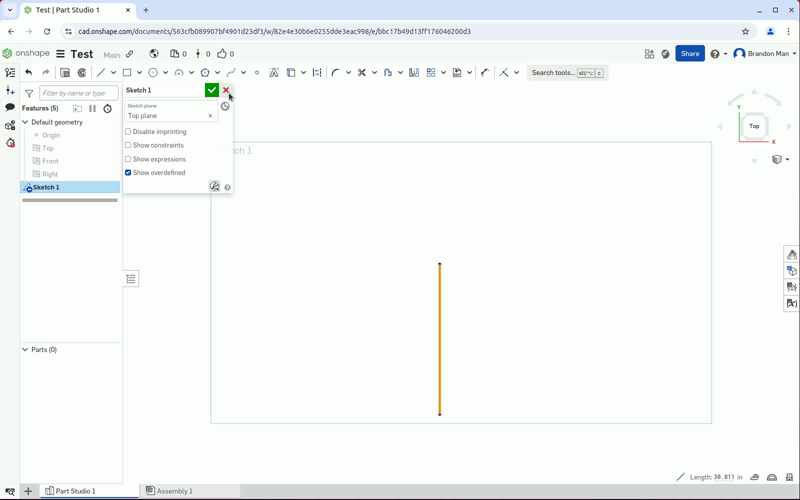
key(shift+h)
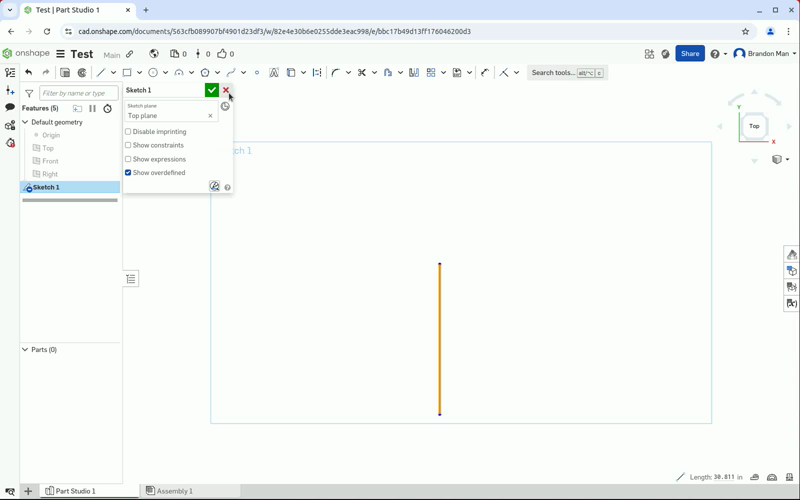
key(shift+s)
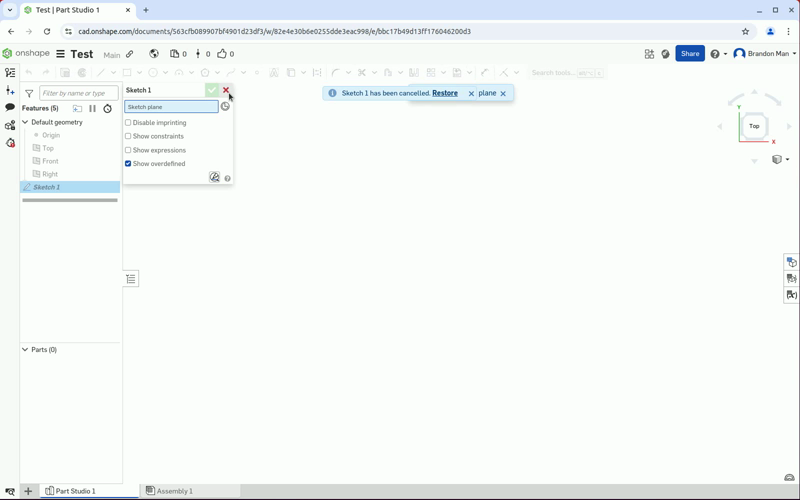
mouse_move(73, 150)
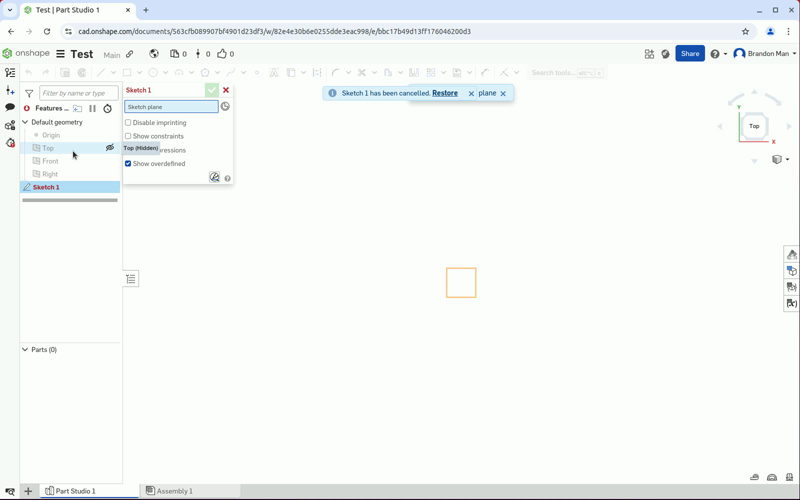
click(73, 150)
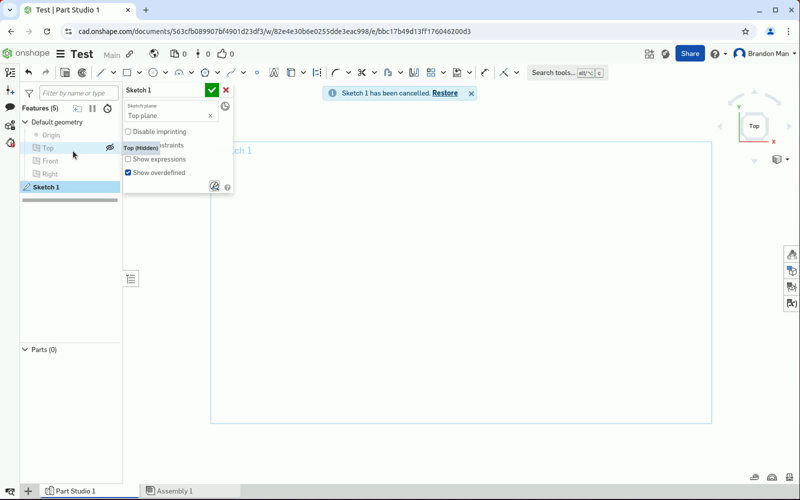
mouse_move(73, 352)
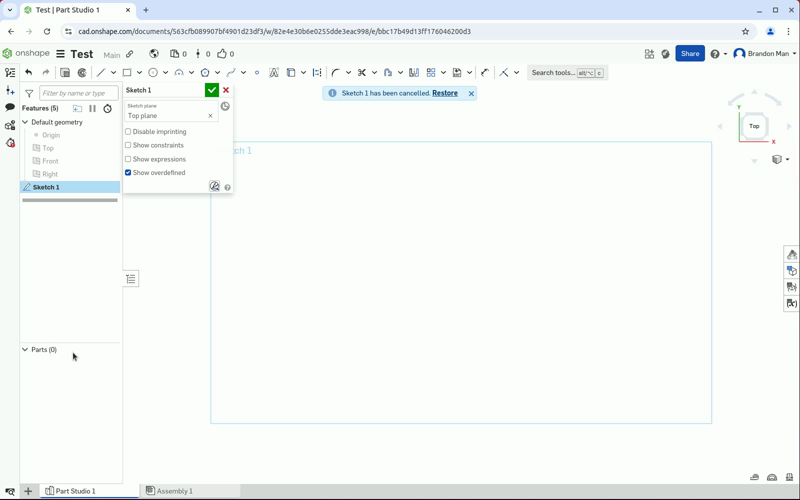
key(y)
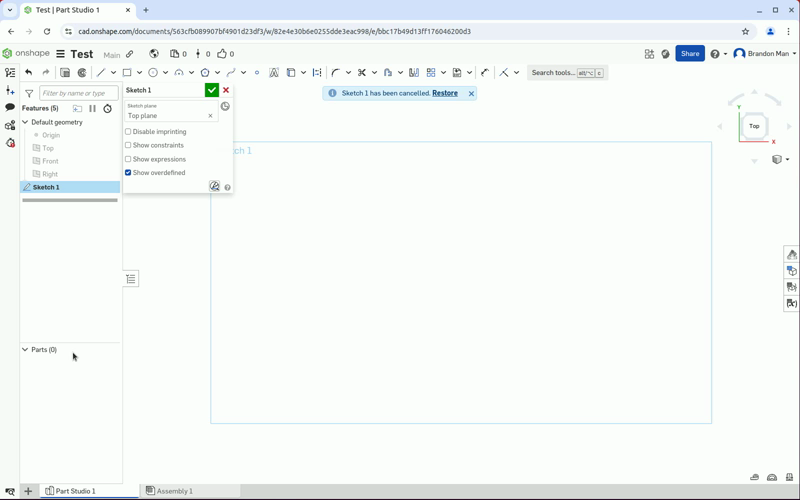
key(a)
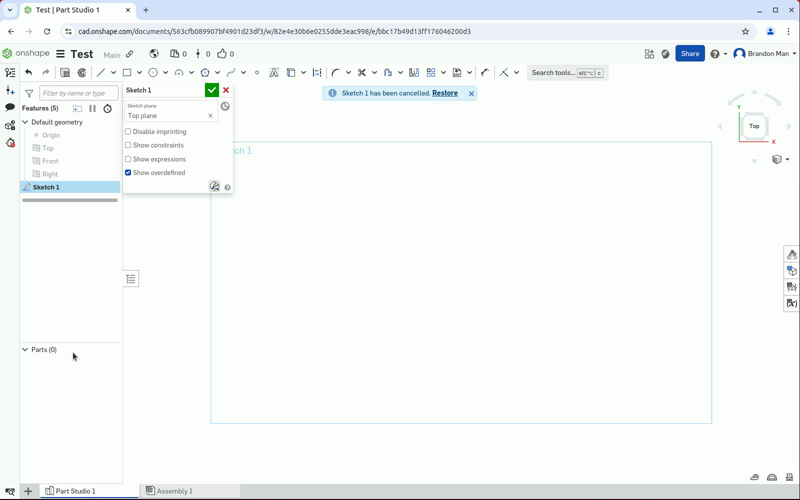
key_down(shift)
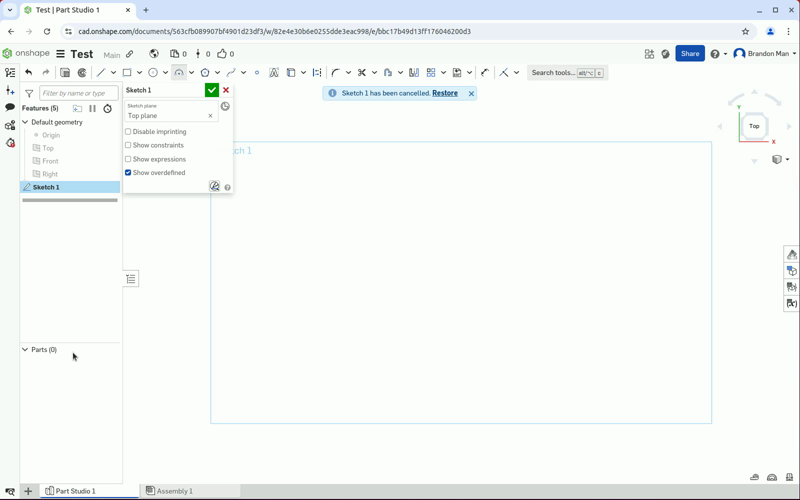
mouse_move(375, 322)
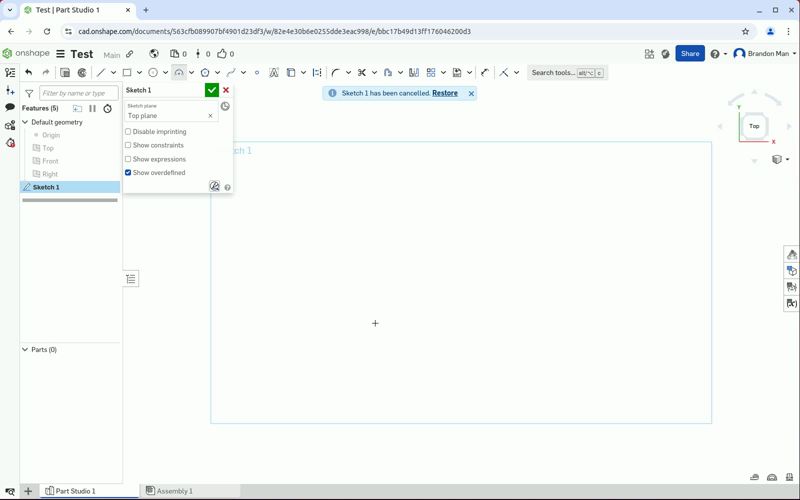
click(375, 322)
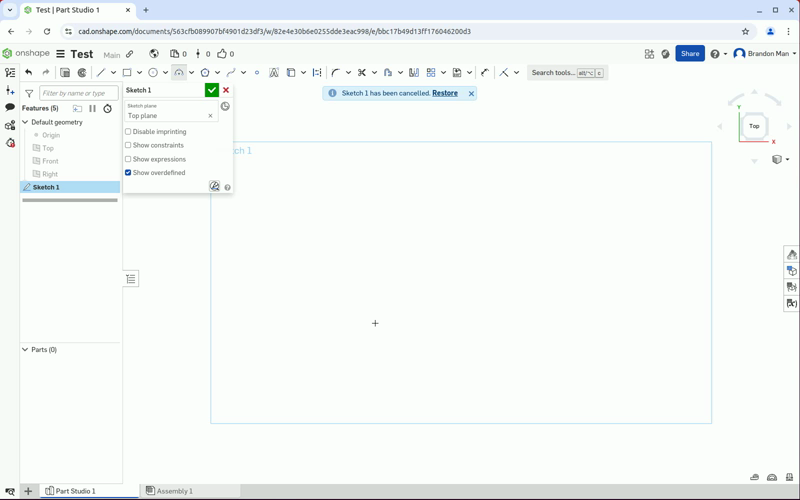
key_up(shift)
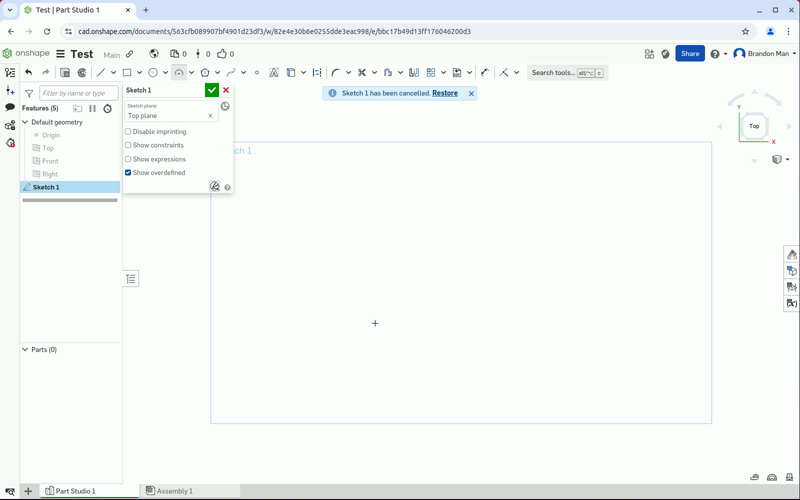
key_down(shift)
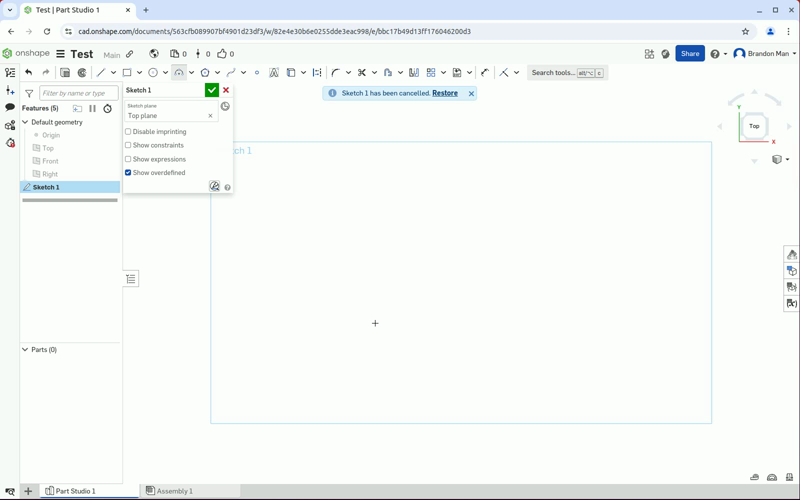
mouse_move(452, 189)
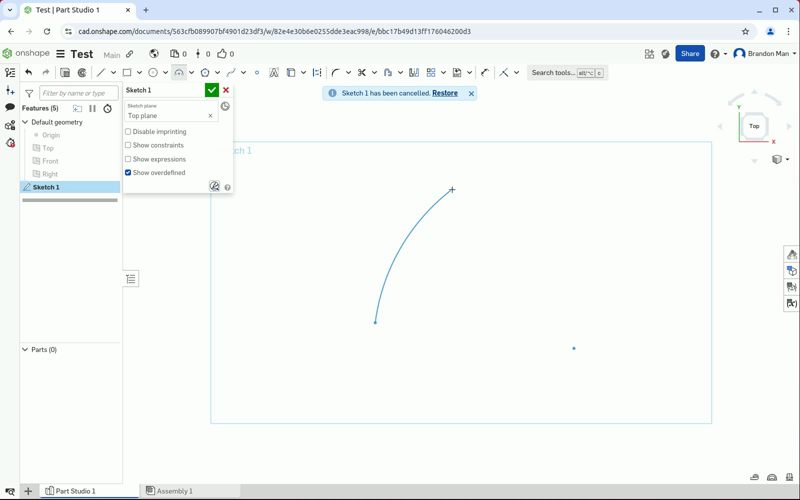
click(452, 189)
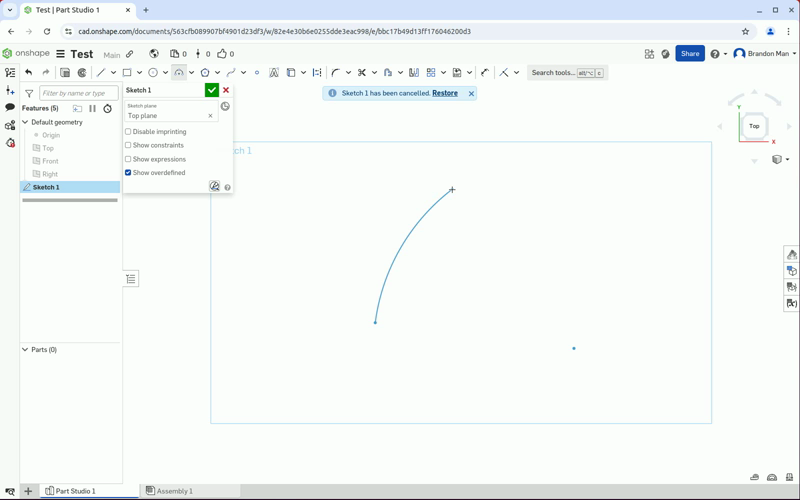
mouse_move(379, 236)
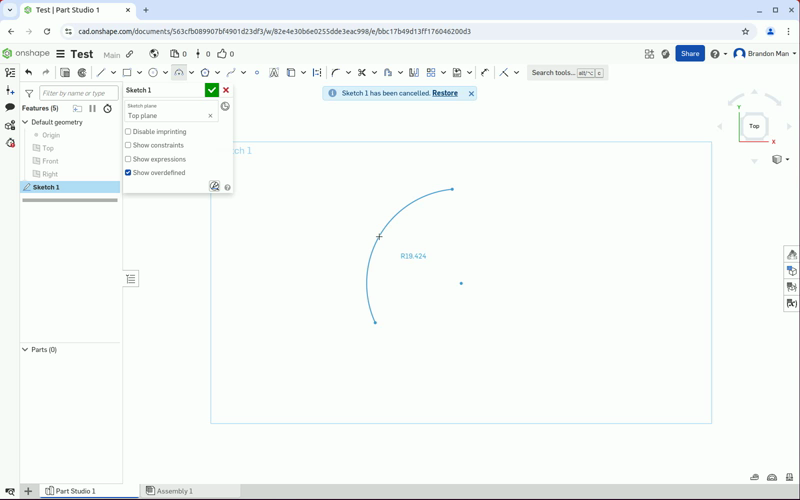
click(379, 236)
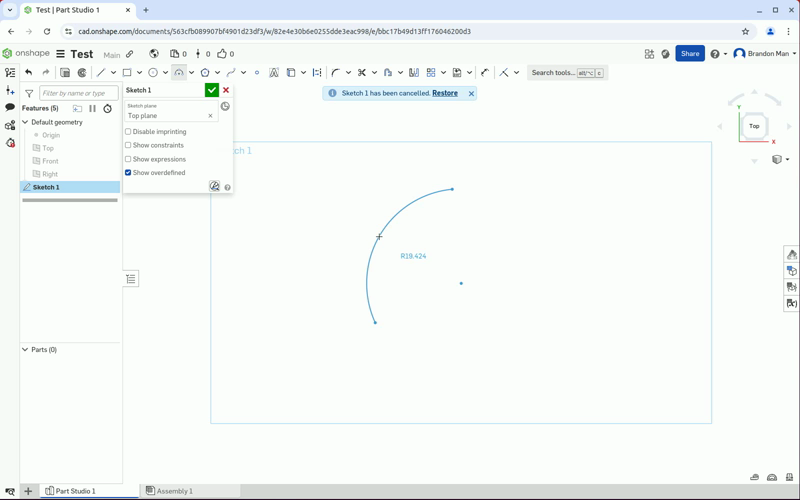
key_up(shift)
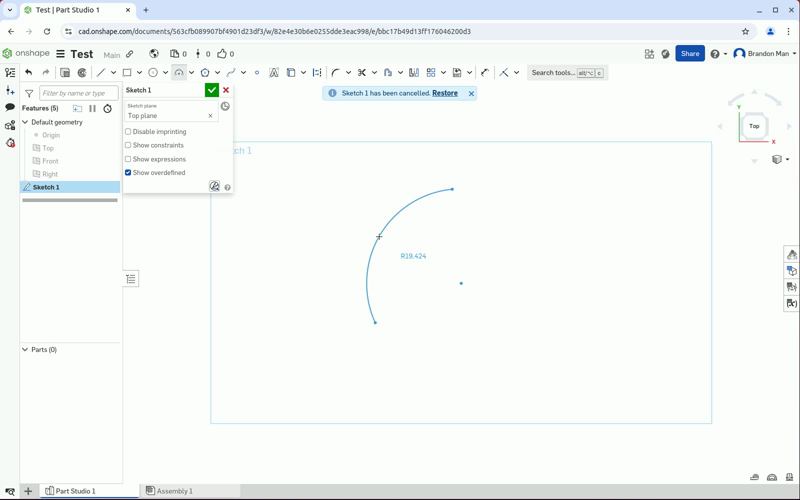
key(esc)
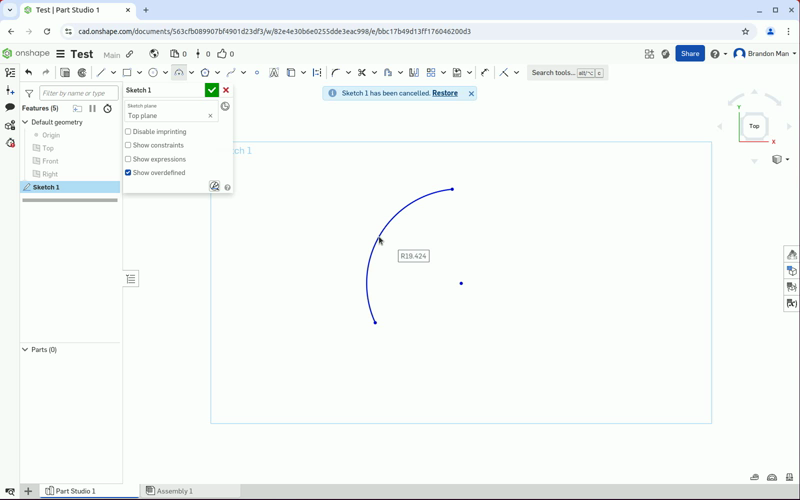
key(l)
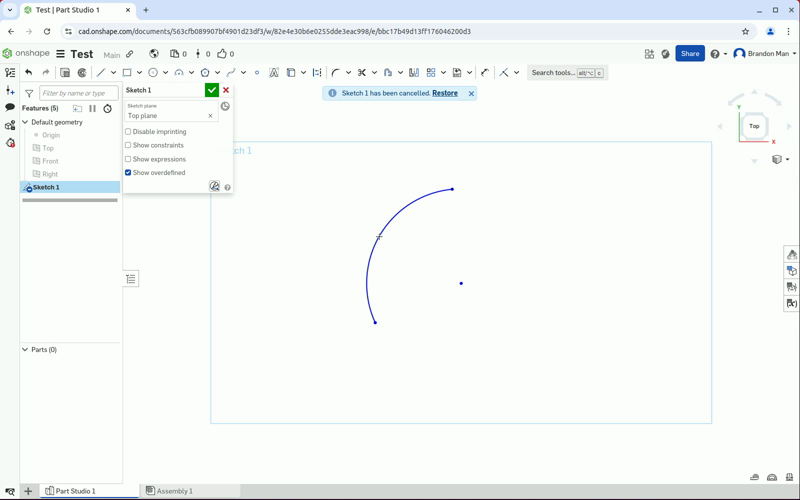
mouse_move(452, 189)
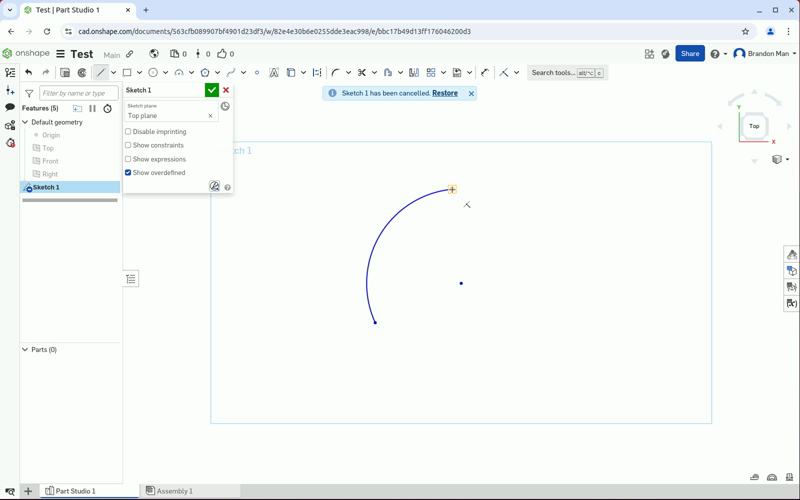
click(452, 189)
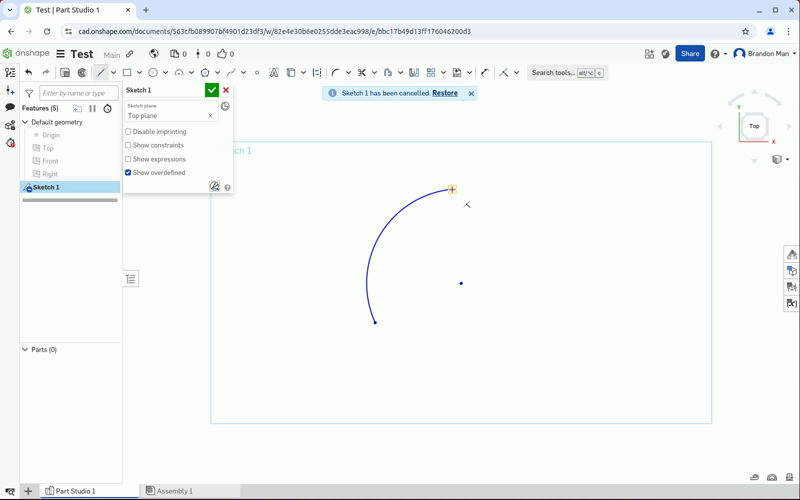
key_down(shift)
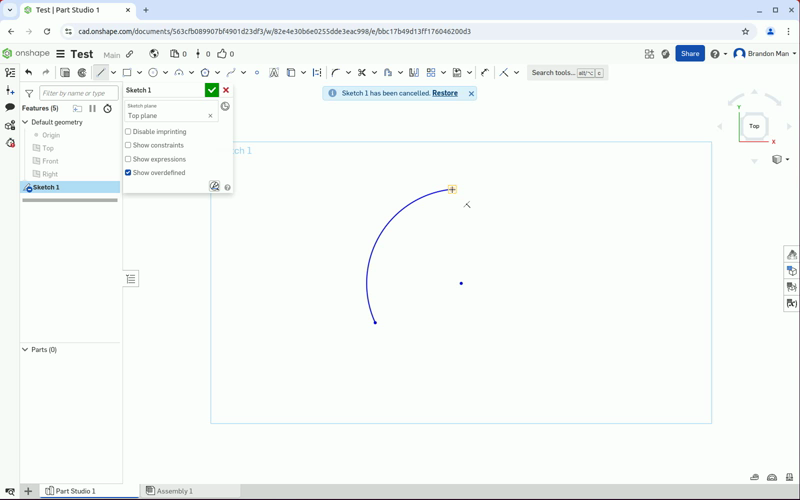
mouse_move(482, 189)
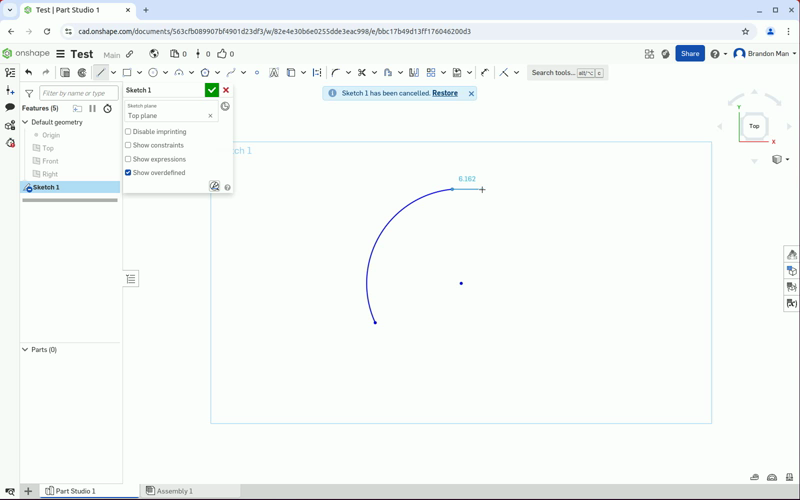
mouse_move(441, 196)
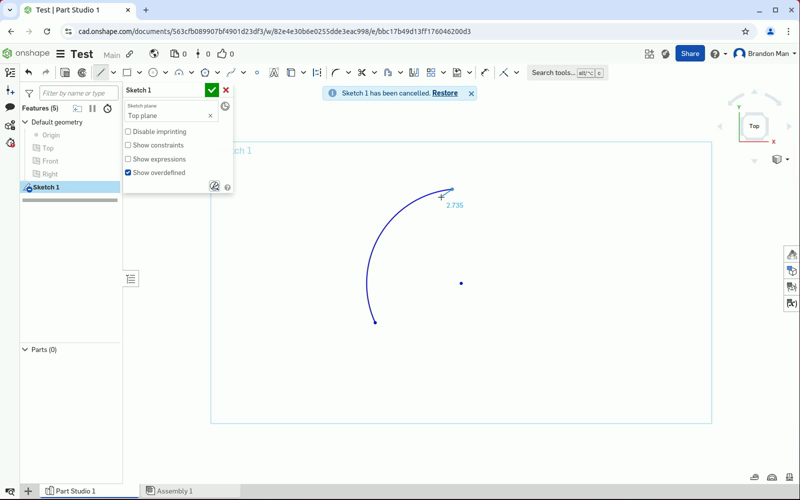
click(441, 196)
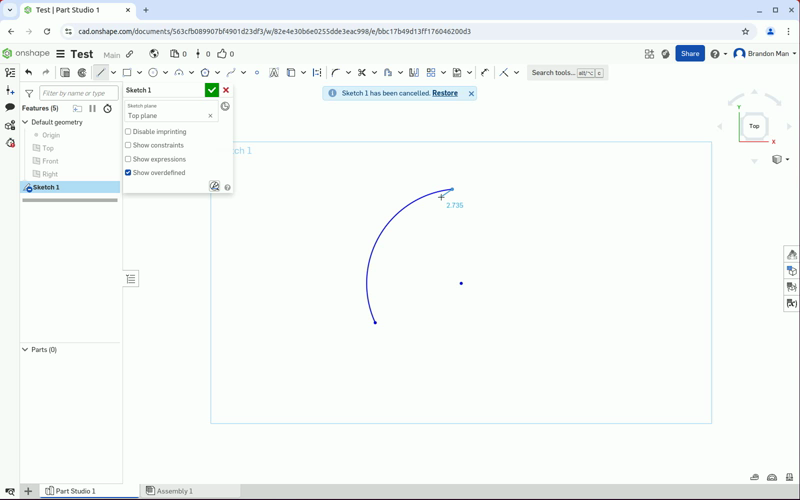
key_up(shift)
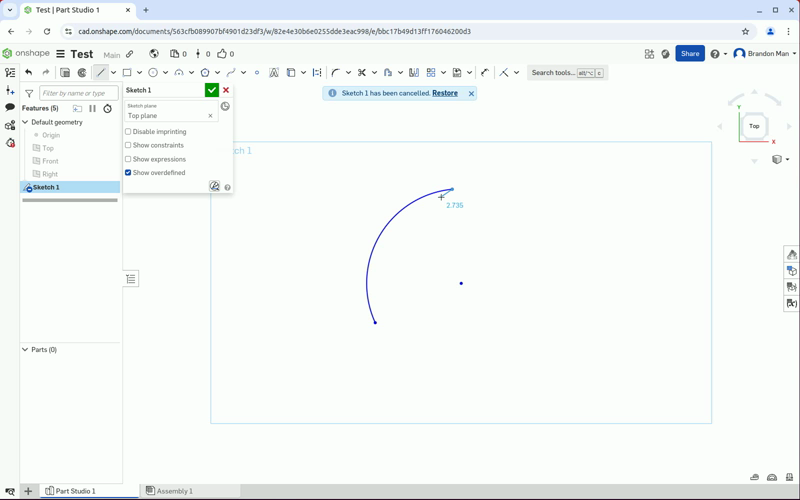
key_down(shift)
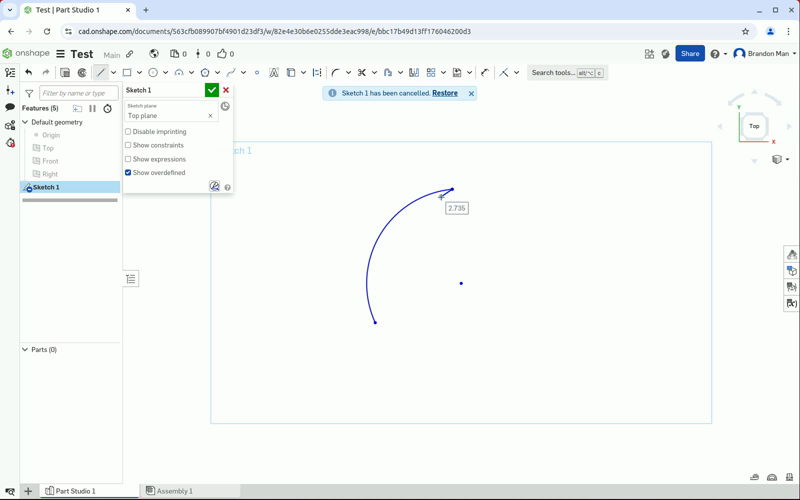
mouse_move(471, 196)
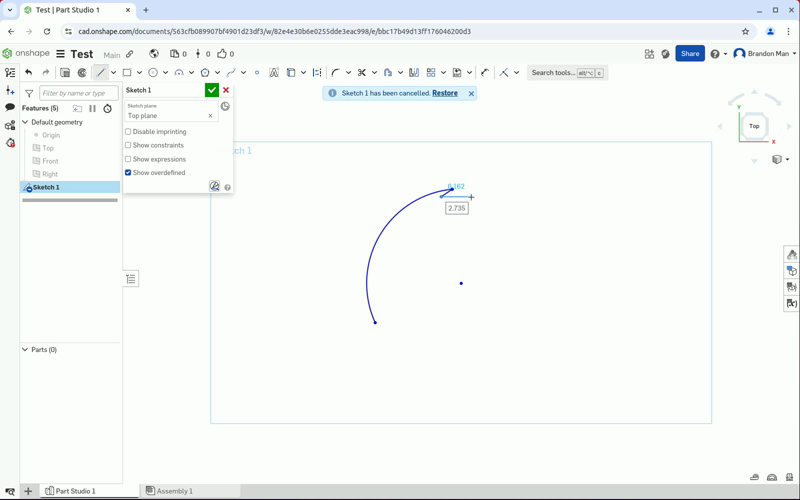
mouse_move(441, 217)
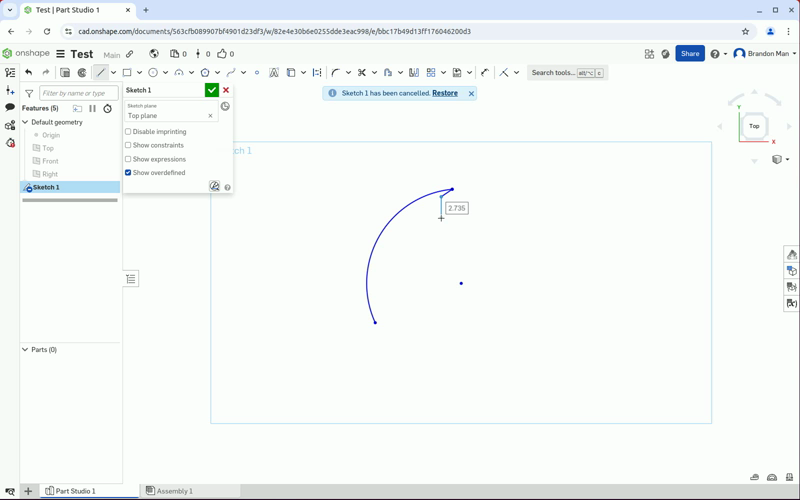
click(441, 217)
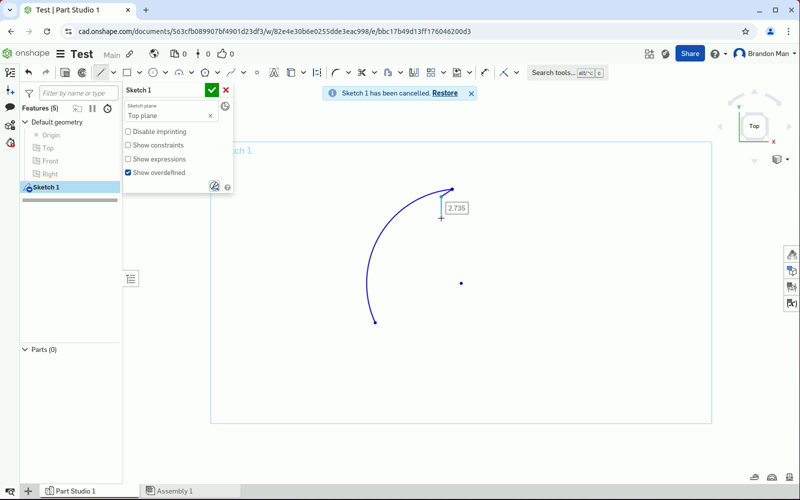
key_up(shift)
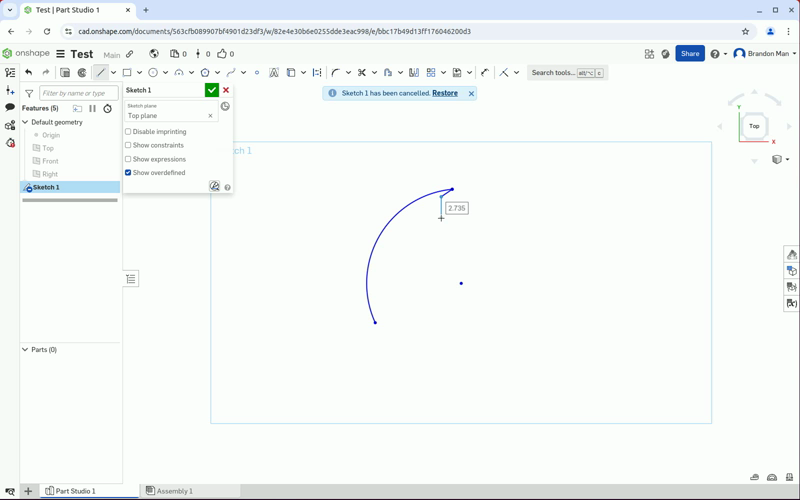
key_down(shift)
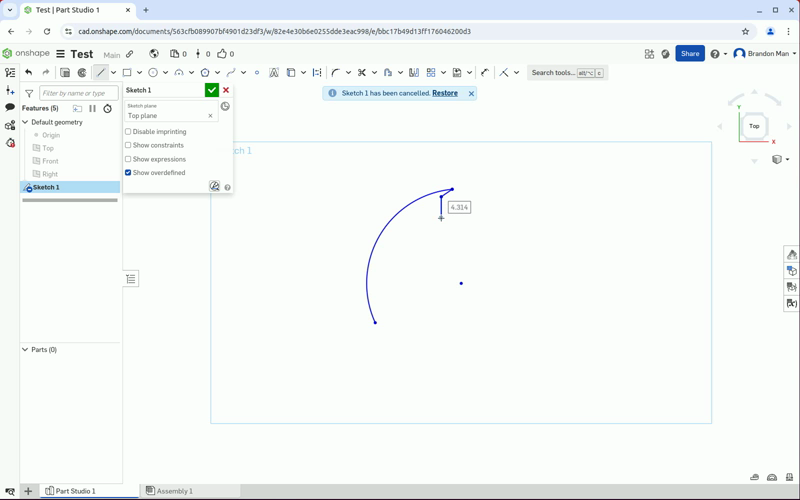
mouse_move(471, 217)
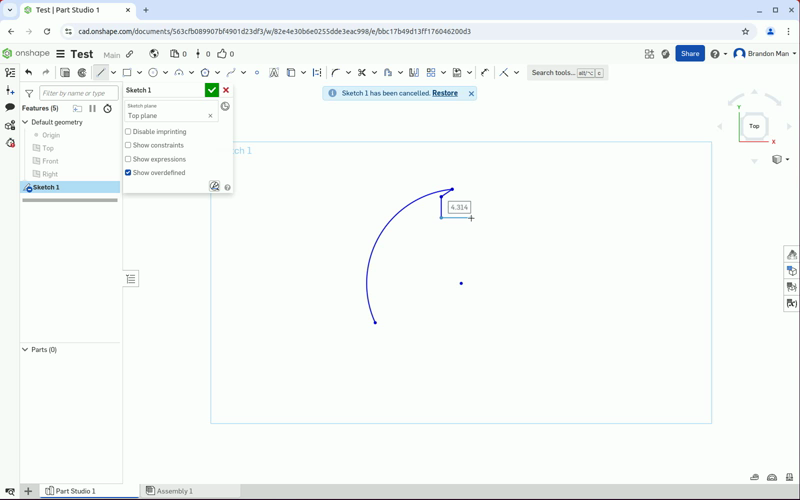
mouse_move(456, 227)
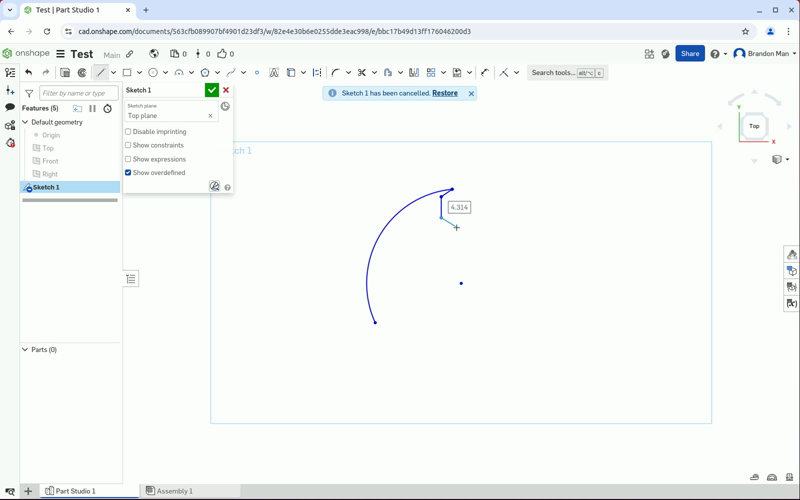
click(456, 227)
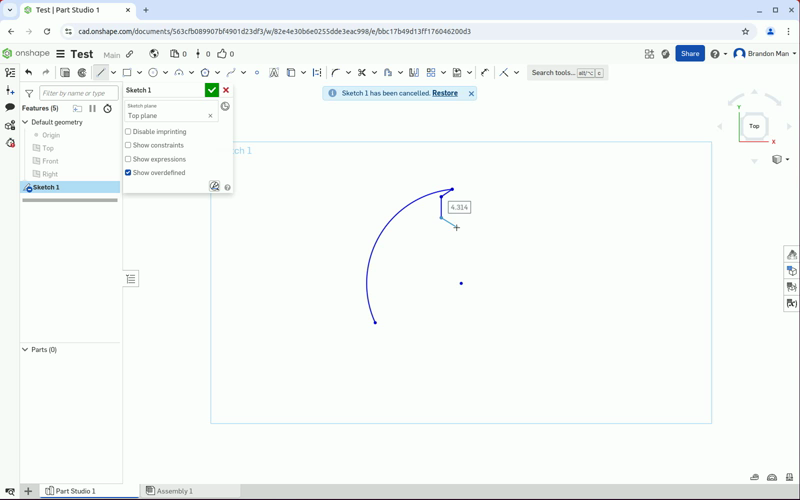
key_up(shift)
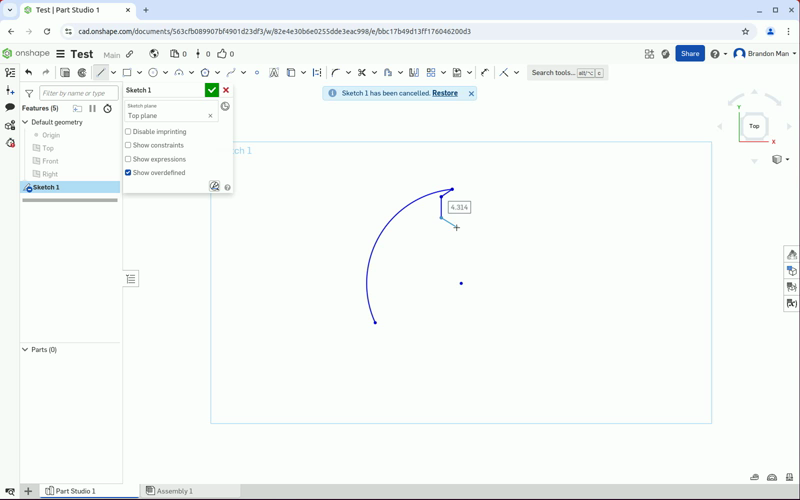
key_down(shift)
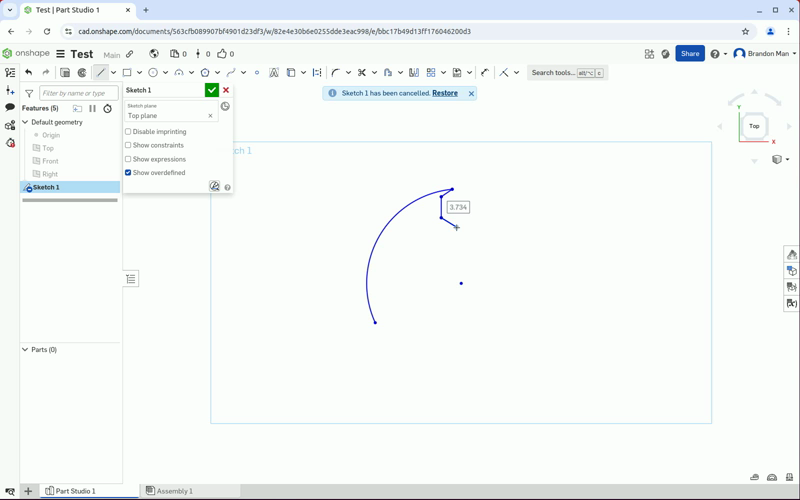
mouse_move(486, 227)
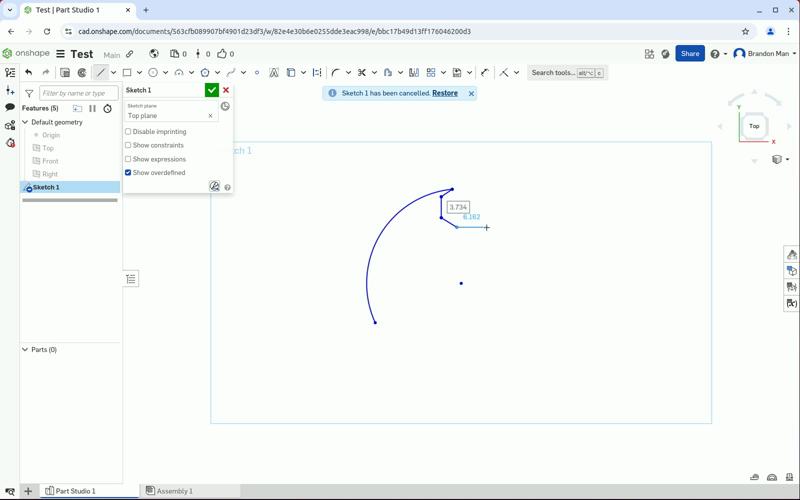
mouse_move(447, 252)
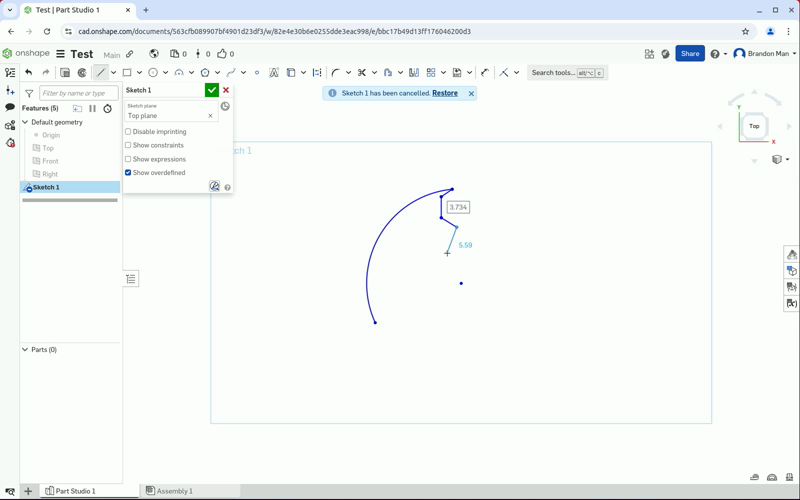
click(447, 252)
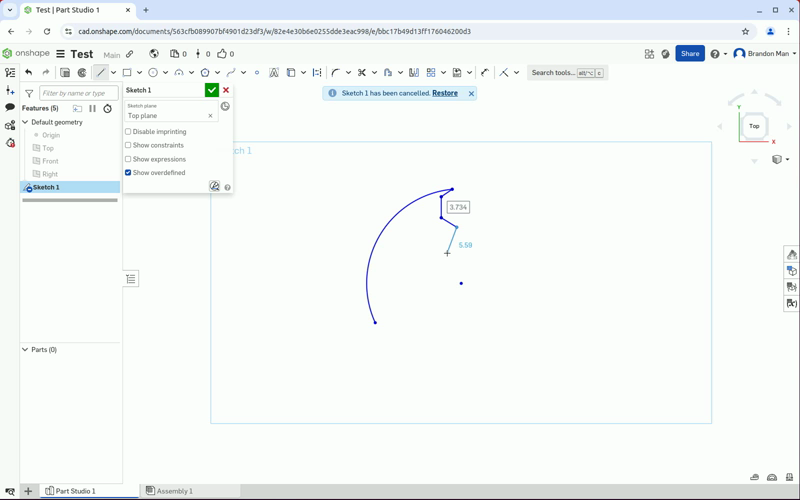
key_up(shift)
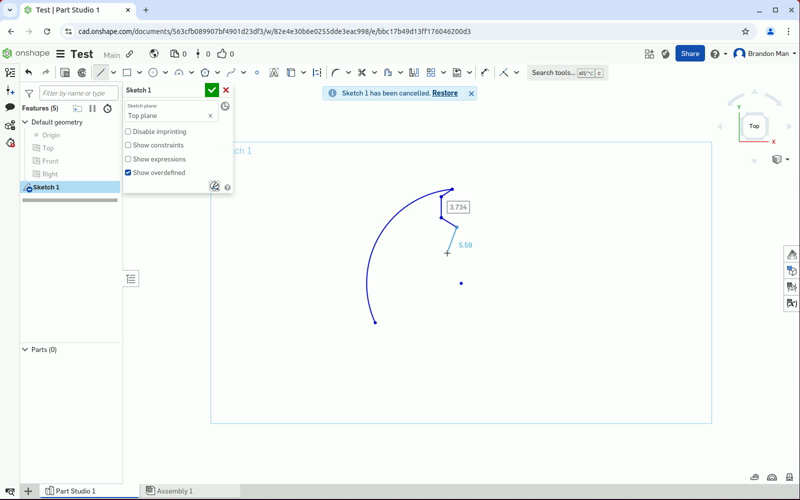
key(esc)
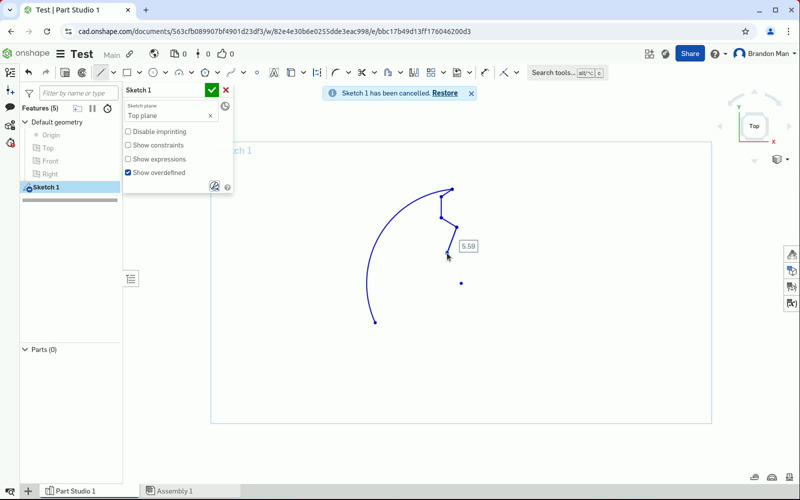
key(a)
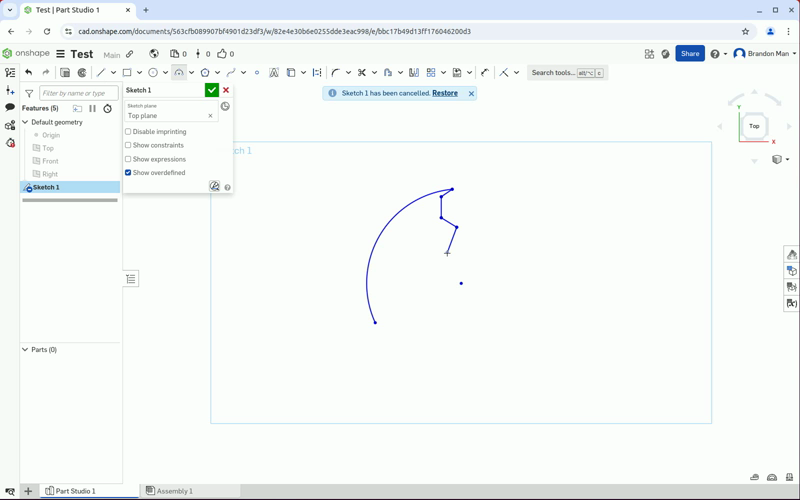
mouse_move(447, 252)
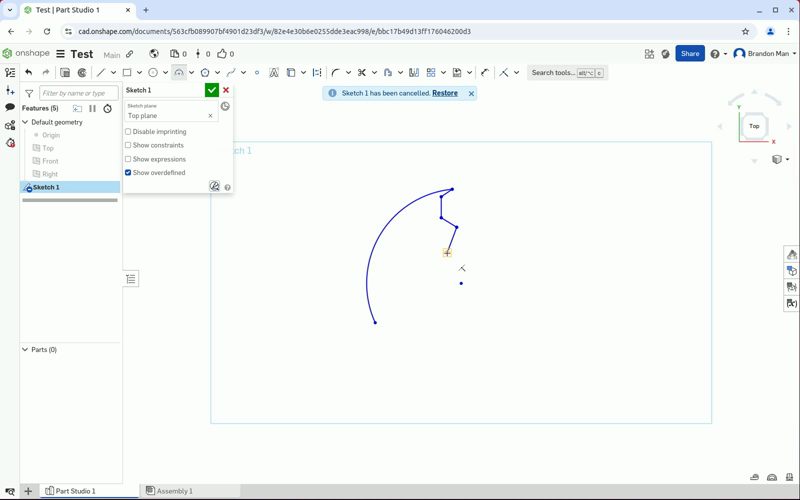
click(447, 252)
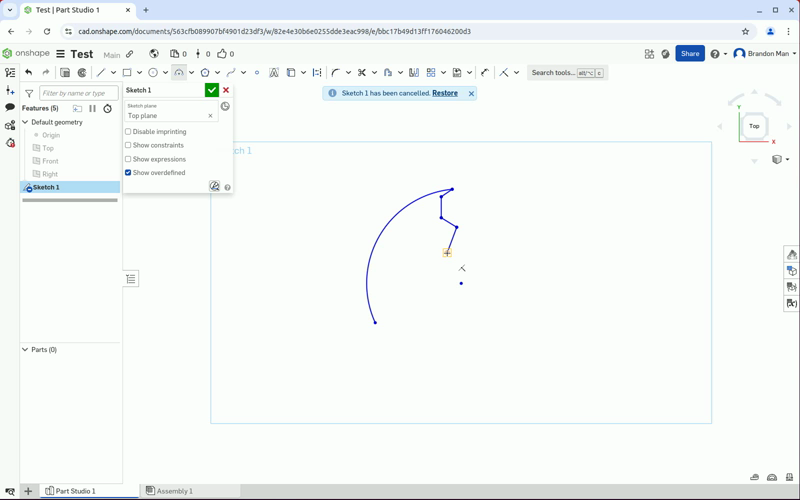
key_down(shift)
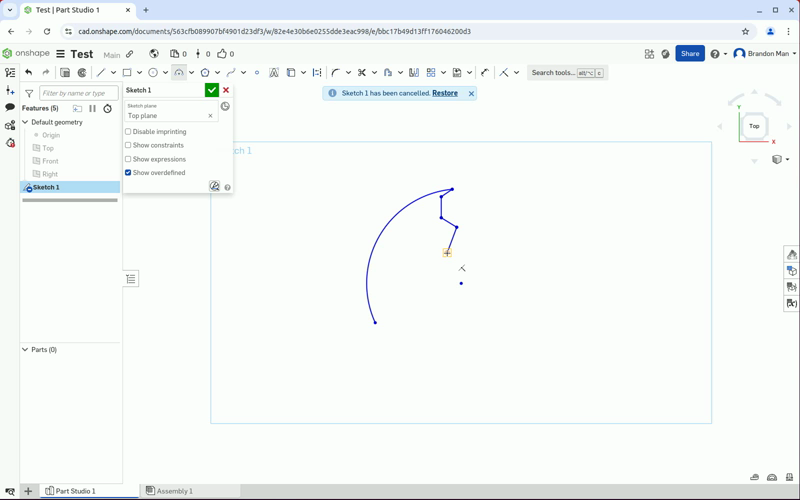
mouse_move(427, 286)
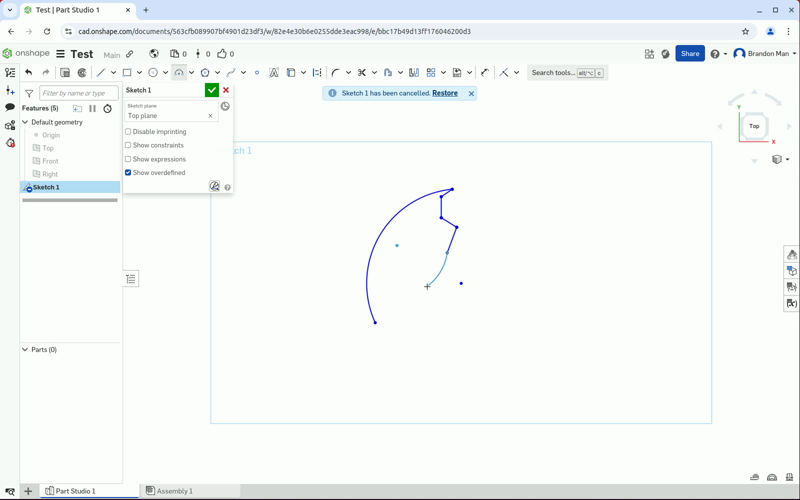
click(427, 286)
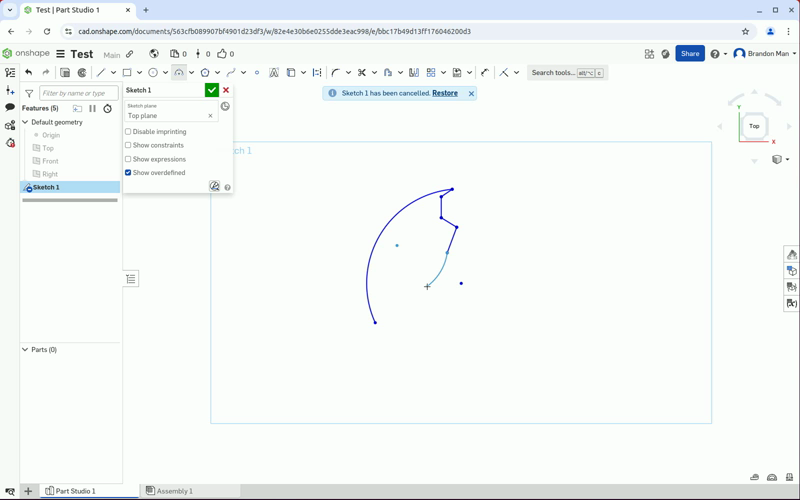
mouse_move(431, 266)
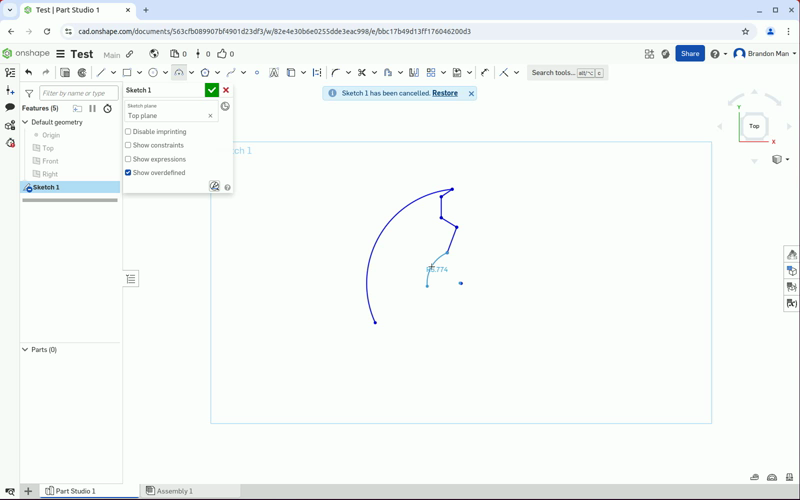
click(431, 266)
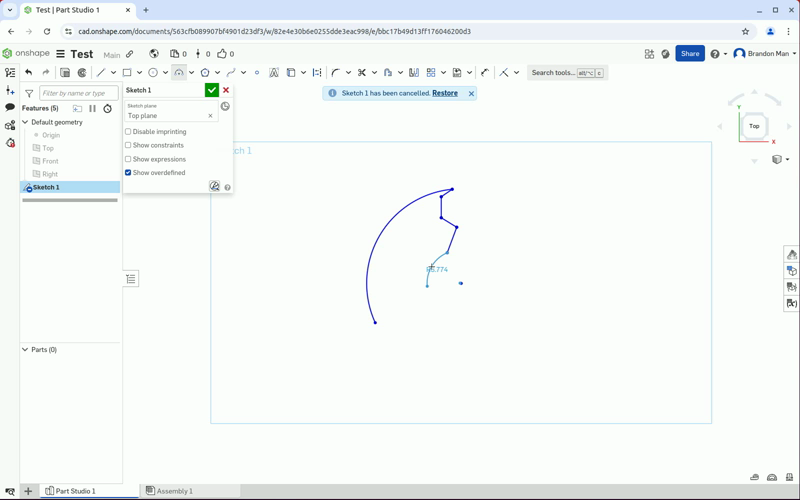
key_up(shift)
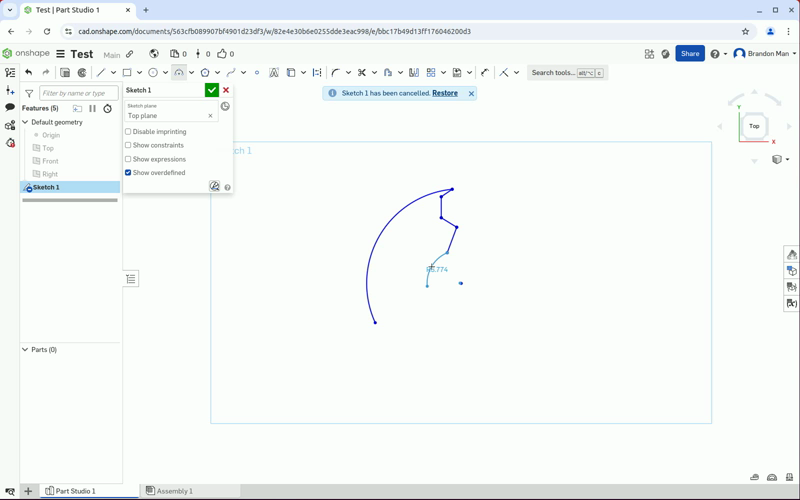
key(esc)
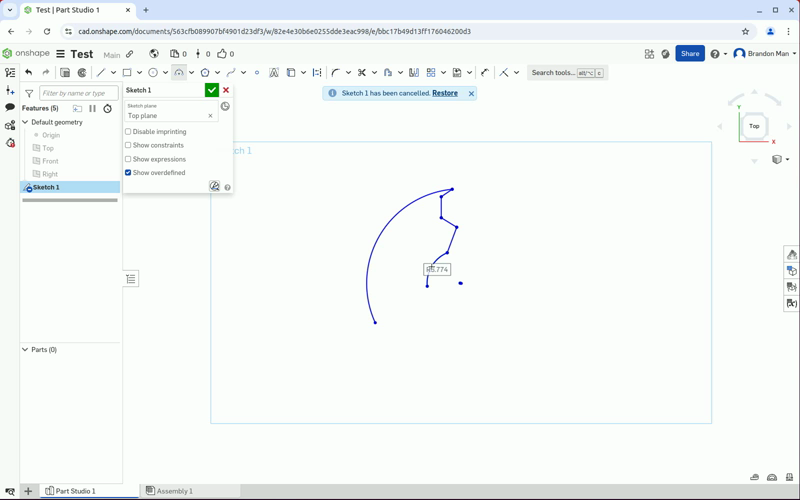
key(l)
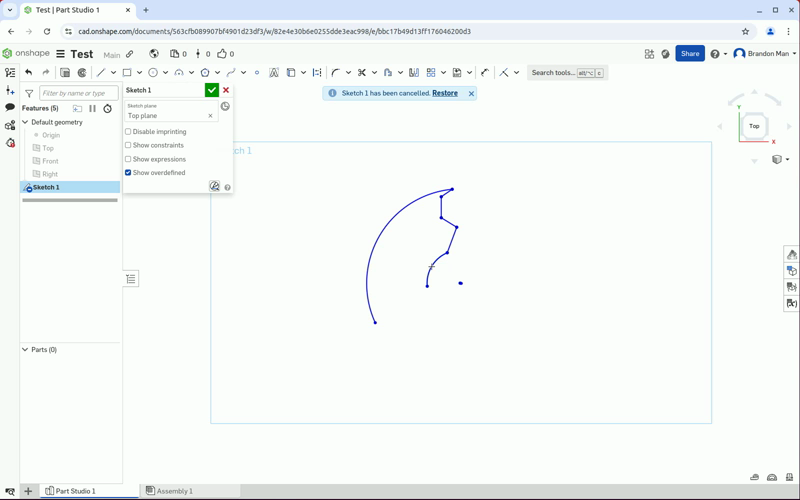
mouse_move(427, 286)
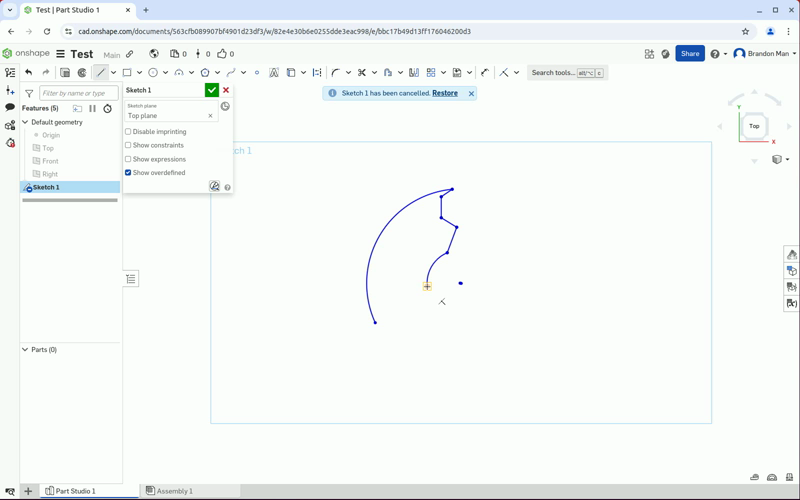
click(427, 286)
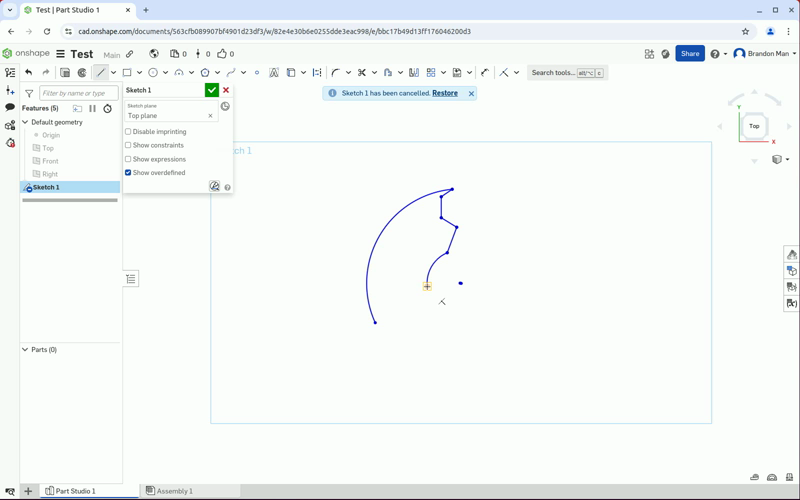
key_down(shift)
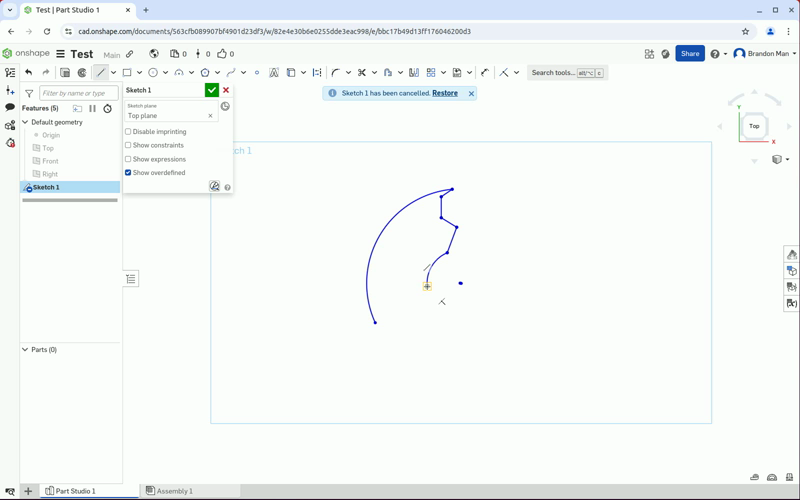
mouse_move(457, 286)
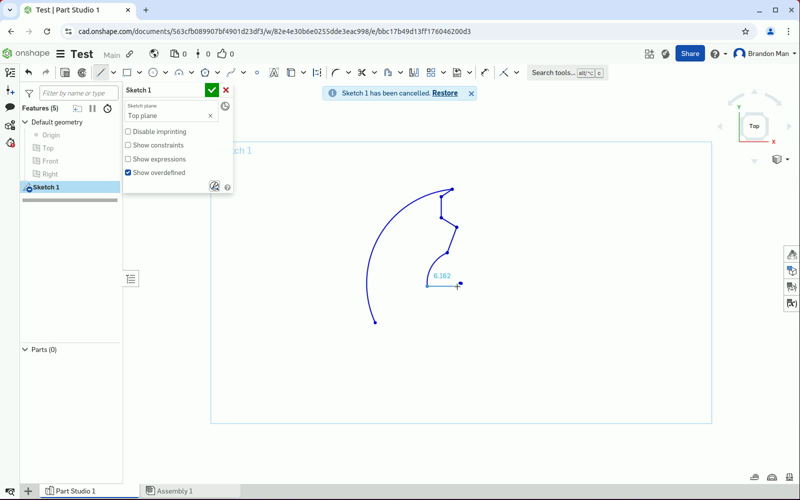
mouse_move(410, 308)
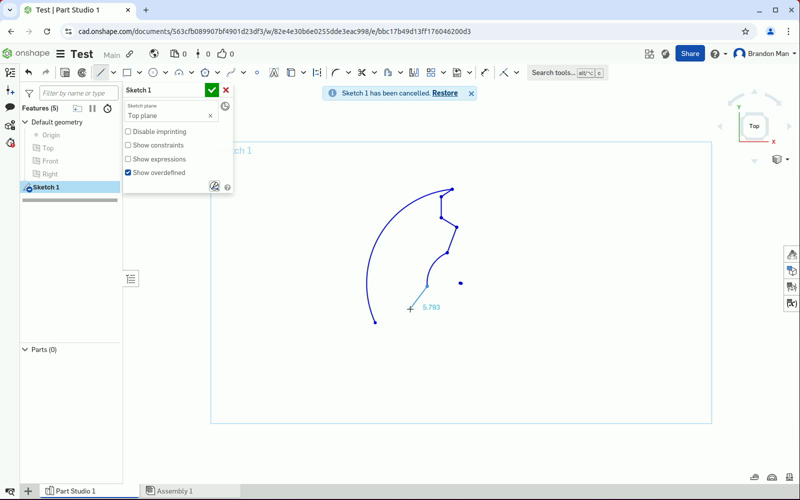
click(410, 308)
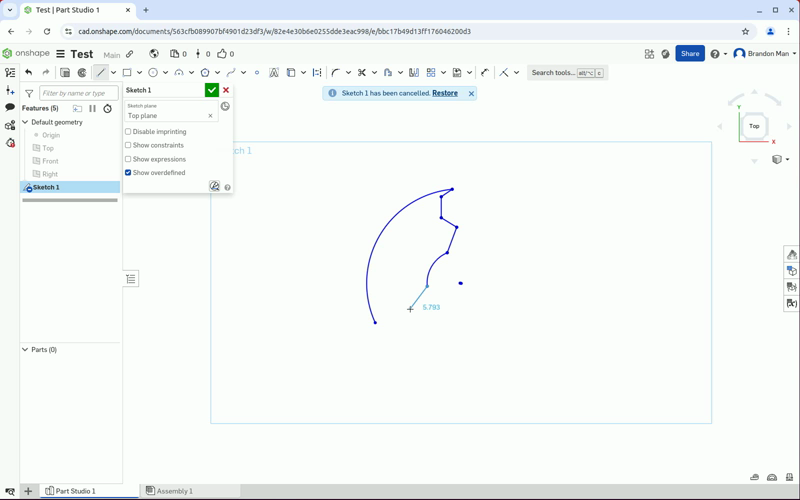
key_up(shift)
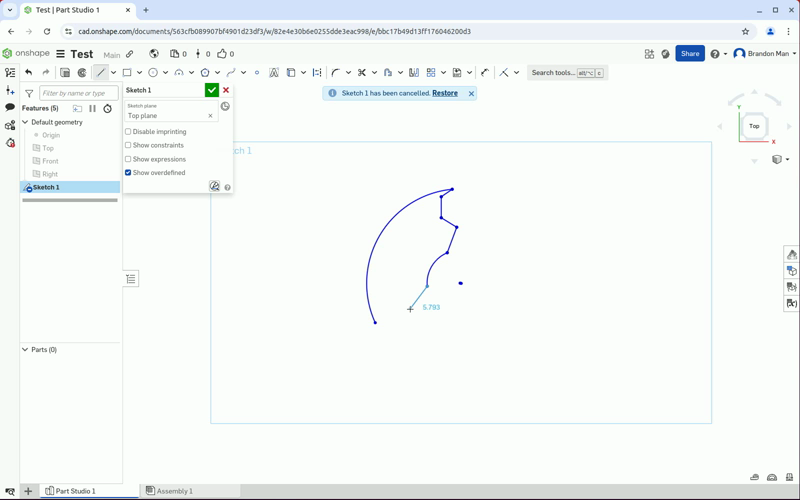
key_down(shift)
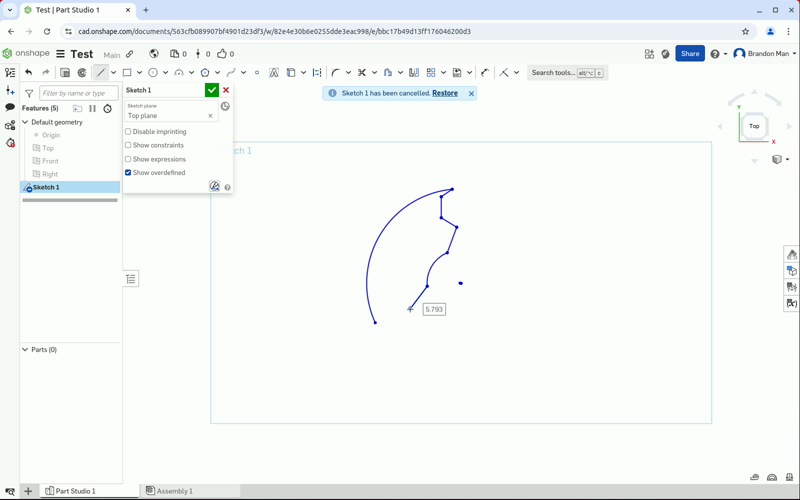
mouse_move(440, 308)
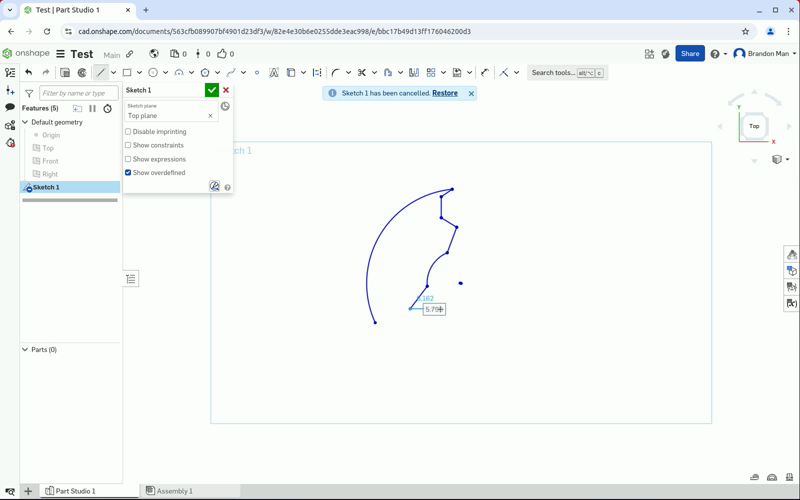
mouse_move(395, 298)
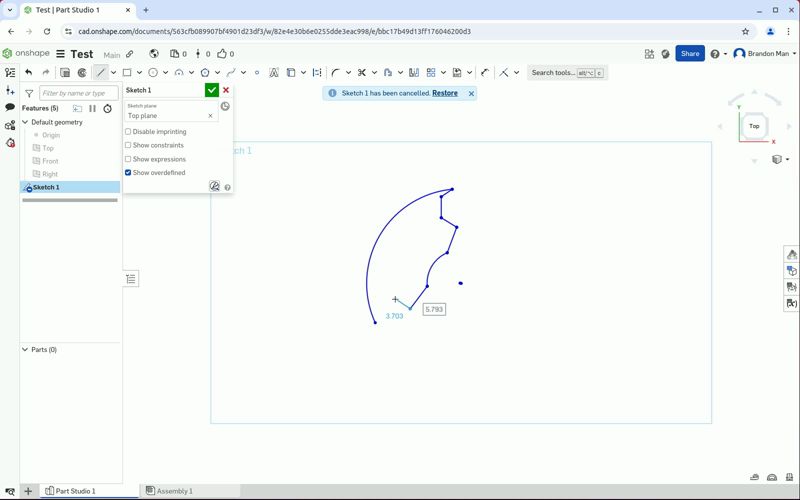
click(395, 298)
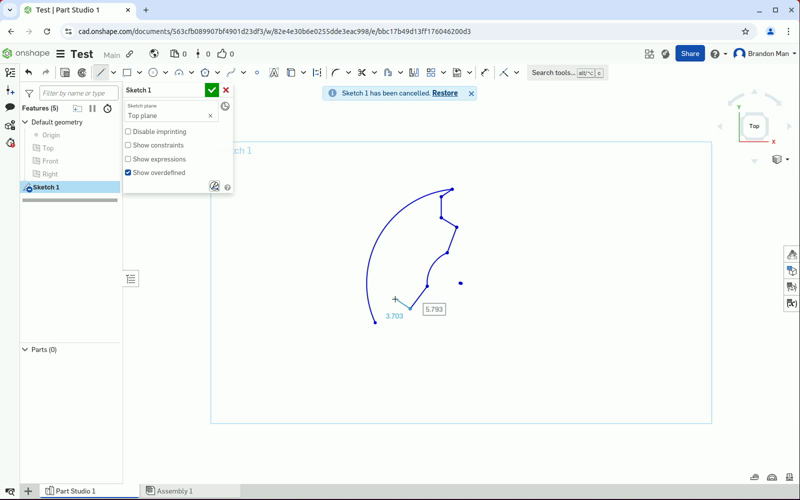
key_up(shift)
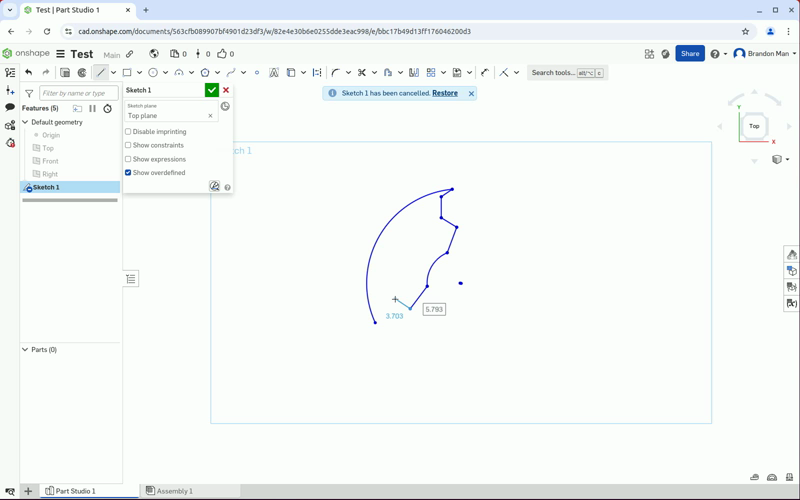
key_down(shift)
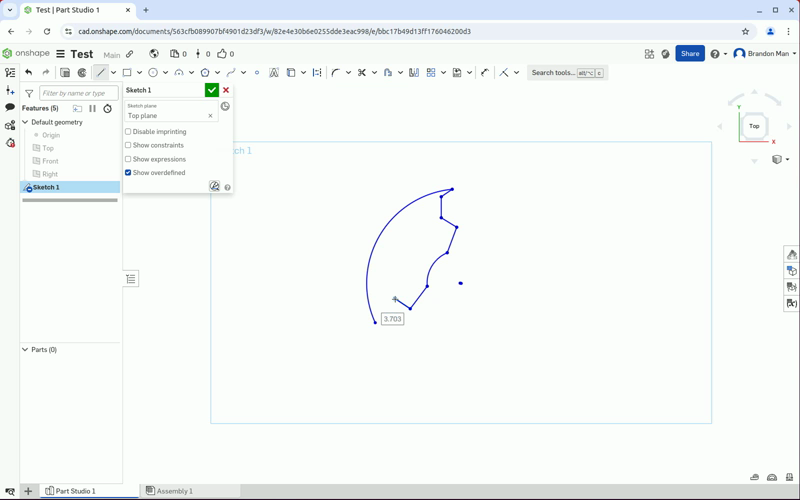
mouse_move(425, 298)
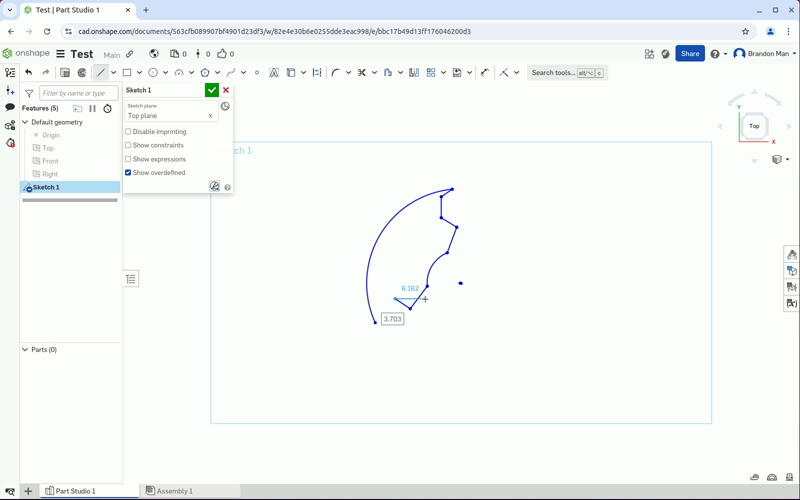
mouse_move(375, 310)
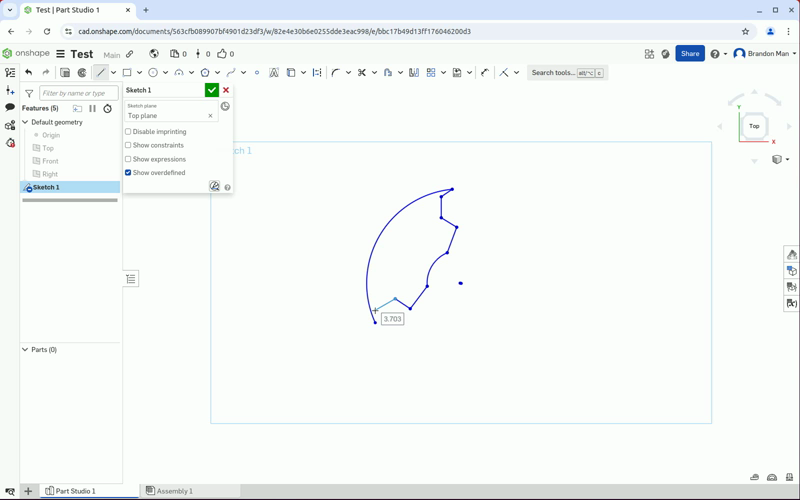
click(375, 310)
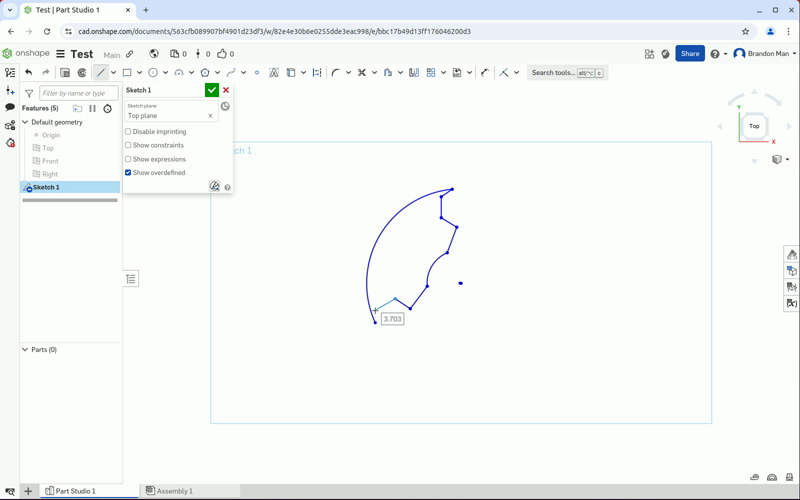
key_up(shift)
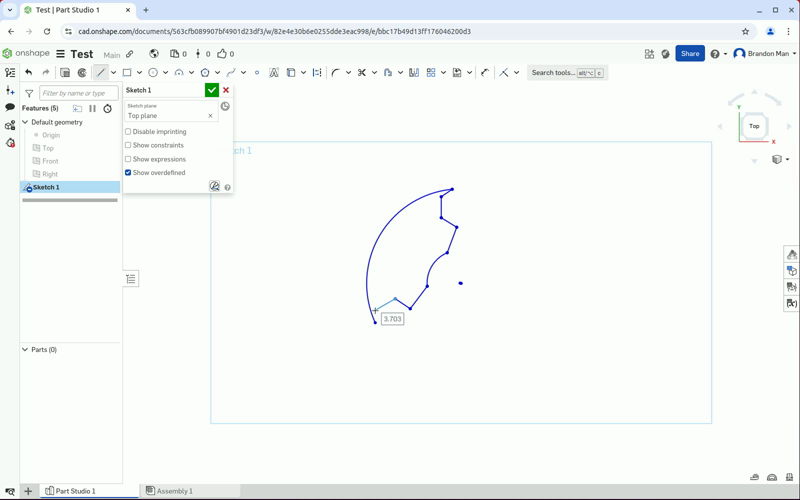
mouse_move(405, 310)
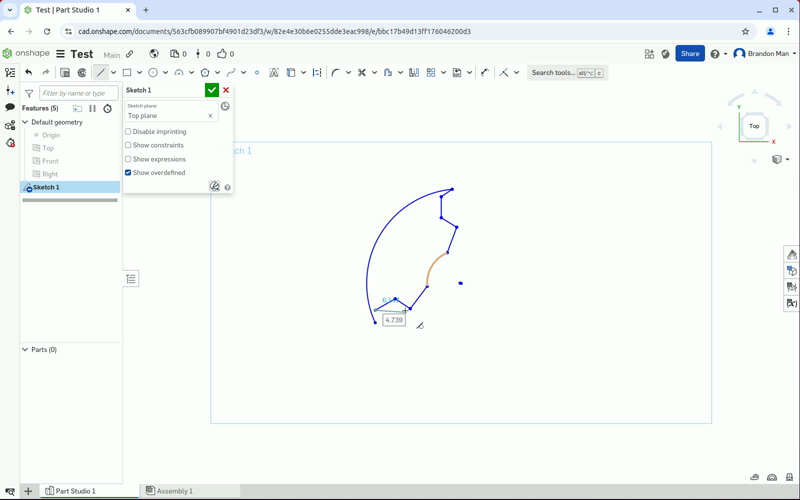
key_down(shift)
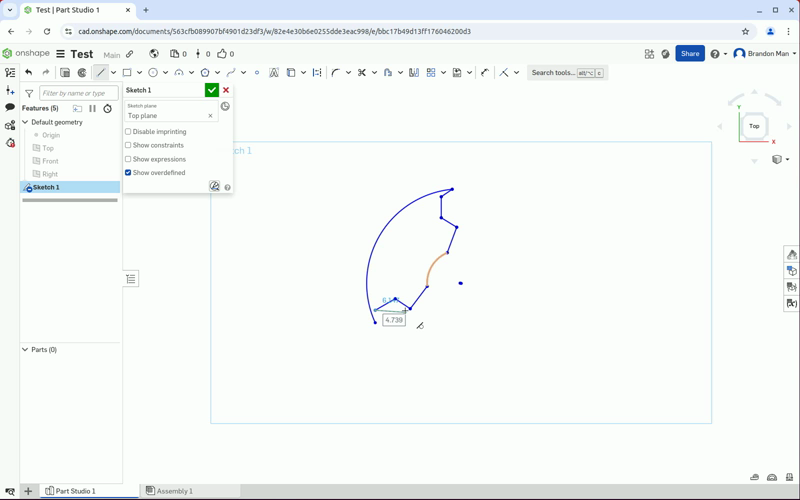
mouse_move(375, 322)
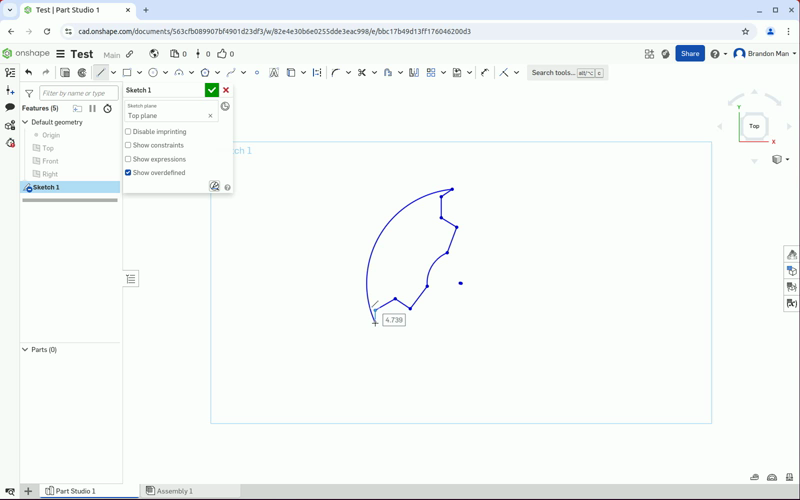
key_up(shift)
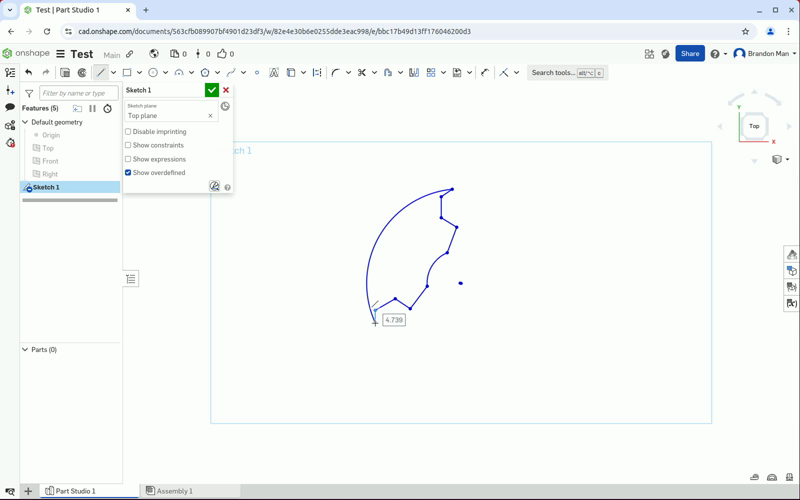
click(375, 322)
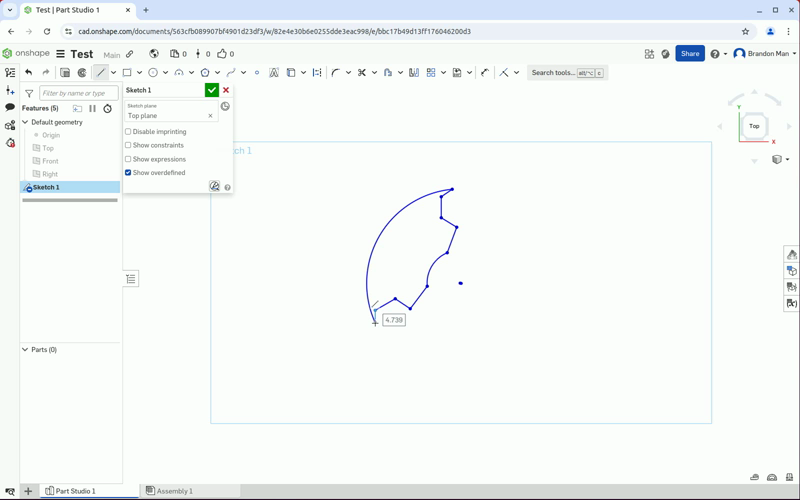
key(esc)
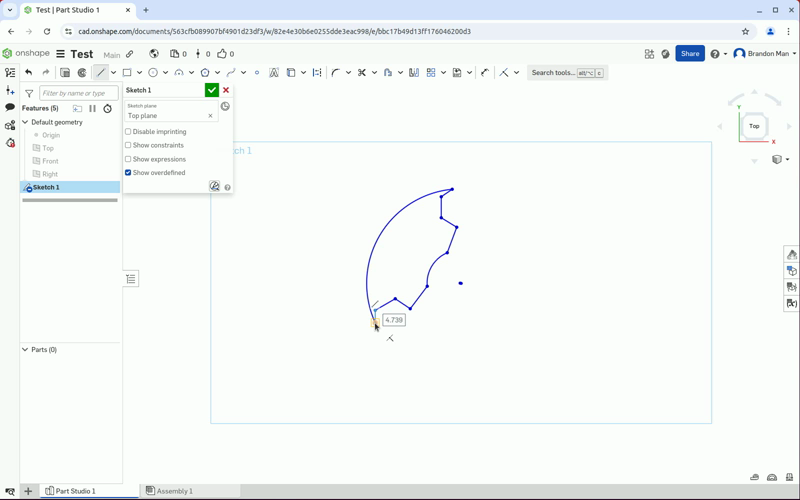
mouse_move(417, 279)
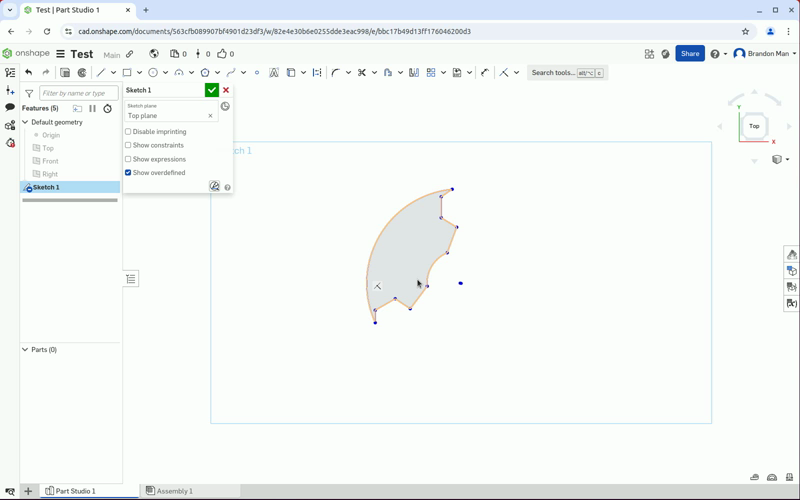
click(417, 279)
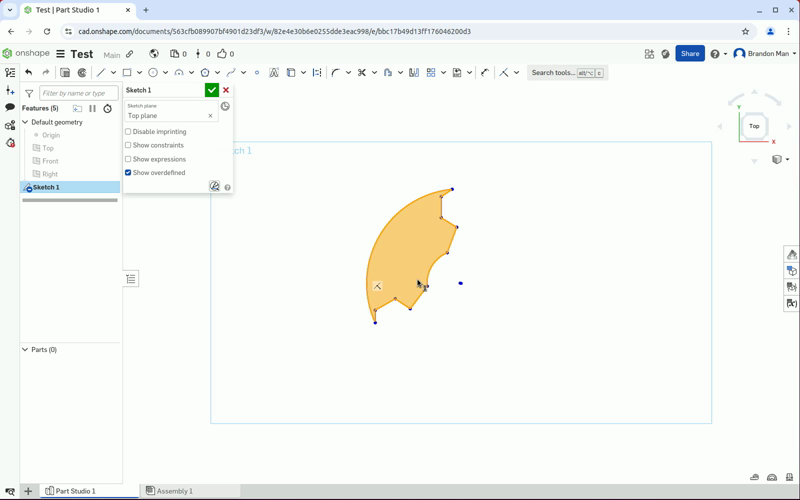
mouse_move(73, 352)
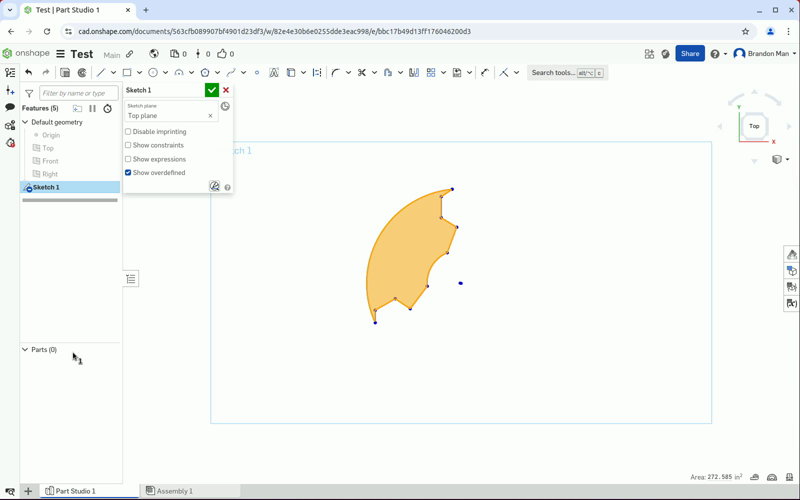
key(shift+y)
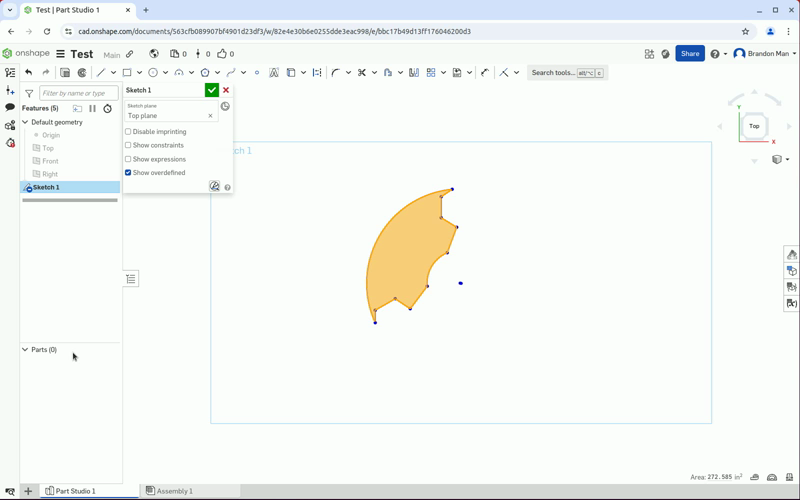
key(shift+e)
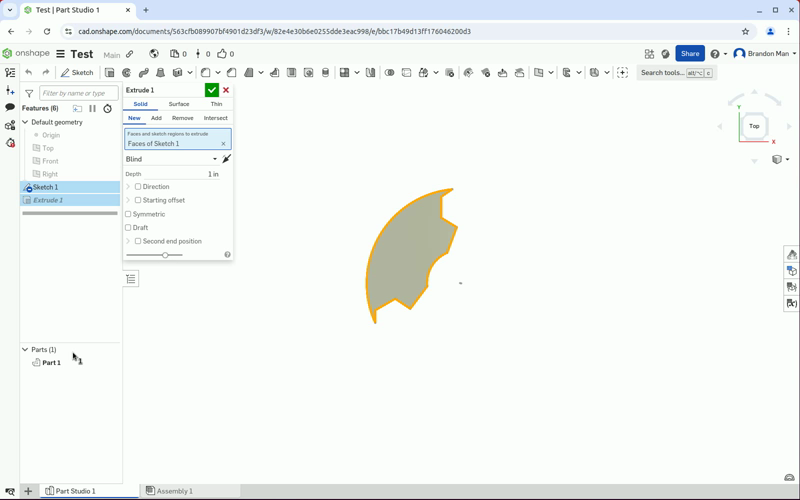
mouse_move(143, 106)
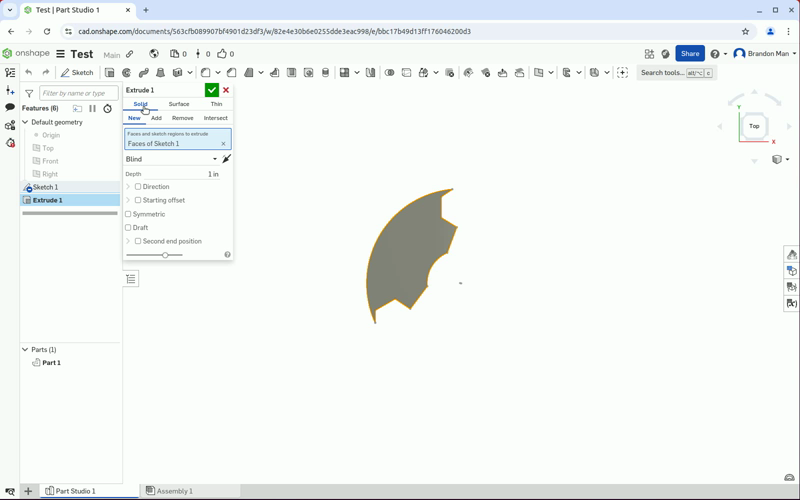
click(143, 106)
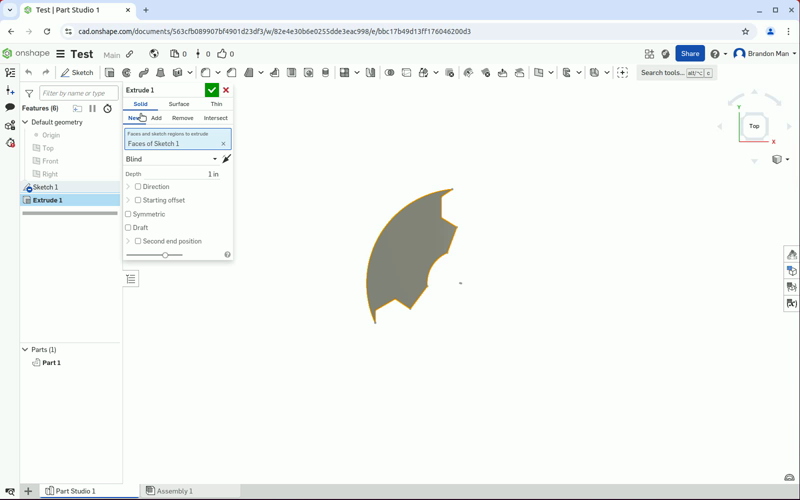
mouse_move(137, 120)
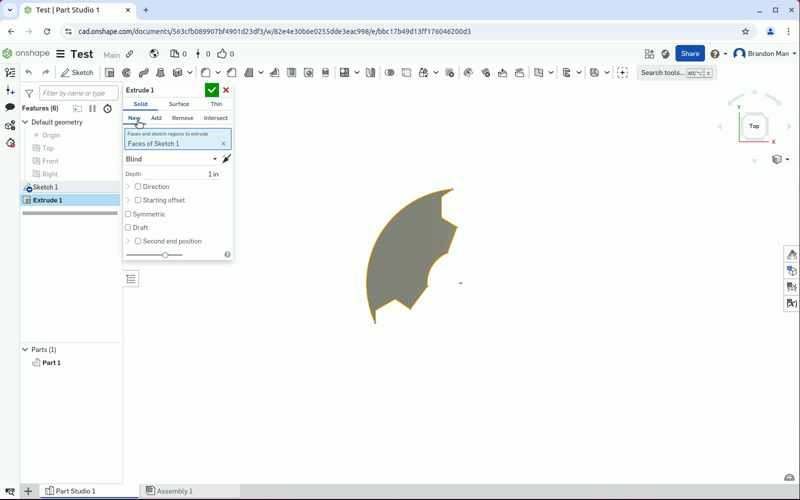
click(137, 120)
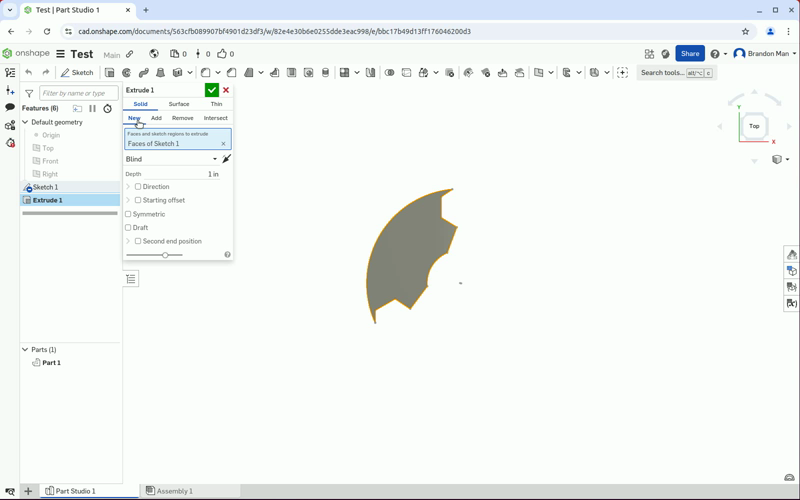
key(tab, 4)
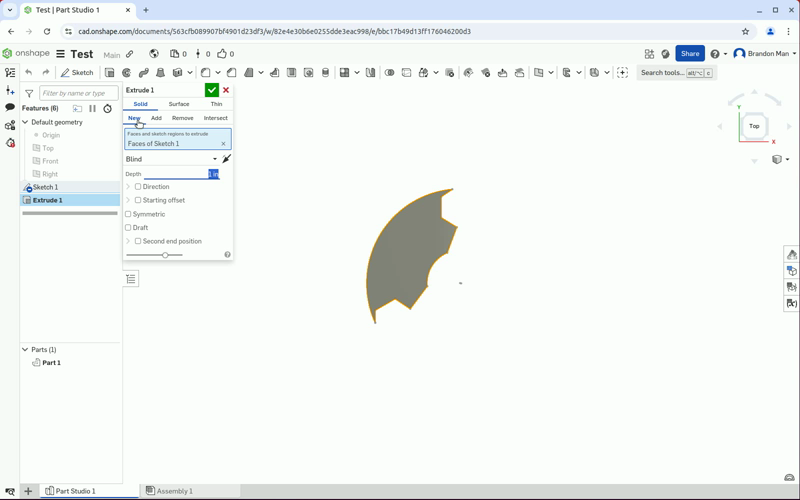
text(4.574)
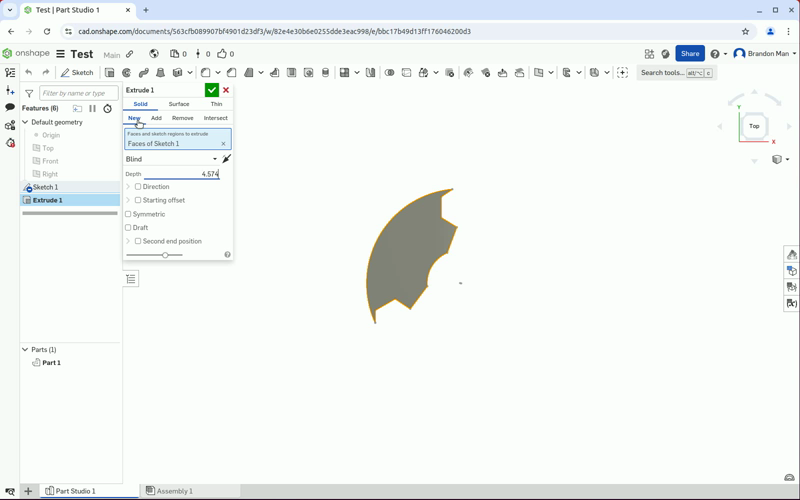
key(enter)
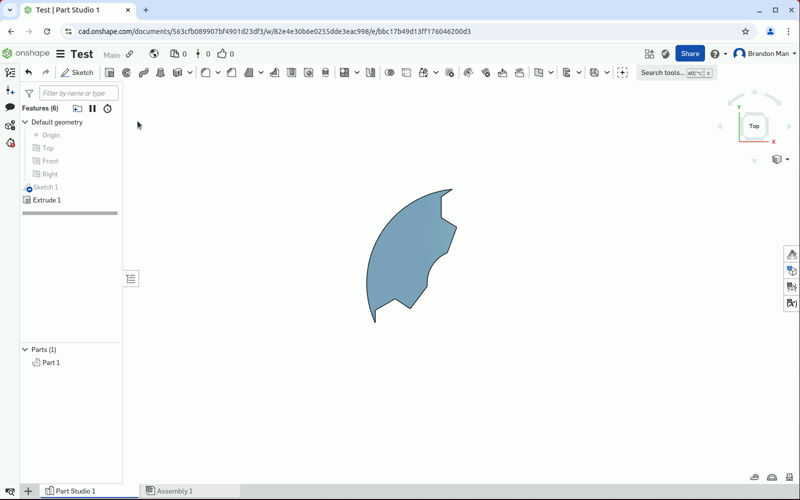
key(shift+h)
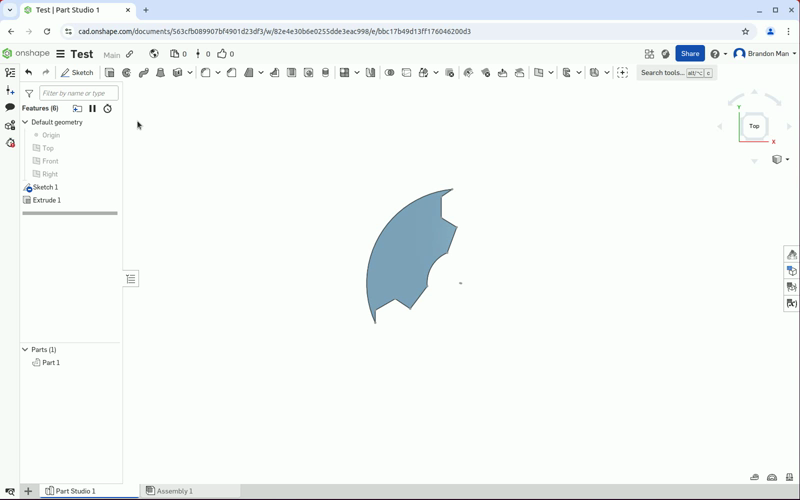
key(shift+h)
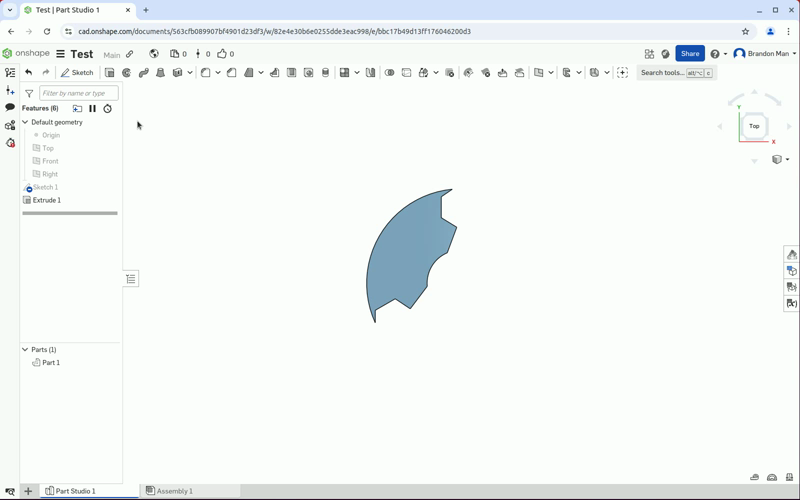
mouse_move(73, 189)
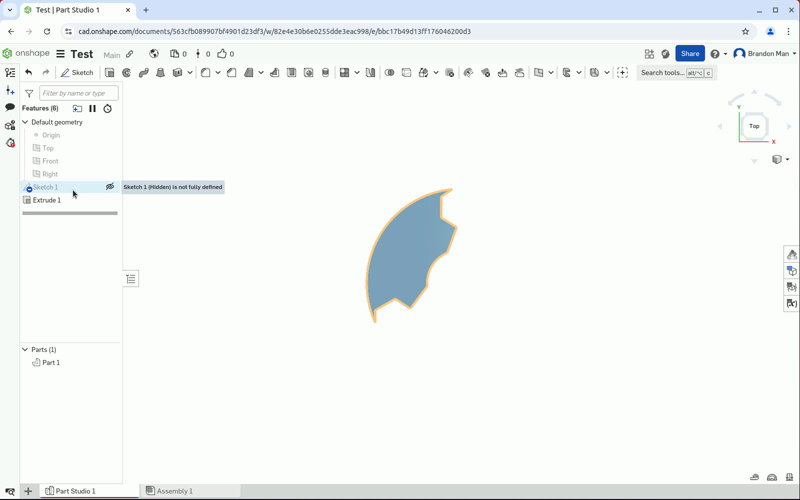
click(73, 189)
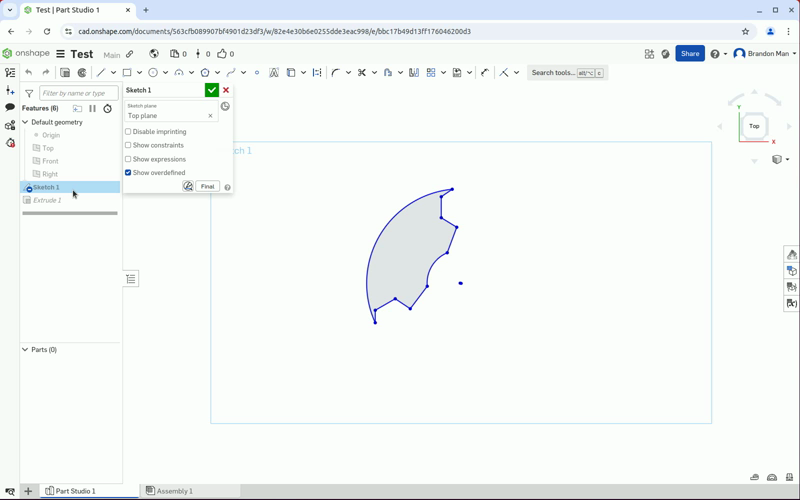
mouse_move(229, 92)
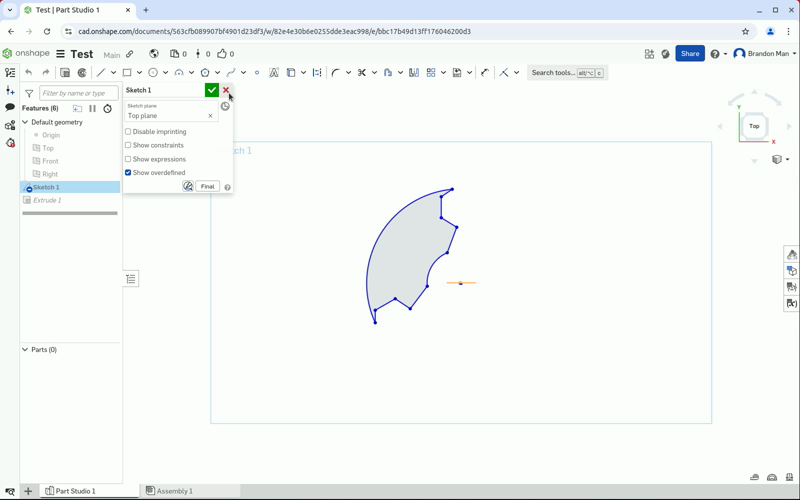
click(229, 92)
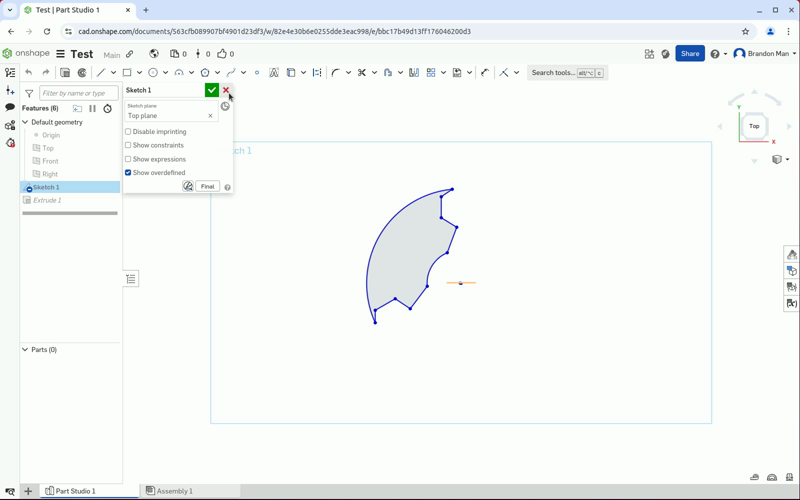
key(shift+s)
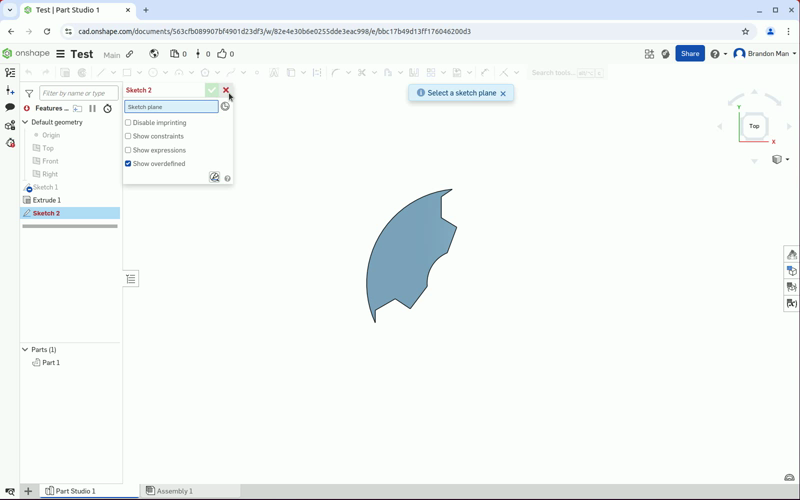
mouse_move(73, 150)
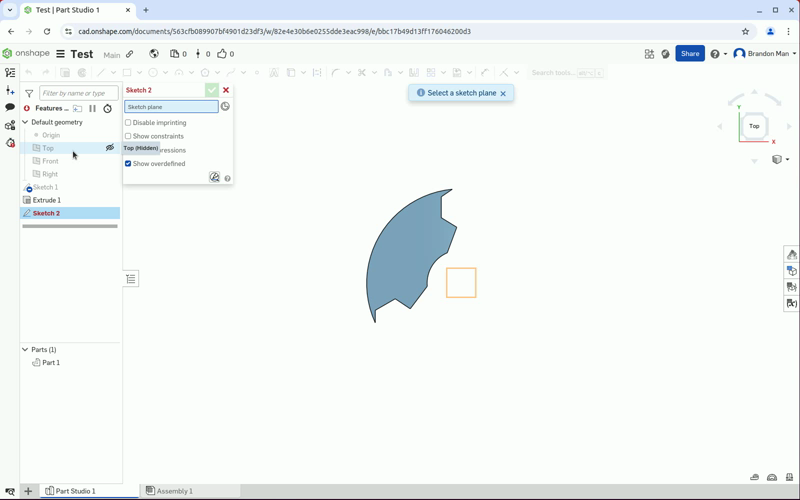
click(73, 150)
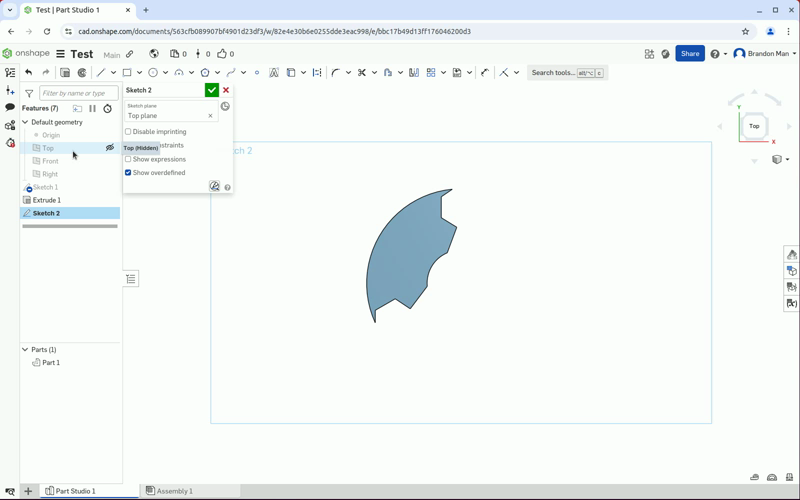
mouse_move(73, 352)
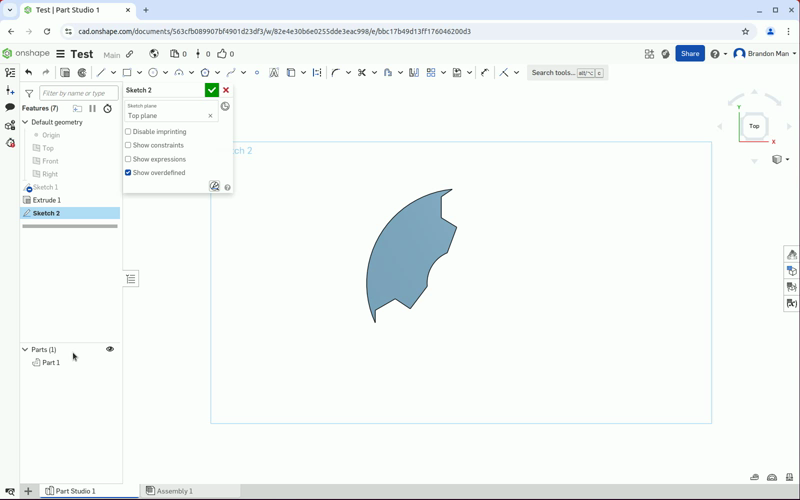
key(y)
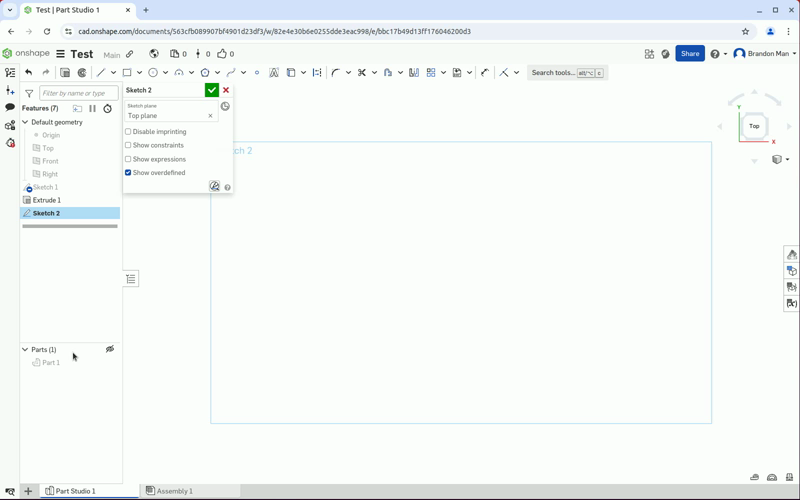
key(l)
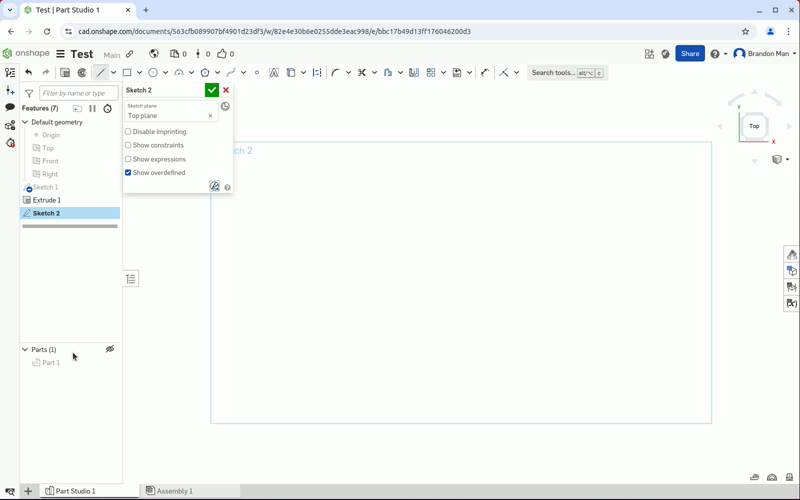
key_down(shift)
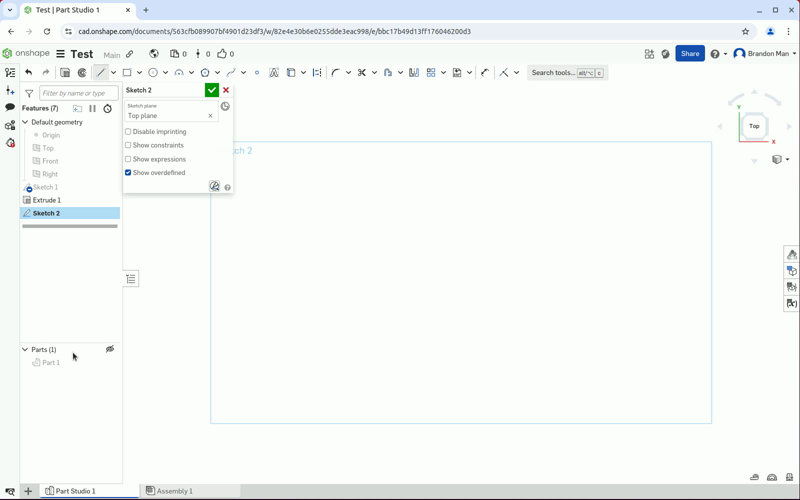
mouse_move(464, 226)
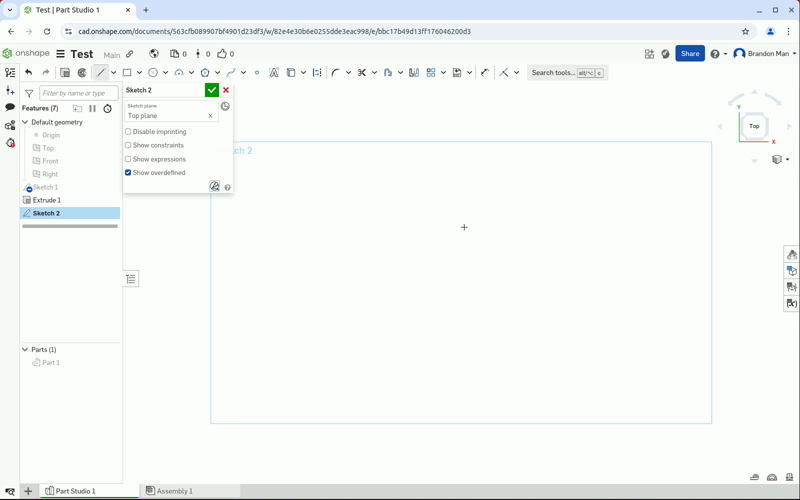
click(464, 226)
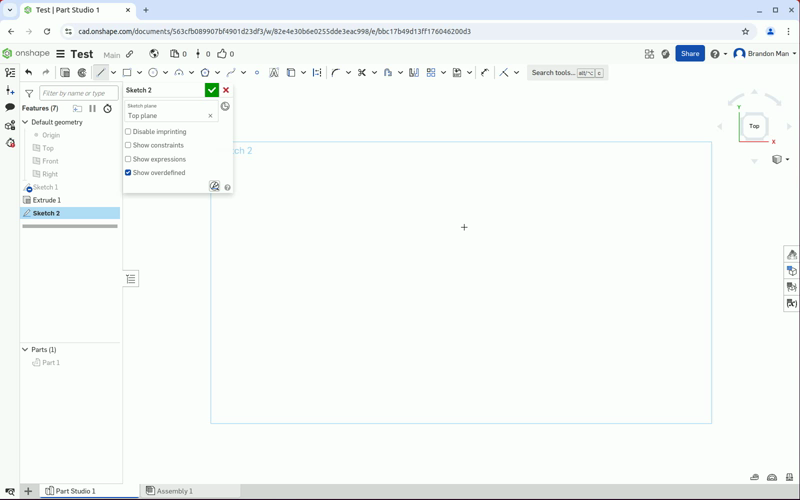
key_up(shift)
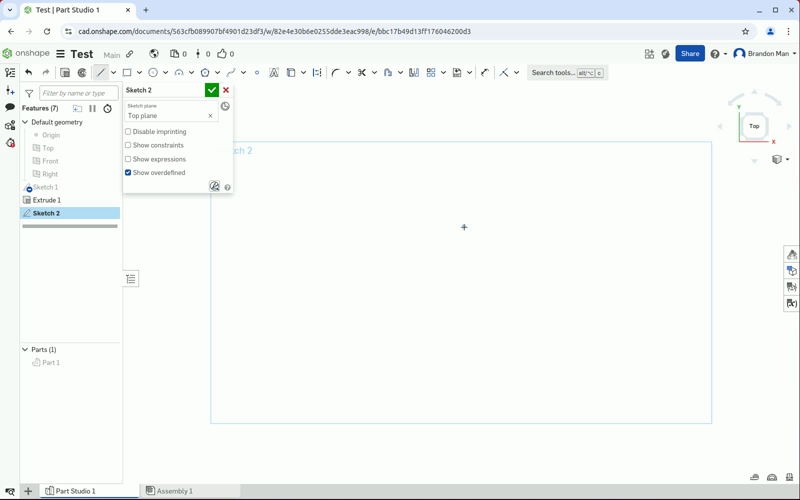
key_down(shift)
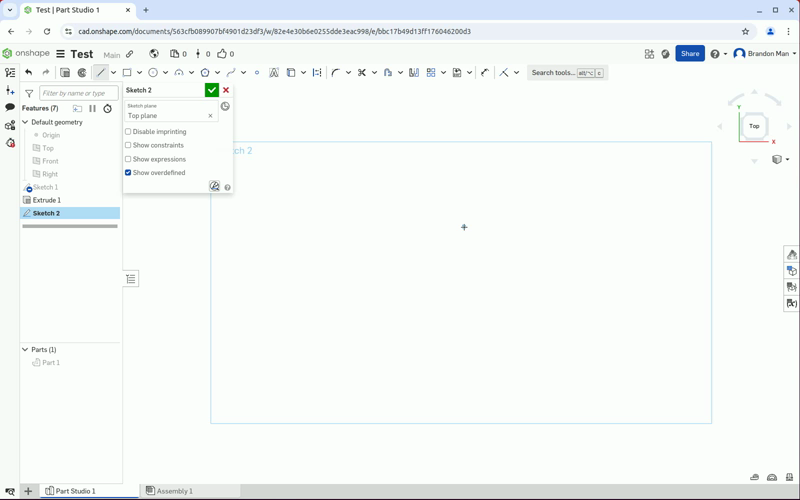
mouse_move(494, 226)
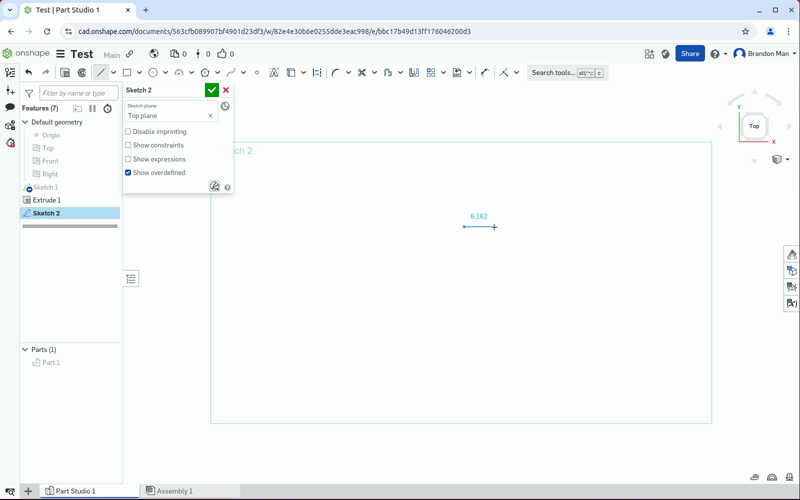
mouse_move(475, 252)
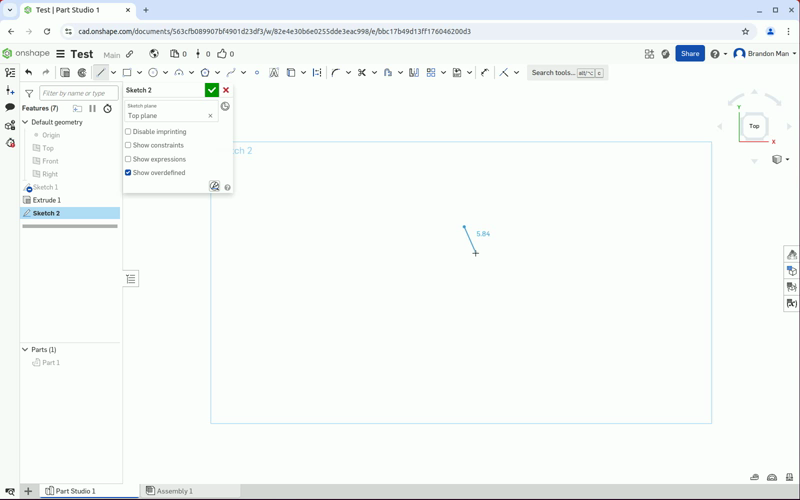
click(475, 252)
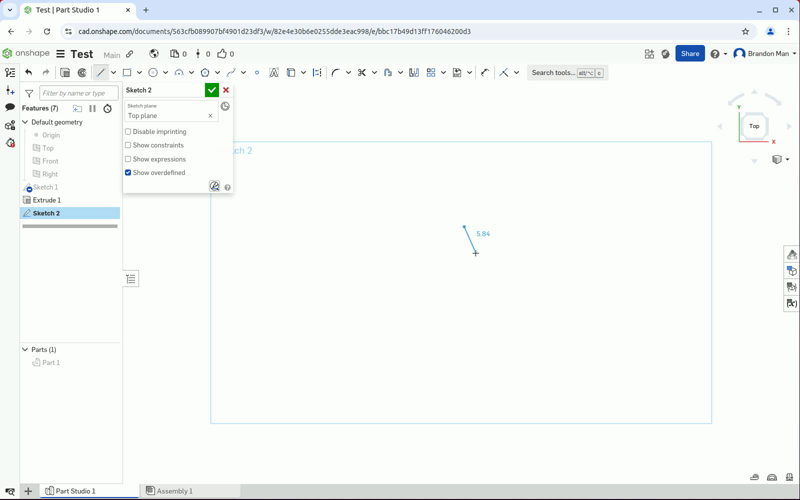
key_up(shift)
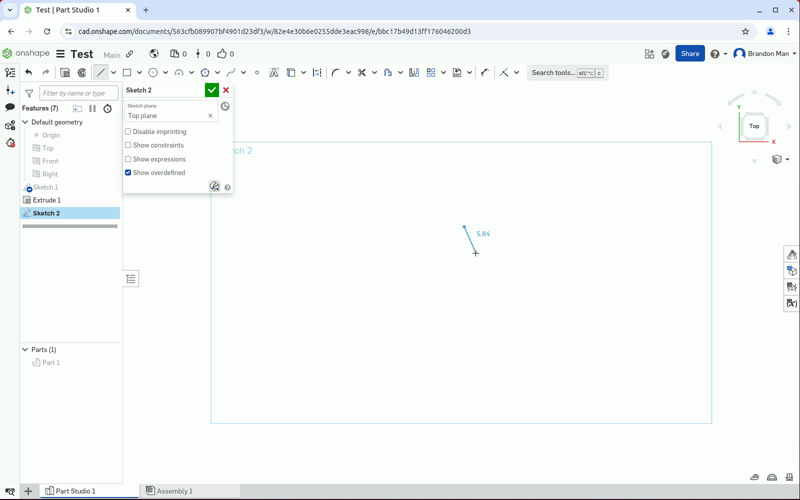
key(esc)
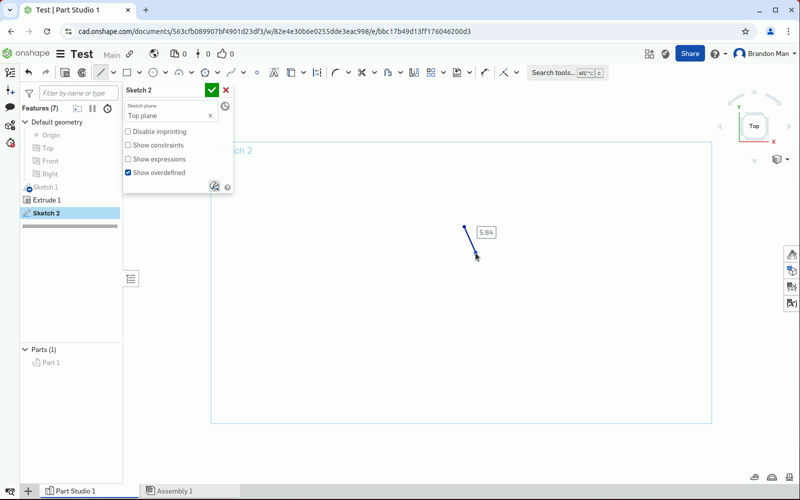
key(a)
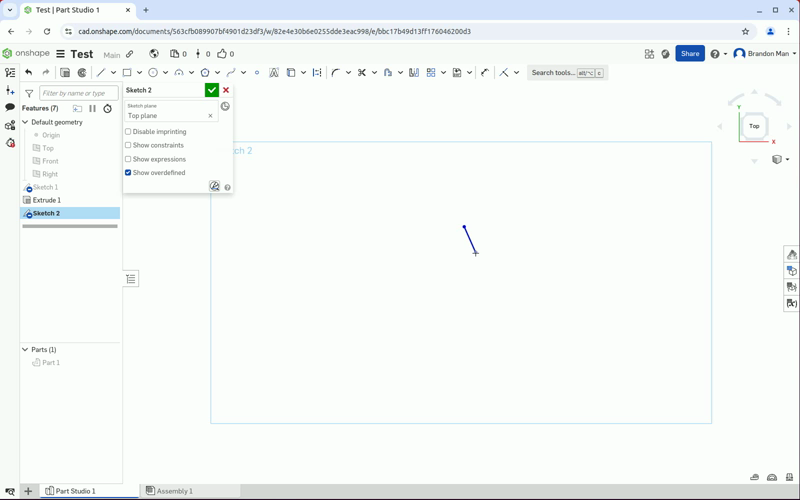
mouse_move(475, 252)
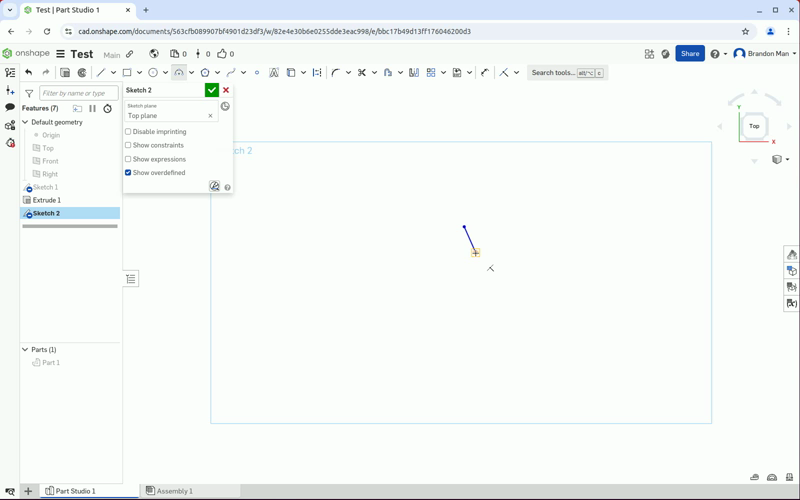
click(475, 252)
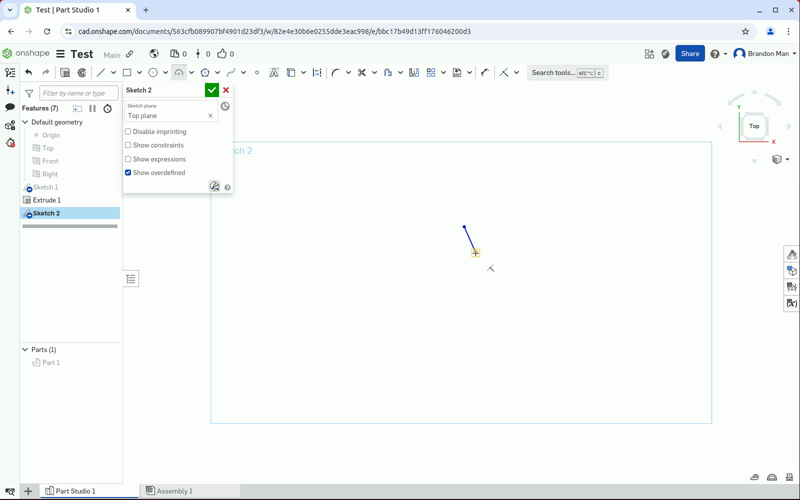
key_down(shift)
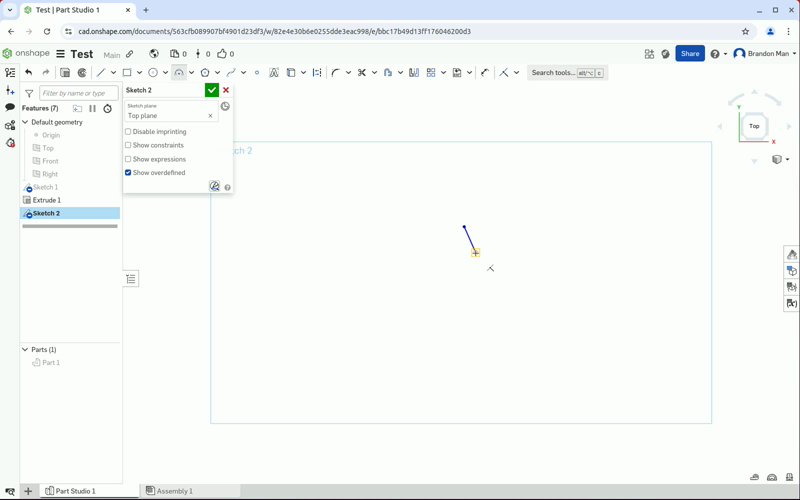
mouse_move(494, 285)
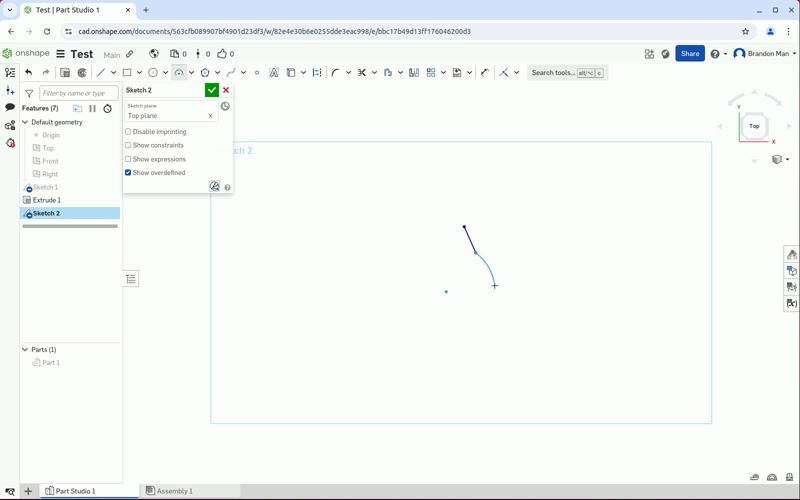
click(494, 285)
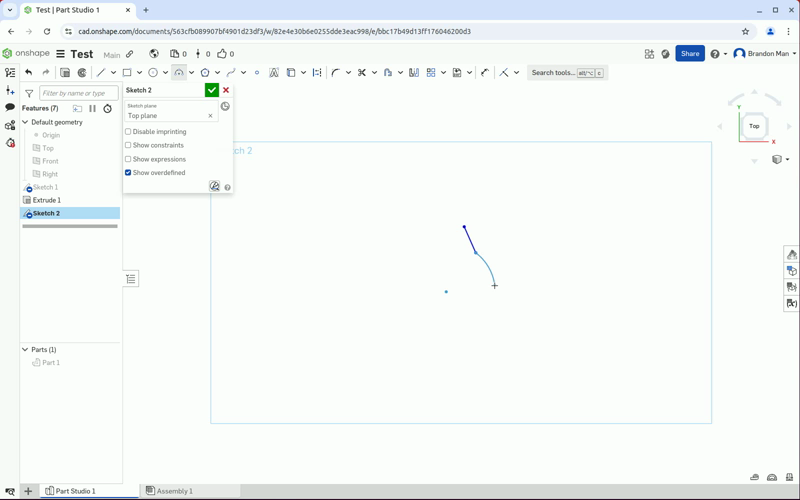
mouse_move(490, 266)
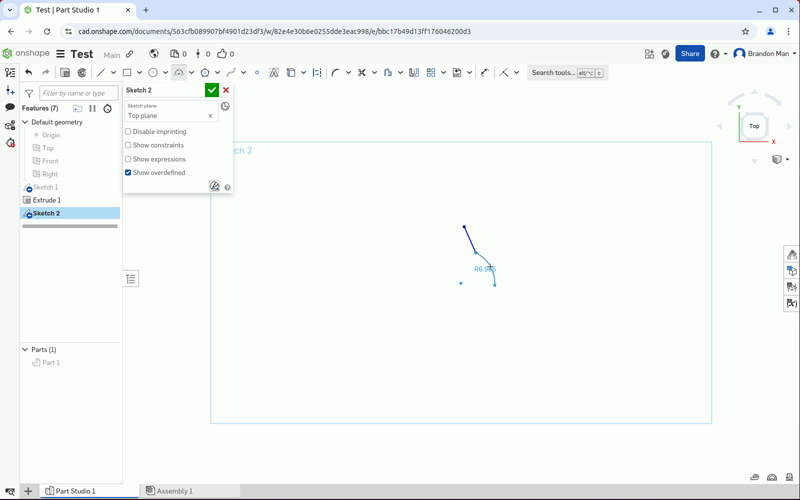
click(490, 266)
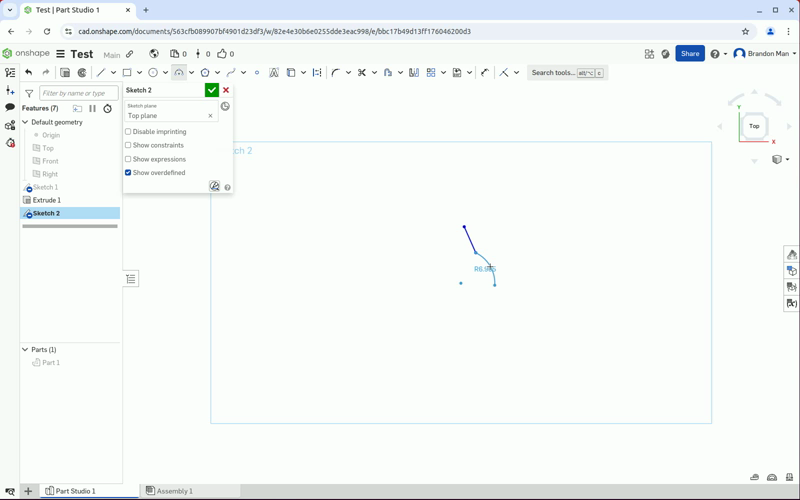
key_up(shift)
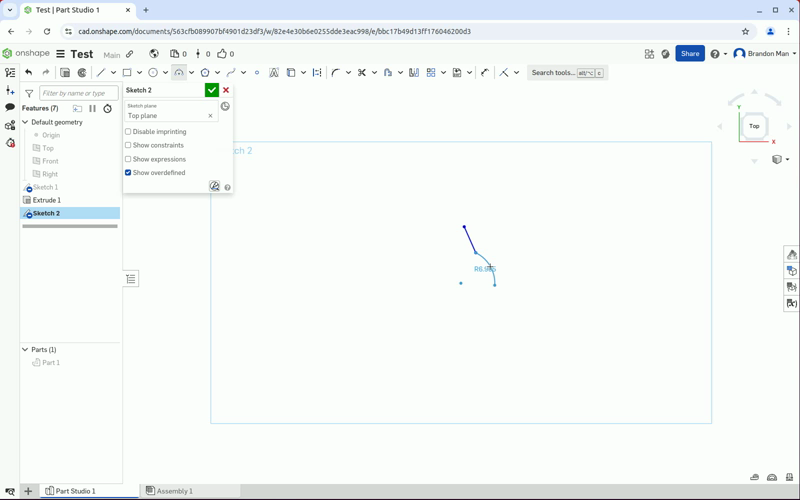
key(esc)
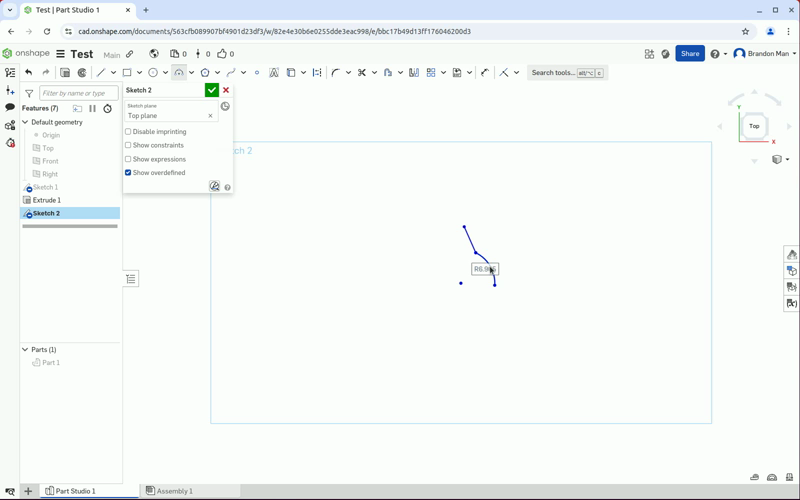
key(l)
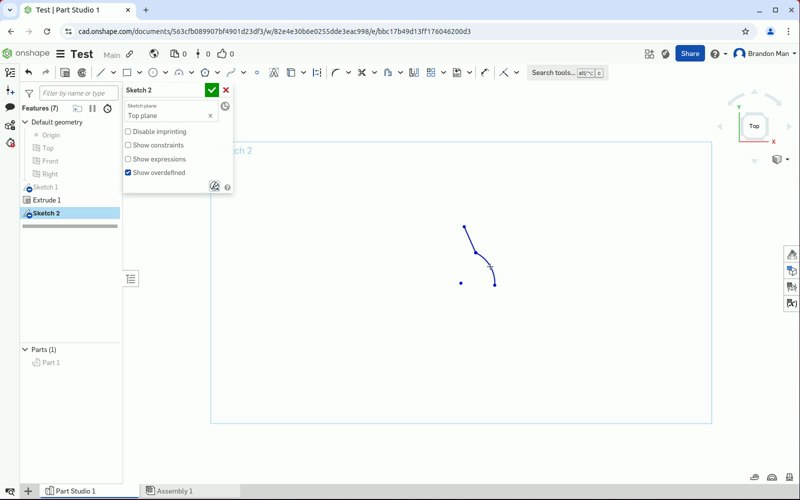
mouse_move(494, 285)
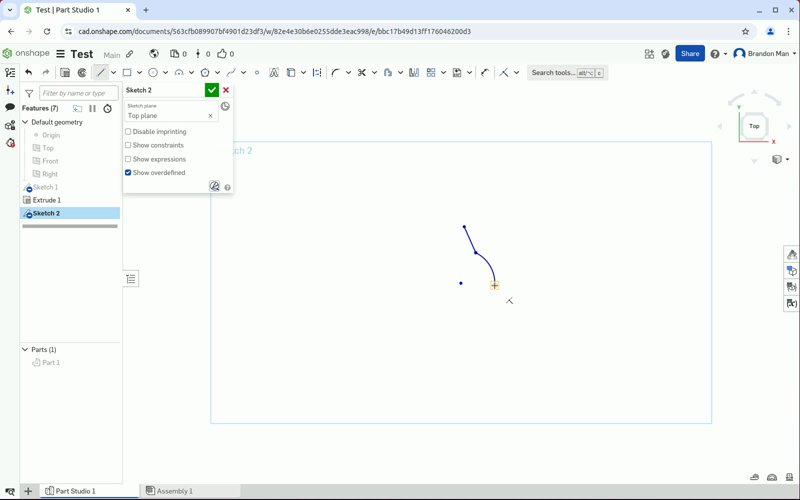
click(494, 285)
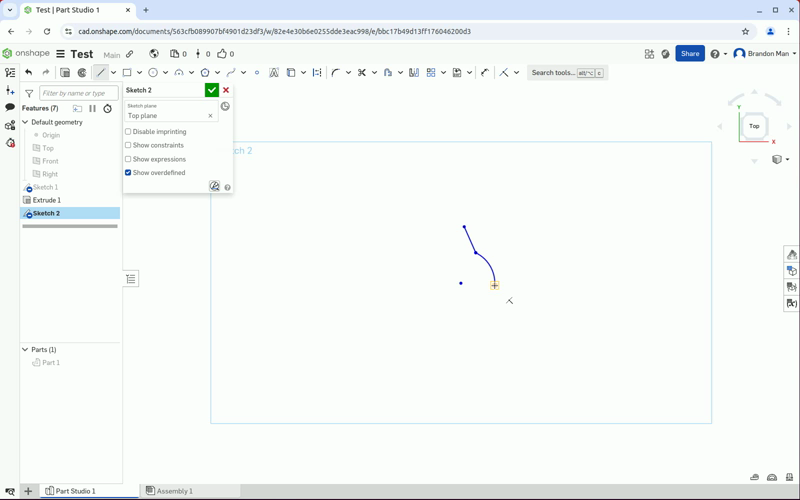
key_down(shift)
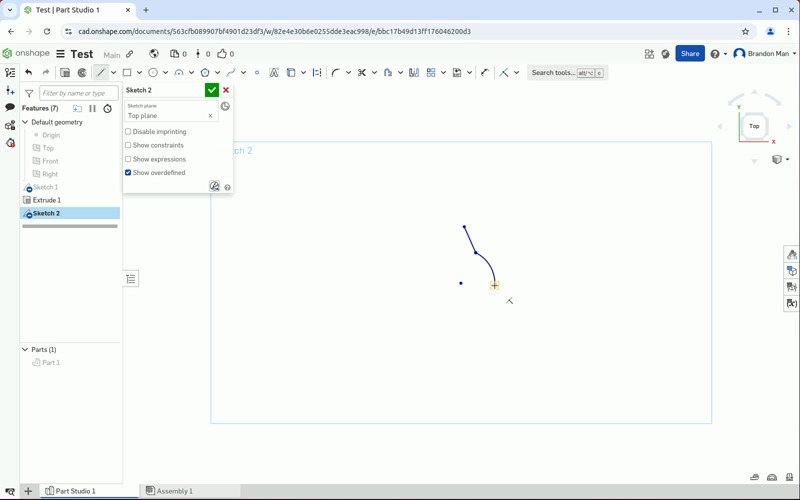
mouse_move(524, 285)
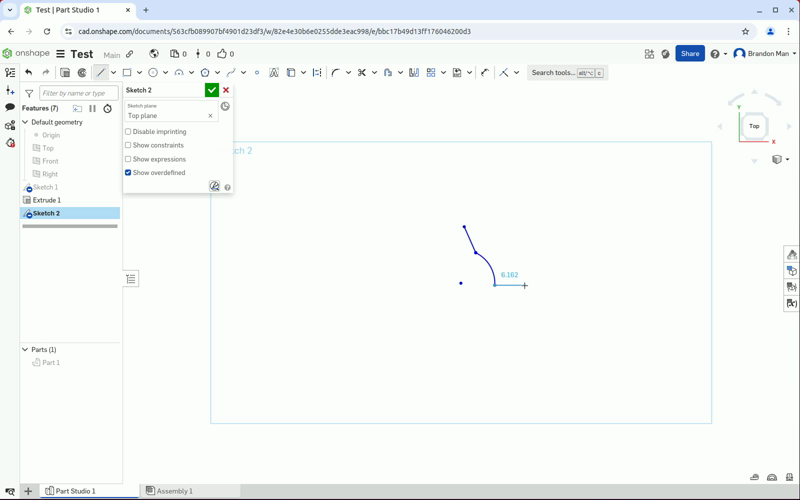
mouse_move(511, 308)
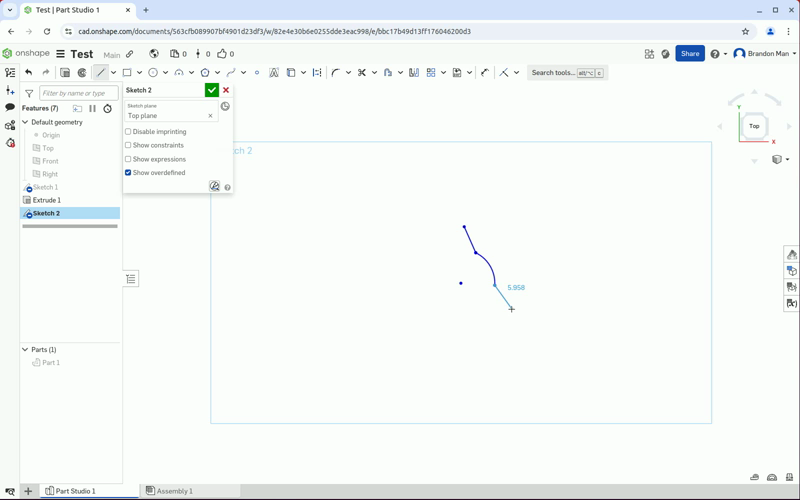
click(511, 308)
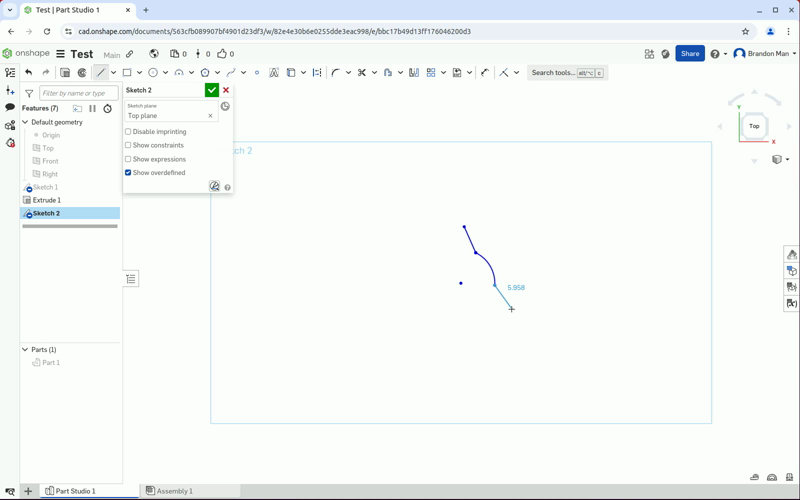
key_up(shift)
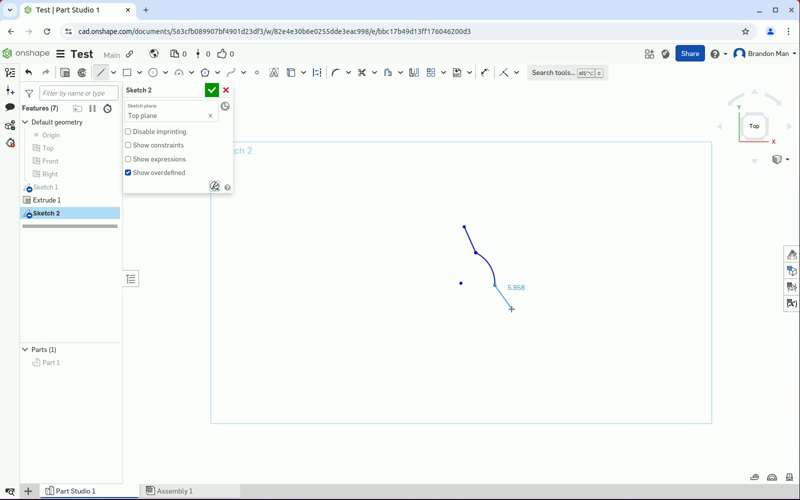
key_down(shift)
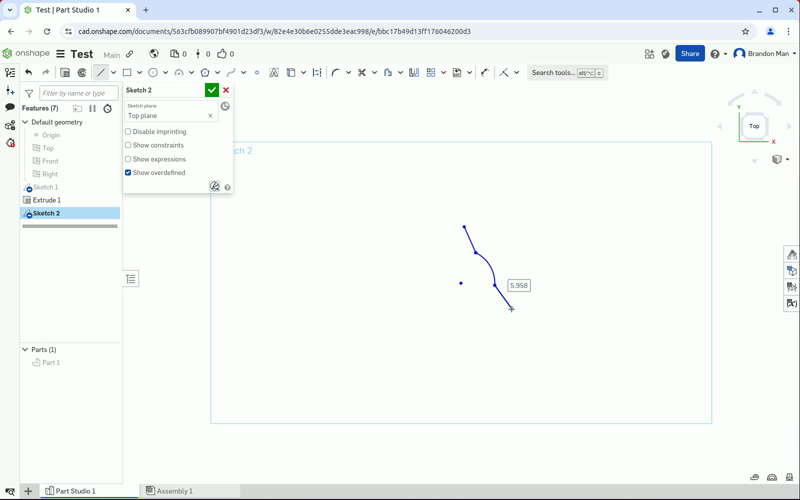
mouse_move(541, 308)
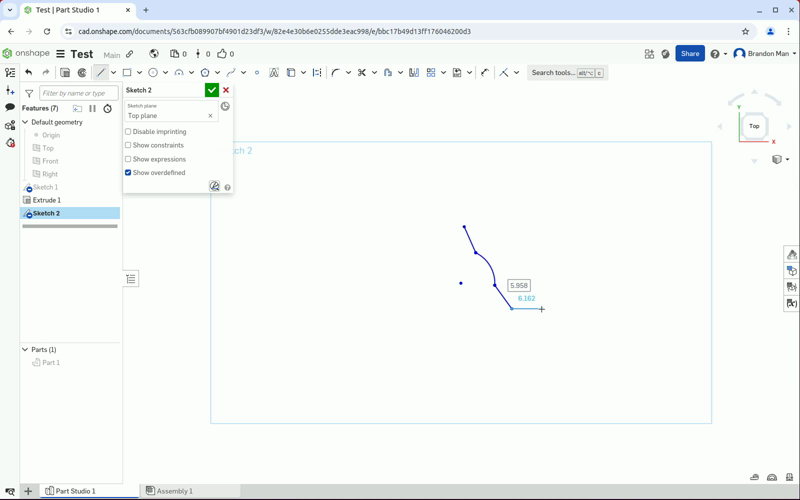
mouse_move(527, 299)
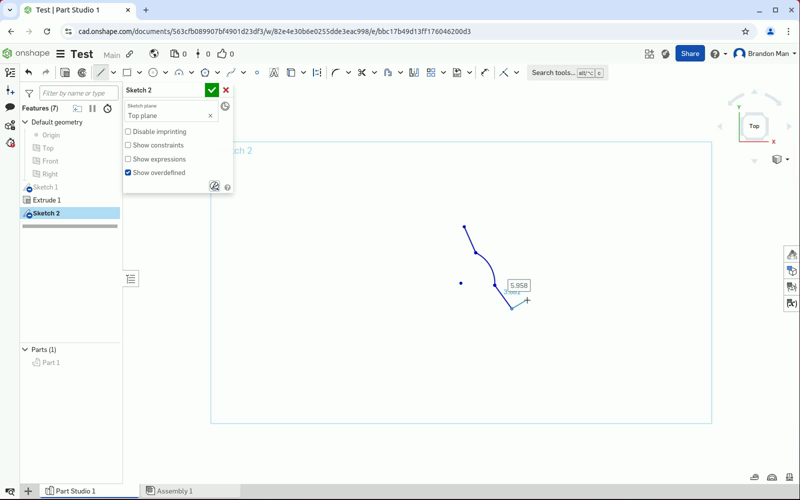
click(527, 299)
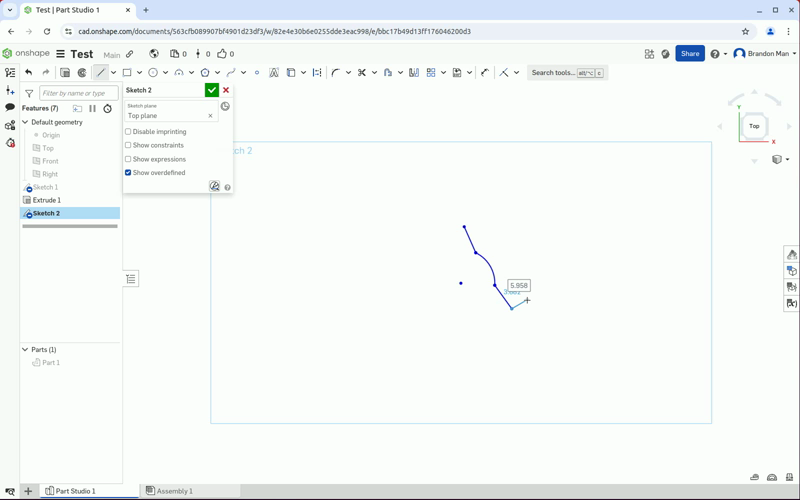
key_up(shift)
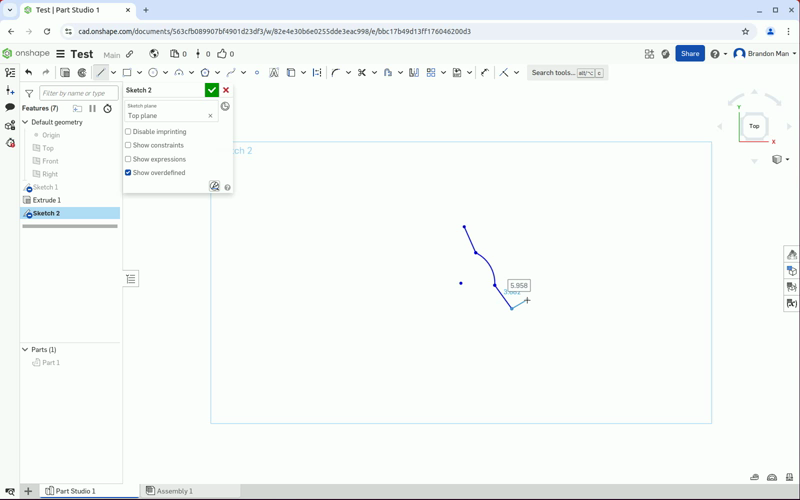
key_down(shift)
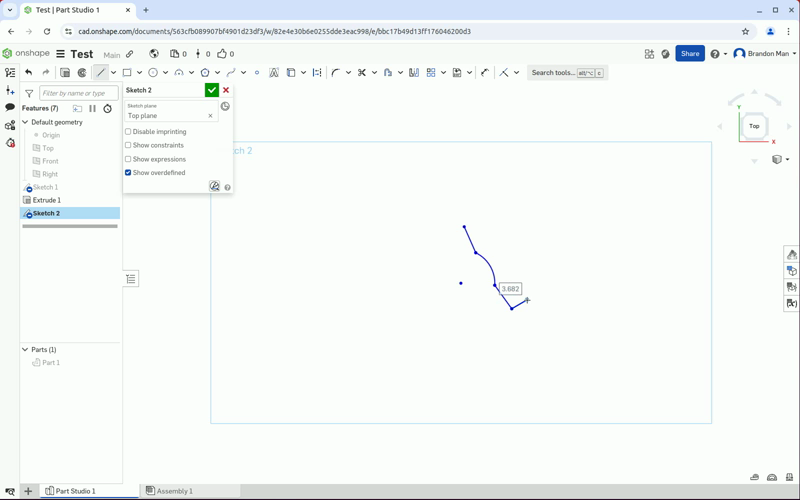
mouse_move(557, 299)
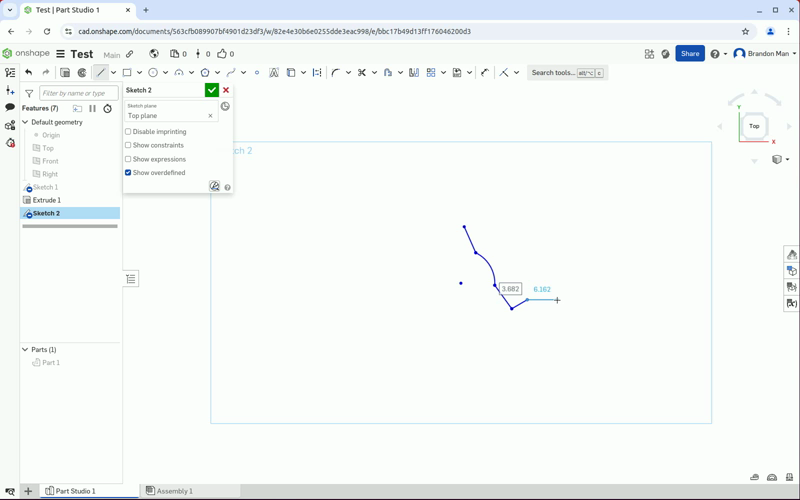
mouse_move(546, 309)
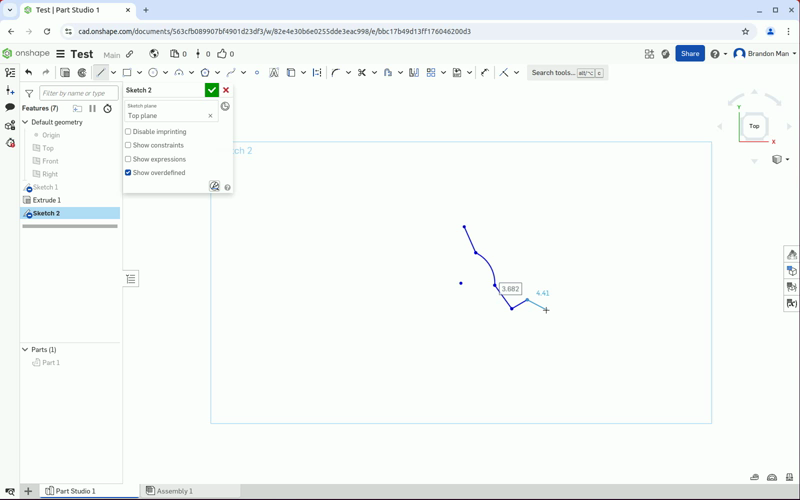
click(546, 309)
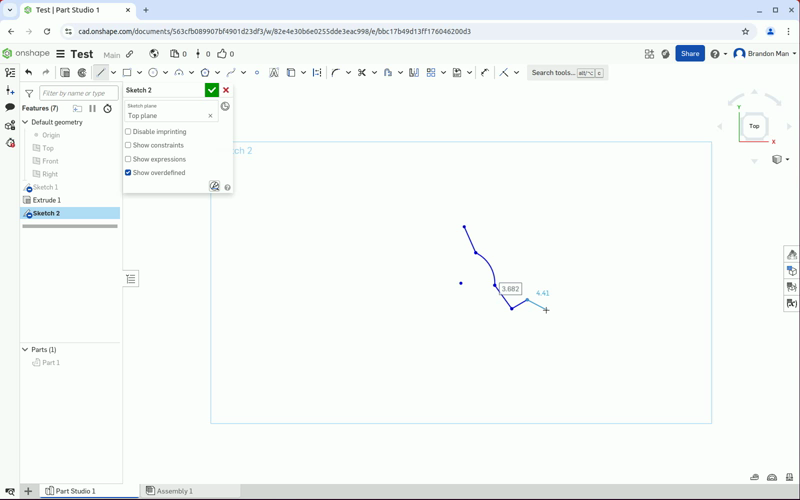
key_up(shift)
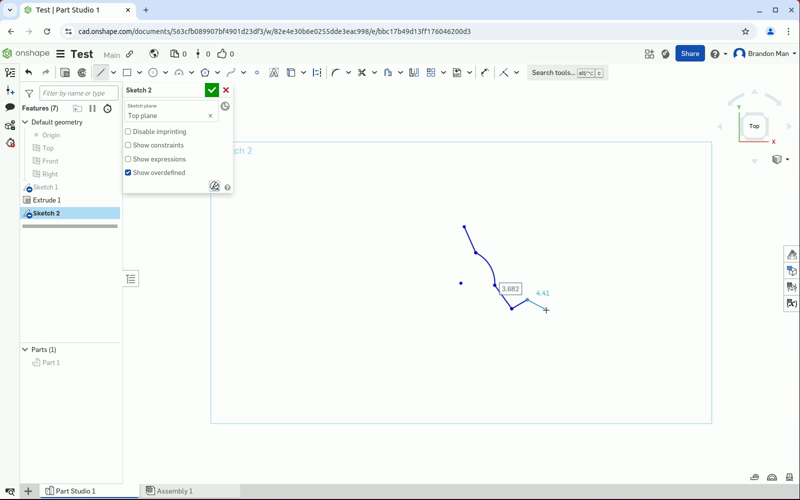
key_down(shift)
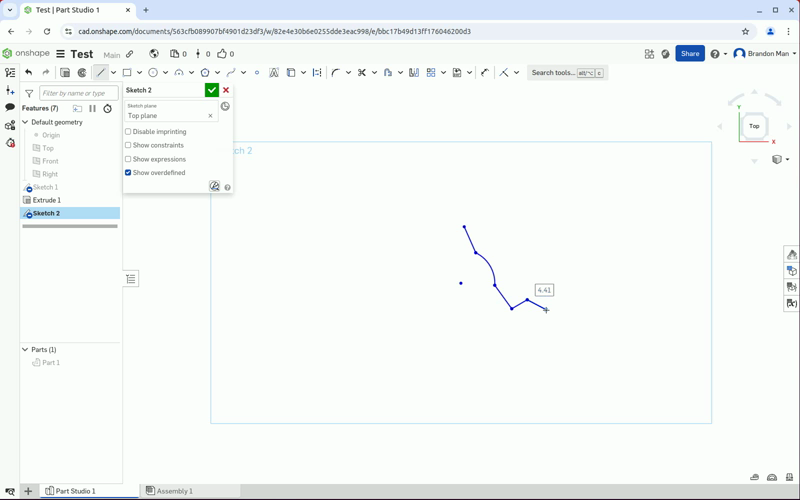
mouse_move(576, 309)
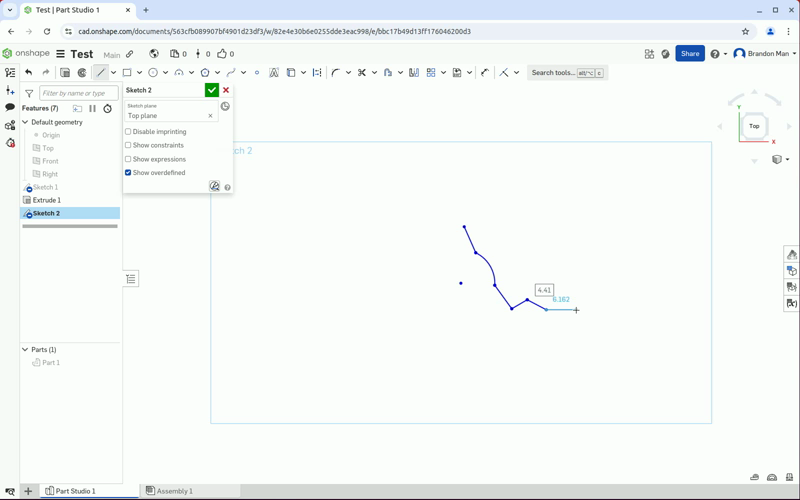
mouse_move(546, 322)
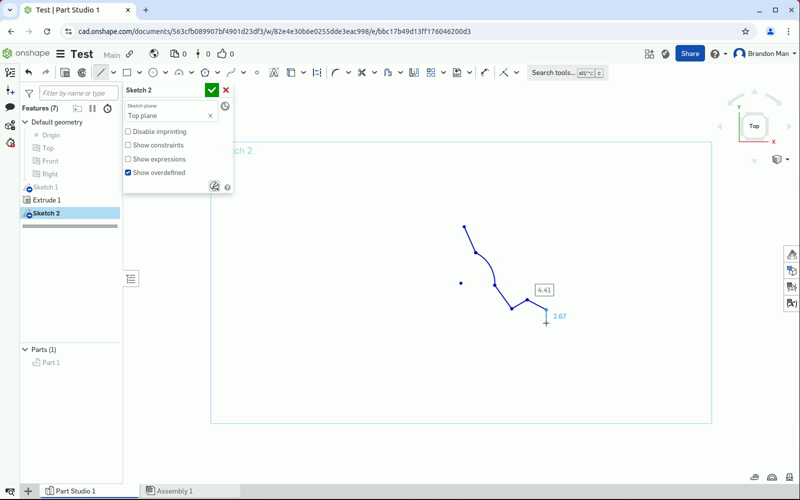
click(546, 322)
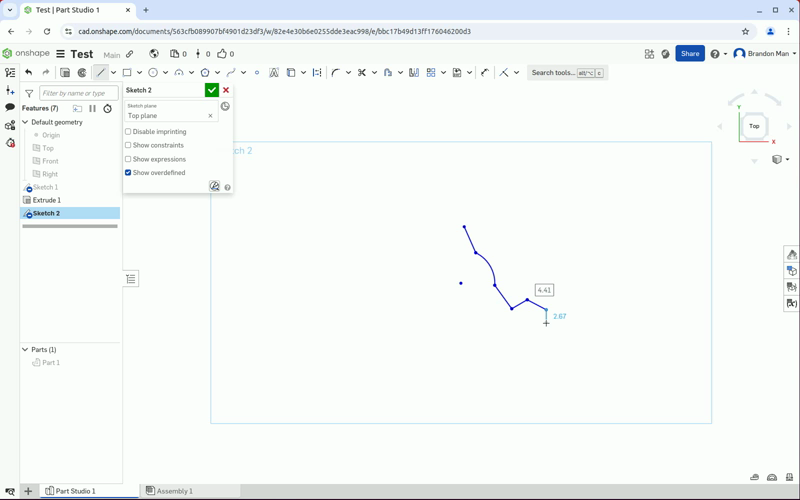
key_up(shift)
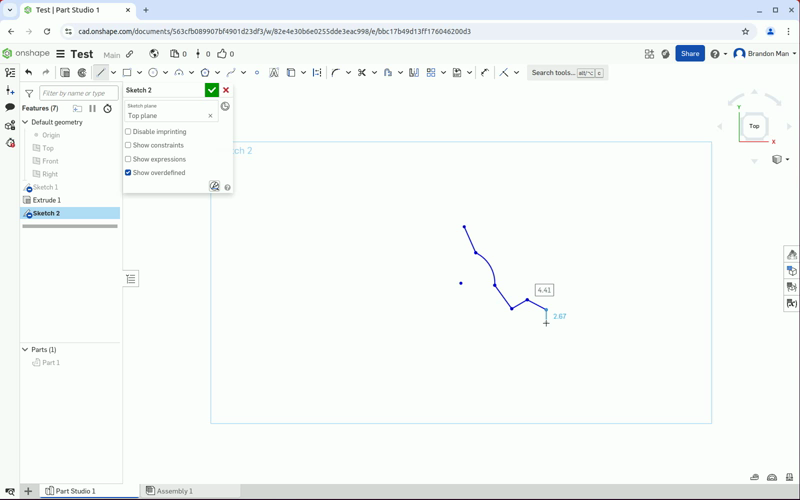
key(esc)
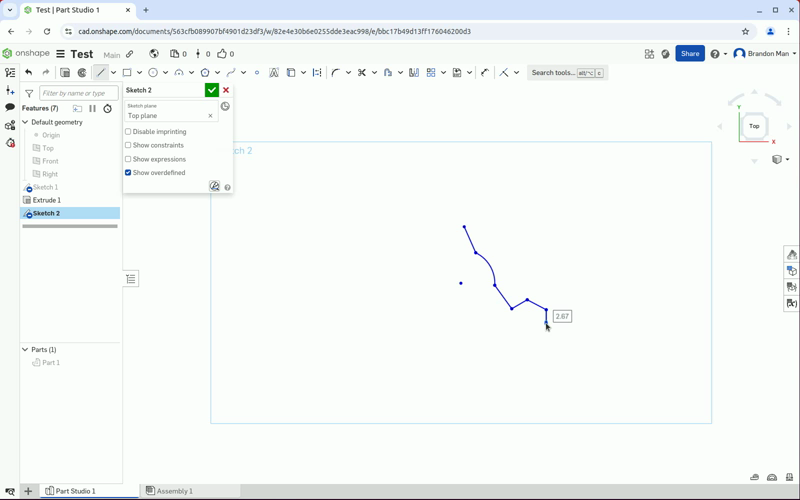
key(a)
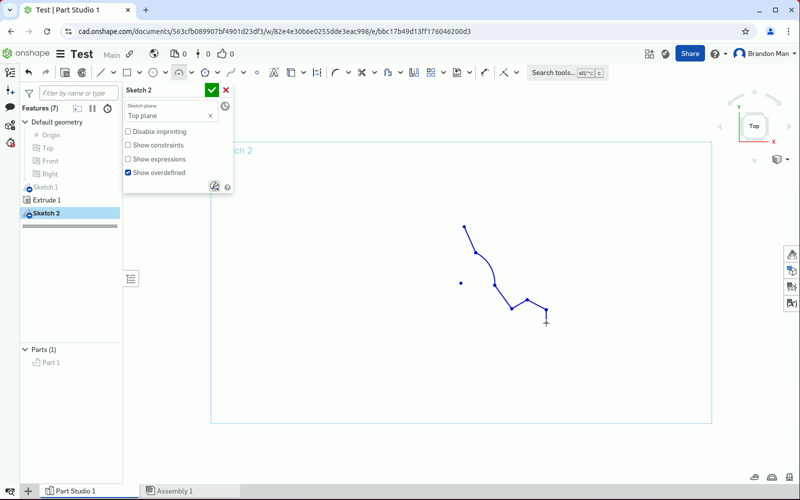
mouse_move(546, 322)
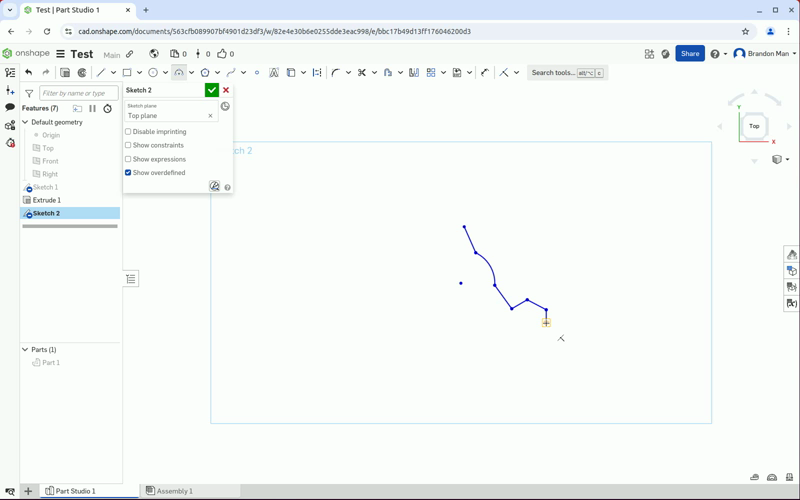
click(546, 322)
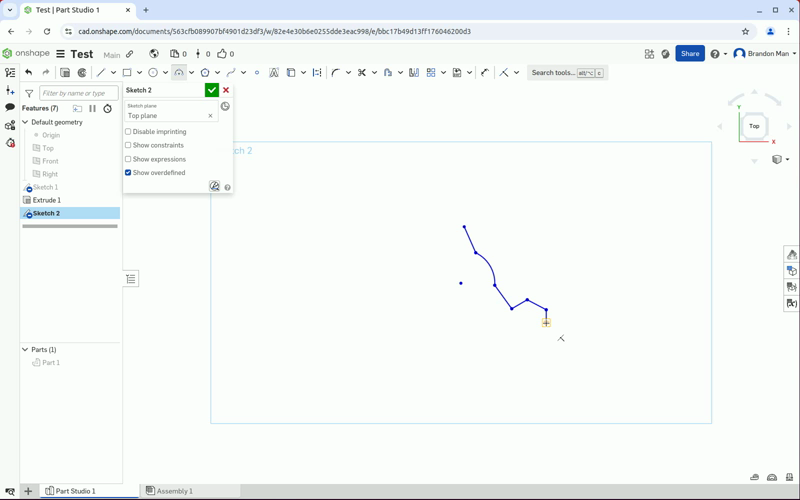
key_down(shift)
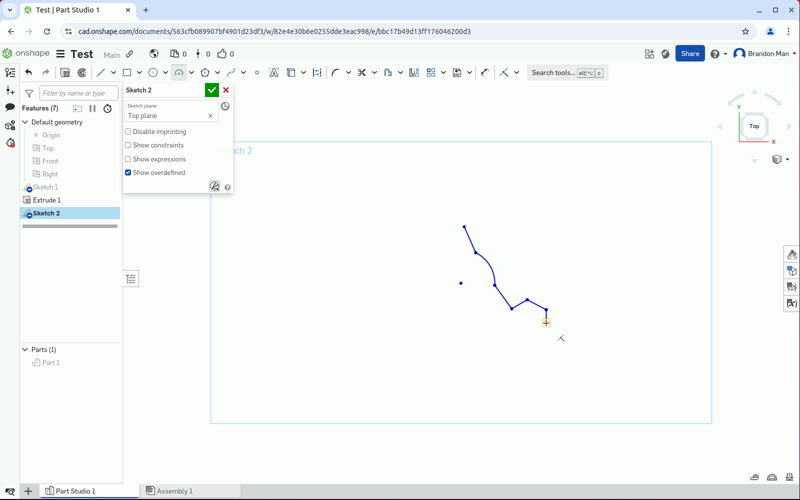
mouse_move(469, 189)
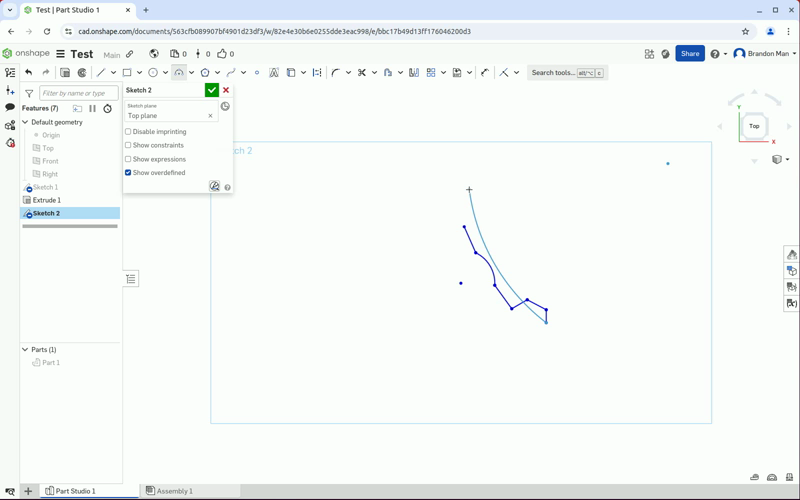
click(469, 189)
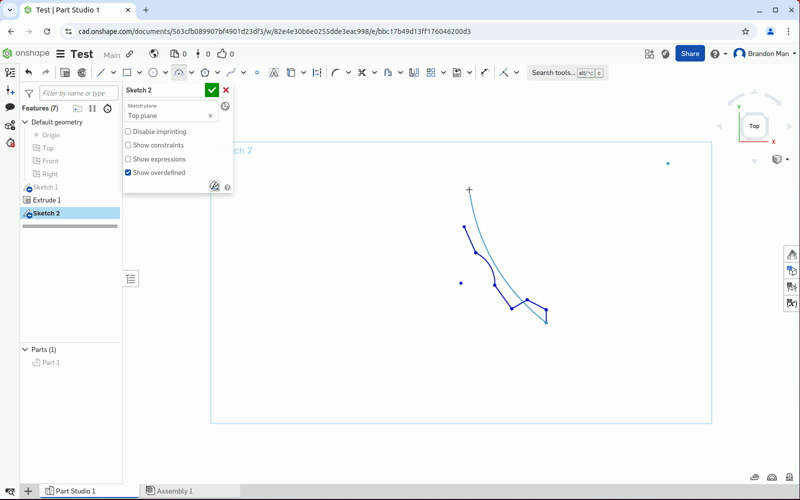
mouse_move(542, 236)
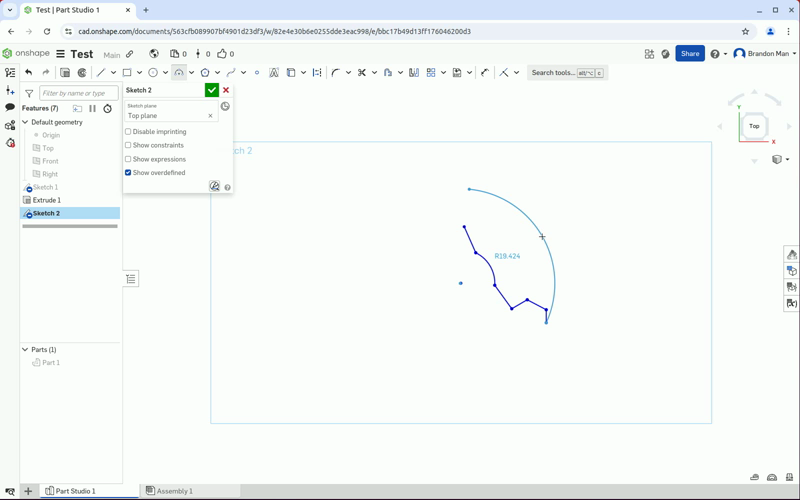
click(542, 236)
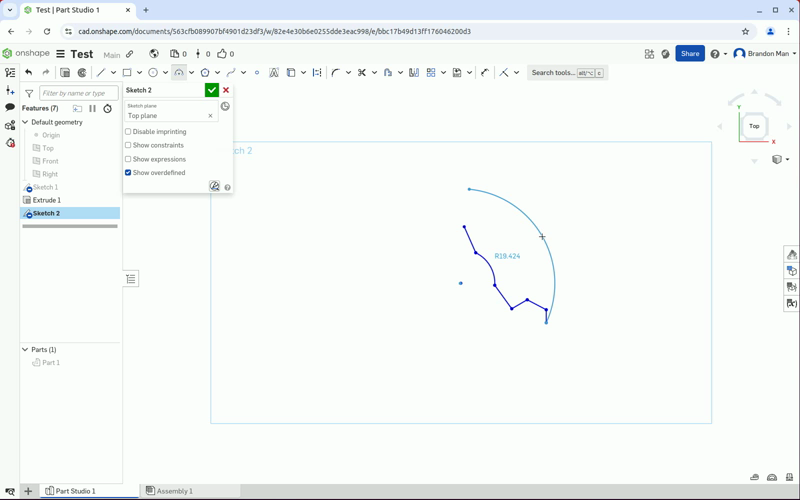
key_up(shift)
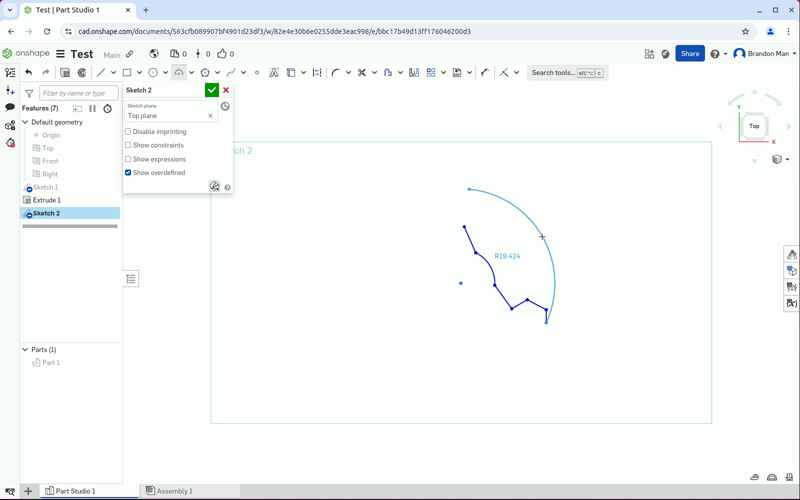
key(esc)
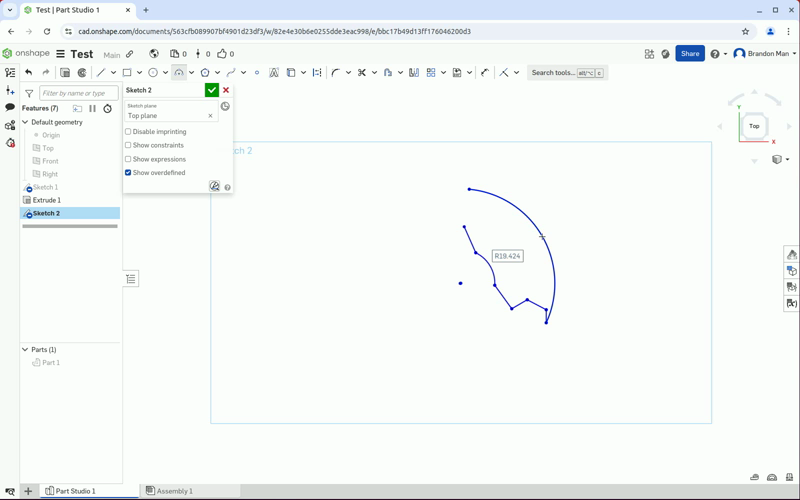
key(l)
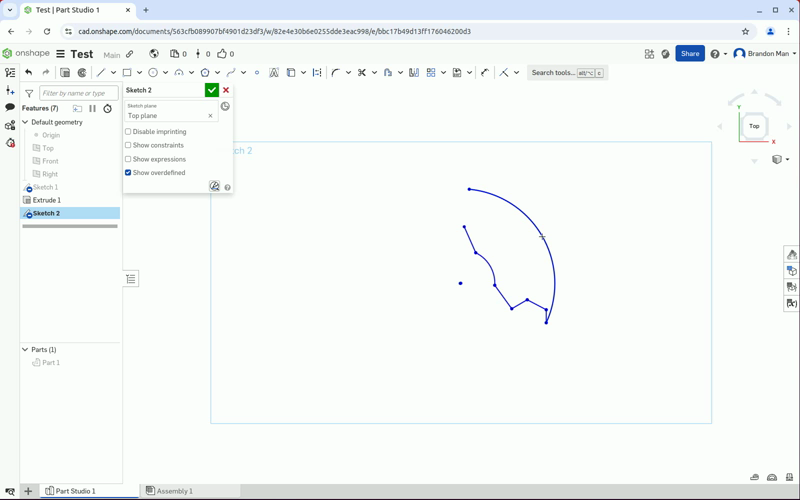
mouse_move(469, 189)
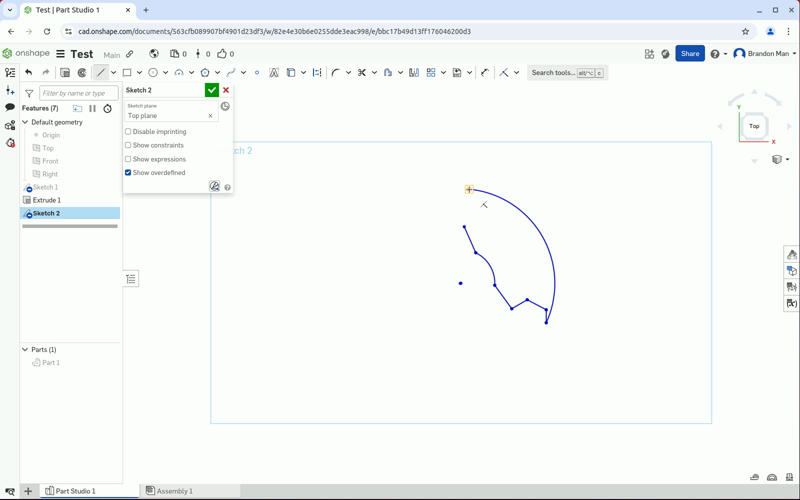
click(469, 189)
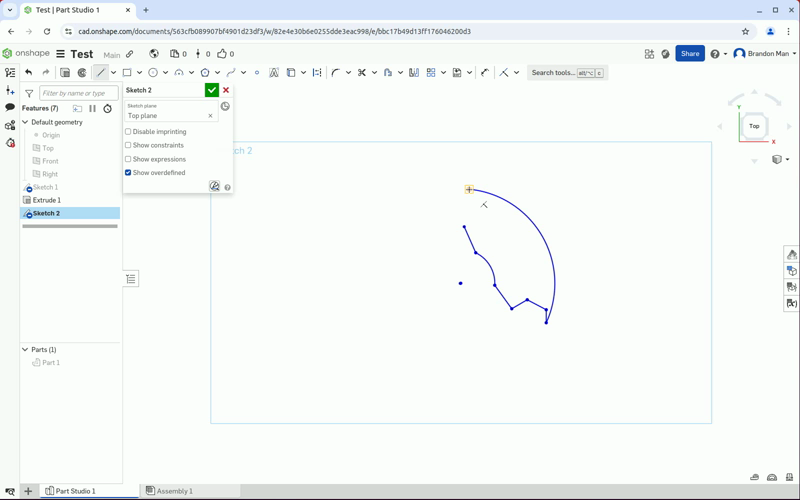
key_down(shift)
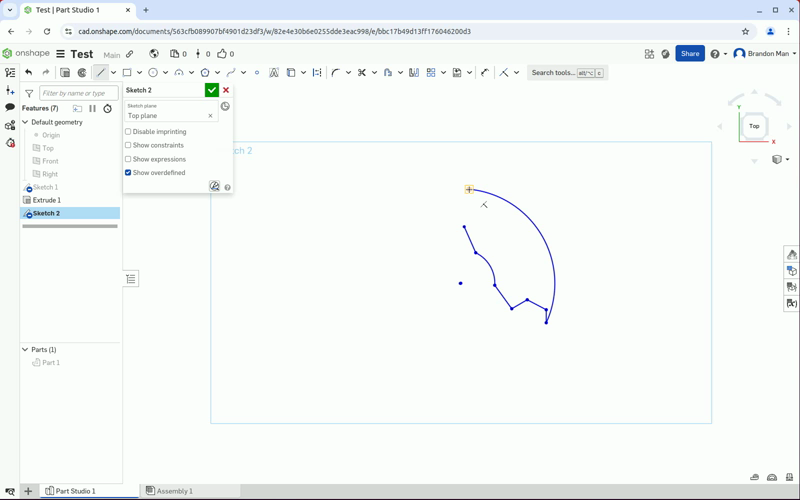
mouse_move(499, 189)
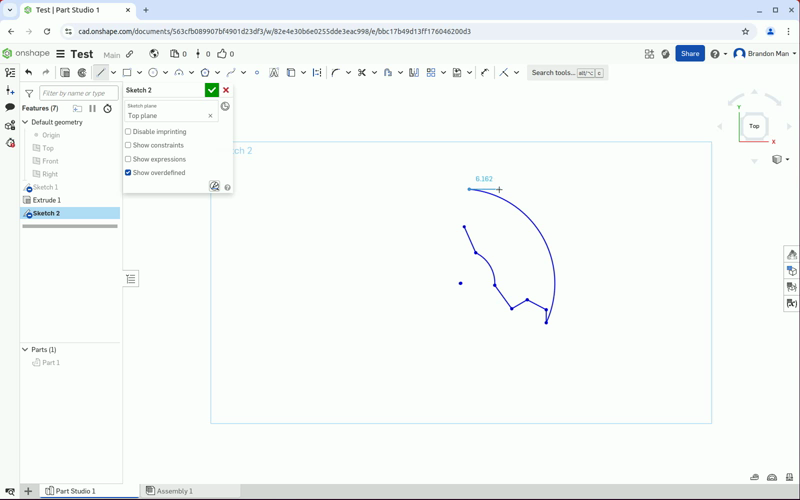
mouse_move(480, 195)
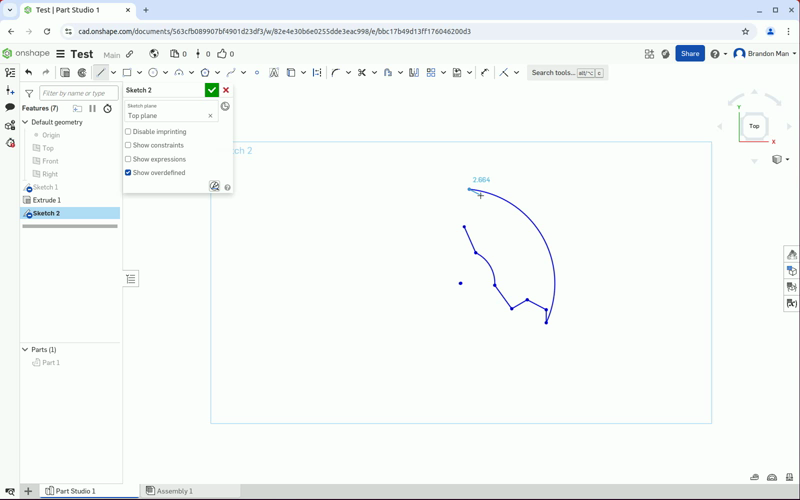
click(480, 195)
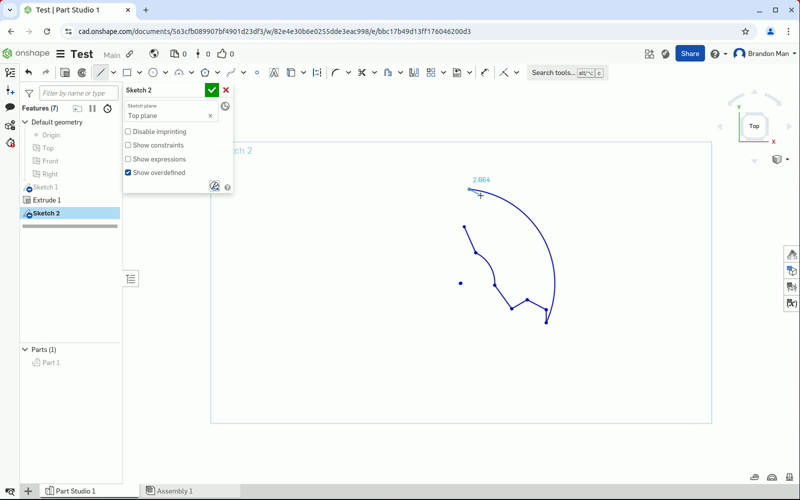
key_up(shift)
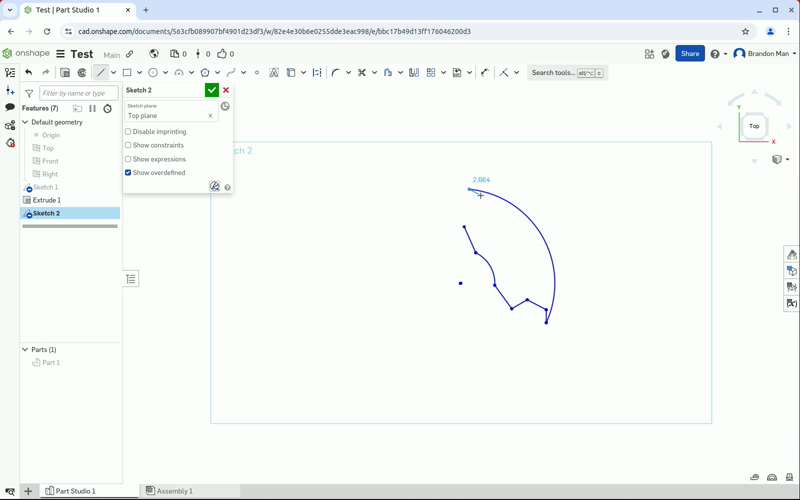
key_down(shift)
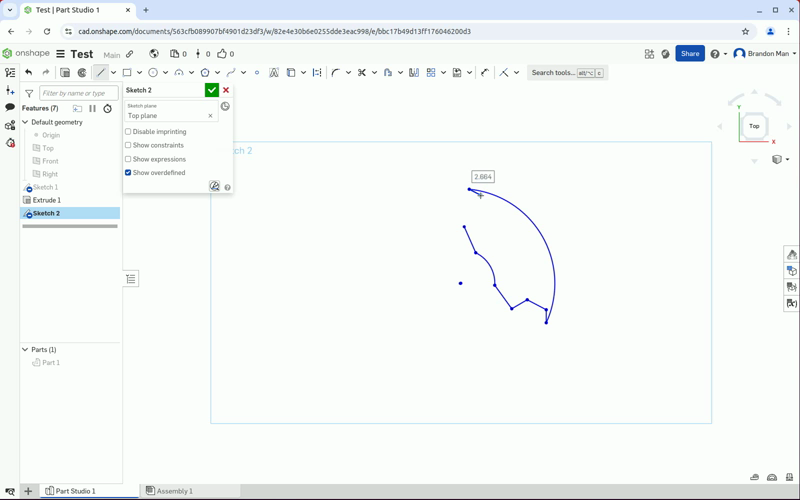
mouse_move(510, 195)
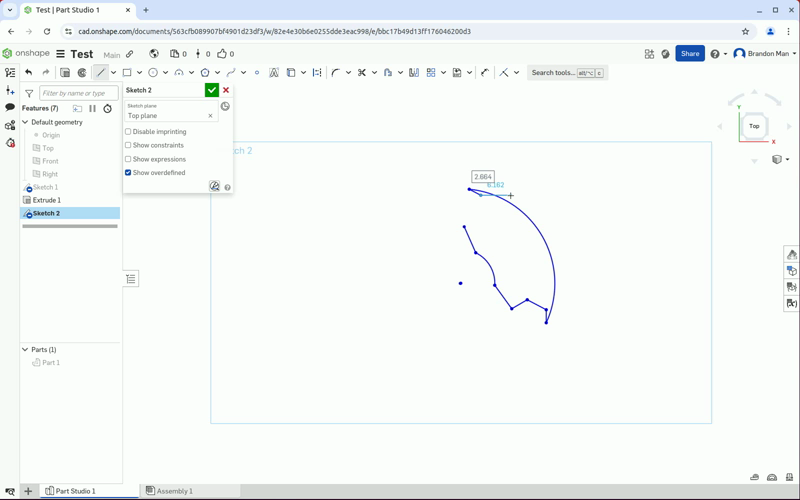
mouse_move(480, 217)
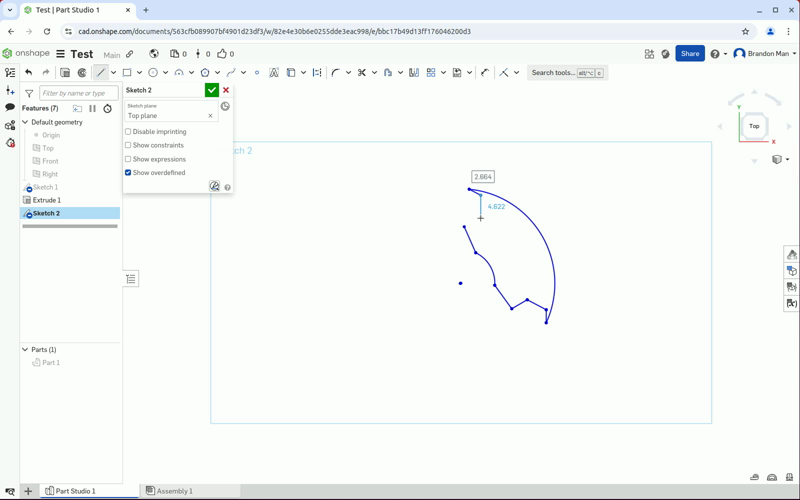
click(480, 217)
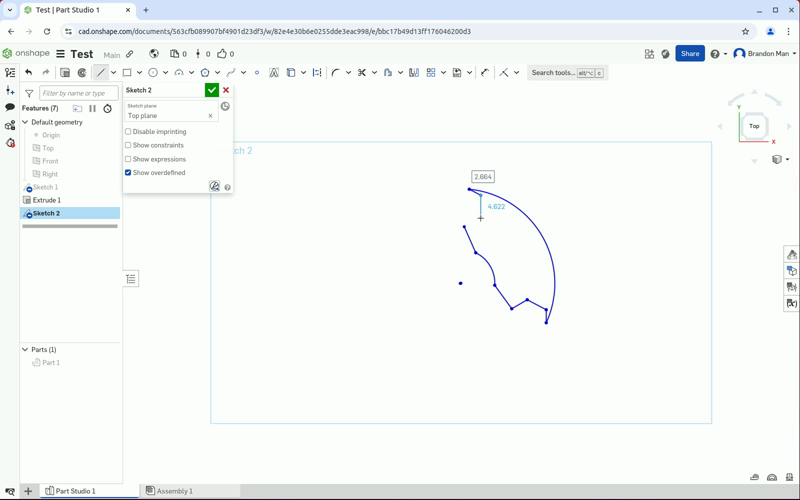
key_up(shift)
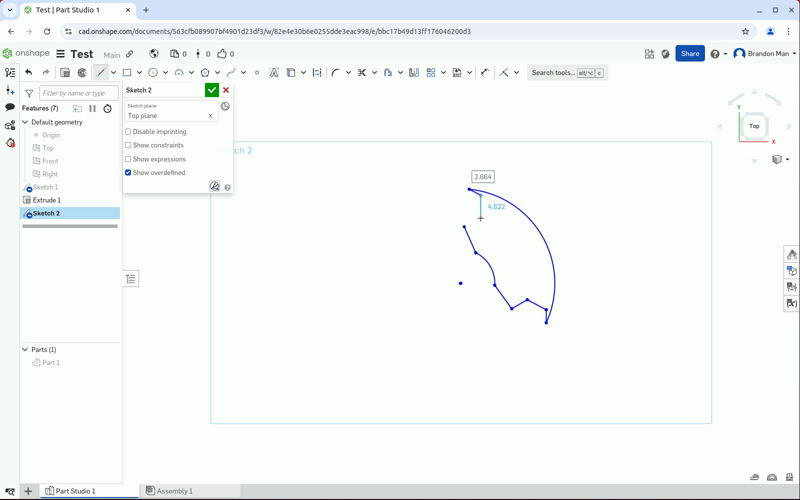
mouse_move(510, 217)
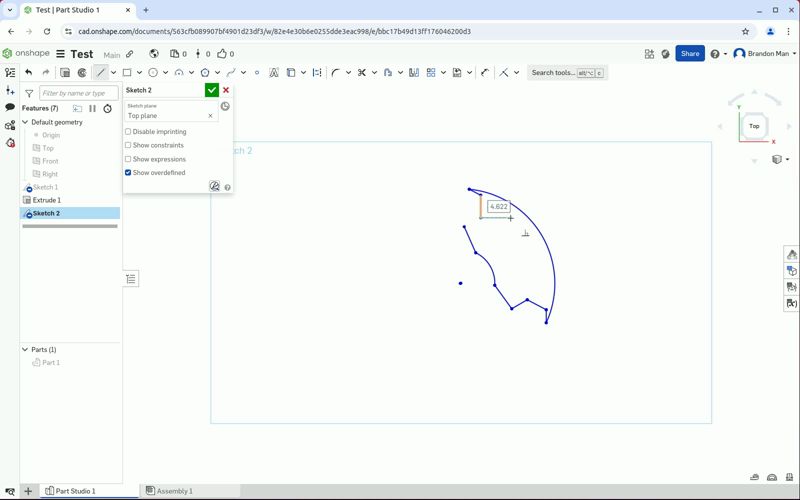
key_down(shift)
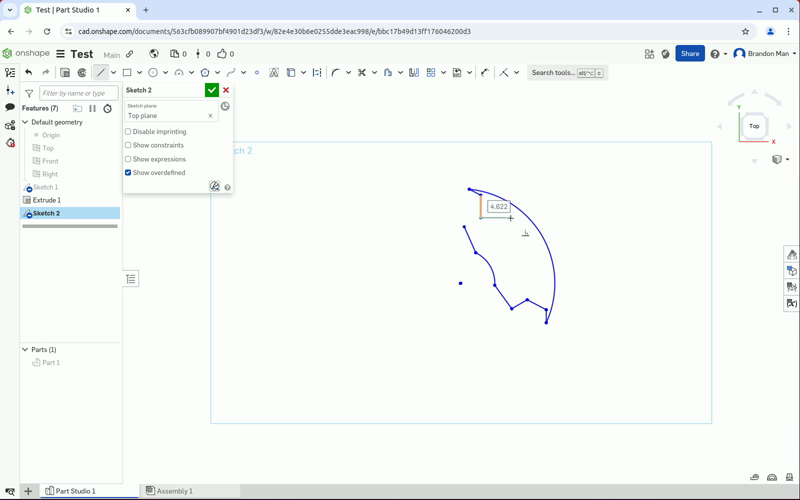
mouse_move(464, 226)
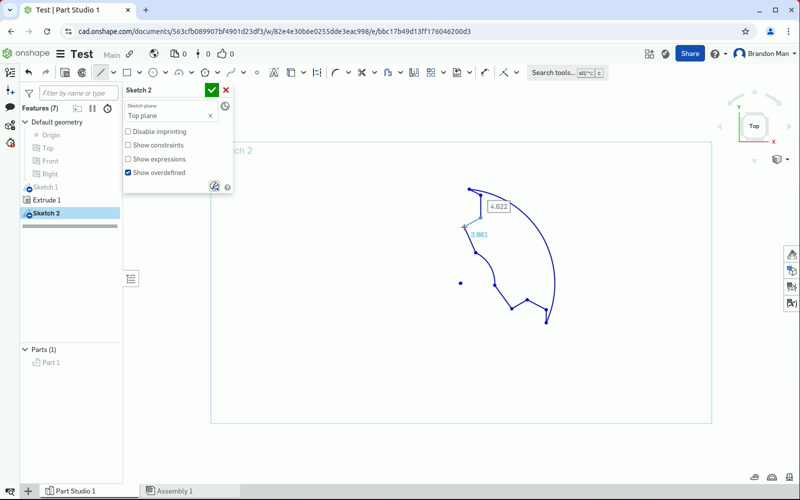
key_up(shift)
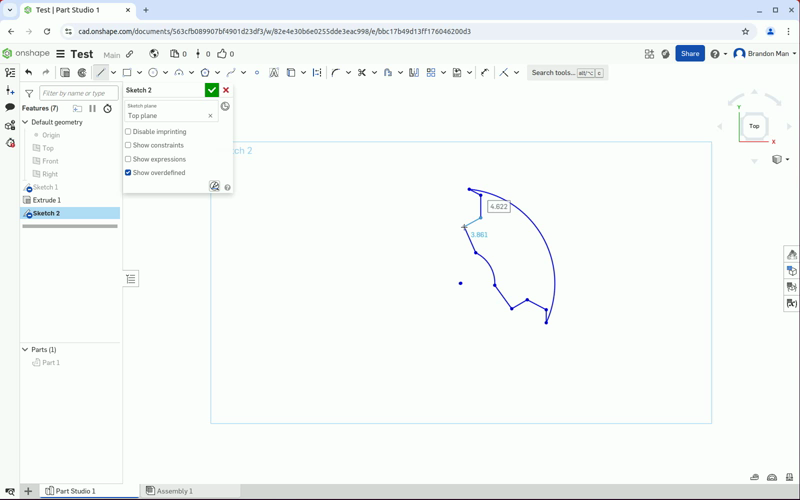
click(464, 226)
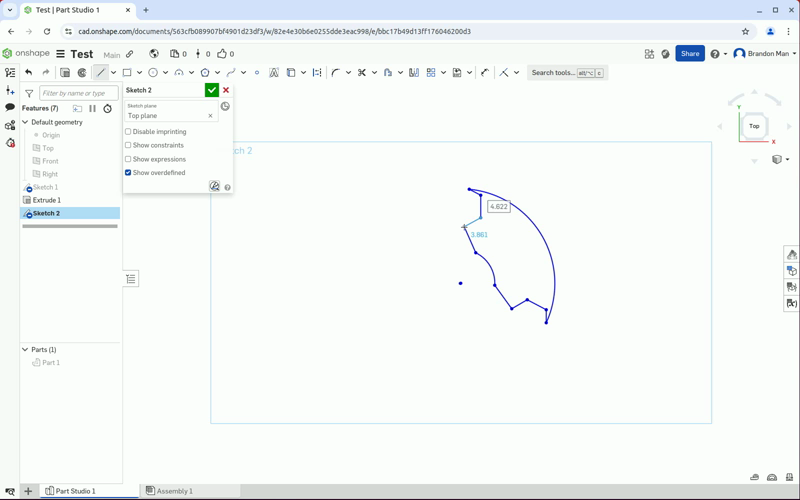
key(esc)
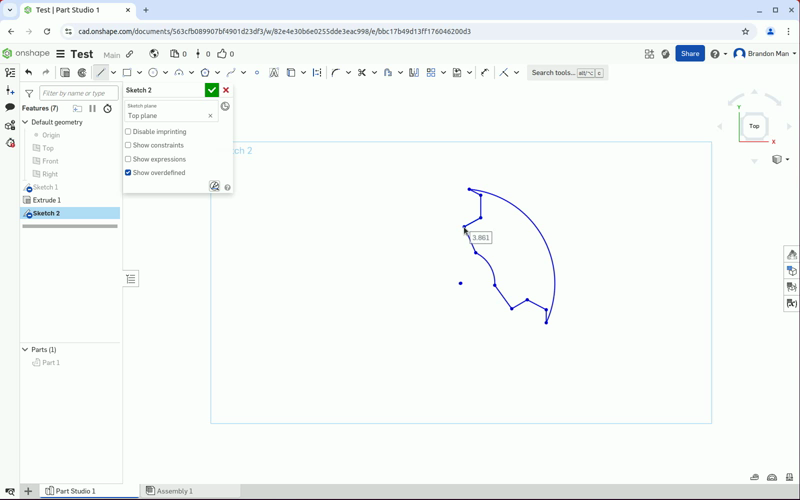
mouse_move(513, 236)
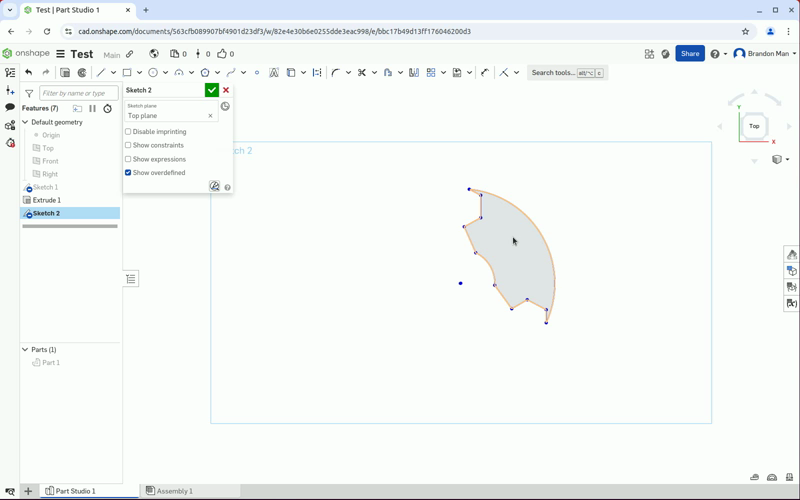
click(513, 236)
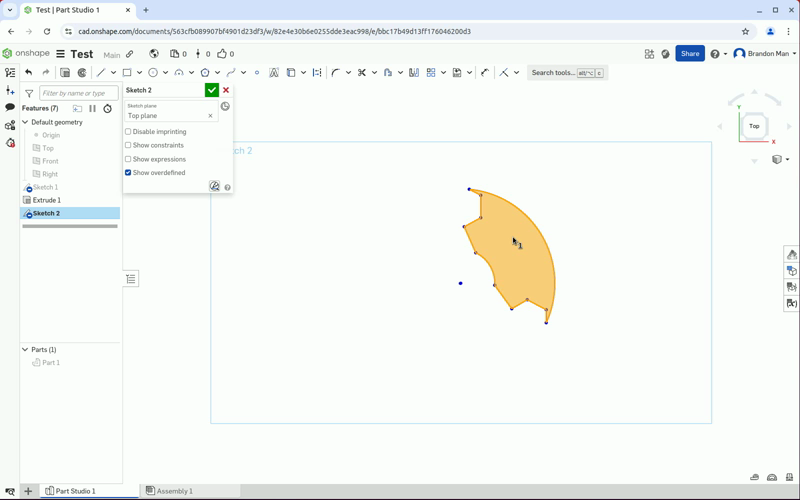
mouse_move(73, 352)
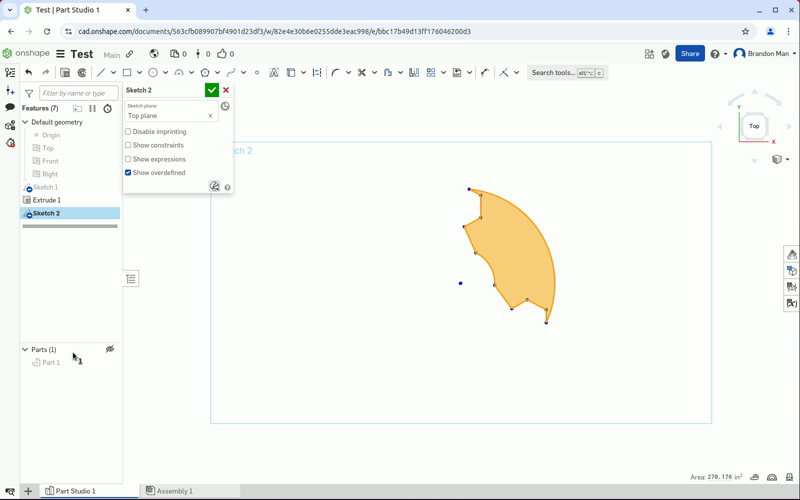
key(shift+y)
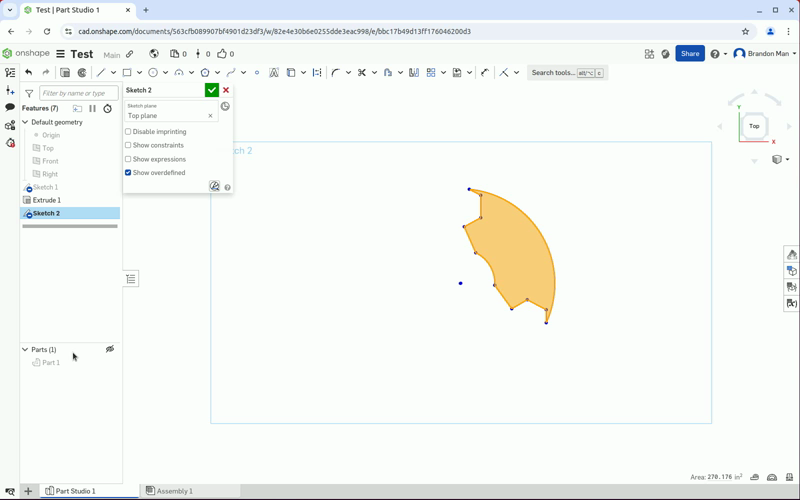
key(shift+e)
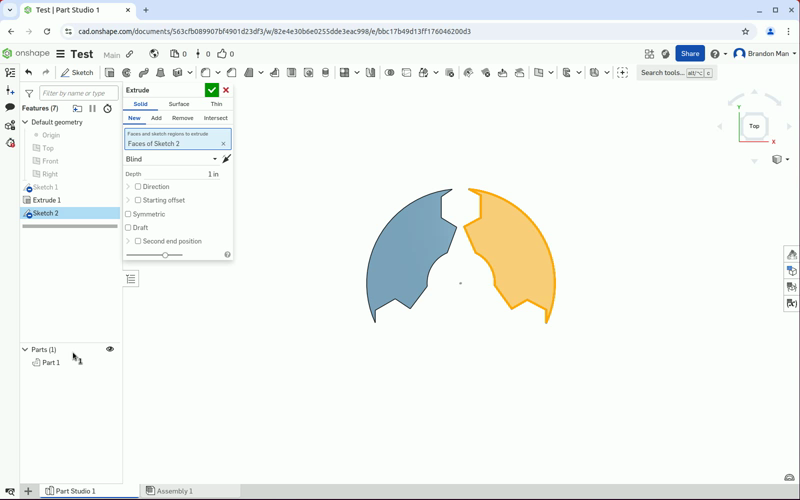
mouse_move(143, 106)
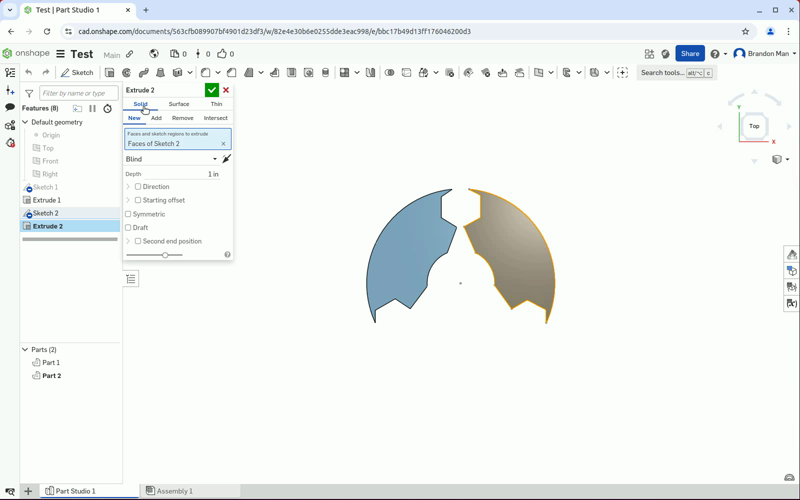
click(143, 106)
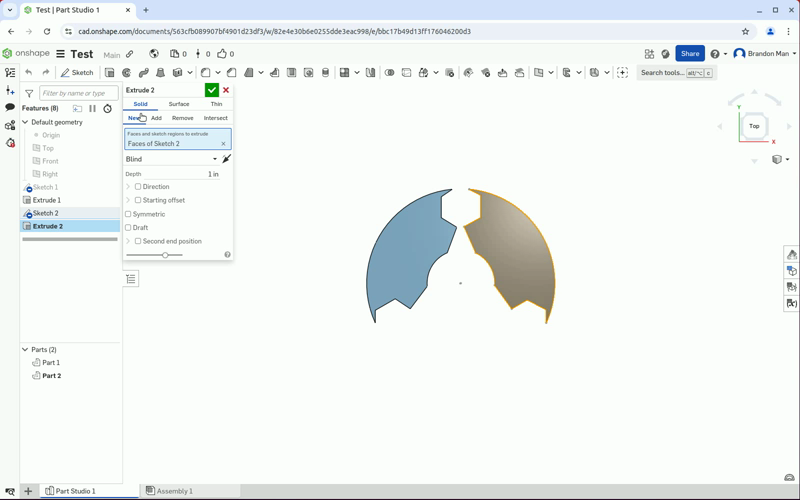
mouse_move(137, 120)
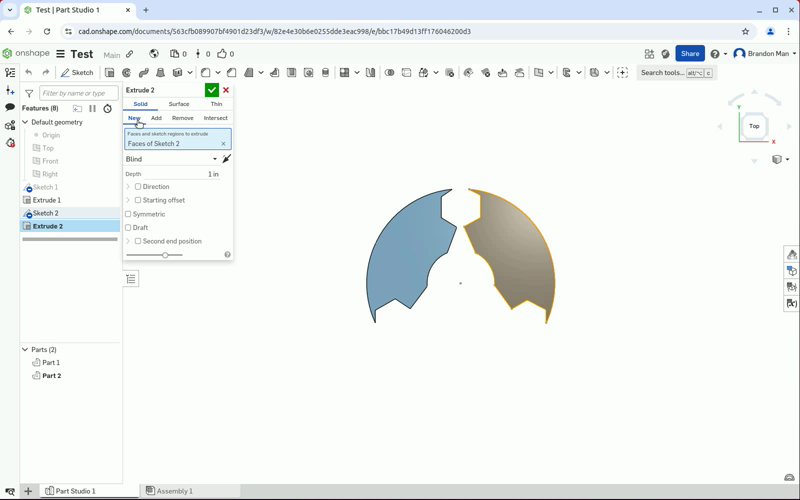
click(137, 120)
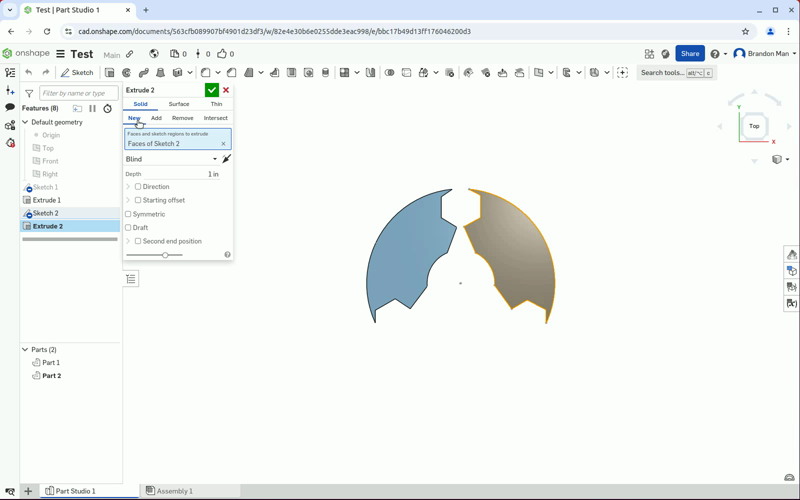
key(tab, 4)
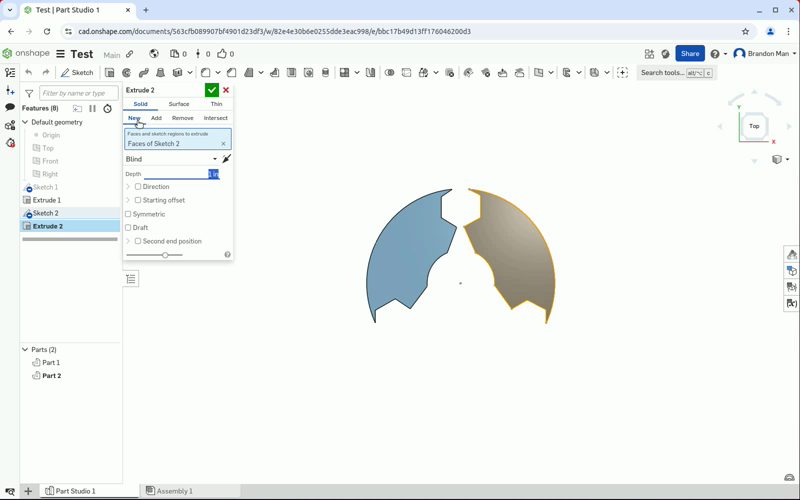
text(4.574)
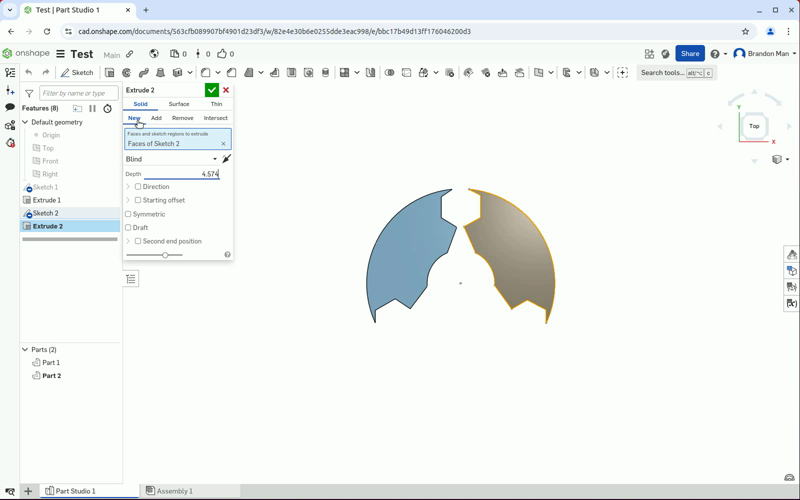
key(enter)
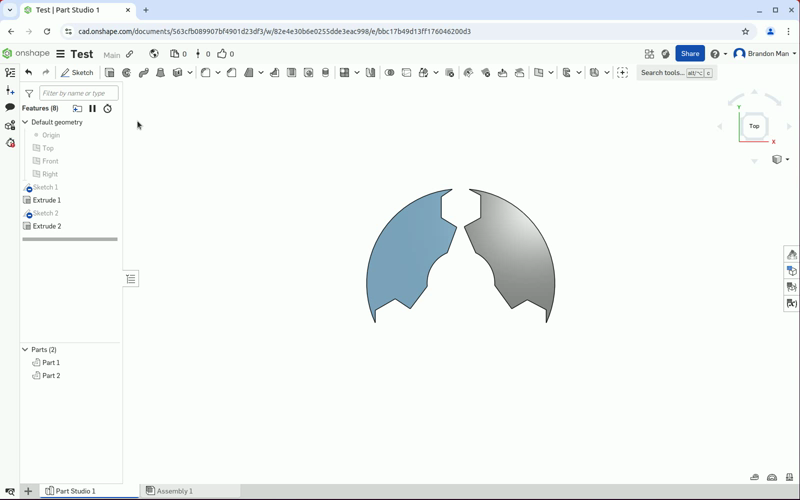
key(shift+h)
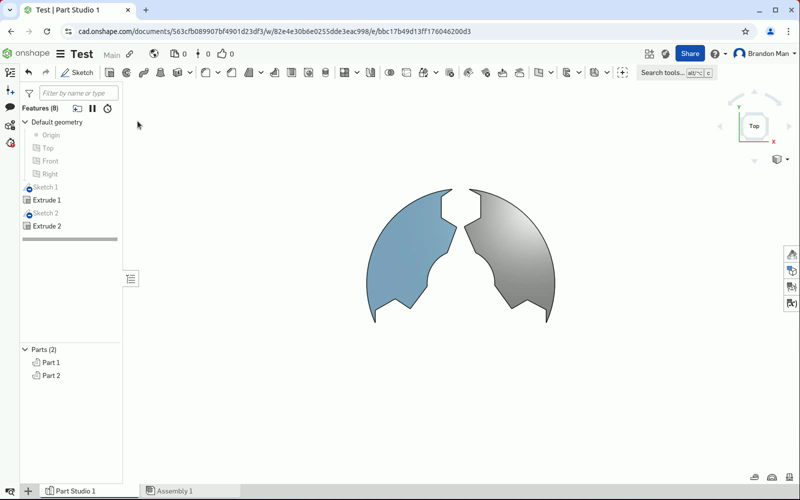
key(shift+h)
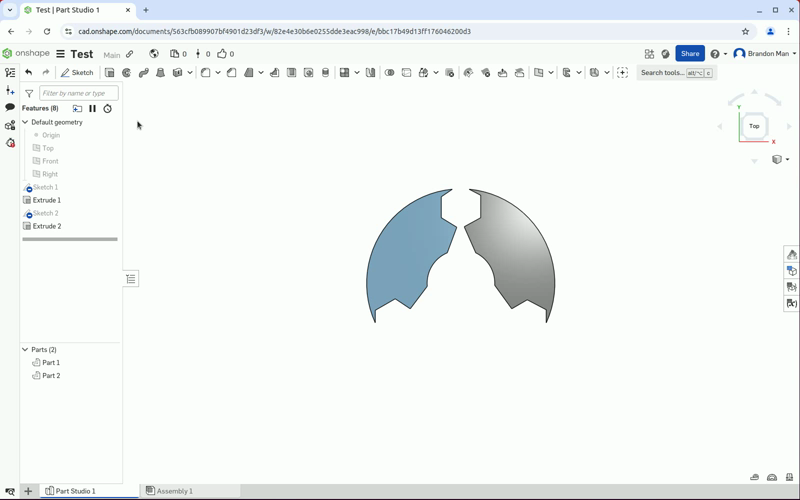
mouse_move(73, 189)
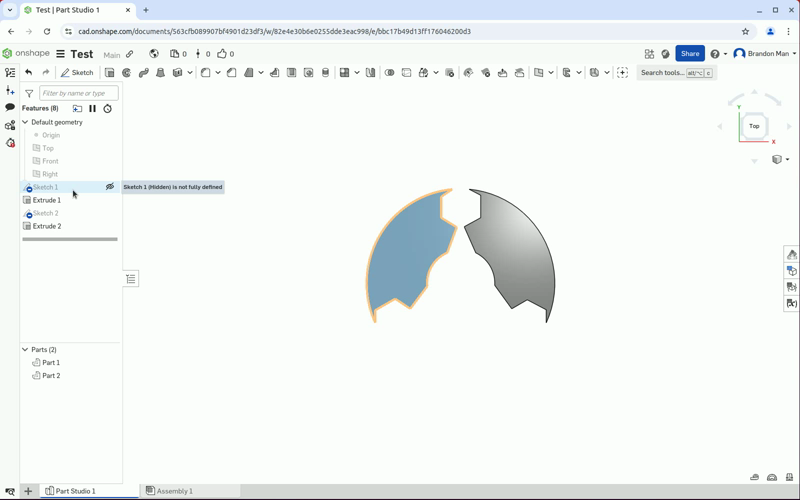
click(73, 189)
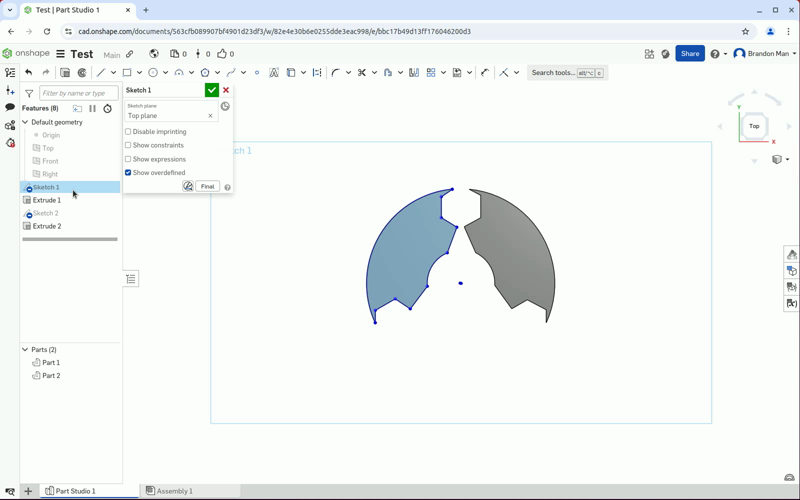
mouse_move(229, 92)
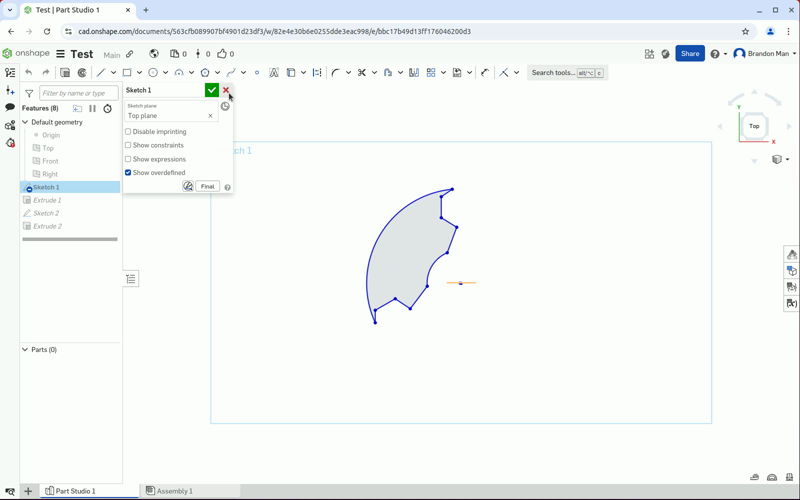
click(229, 92)
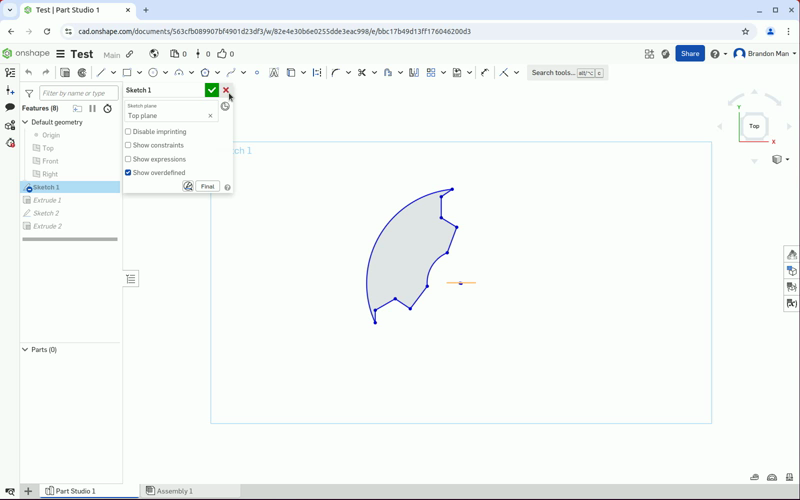
key(shift+s)
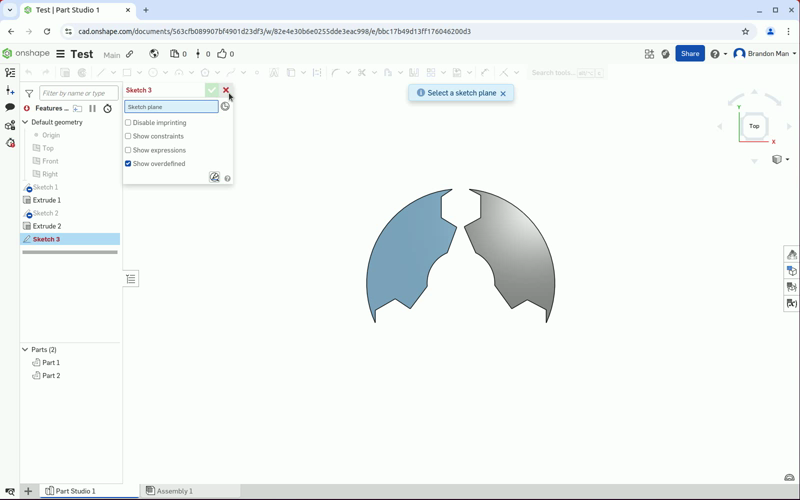
mouse_move(73, 150)
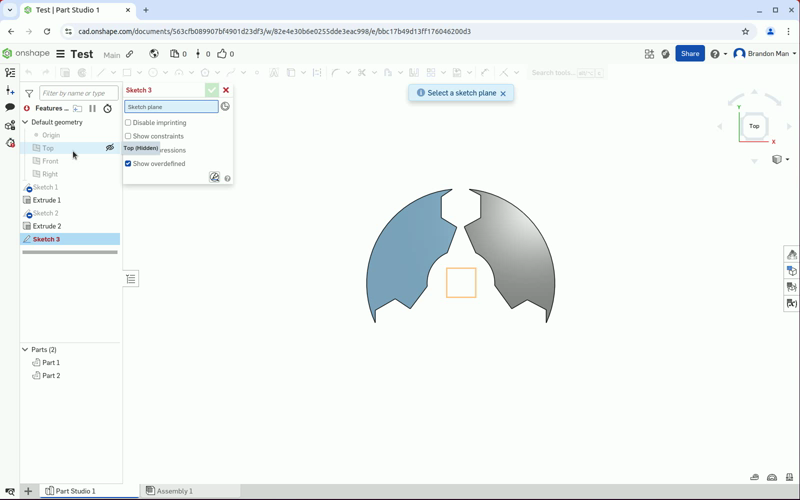
click(73, 150)
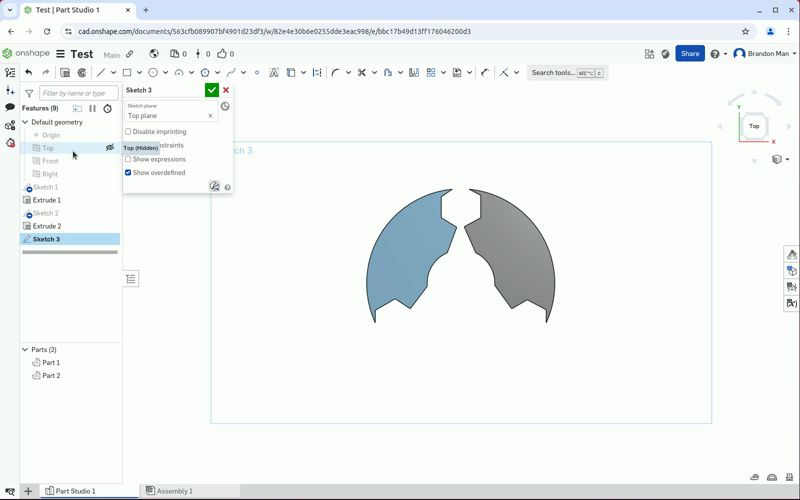
mouse_move(73, 352)
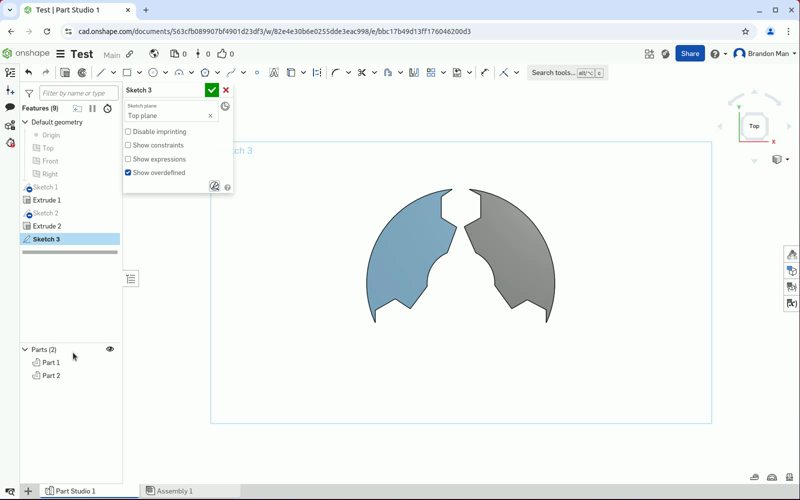
key(y)
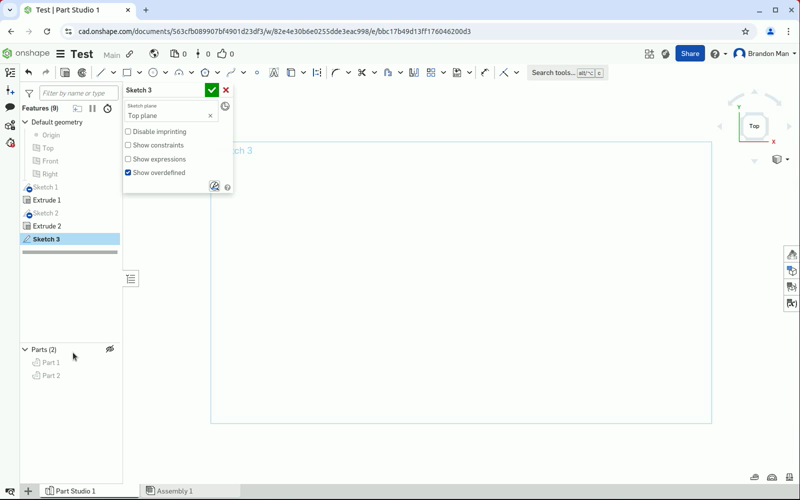
key(c)
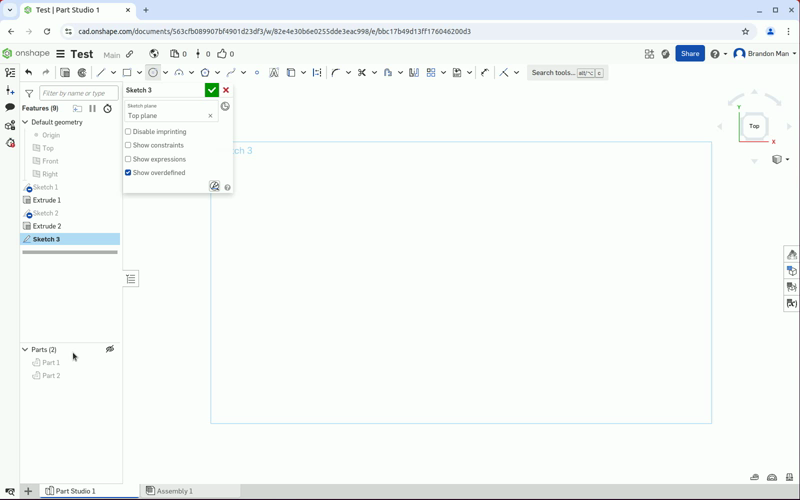
key_down(shift)
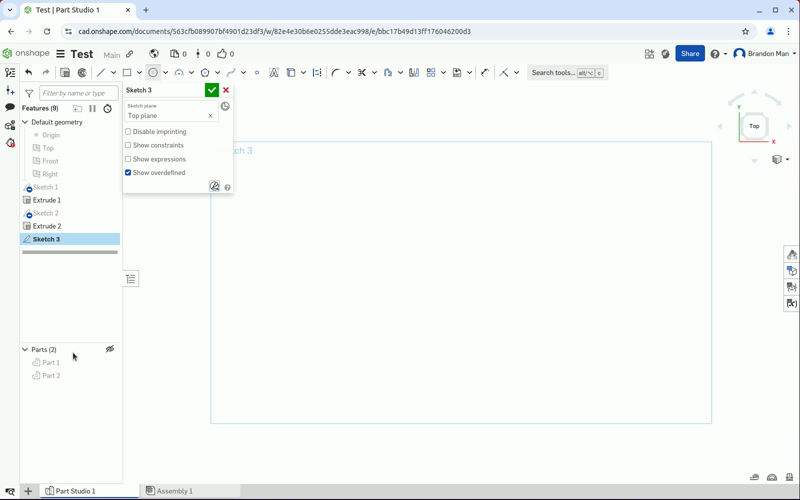
mouse_move(461, 282)
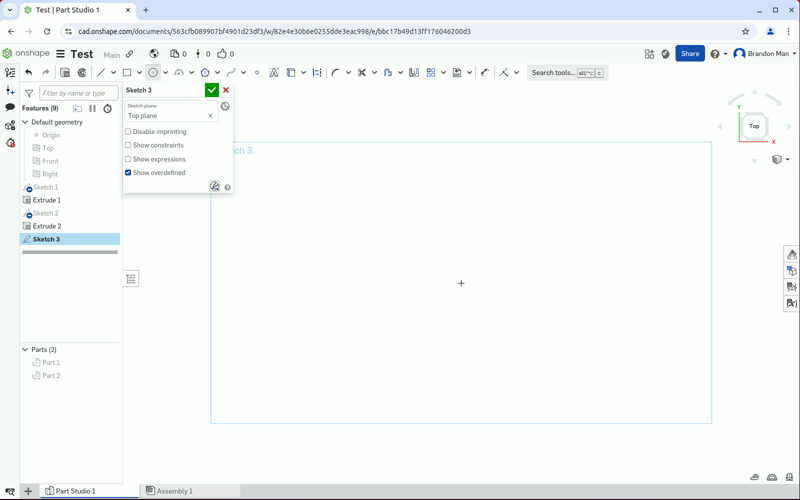
click(461, 282)
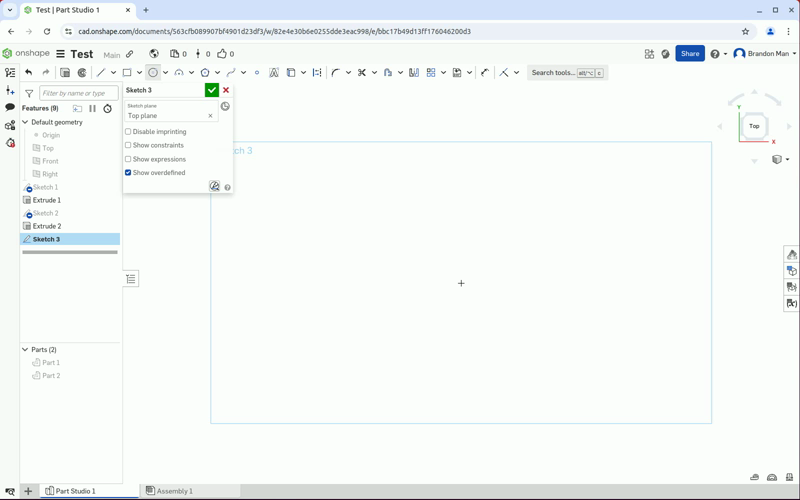
key_up(shift)
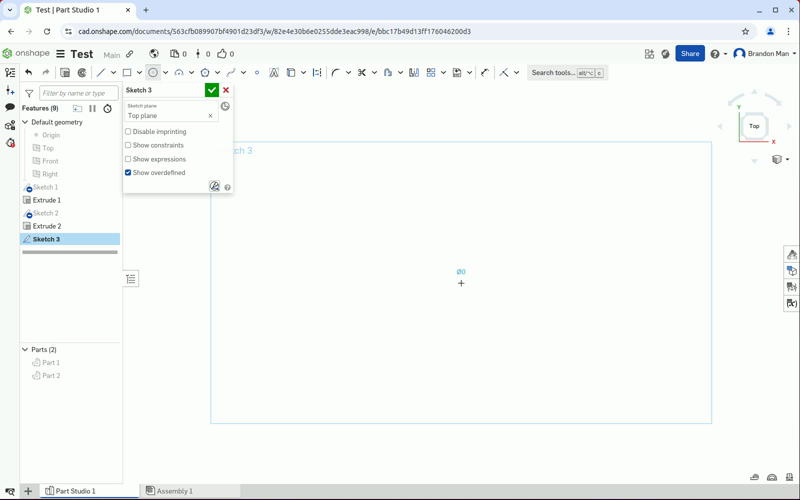
mouse_move(574, 282)
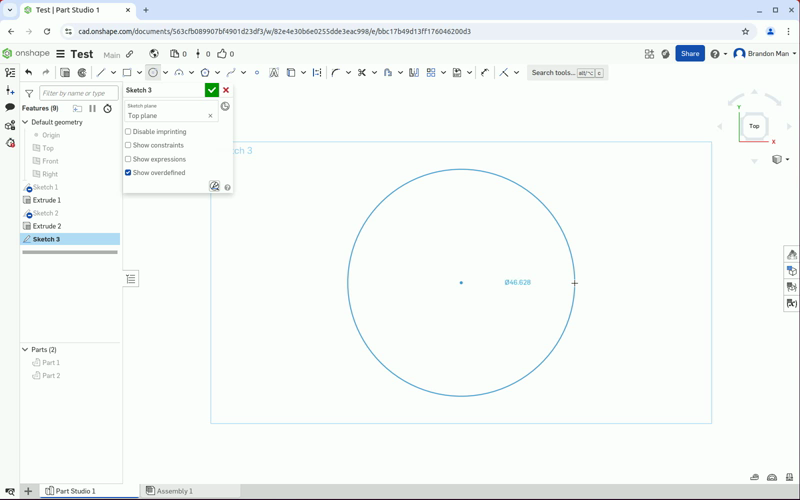
click(574, 282)
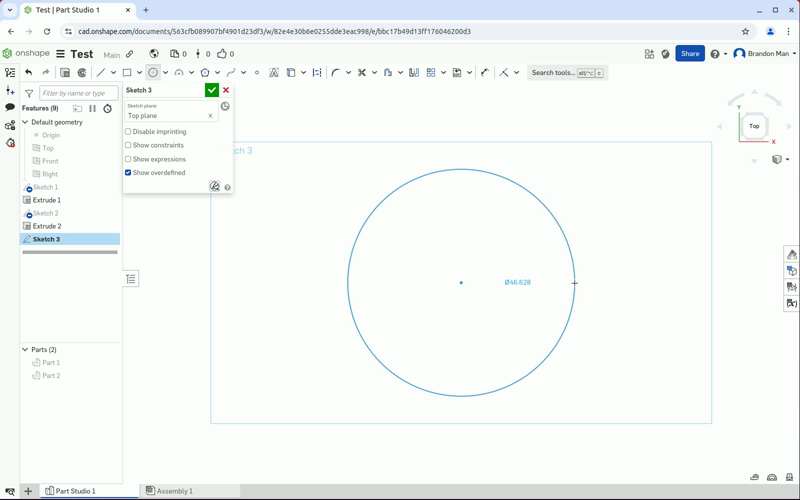
key(esc)
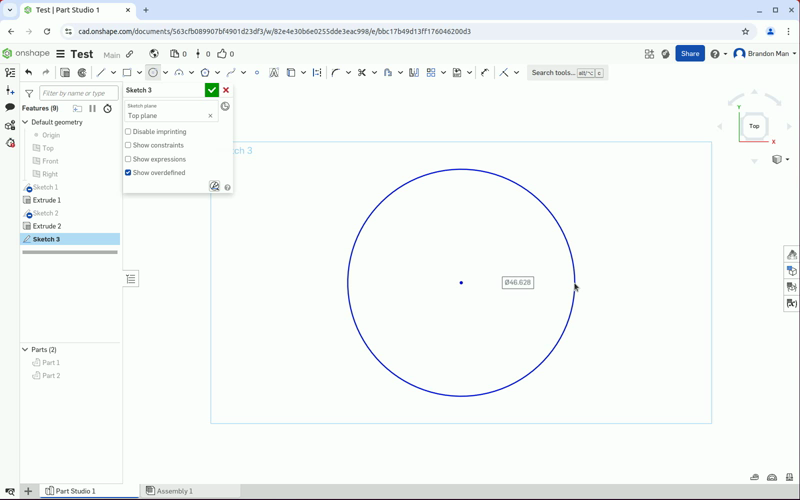
key(l)
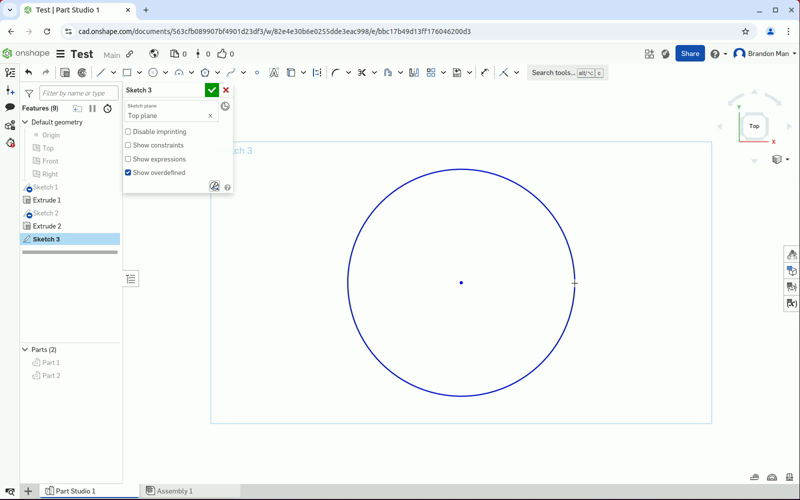
key_down(shift)
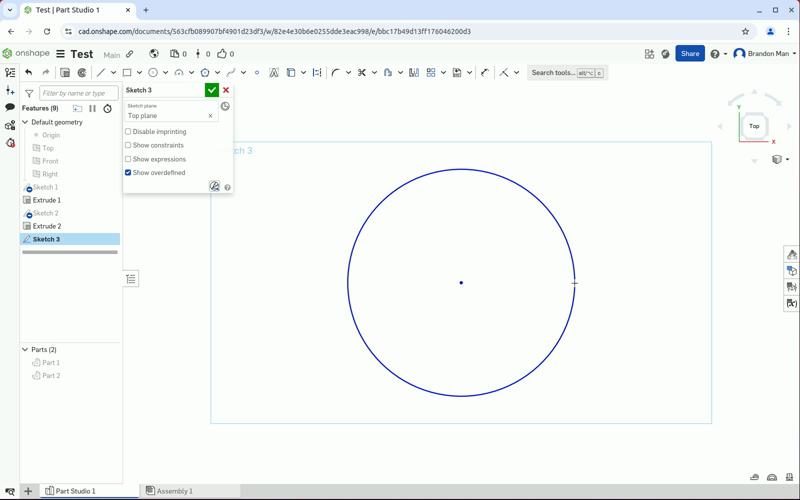
mouse_move(376, 332)
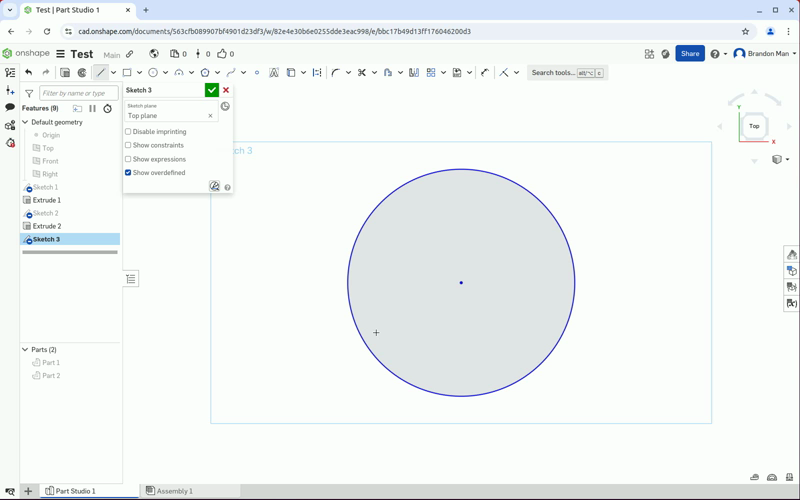
click(376, 332)
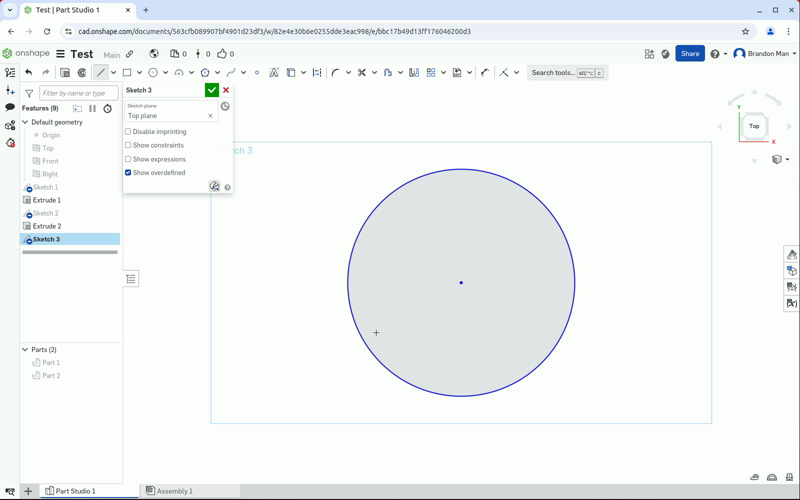
key_up(shift)
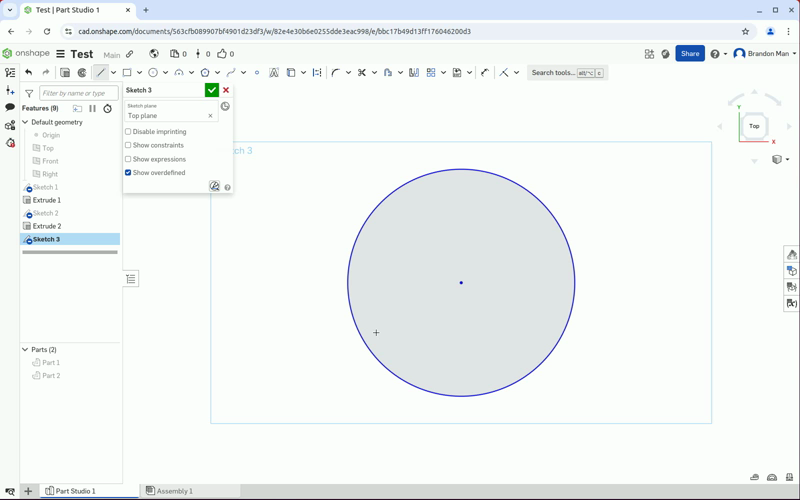
key_down(shift)
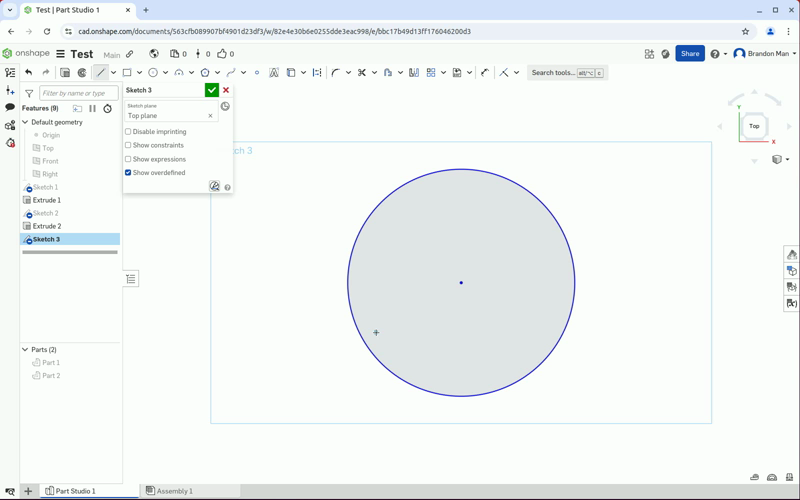
mouse_move(406, 332)
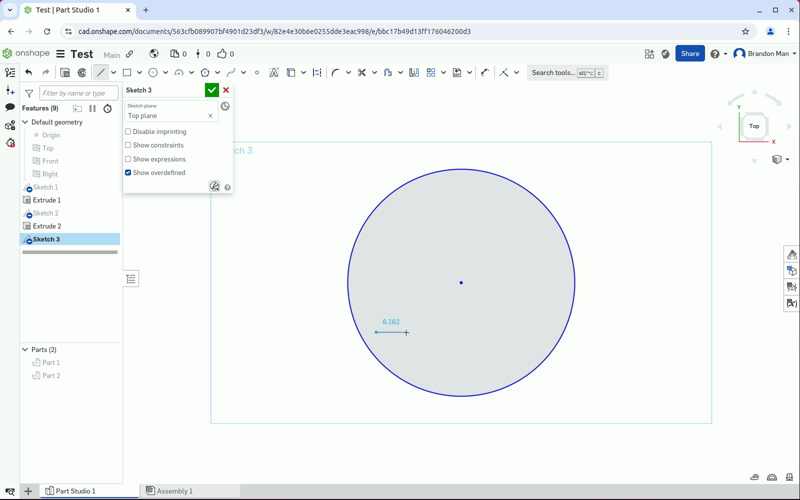
mouse_move(383, 337)
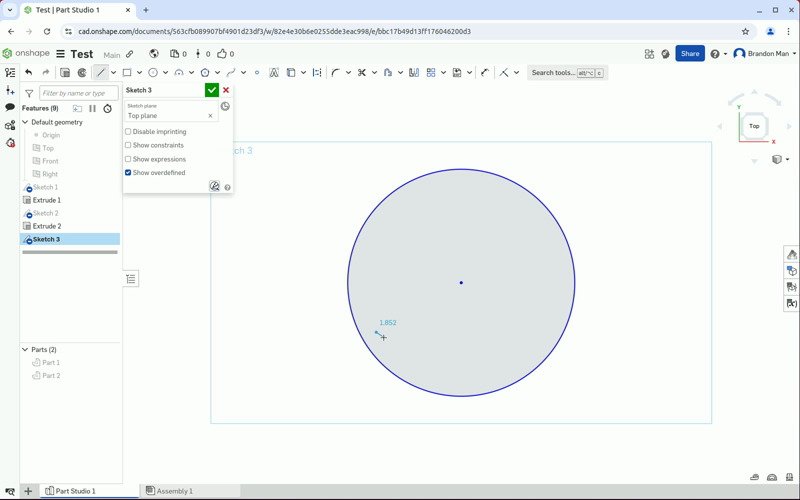
click(383, 337)
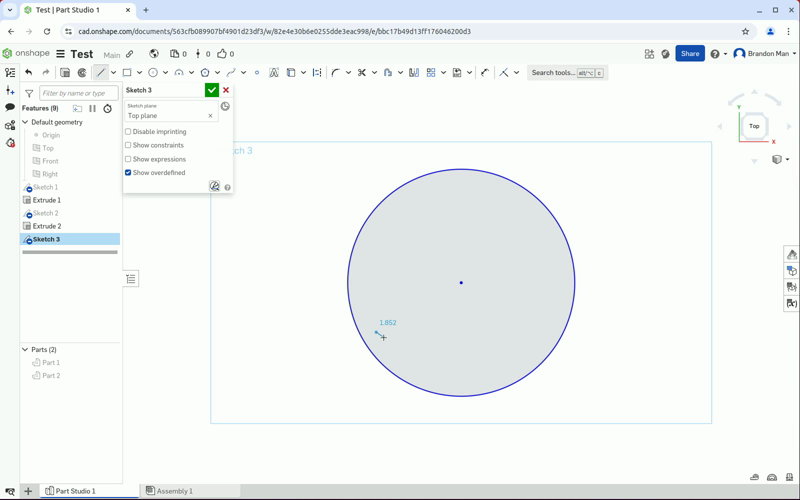
key_up(shift)
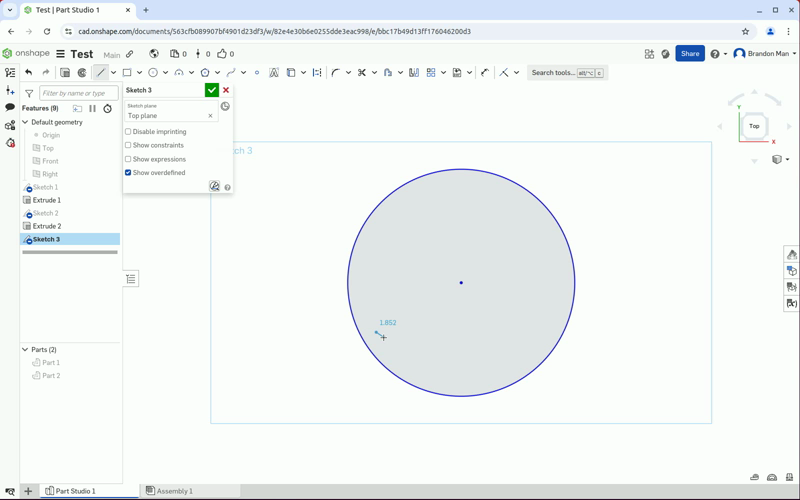
key(esc)
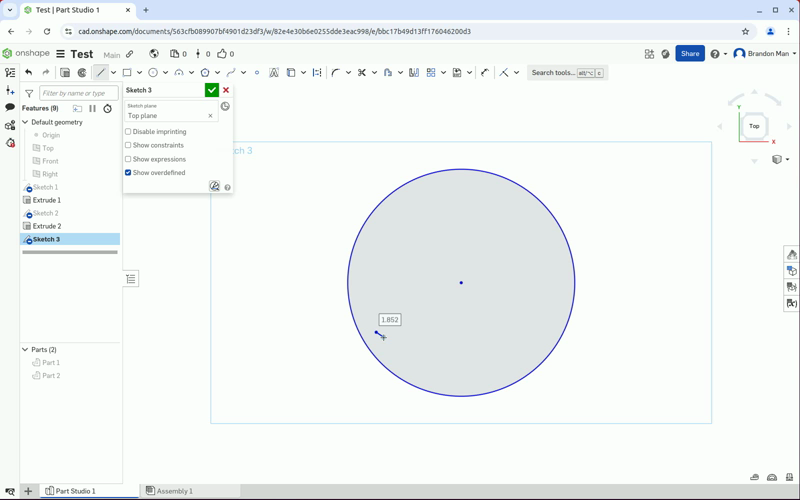
key(a)
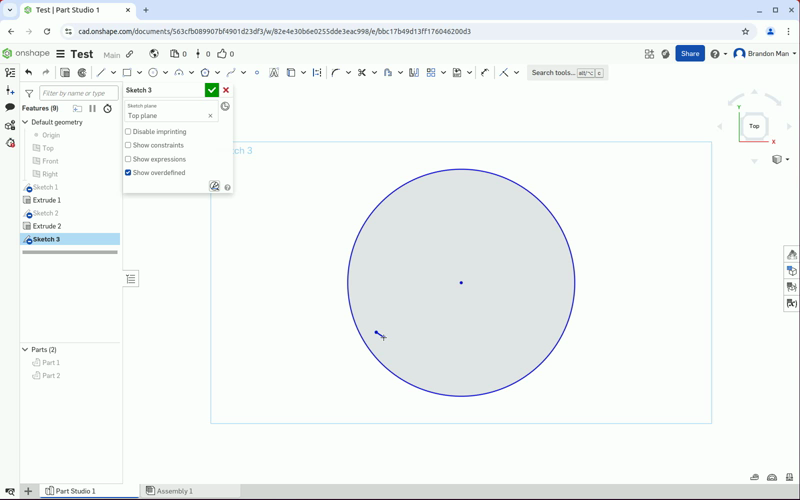
mouse_move(383, 337)
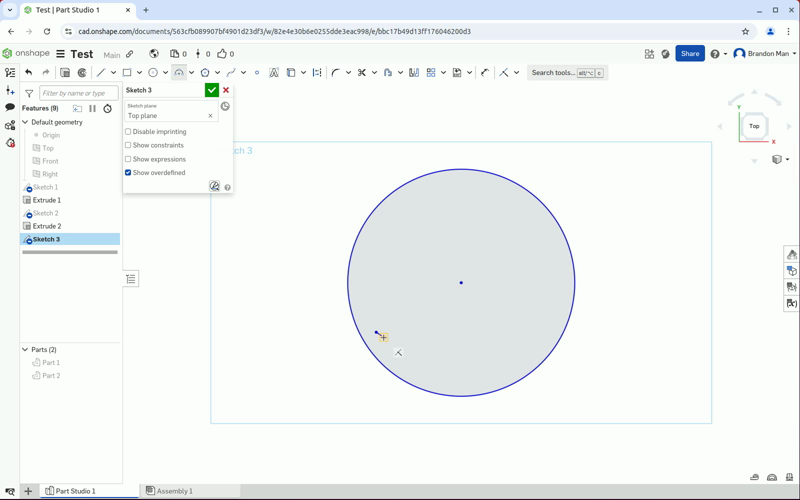
click(383, 337)
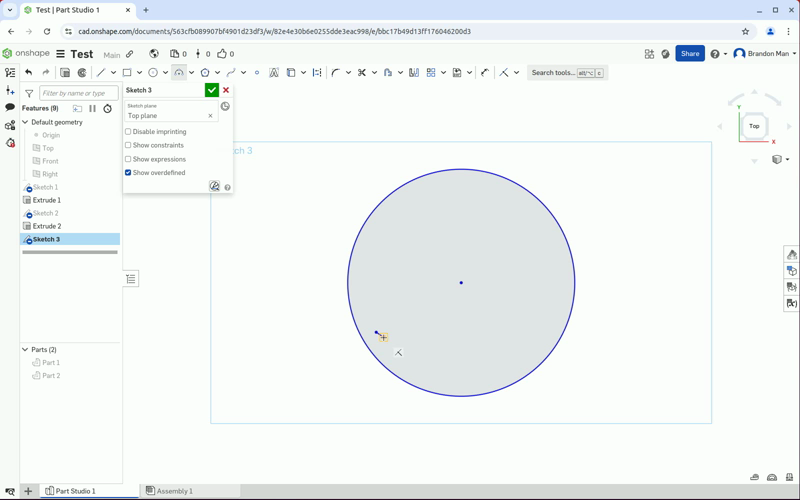
key_down(shift)
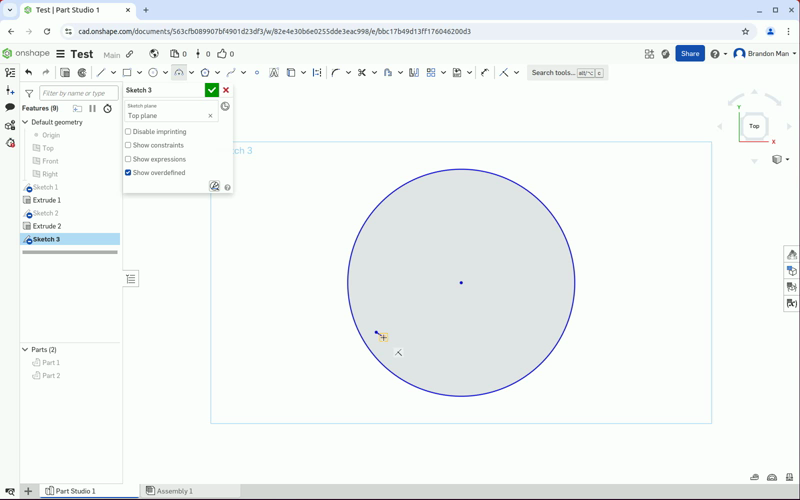
mouse_move(536, 337)
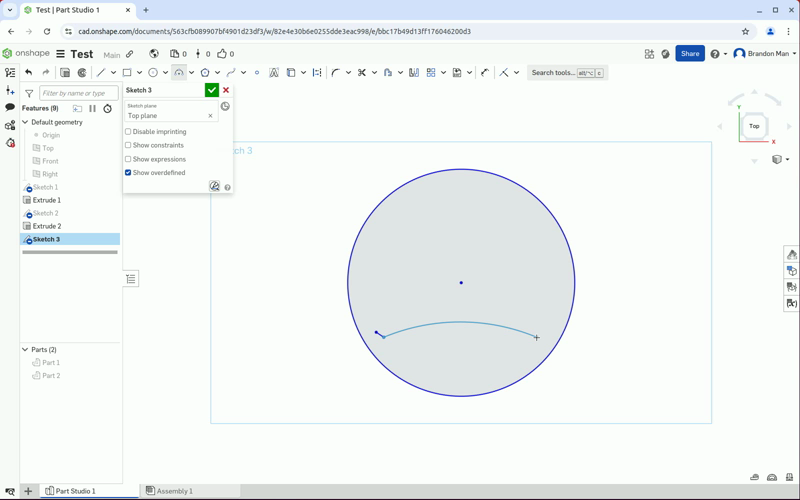
click(536, 337)
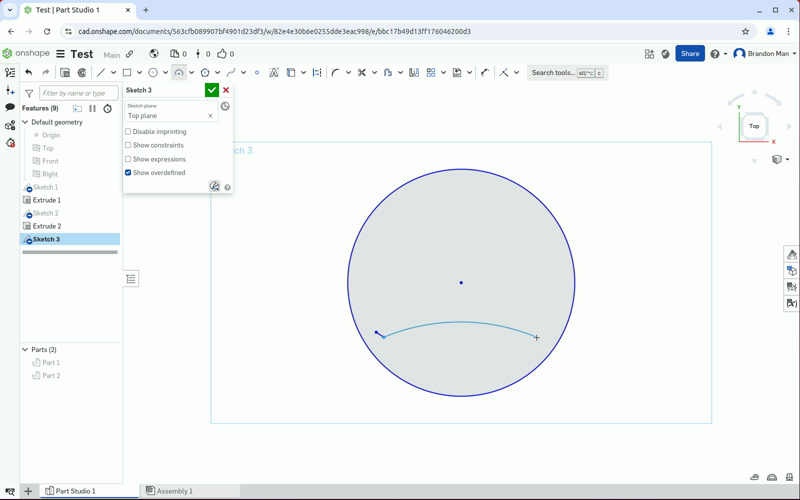
mouse_move(460, 376)
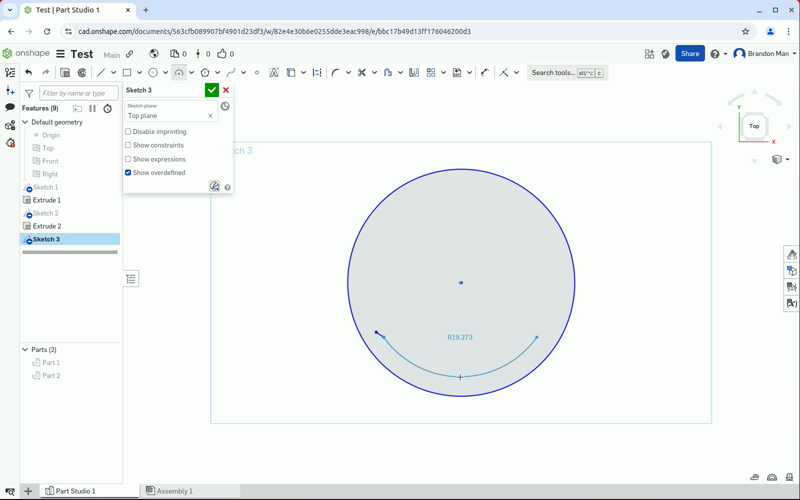
click(460, 376)
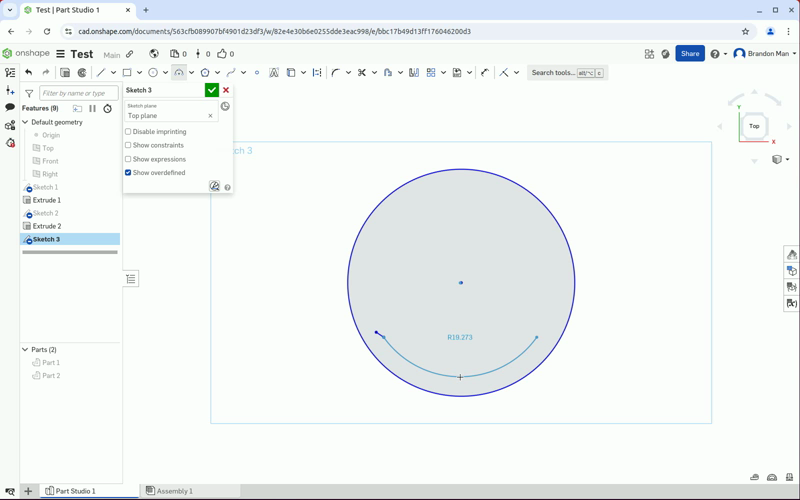
key_up(shift)
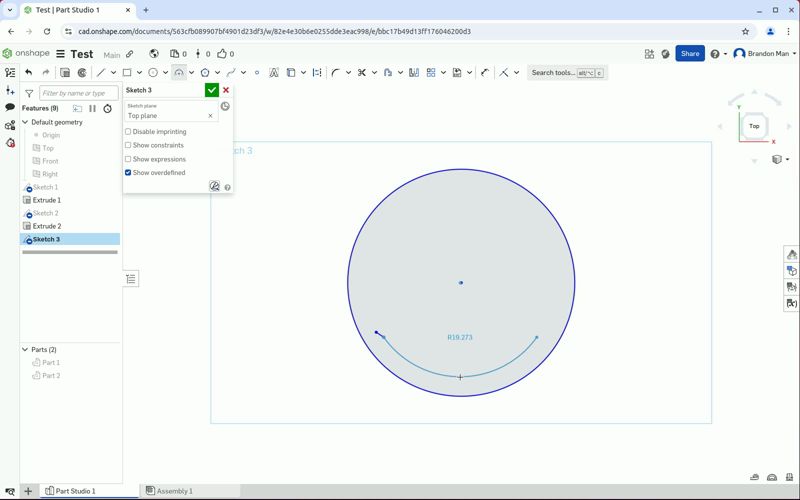
key(esc)
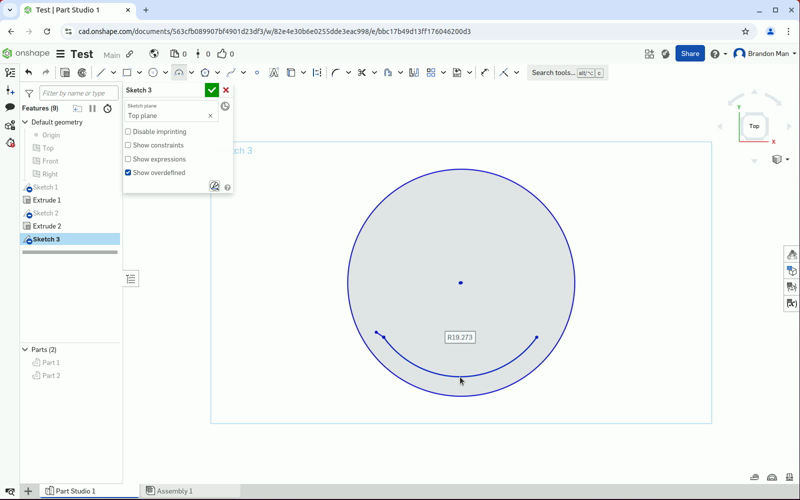
key(l)
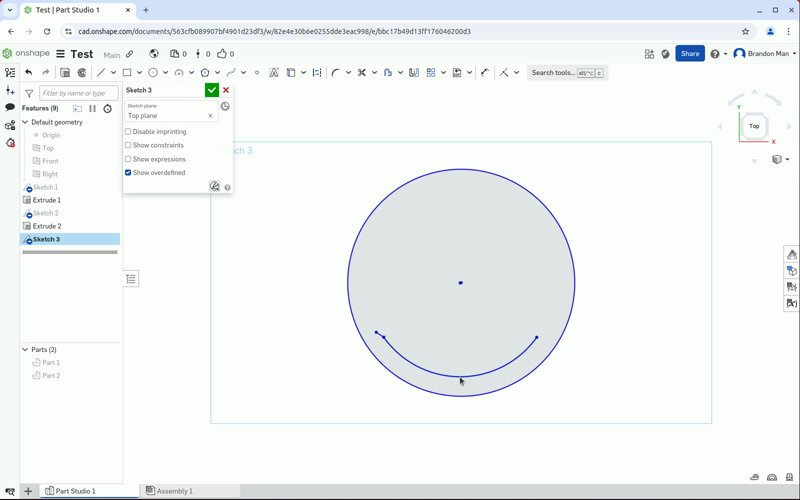
mouse_move(536, 337)
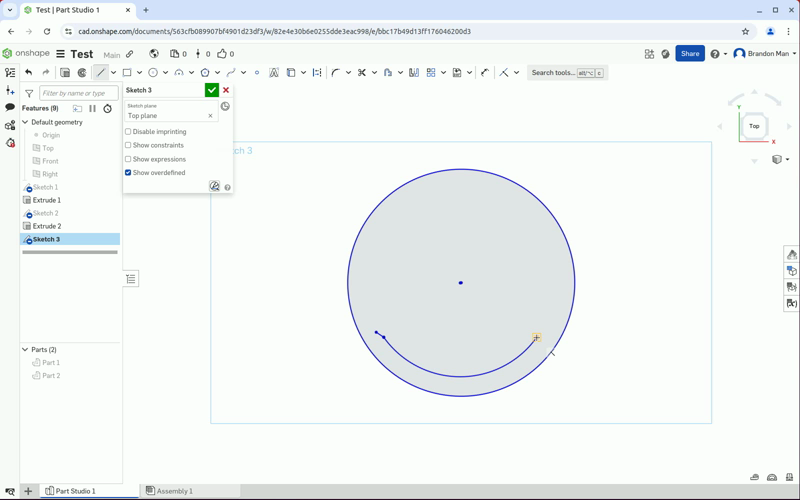
click(536, 337)
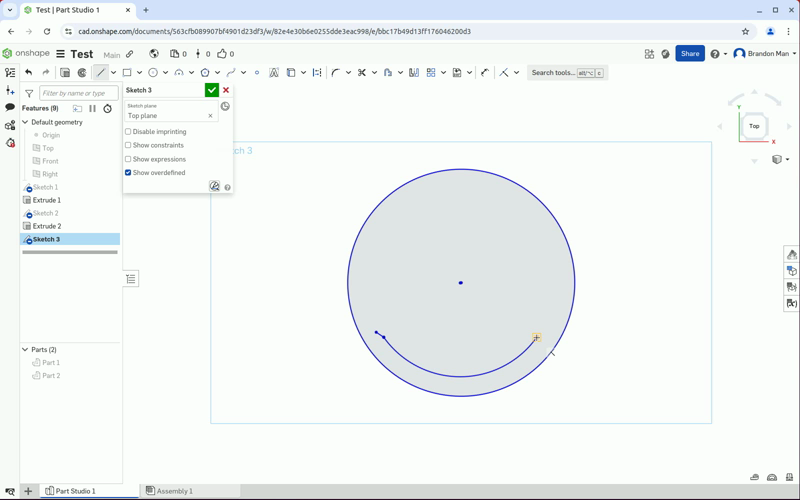
key_down(shift)
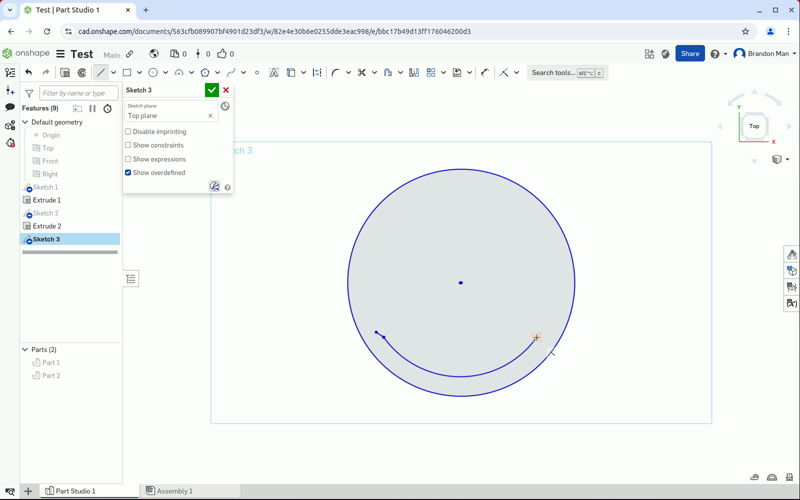
mouse_move(566, 337)
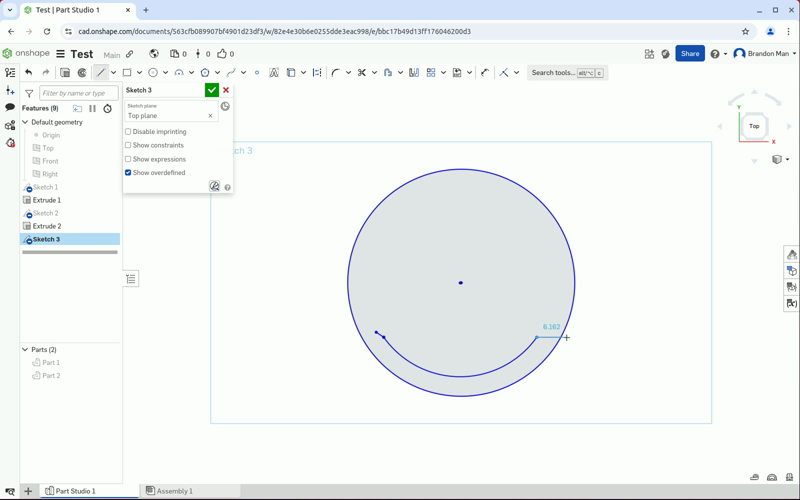
mouse_move(543, 332)
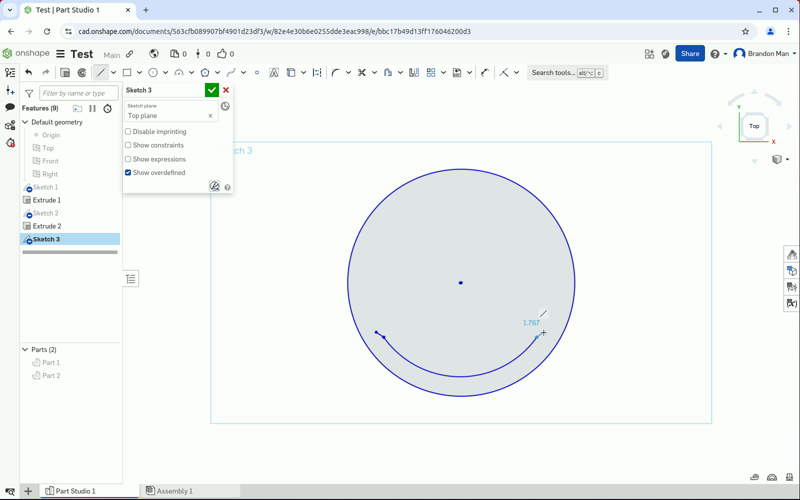
click(543, 332)
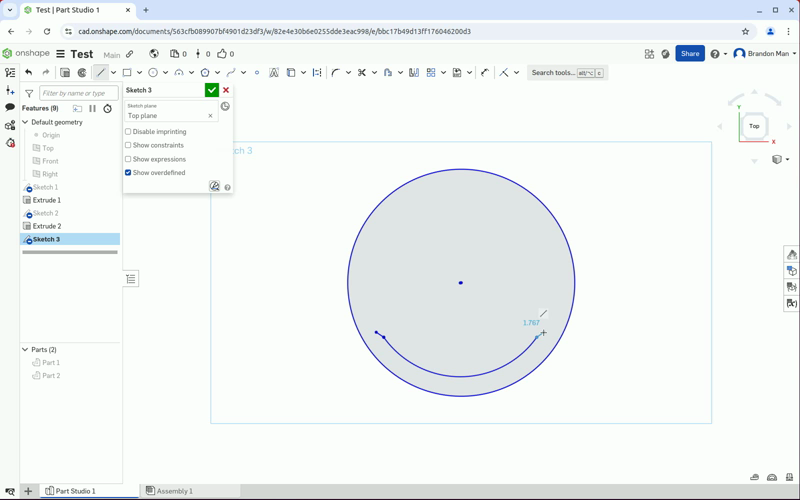
key_up(shift)
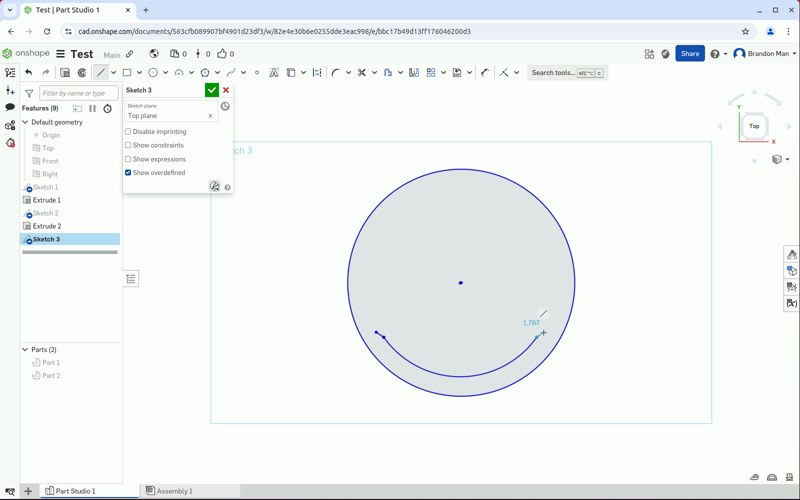
key_down(shift)
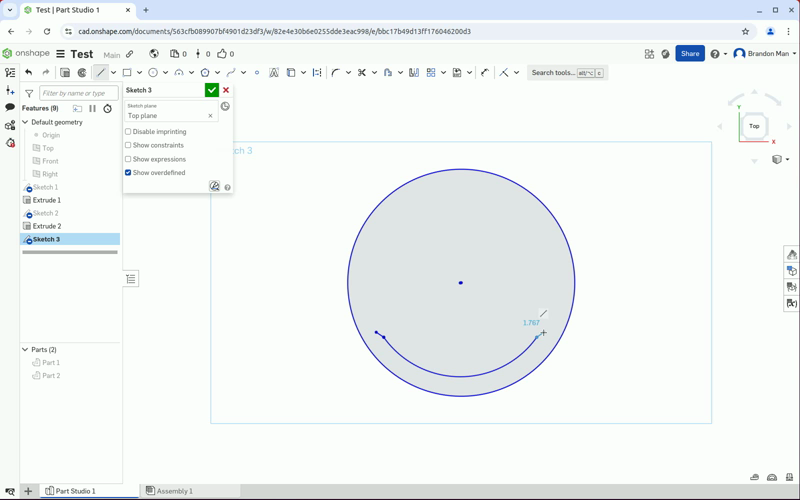
mouse_move(573, 332)
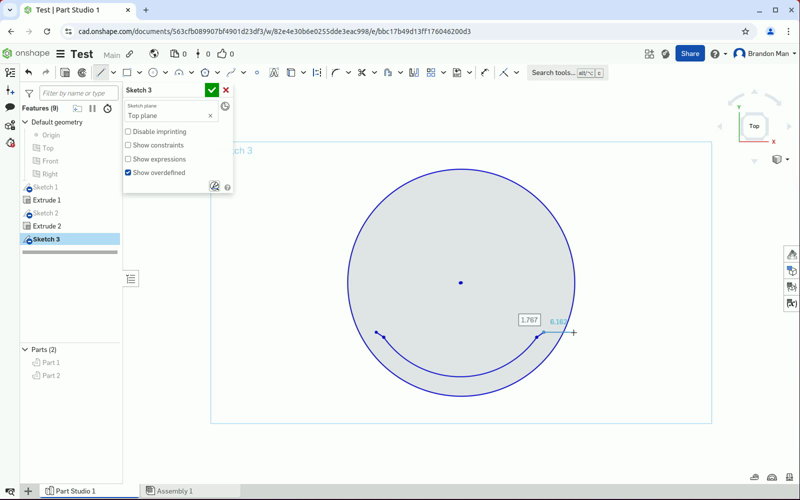
mouse_move(543, 323)
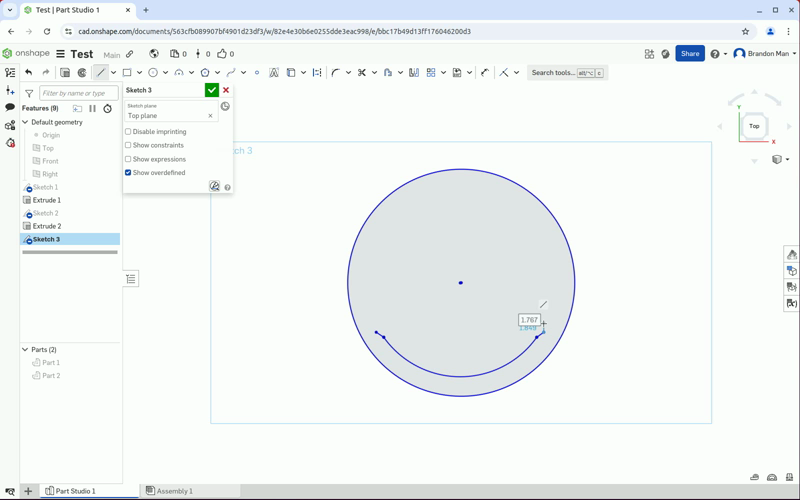
click(543, 323)
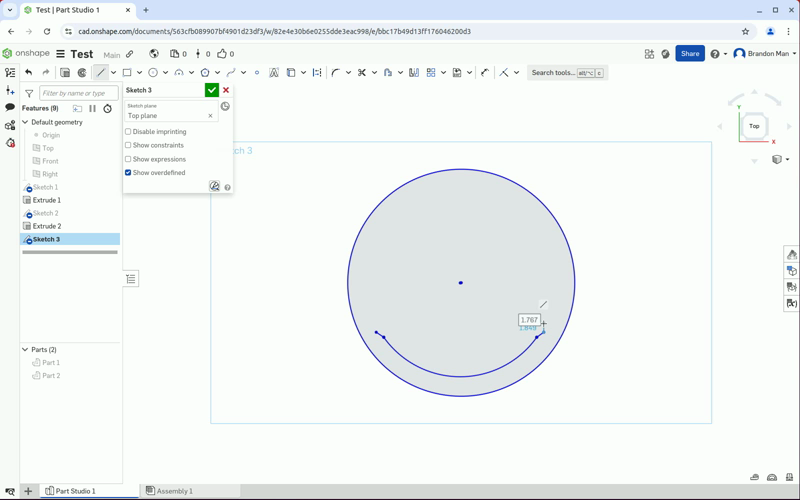
key_up(shift)
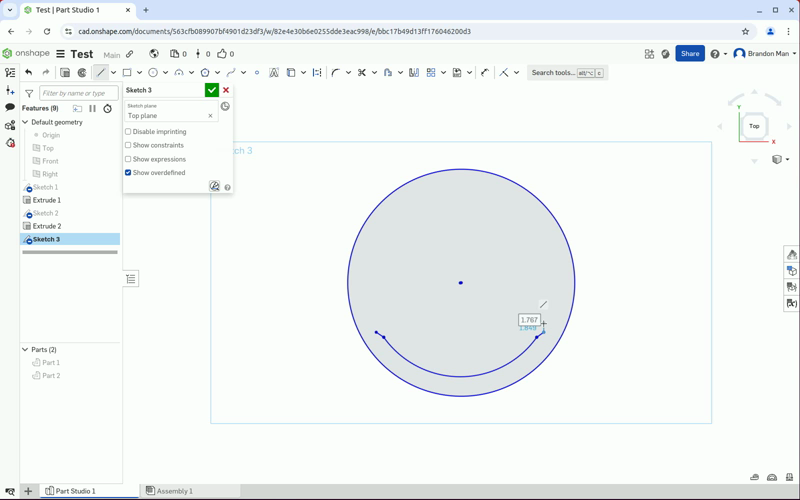
key(esc)
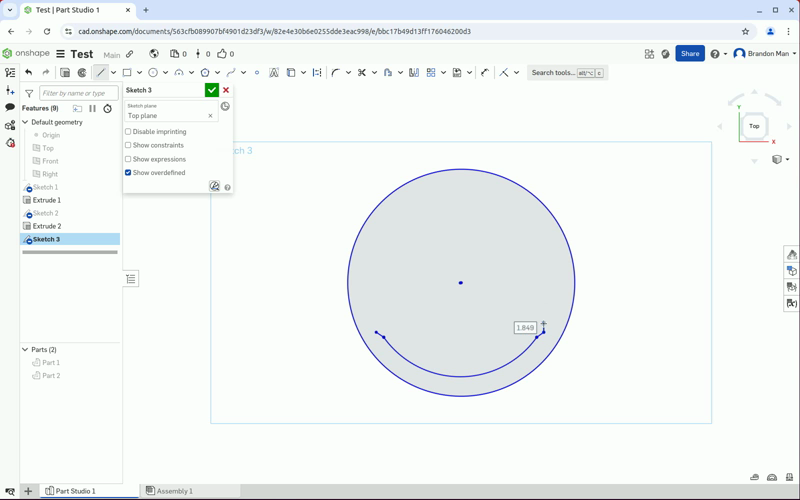
key(a)
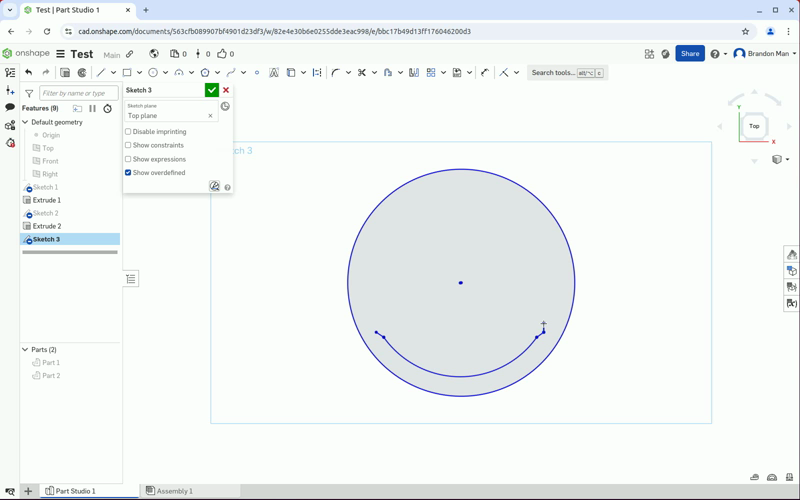
mouse_move(543, 323)
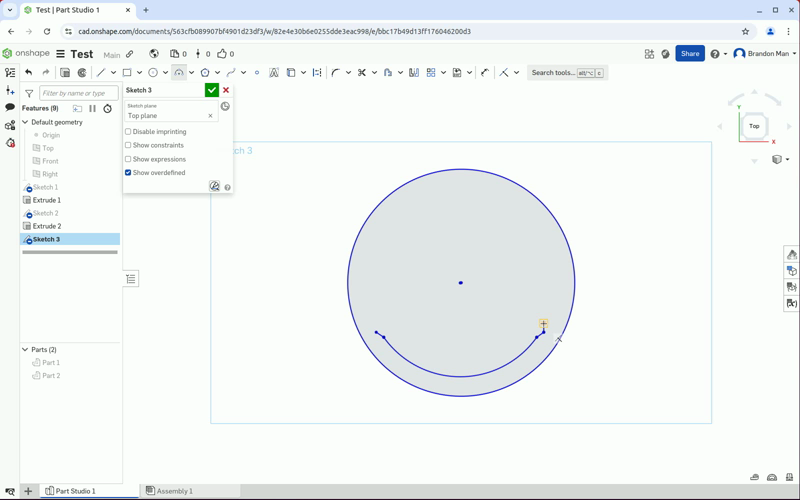
click(543, 323)
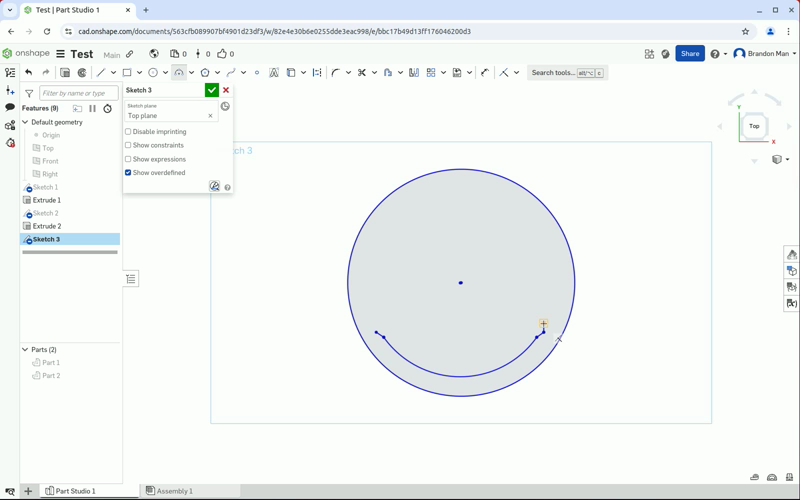
key_down(shift)
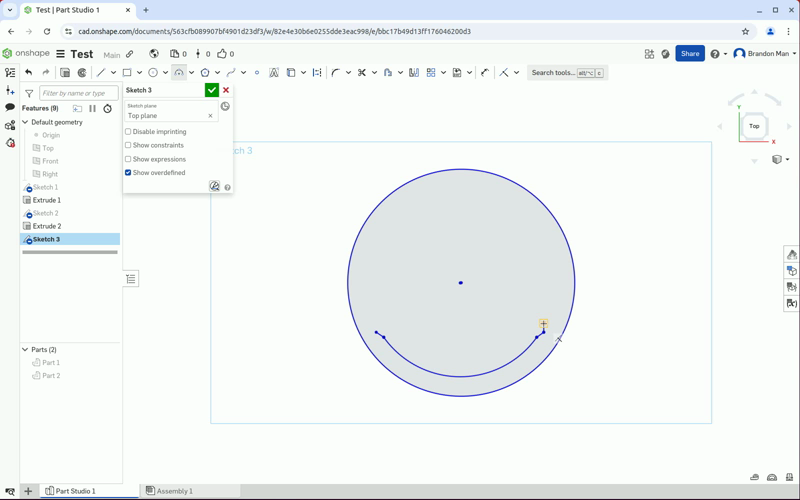
mouse_move(468, 188)
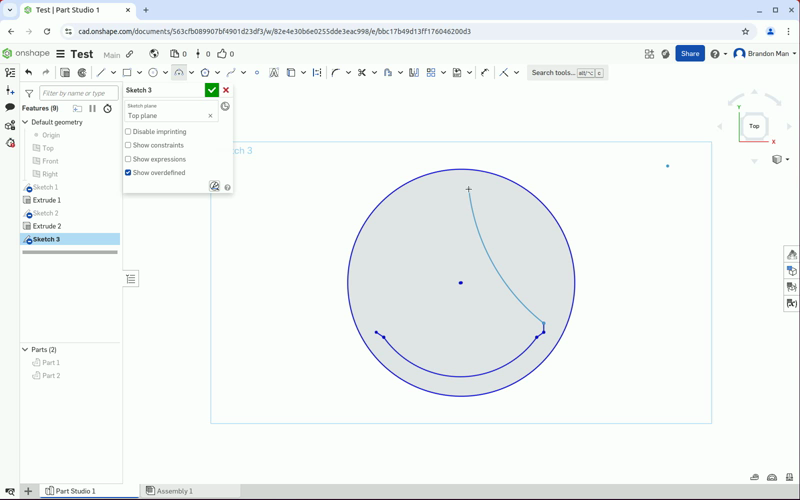
click(468, 188)
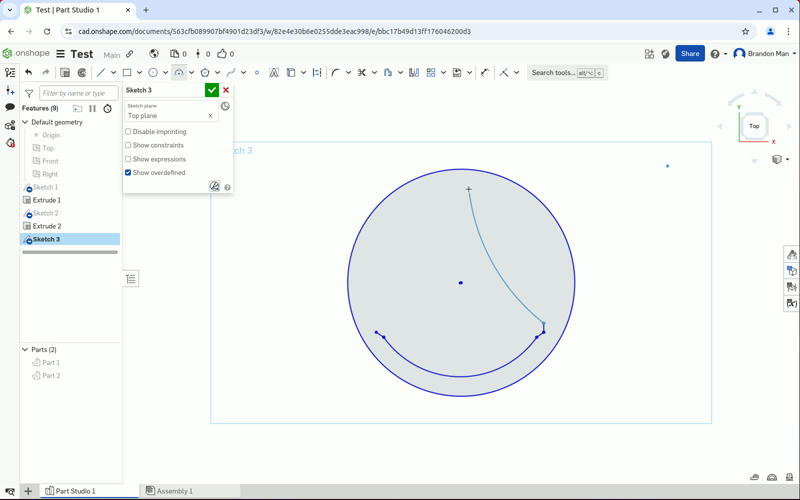
mouse_move(540, 236)
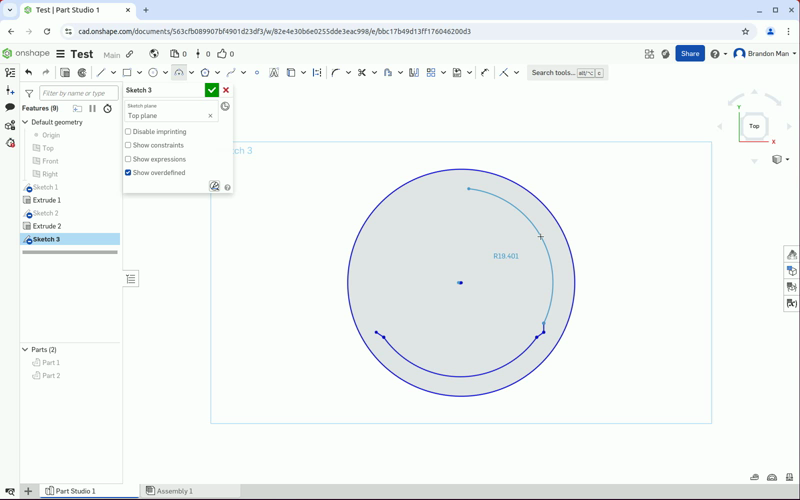
click(540, 236)
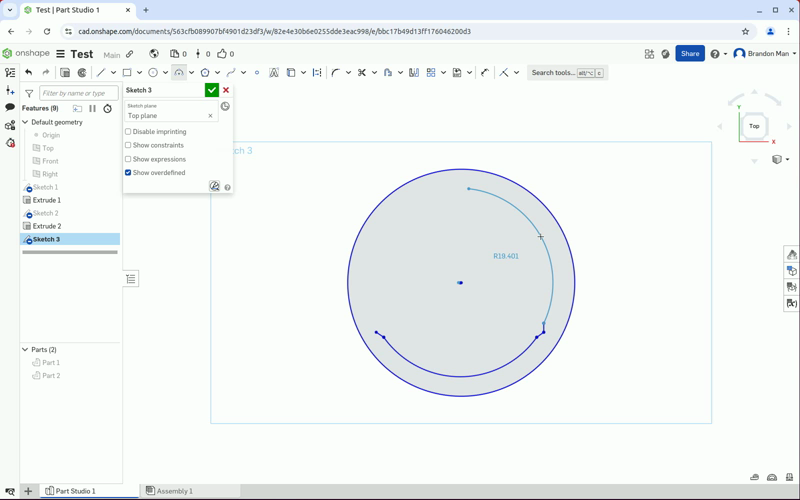
key_up(shift)
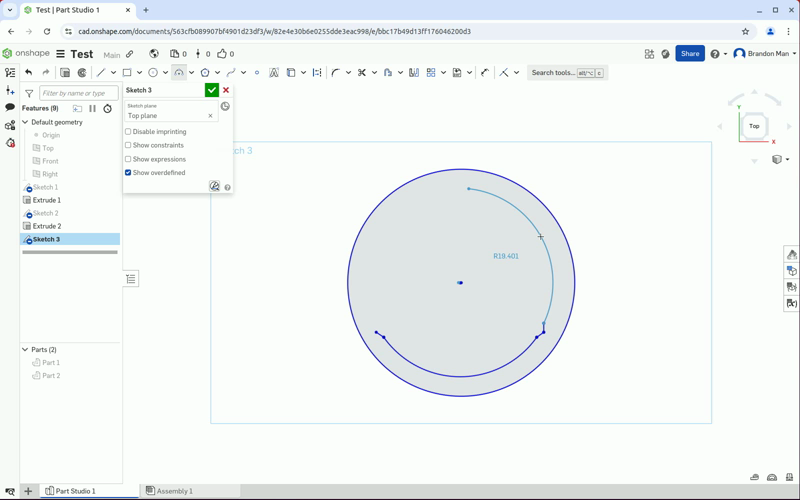
key(esc)
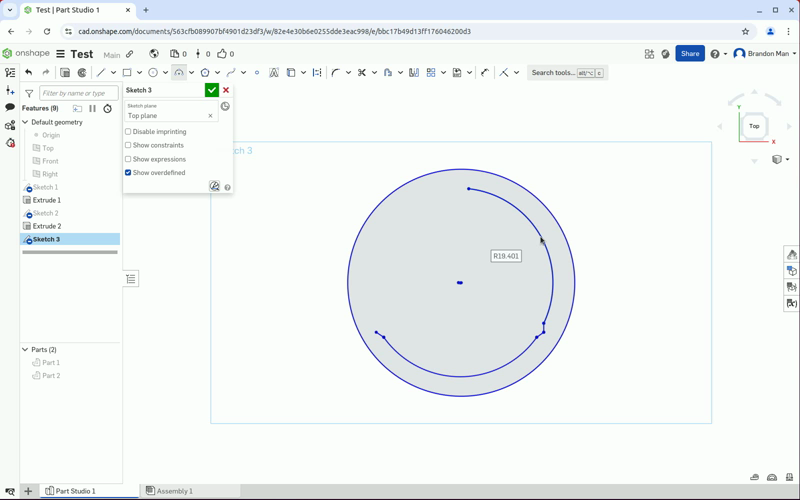
key(l)
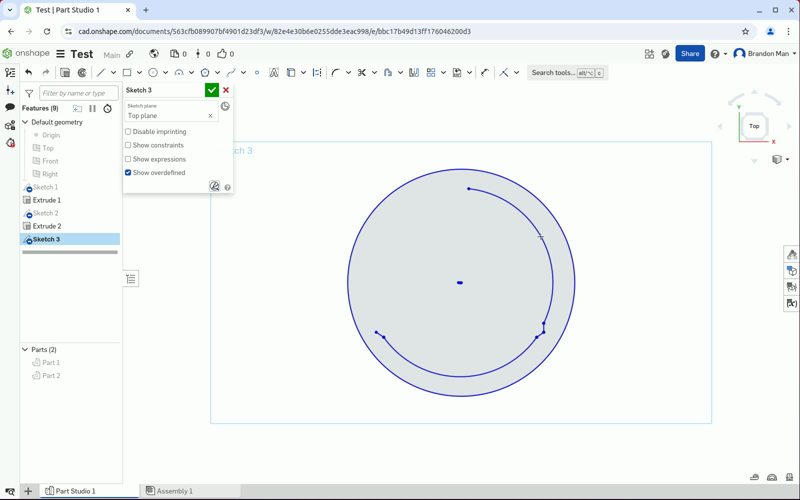
mouse_move(468, 188)
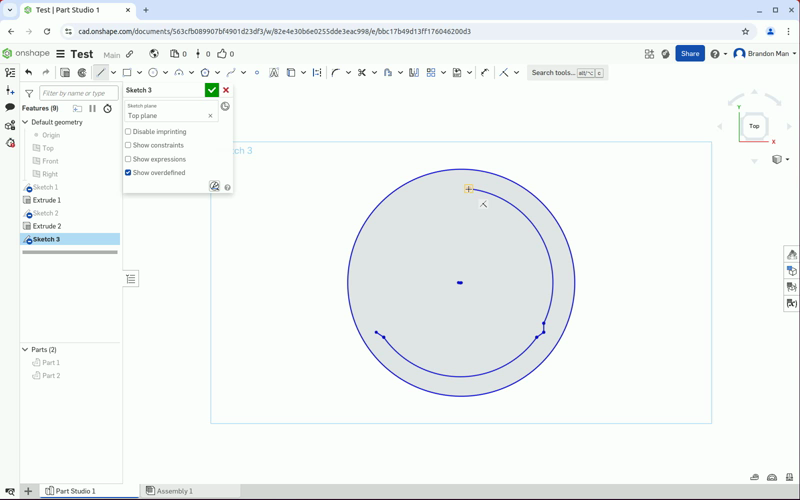
click(468, 188)
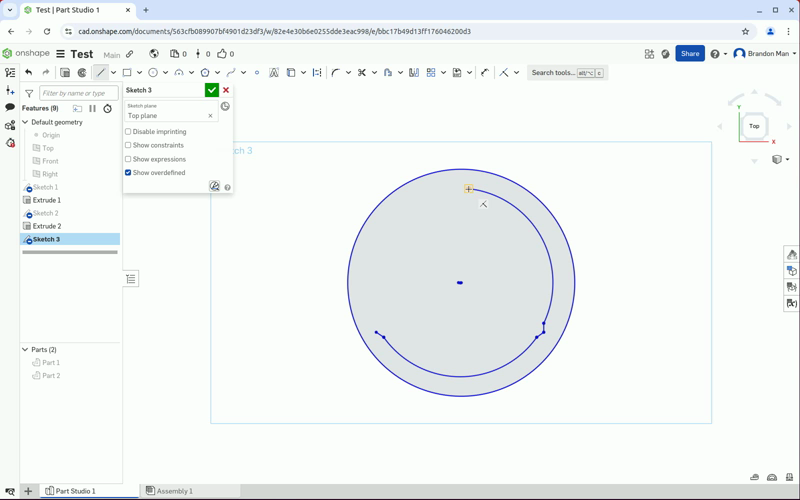
key_down(shift)
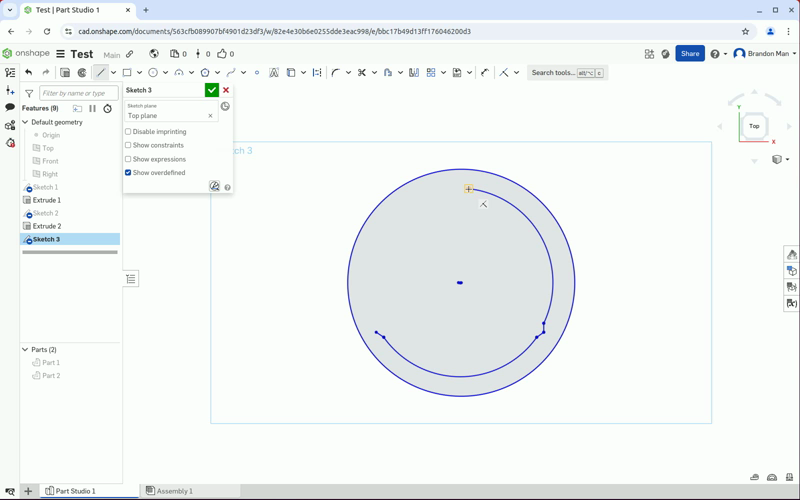
mouse_move(498, 188)
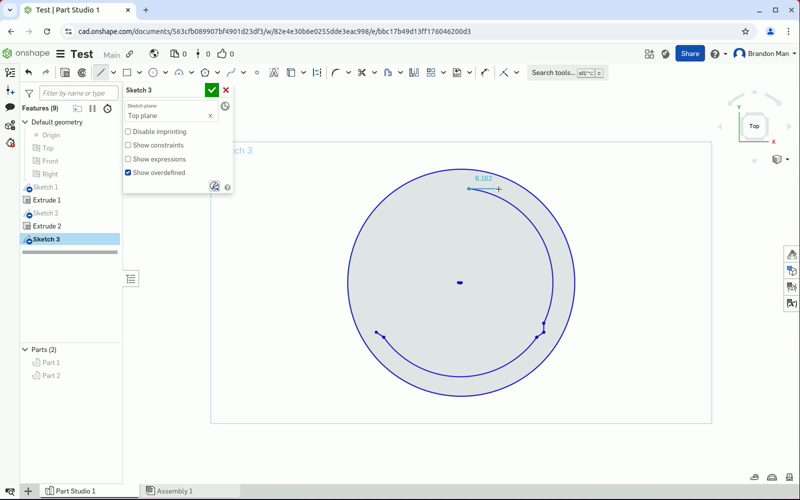
mouse_move(461, 183)
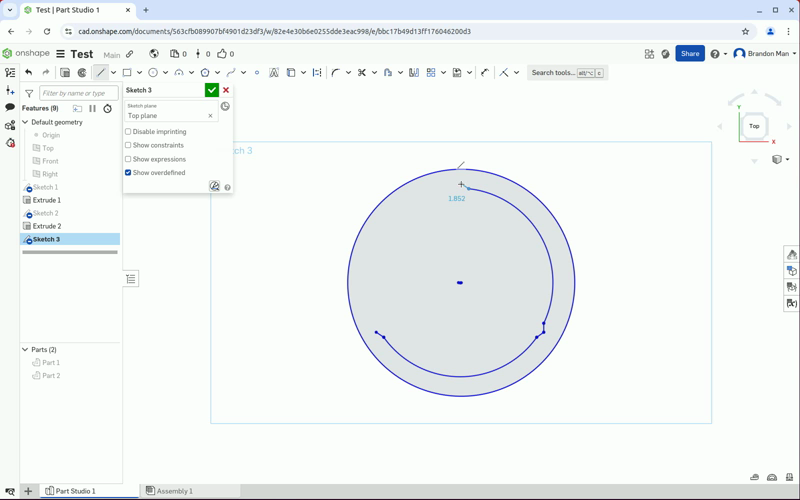
click(461, 183)
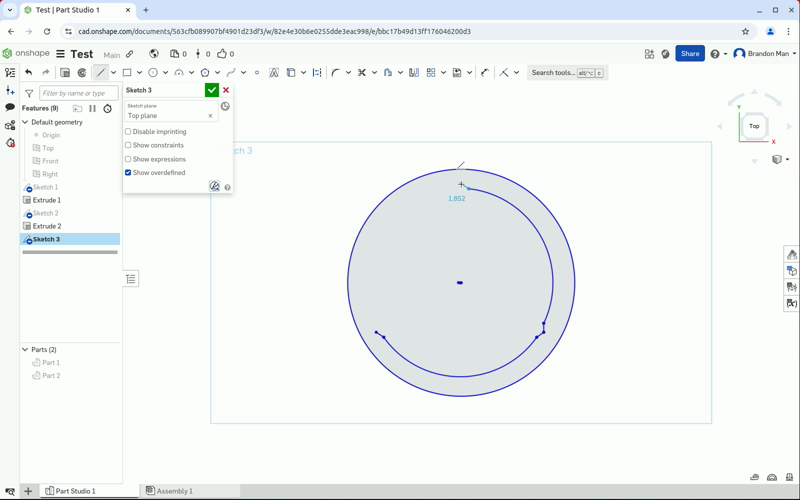
key_up(shift)
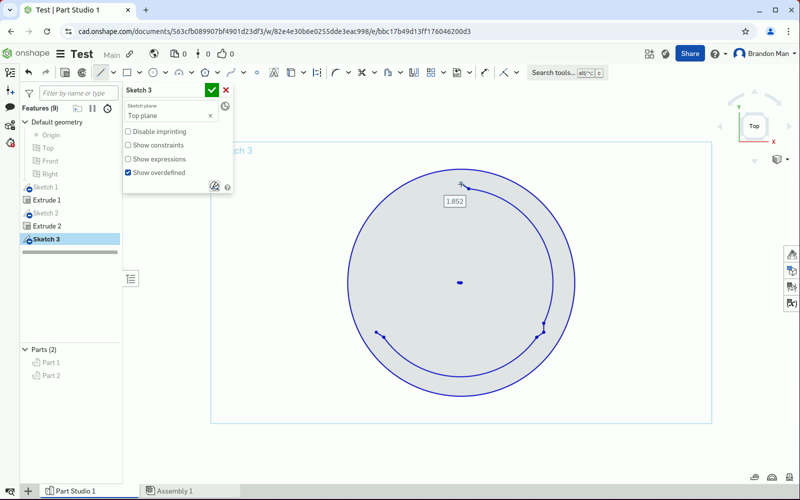
key_down(shift)
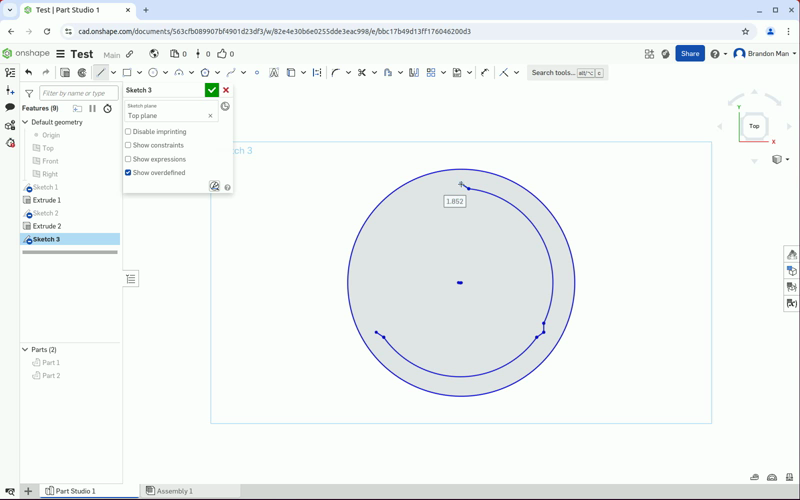
mouse_move(491, 183)
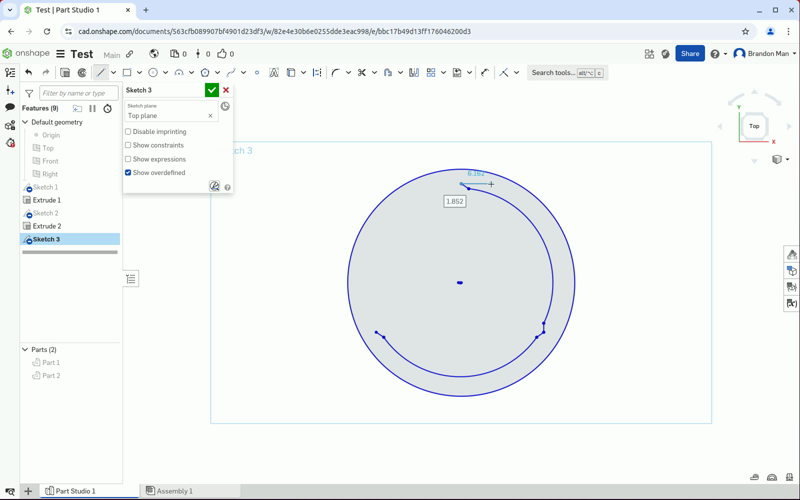
mouse_move(452, 188)
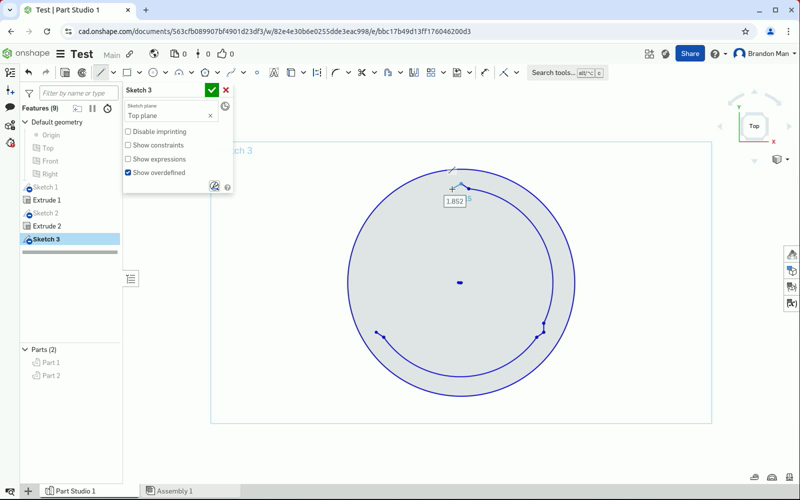
click(452, 188)
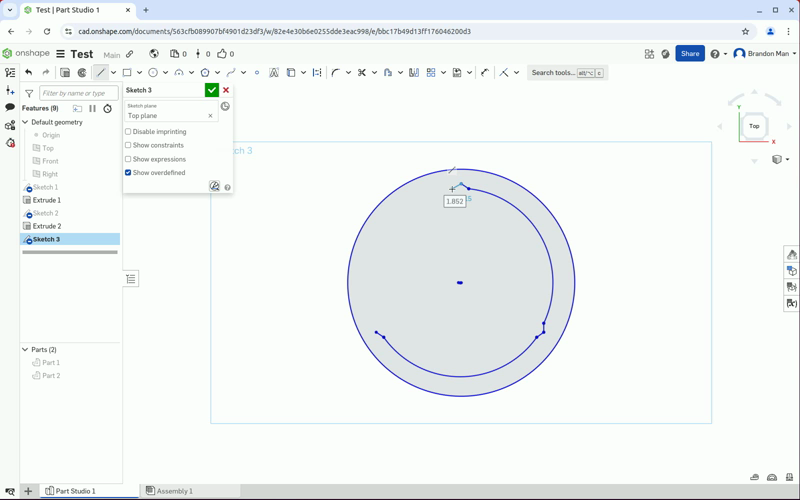
key_up(shift)
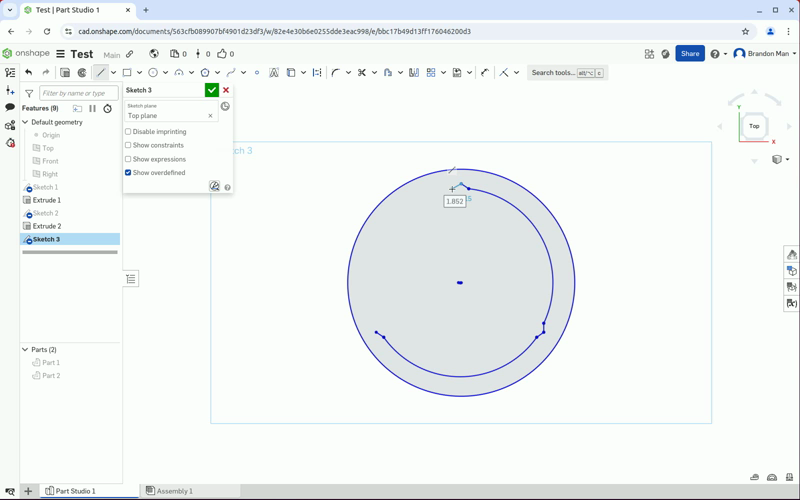
key(esc)
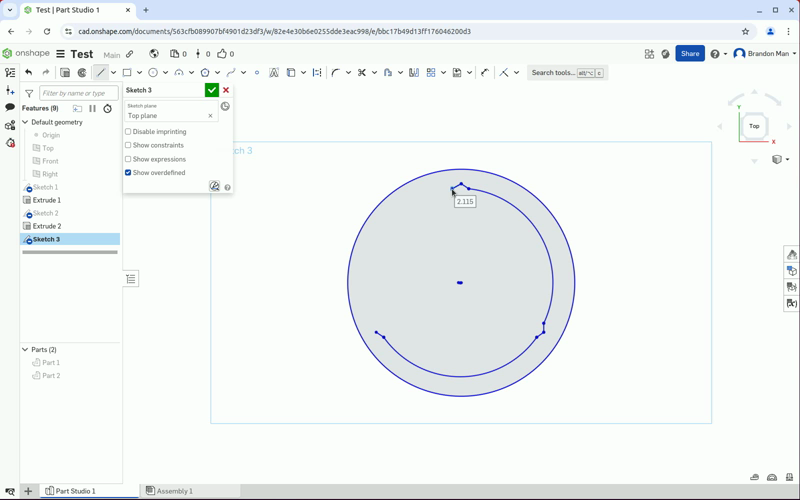
key(a)
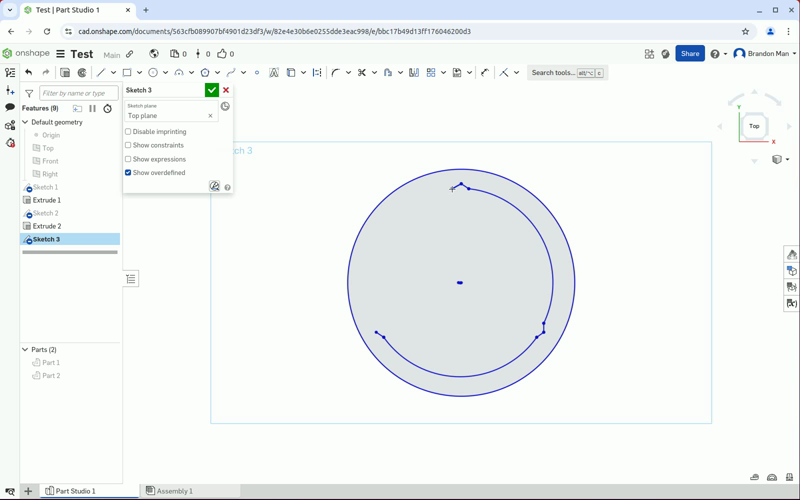
mouse_move(452, 188)
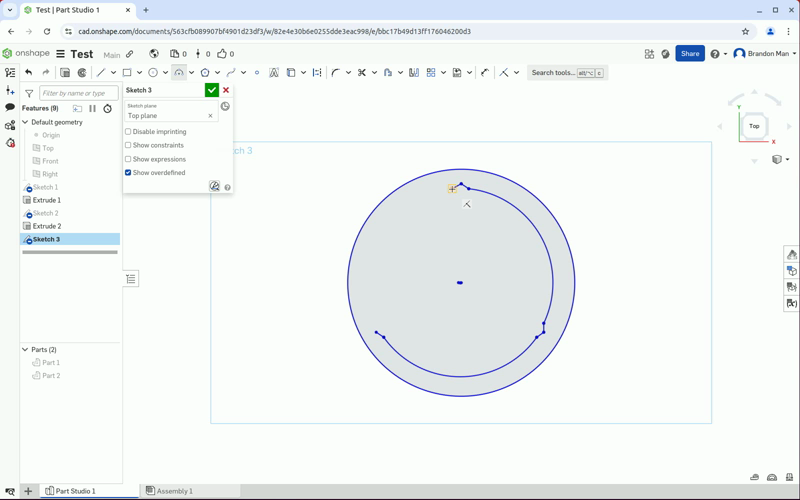
click(452, 188)
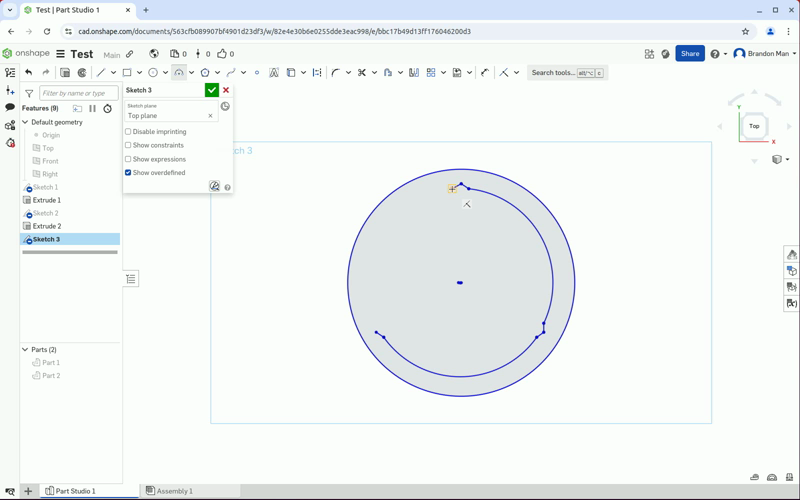
key_down(shift)
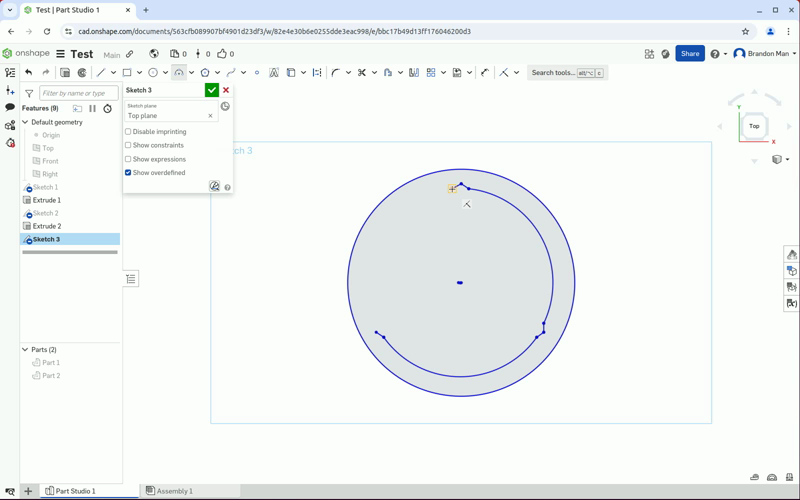
mouse_move(376, 323)
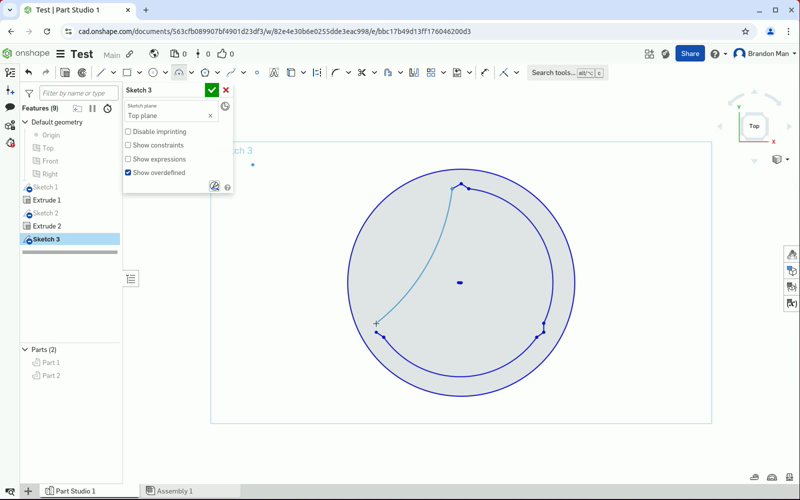
click(376, 323)
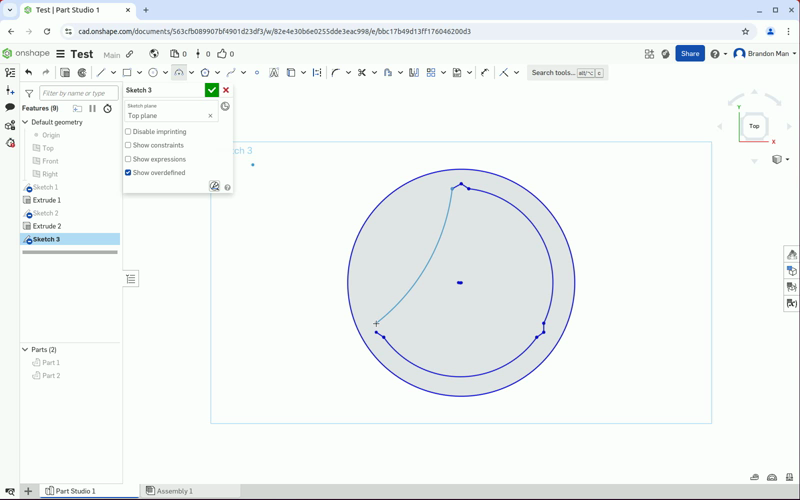
mouse_move(379, 236)
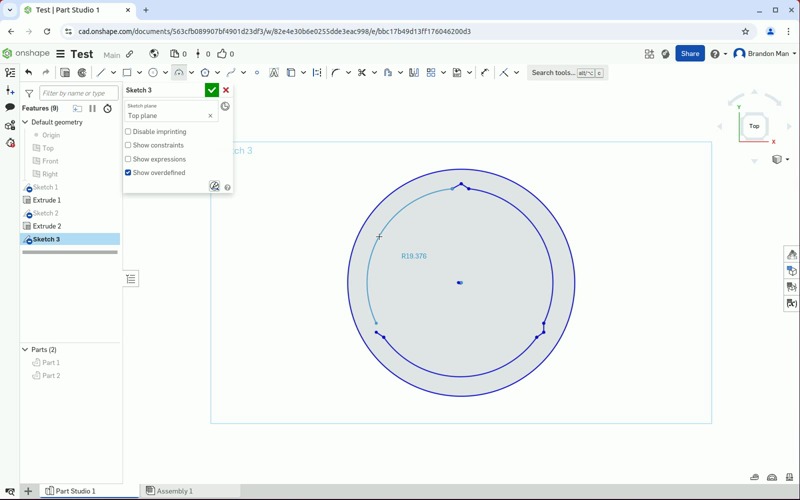
click(379, 236)
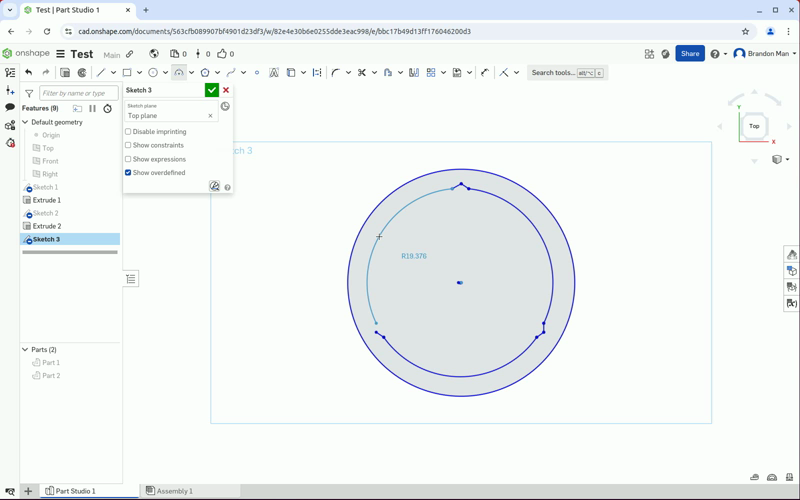
key_up(shift)
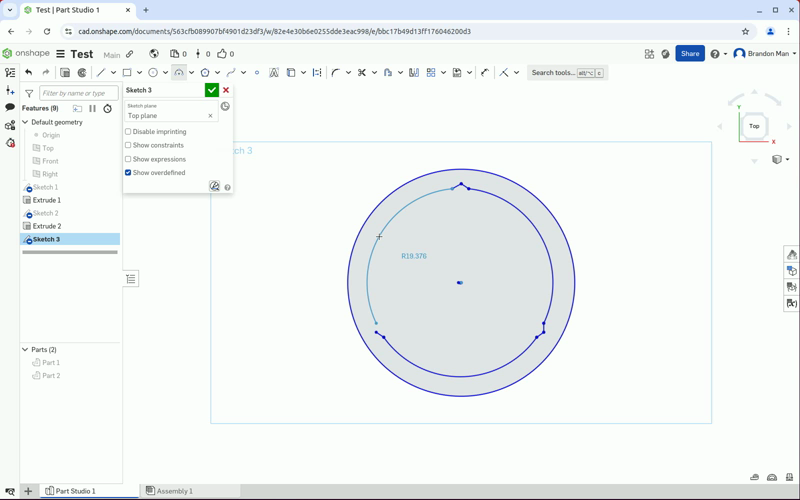
key(esc)
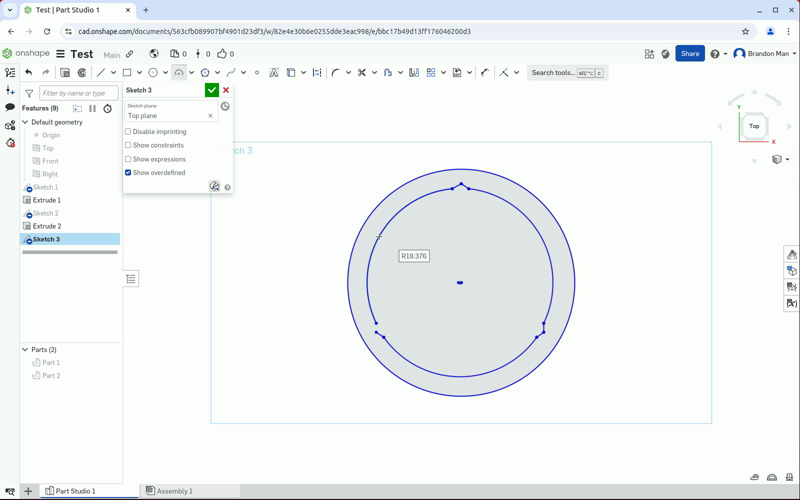
key(l)
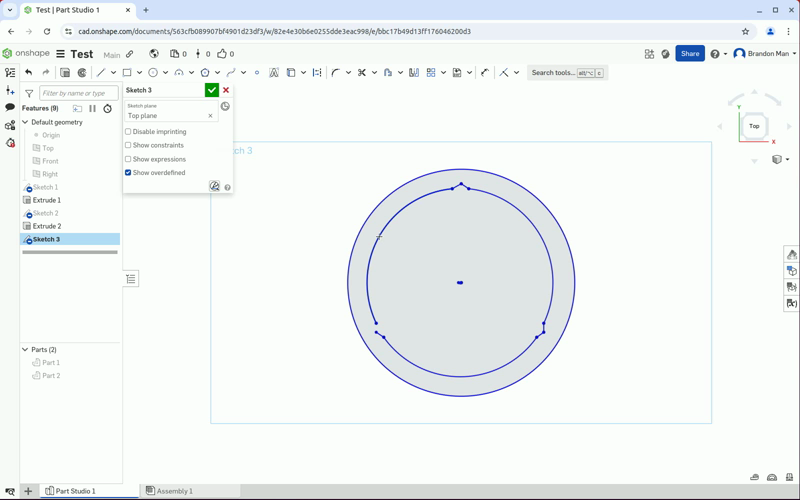
mouse_move(376, 323)
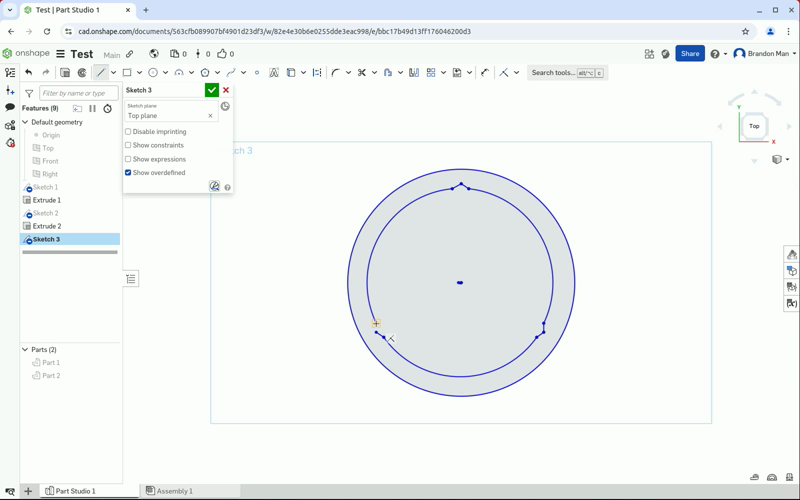
click(376, 323)
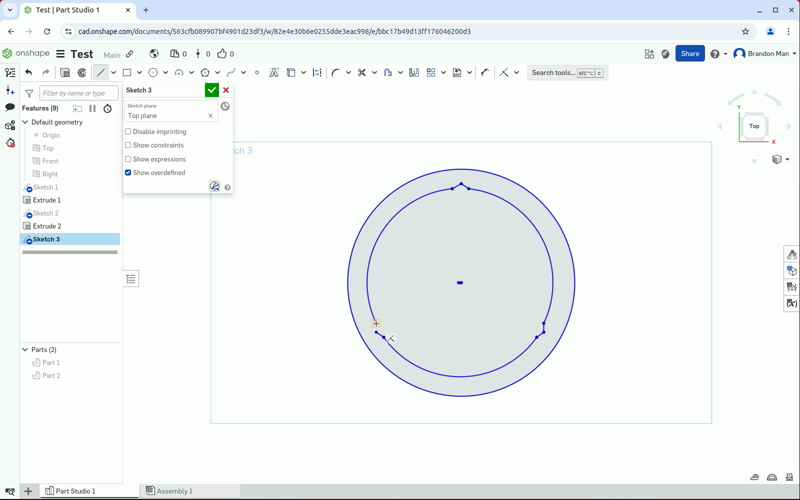
mouse_move(406, 323)
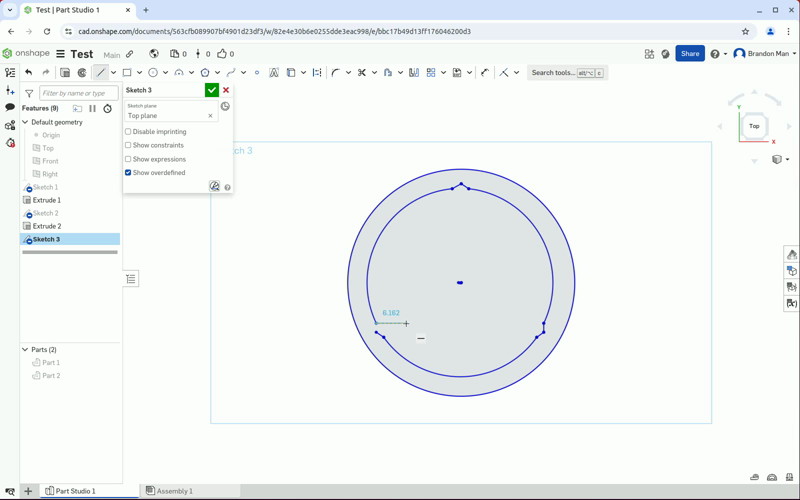
key_down(shift)
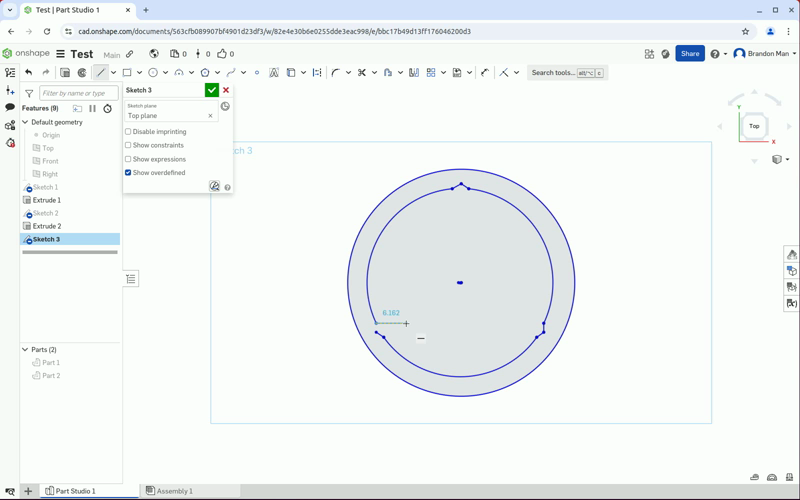
mouse_move(376, 332)
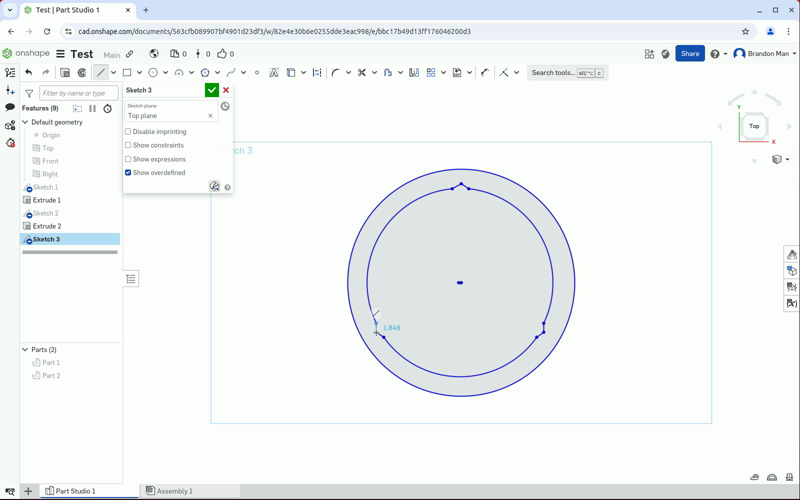
key_up(shift)
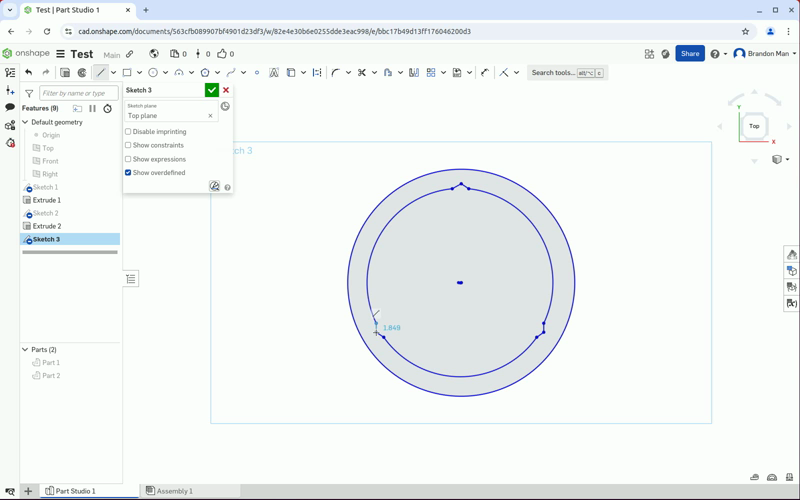
click(376, 332)
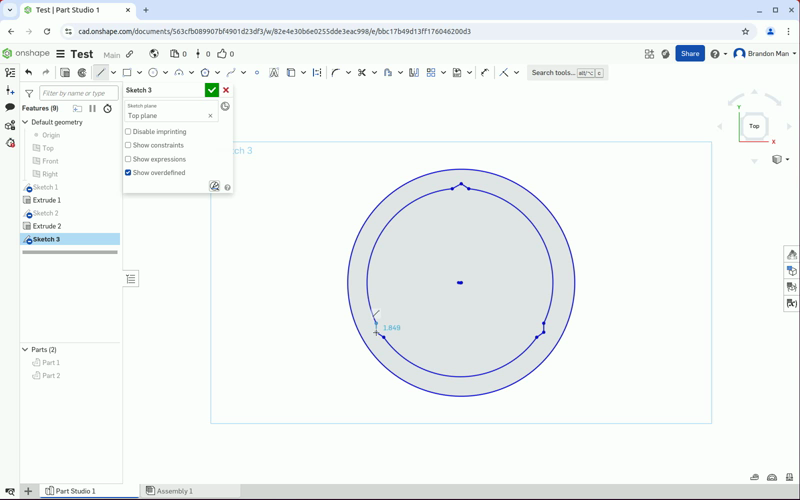
key(esc)
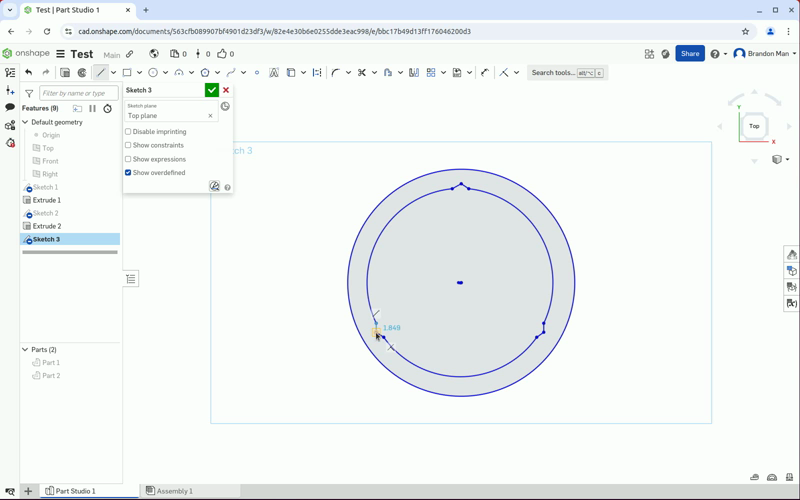
mouse_move(519, 369)
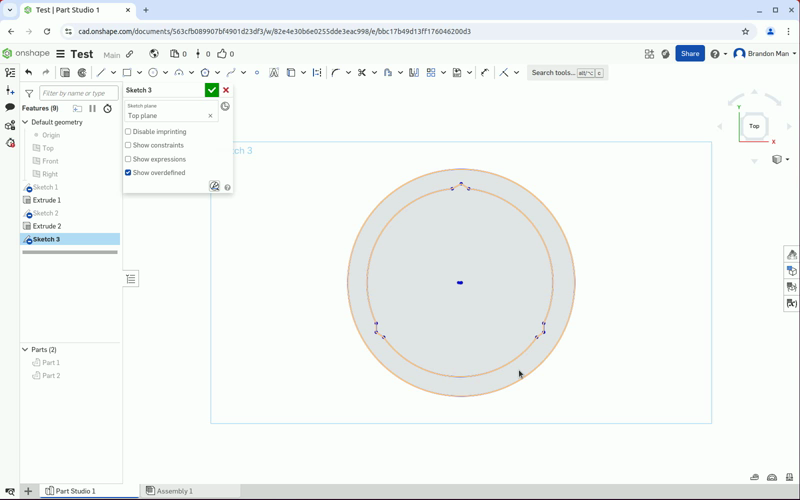
click(519, 369)
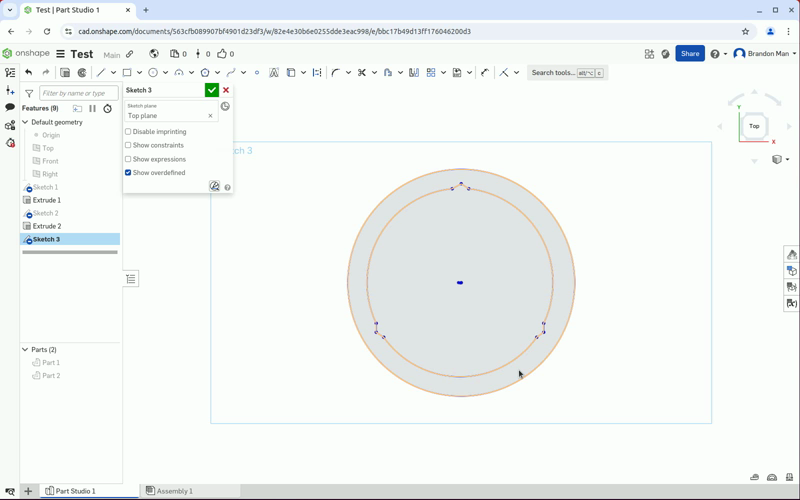
mouse_move(73, 352)
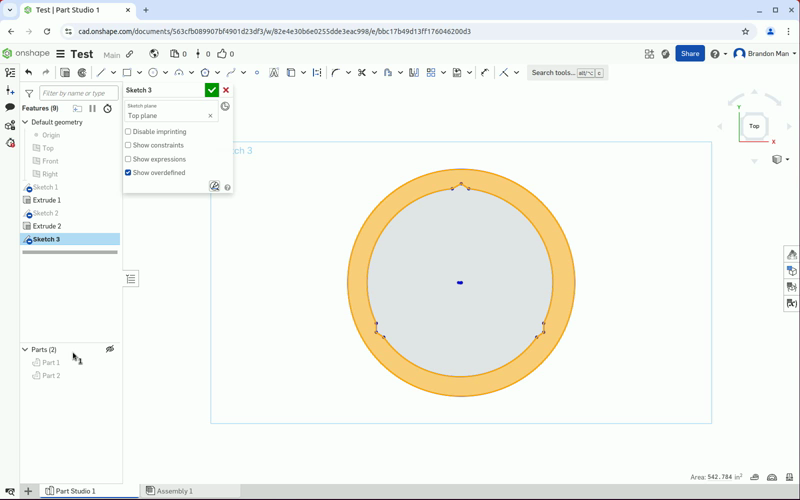
key(shift+y)
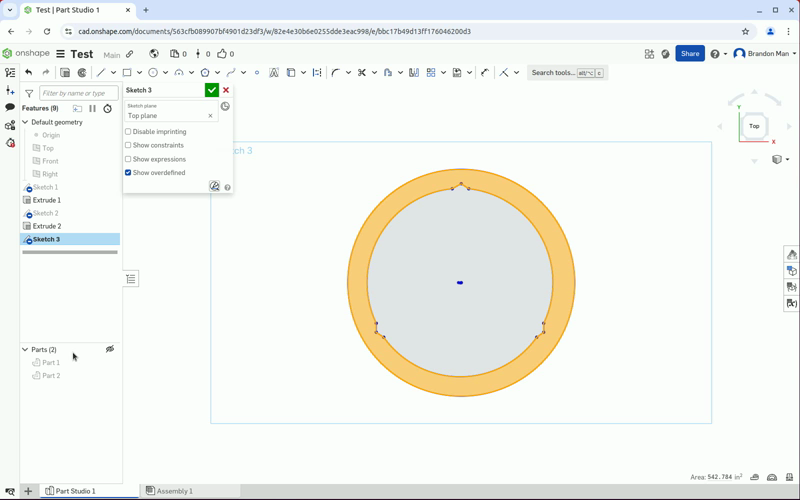
key(shift+e)
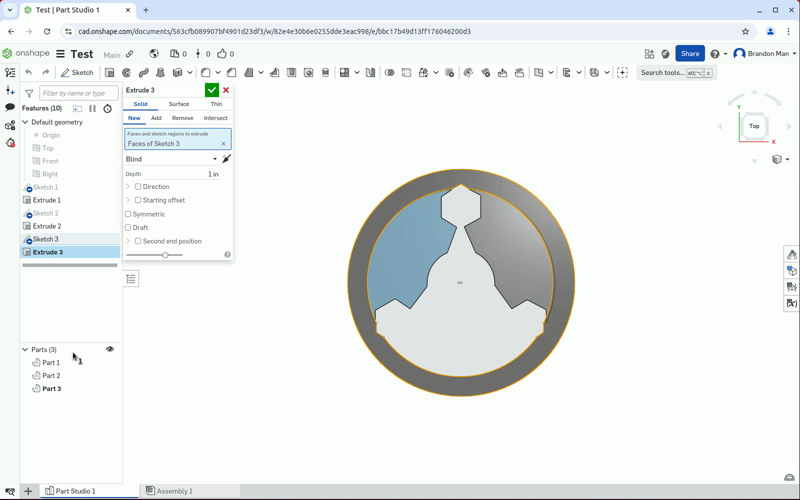
mouse_move(143, 106)
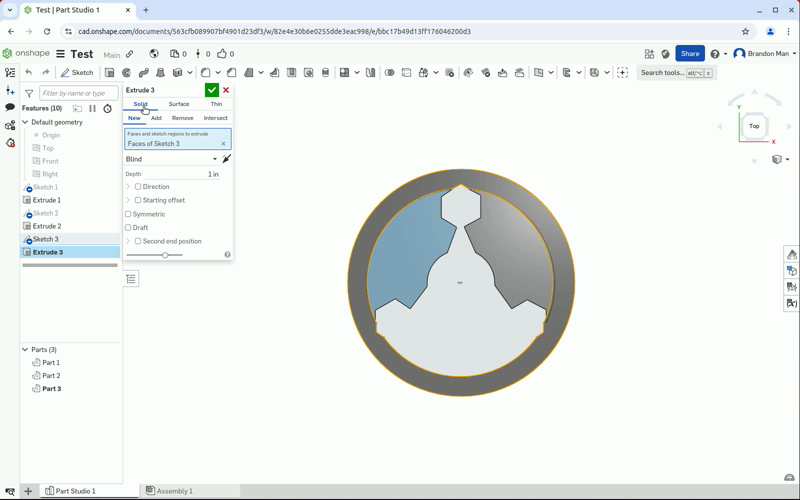
click(143, 106)
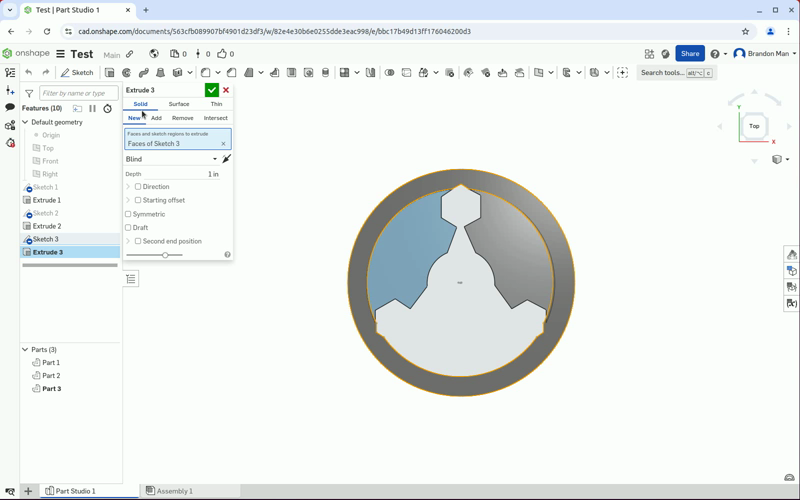
mouse_move(137, 120)
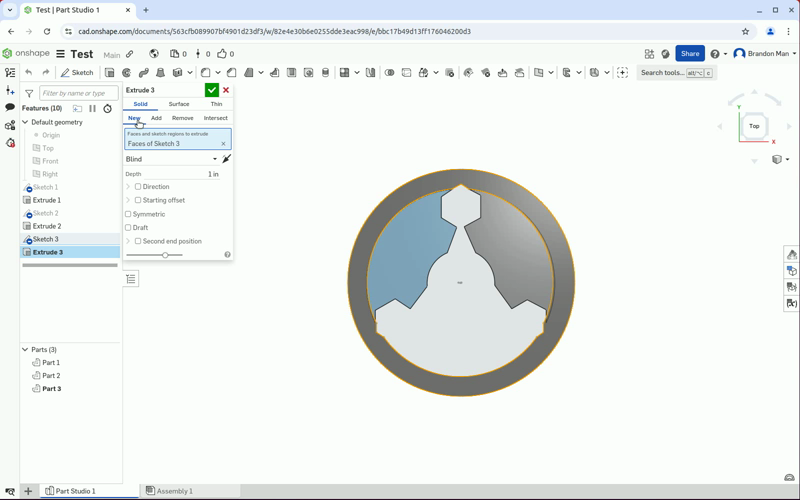
click(137, 120)
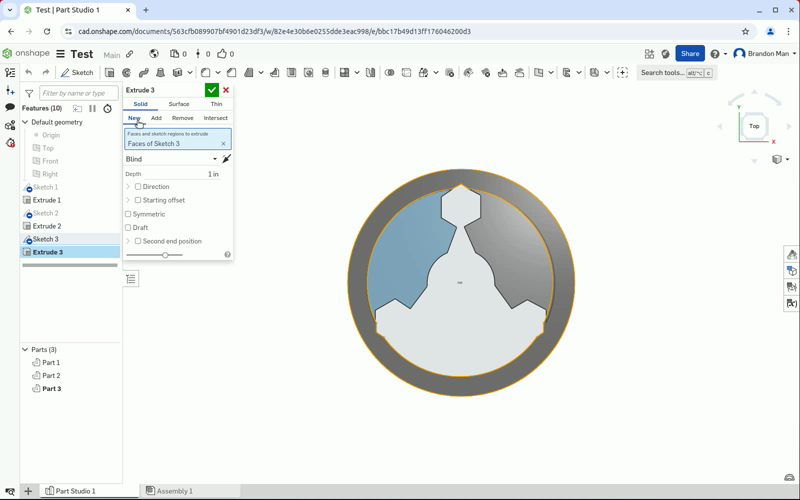
key(tab, 4)
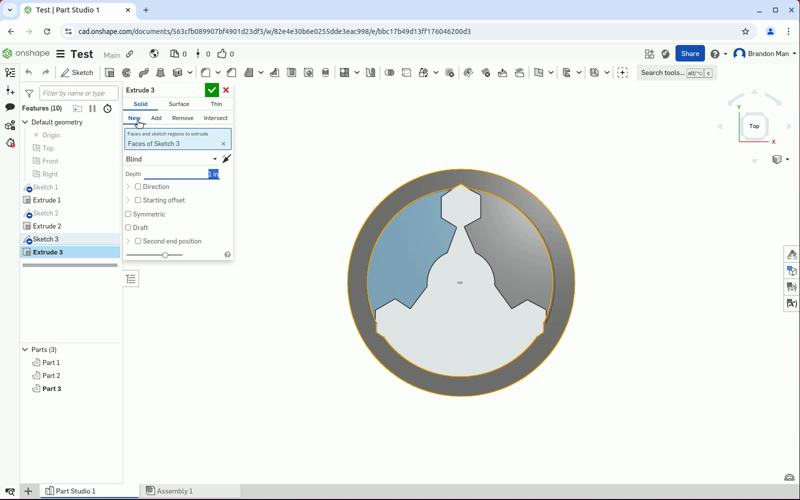
text(4.574)
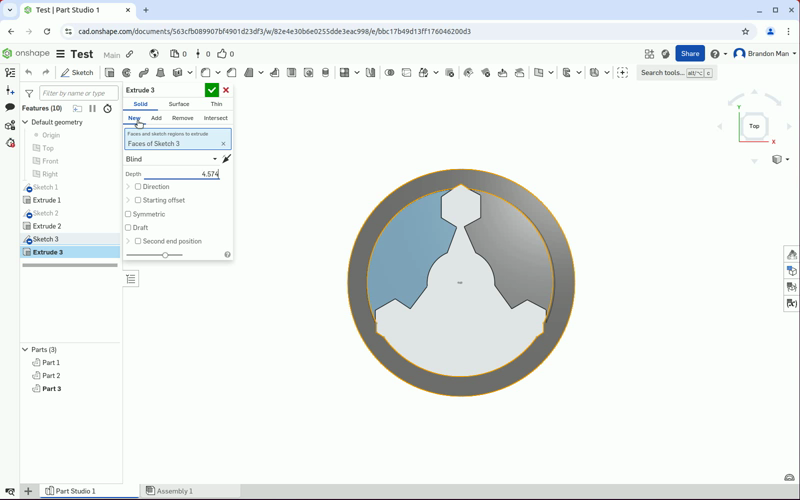
key(enter)
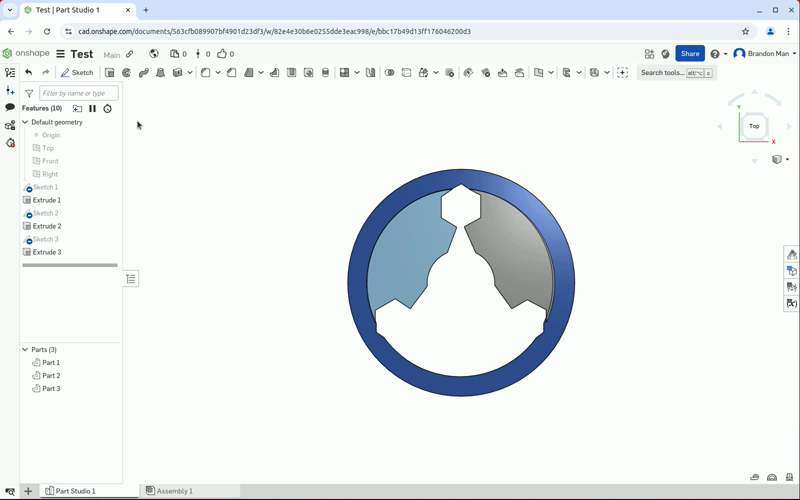
key(shift+h)
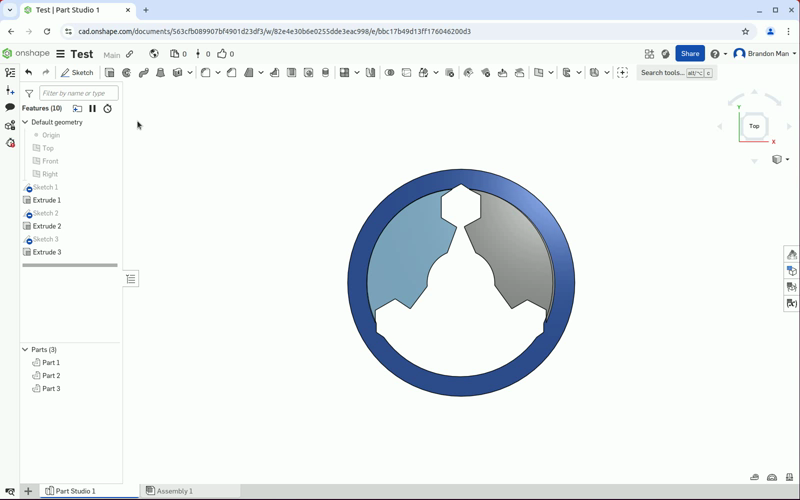
key(shift+h)
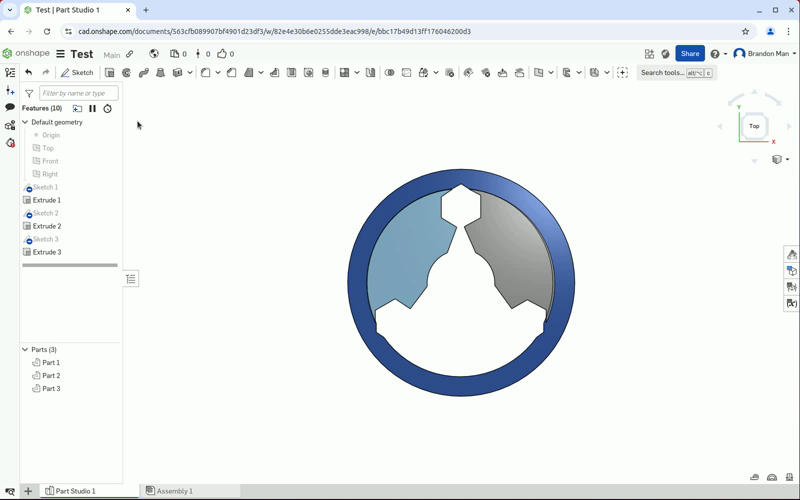
mouse_move(73, 189)
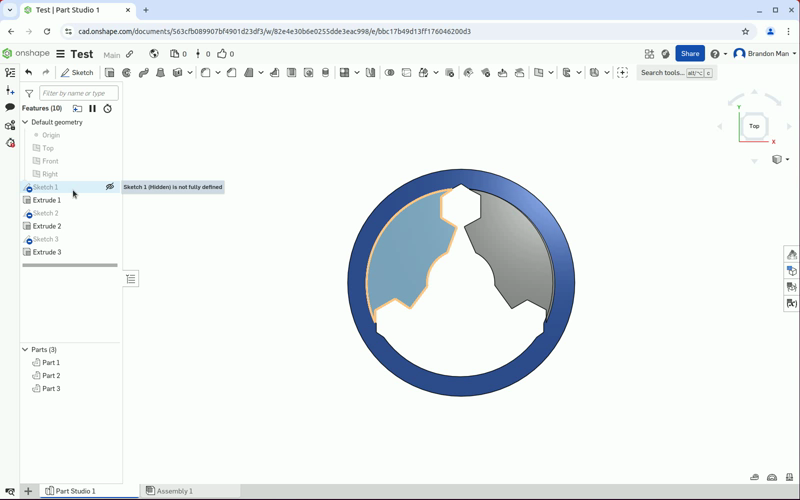
click(73, 189)
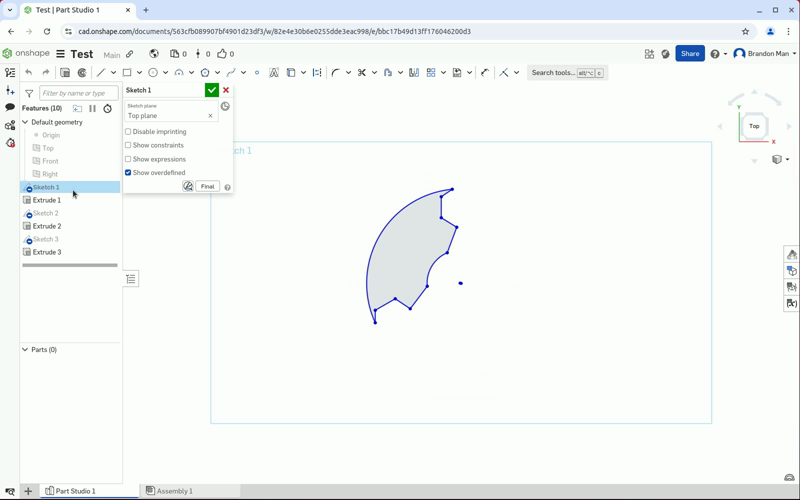
mouse_move(229, 92)
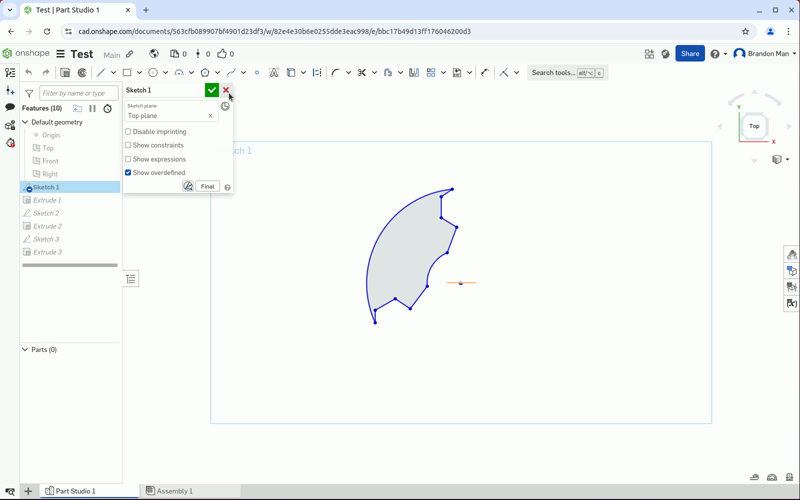
click(229, 92)
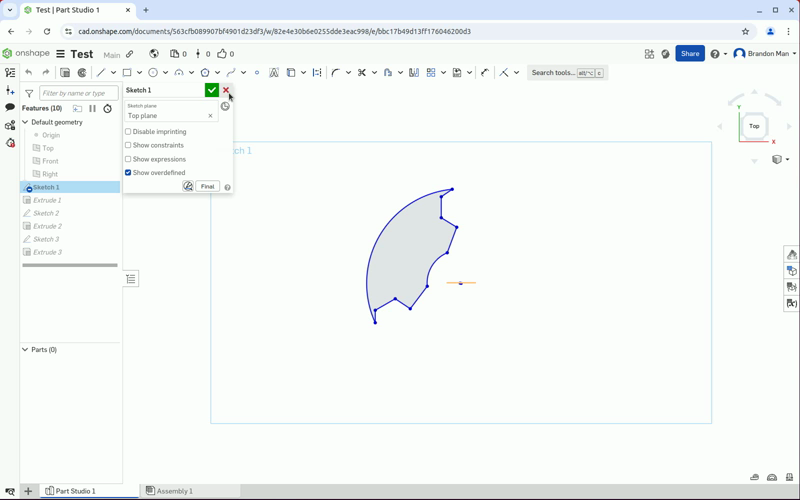
key(shift+s)
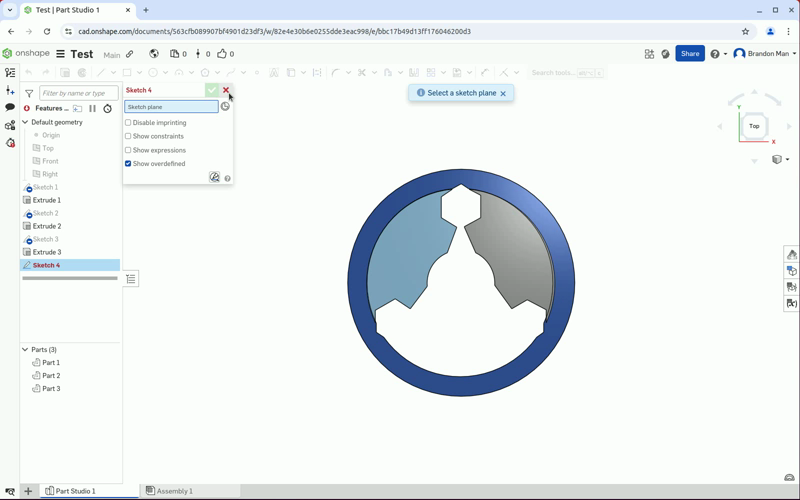
mouse_move(73, 150)
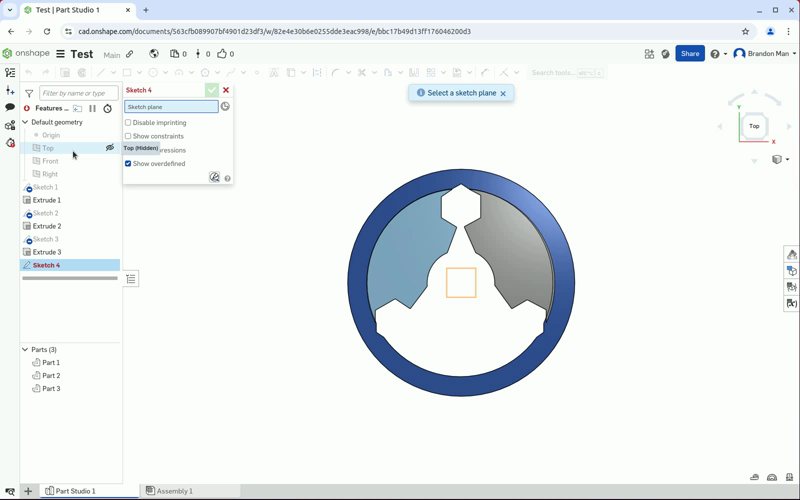
click(73, 150)
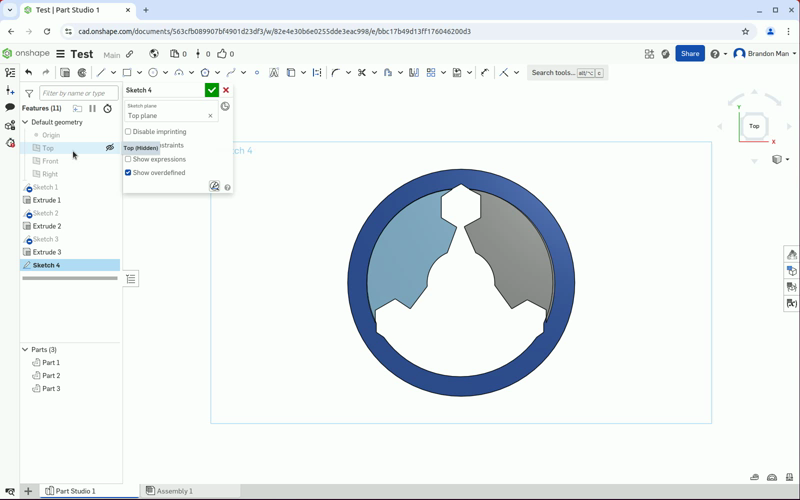
mouse_move(73, 352)
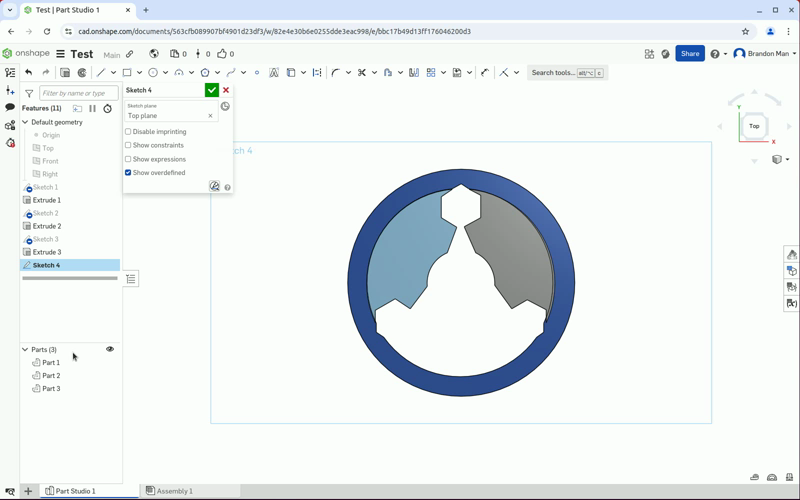
key(y)
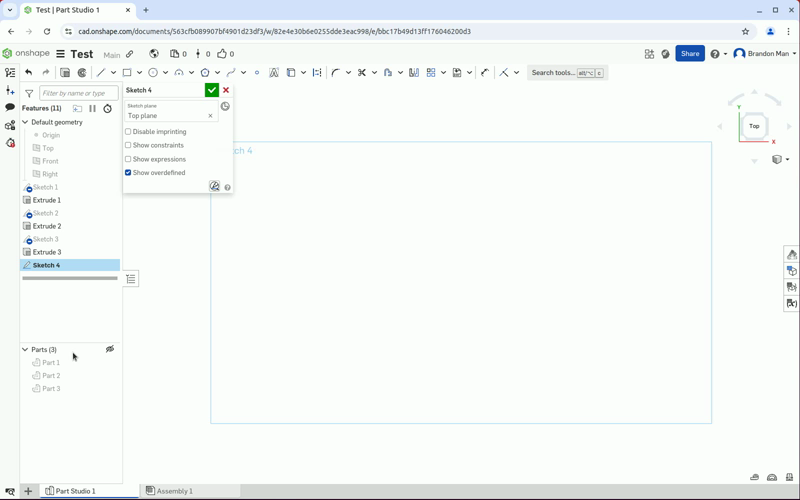
key(l)
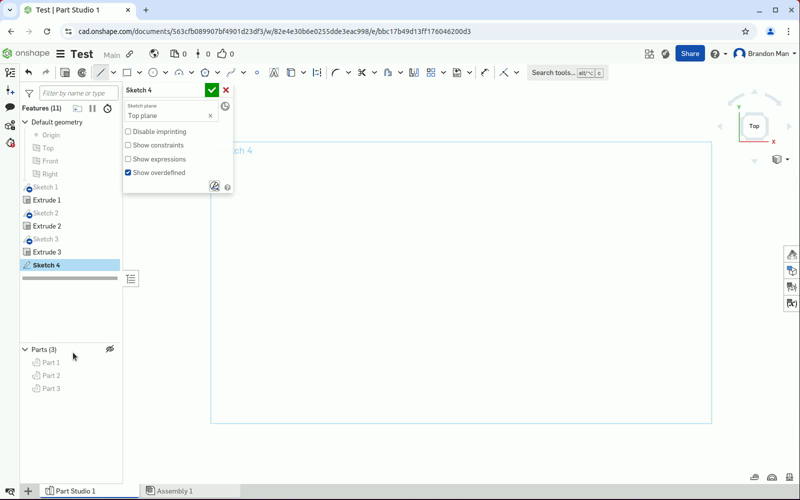
key_down(shift)
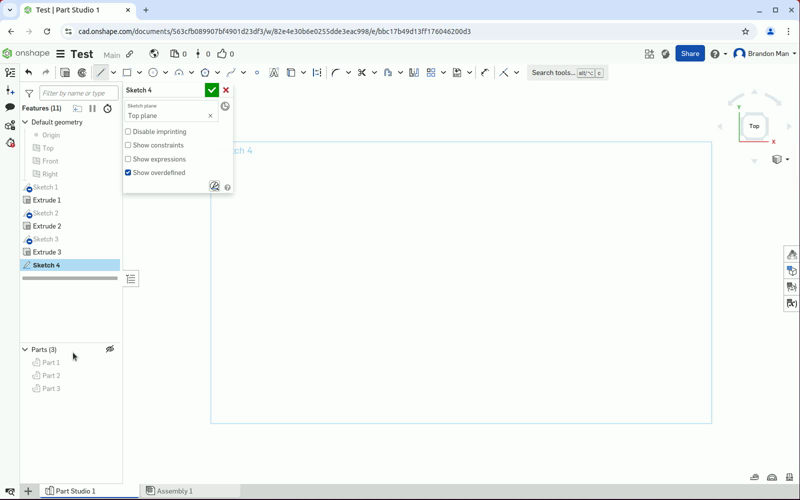
mouse_move(383, 336)
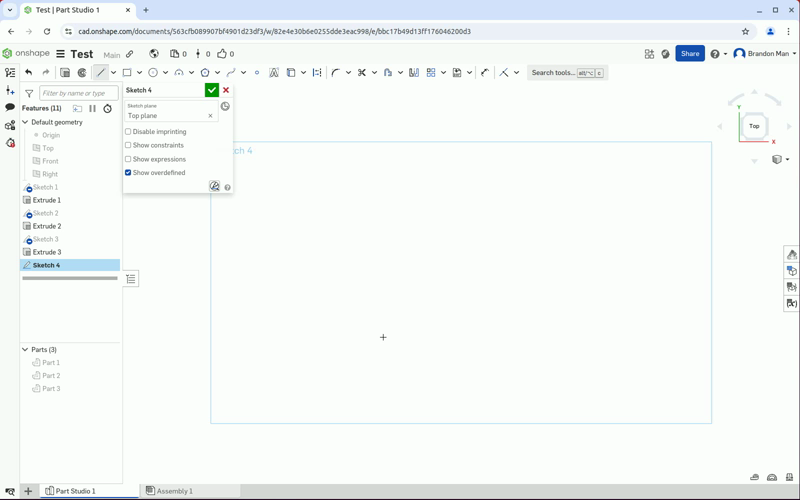
click(383, 336)
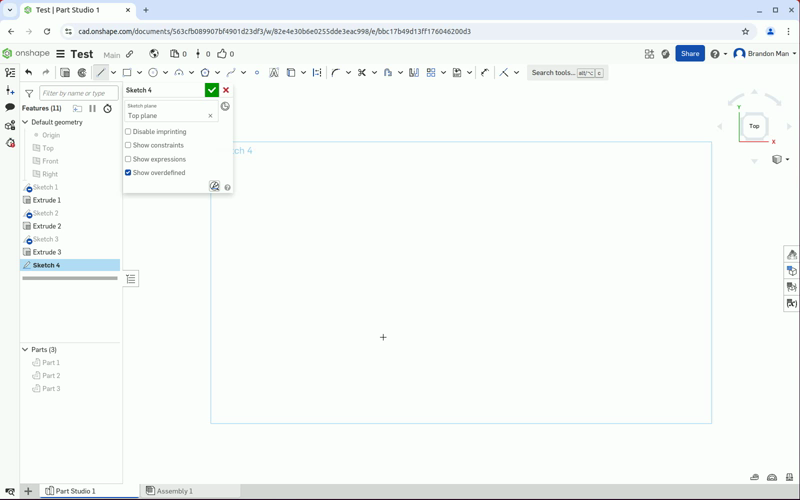
key_up(shift)
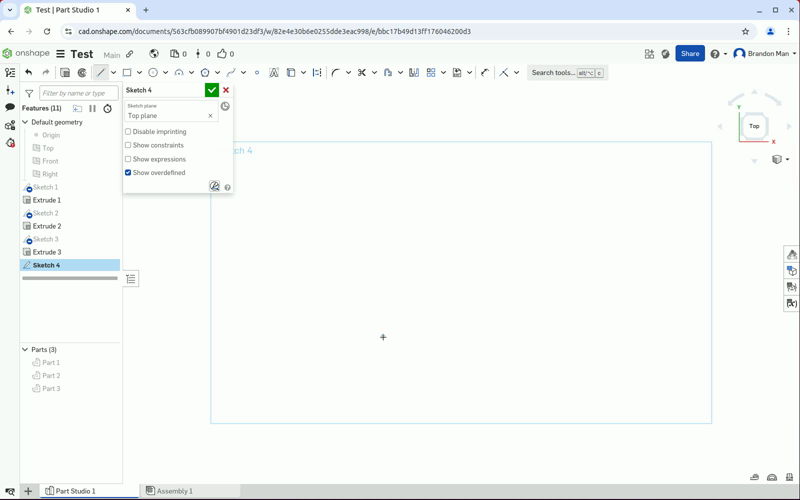
key_down(shift)
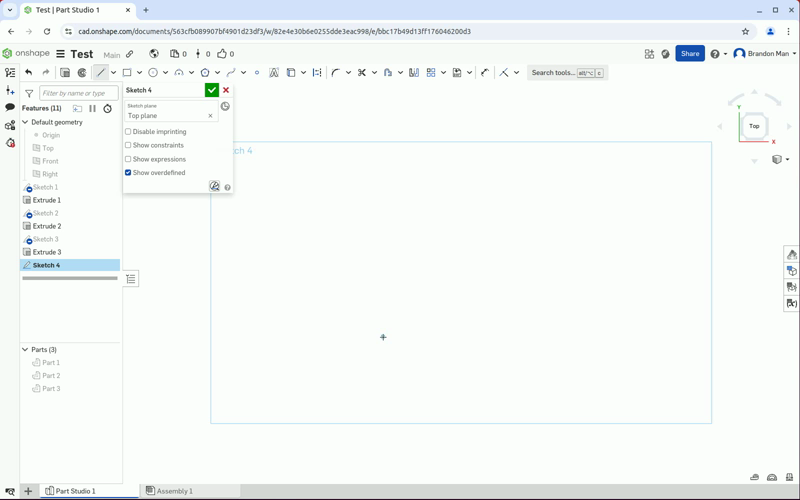
mouse_move(413, 336)
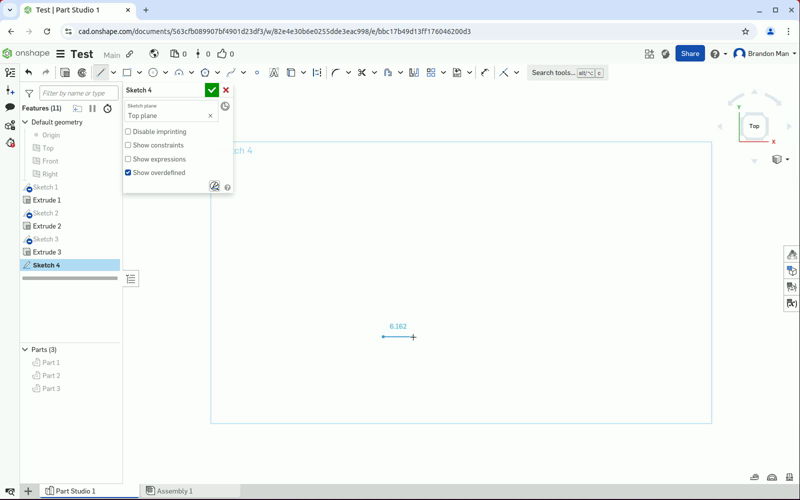
mouse_move(394, 343)
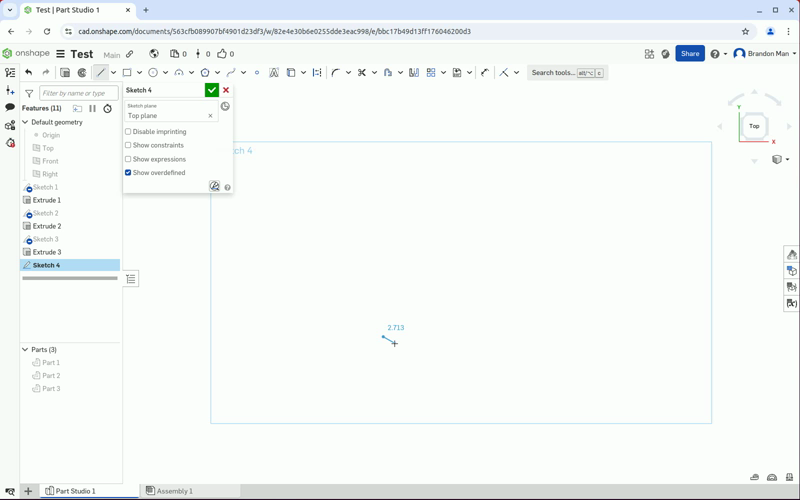
click(394, 343)
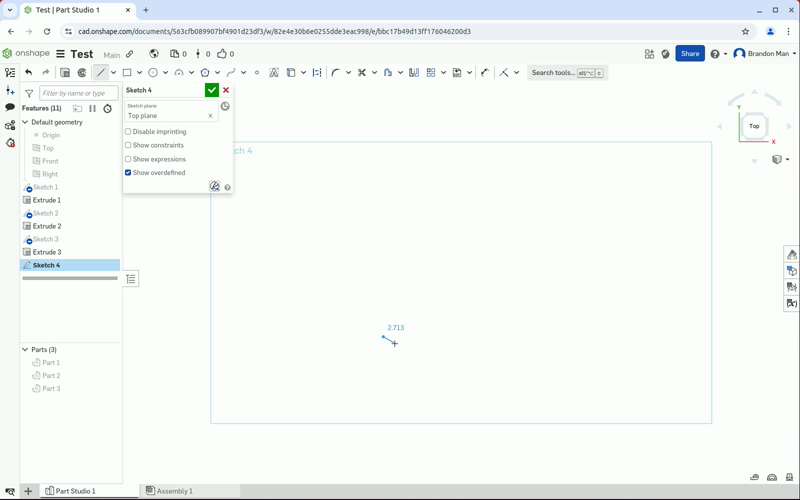
key_up(shift)
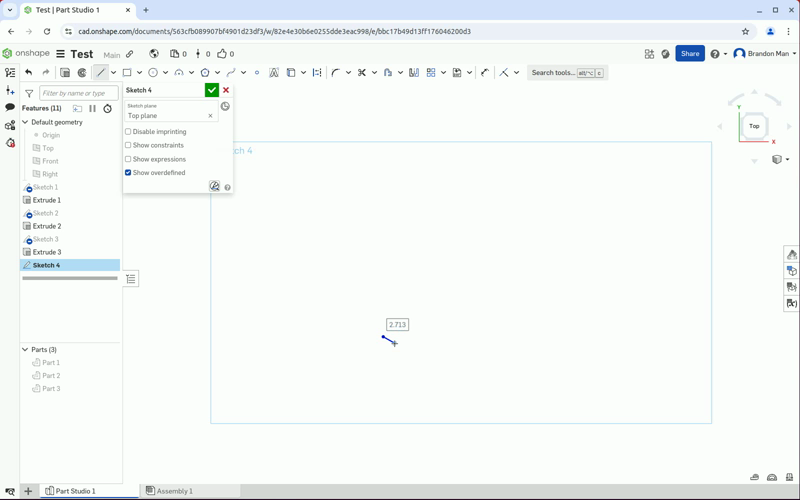
key_down(shift)
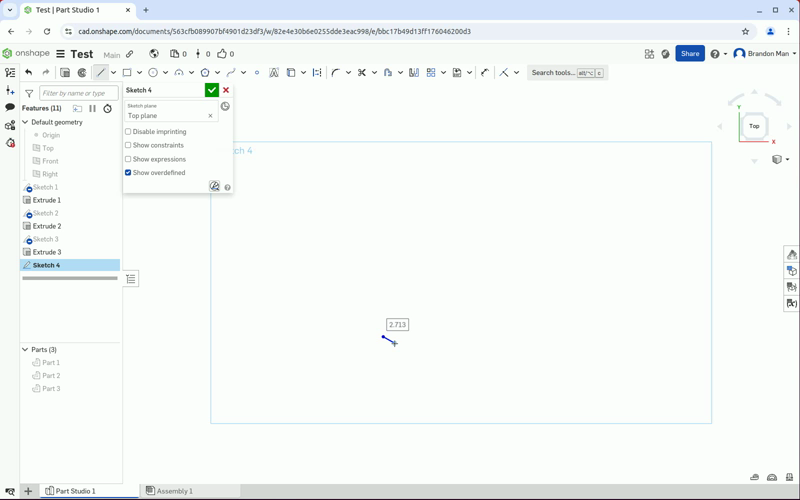
mouse_move(424, 343)
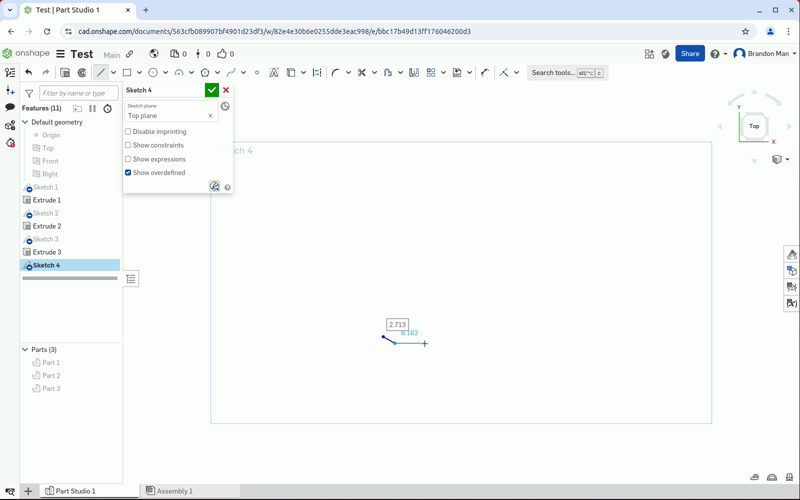
mouse_move(412, 331)
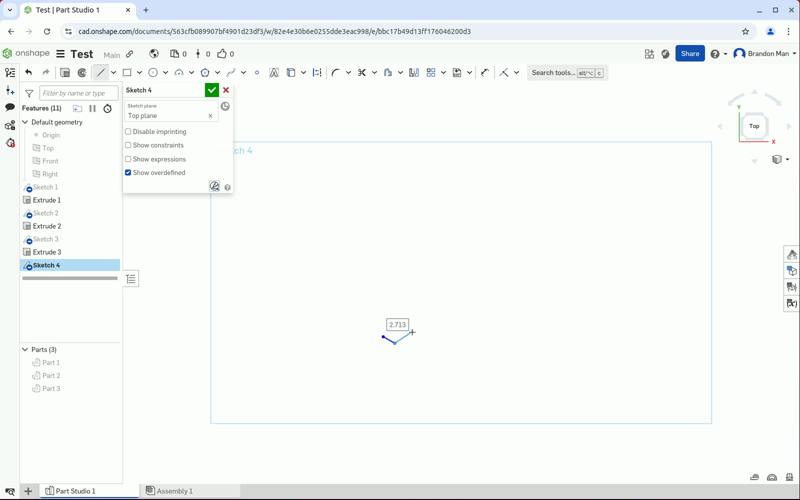
click(412, 331)
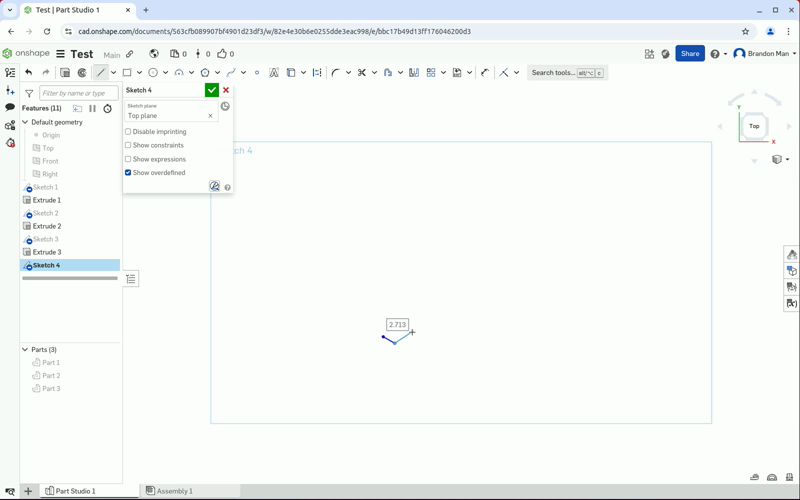
key_up(shift)
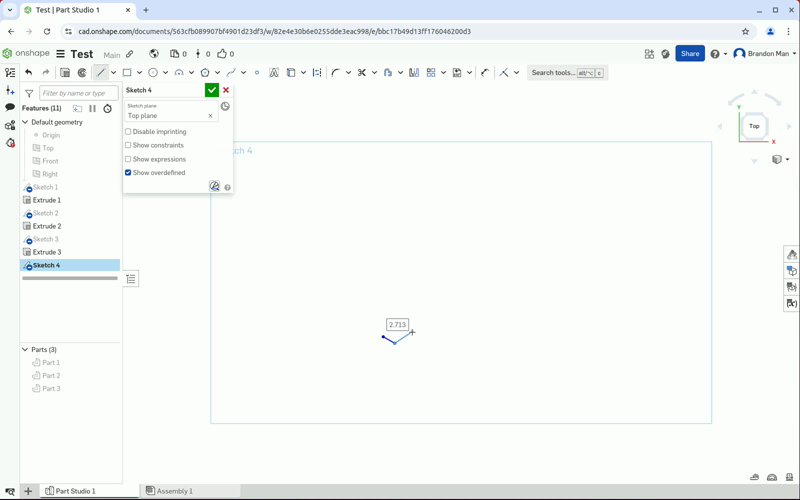
key_down(shift)
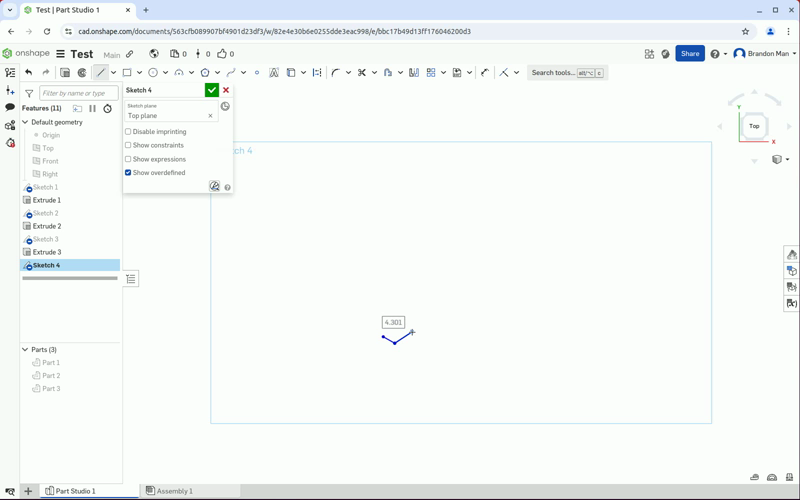
mouse_move(442, 331)
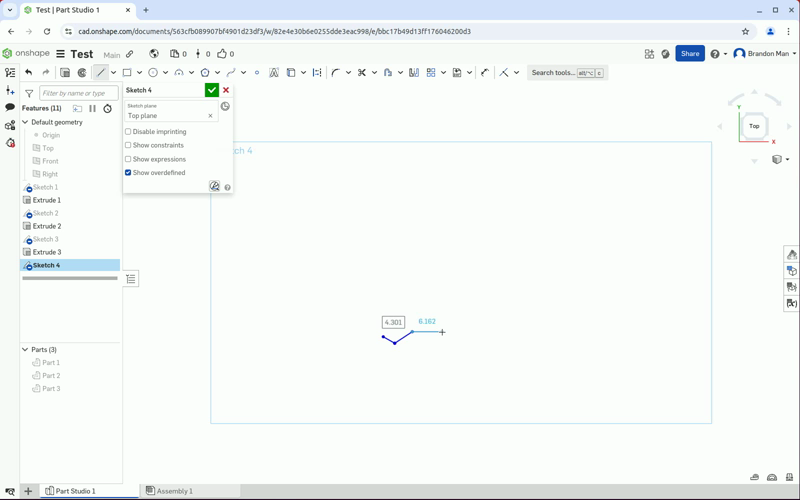
mouse_move(412, 314)
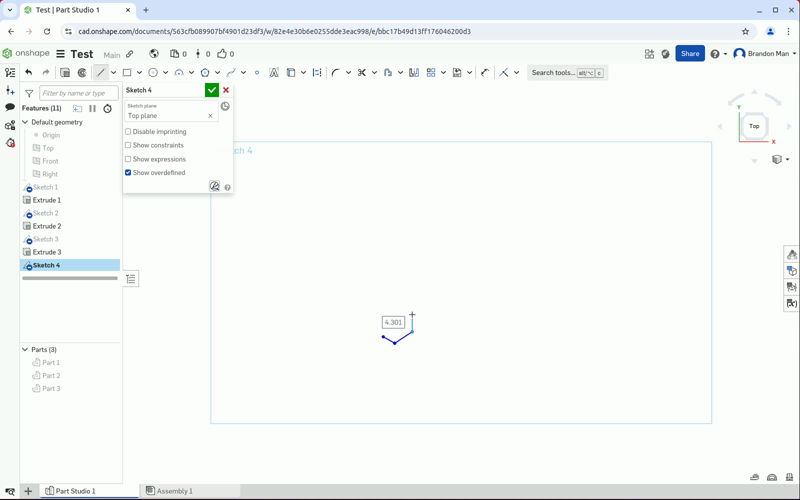
click(412, 314)
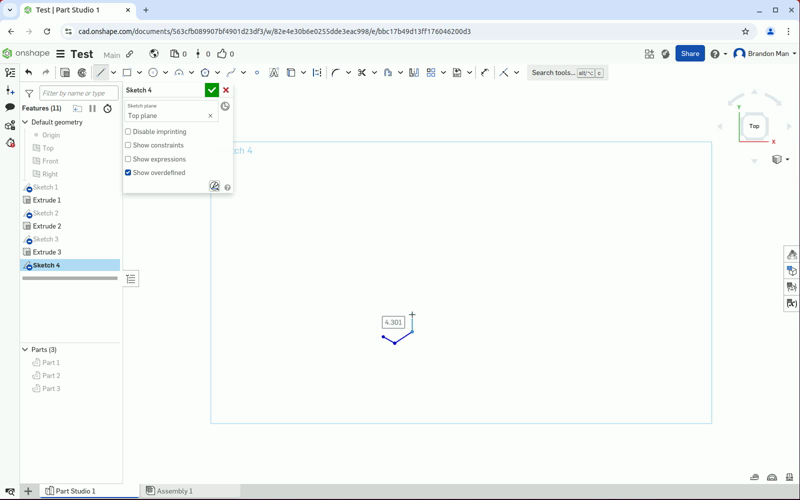
key_up(shift)
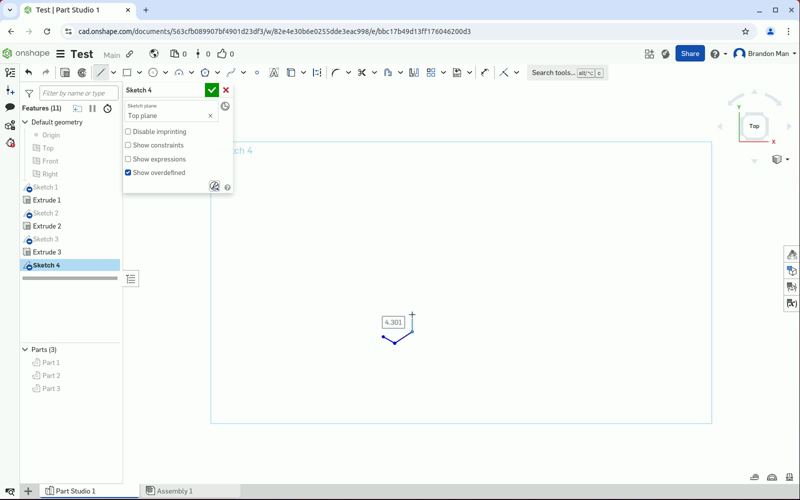
key_down(shift)
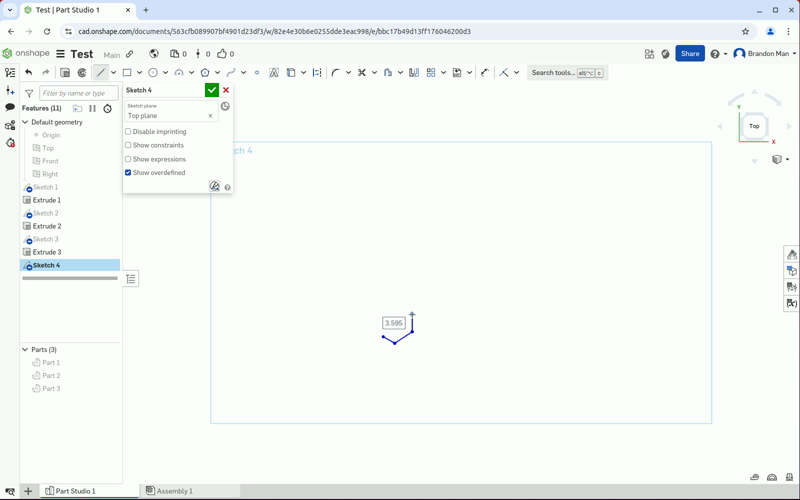
mouse_move(442, 314)
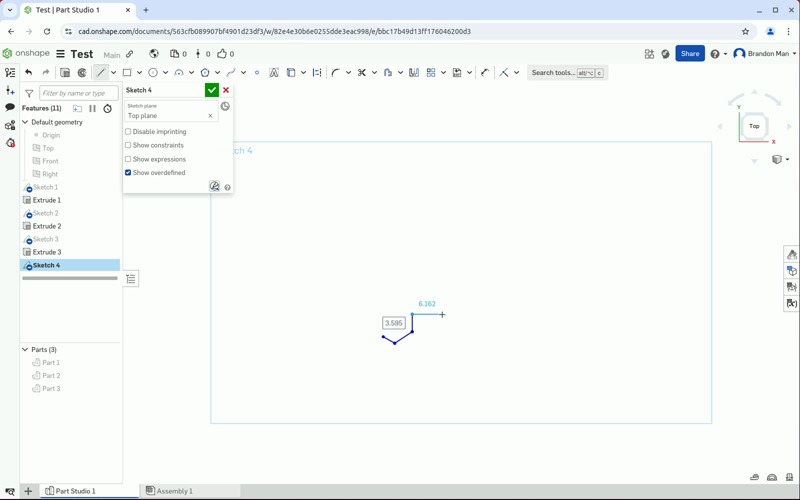
mouse_move(441, 310)
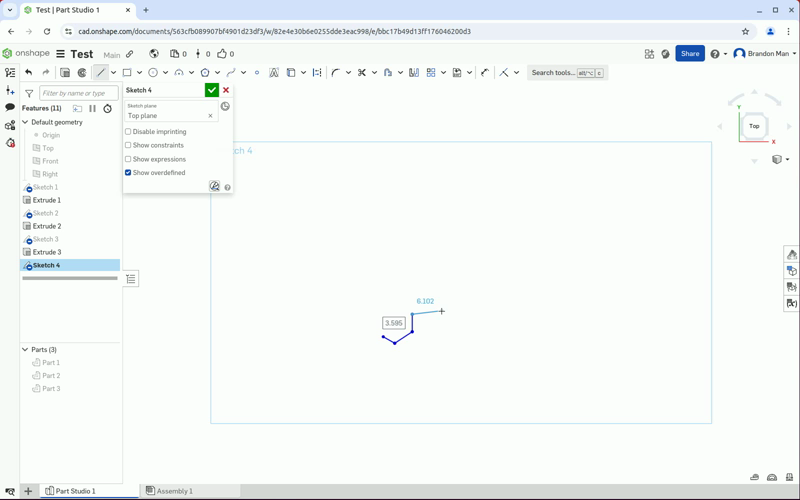
click(441, 310)
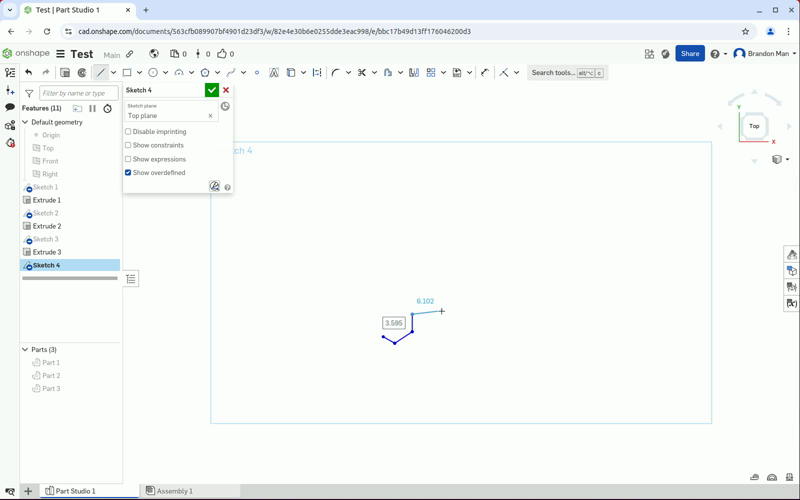
key_up(shift)
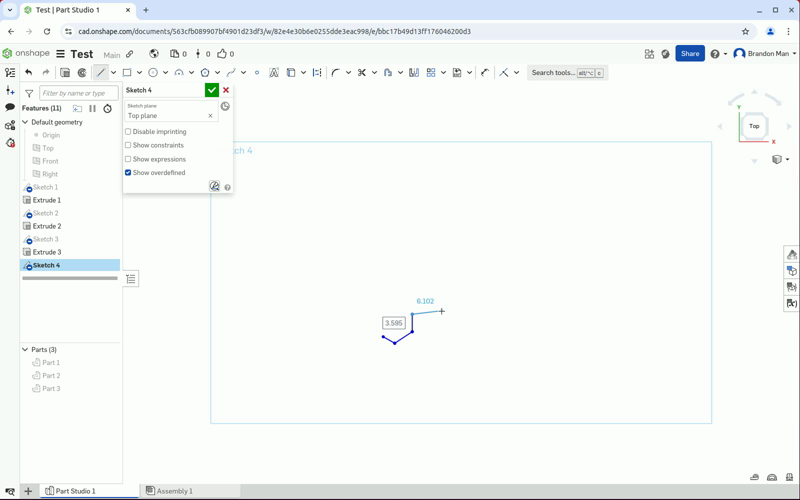
key(esc)
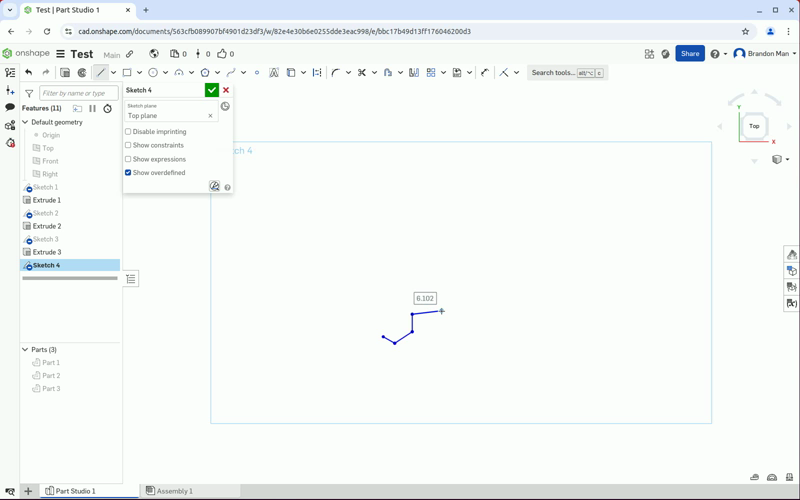
key(a)
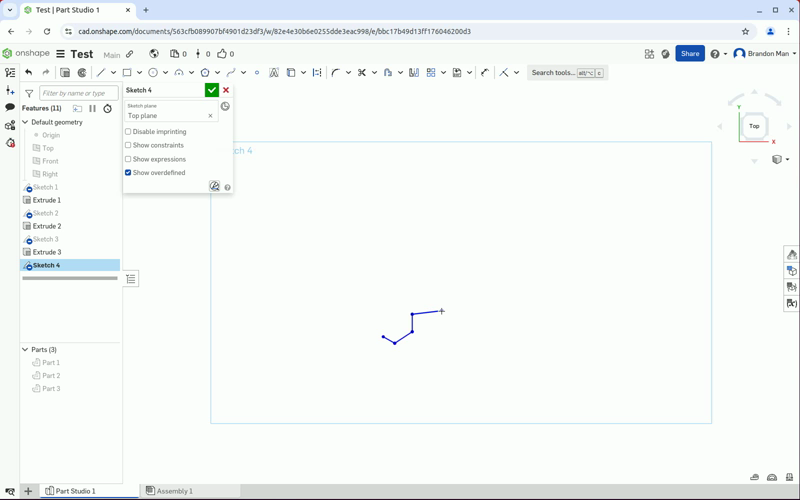
mouse_move(441, 310)
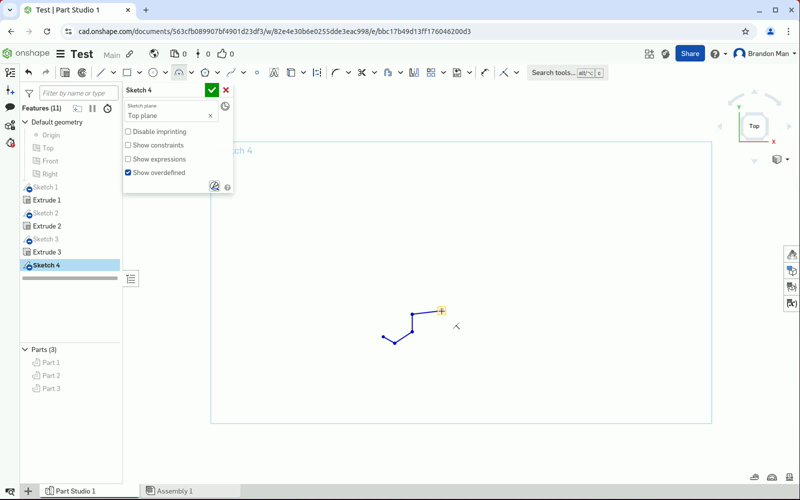
click(441, 310)
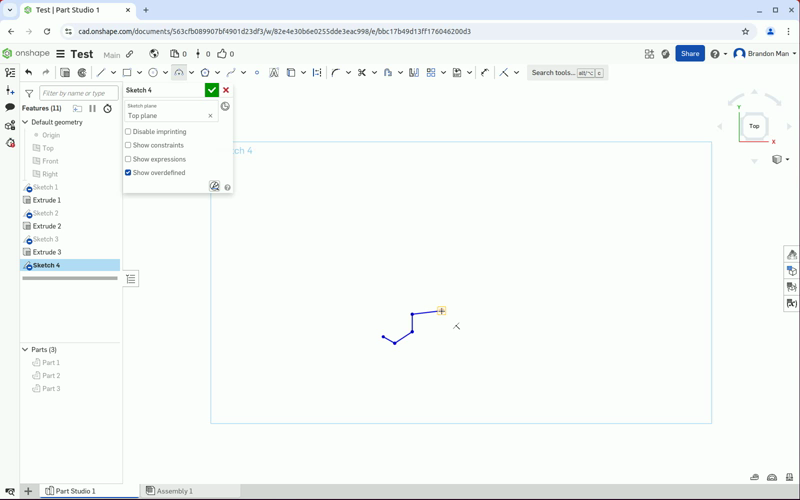
key_down(shift)
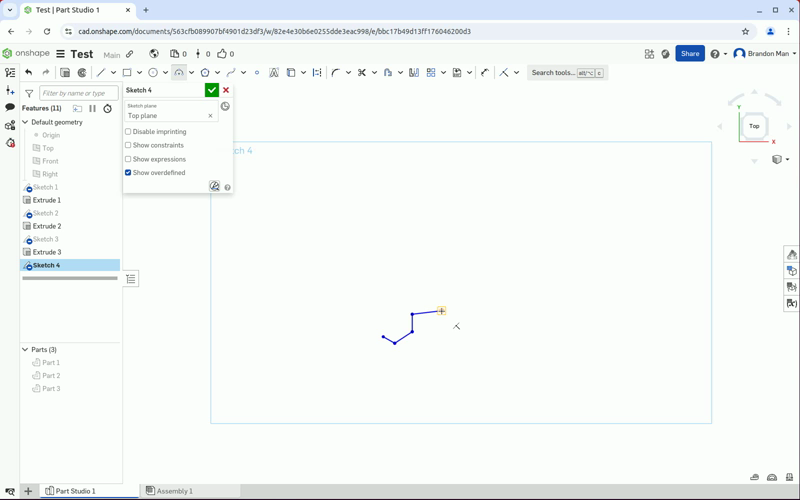
mouse_move(479, 310)
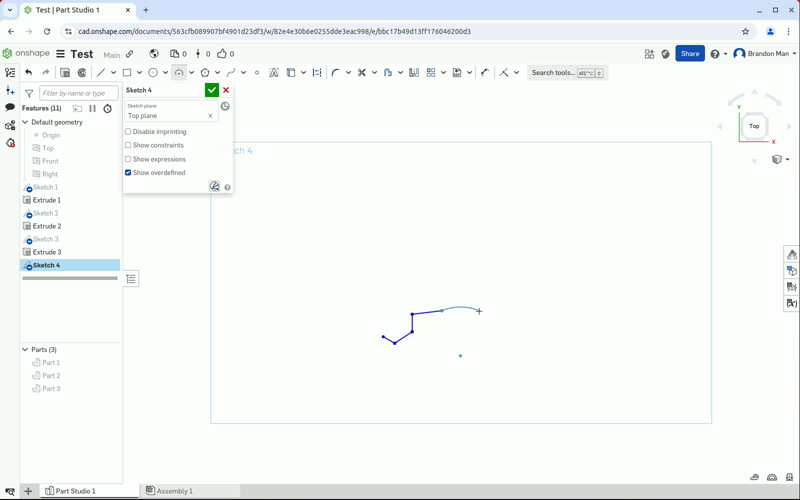
click(479, 310)
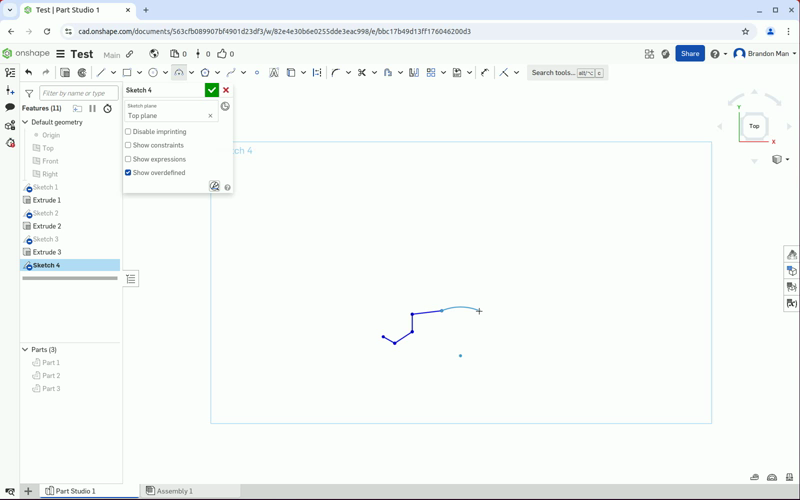
mouse_move(460, 316)
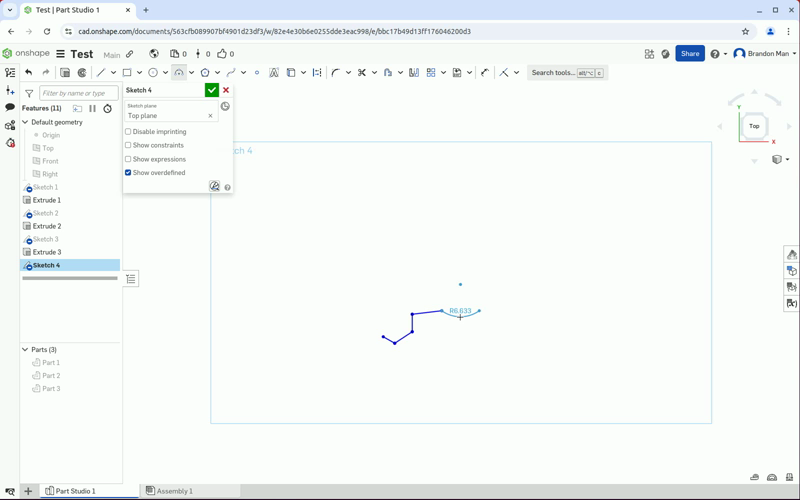
click(460, 316)
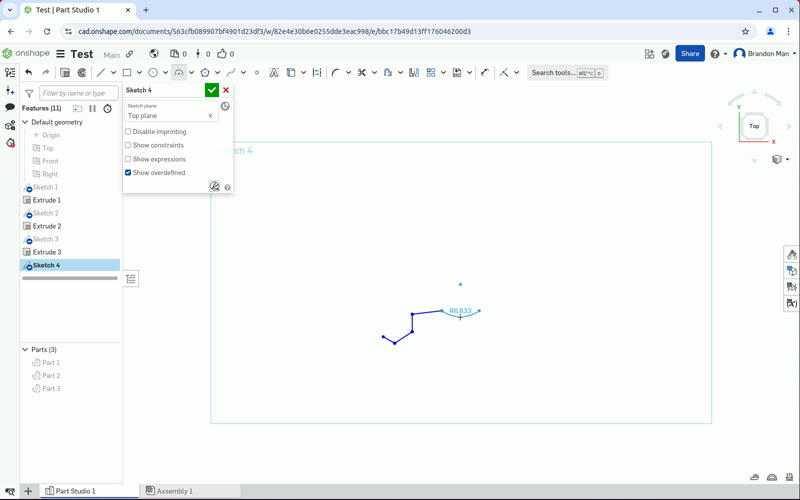
key_up(shift)
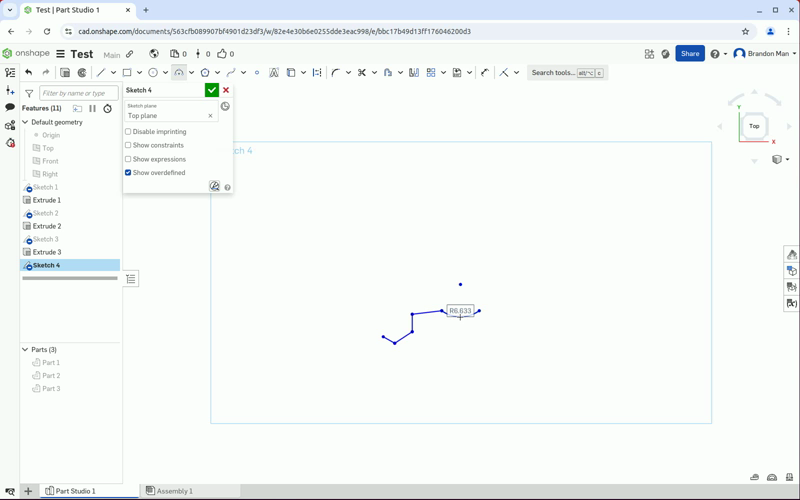
key(esc)
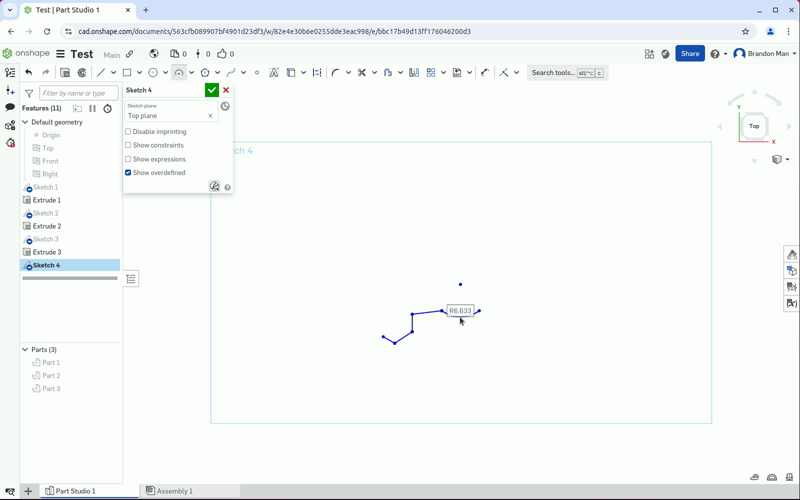
key(l)
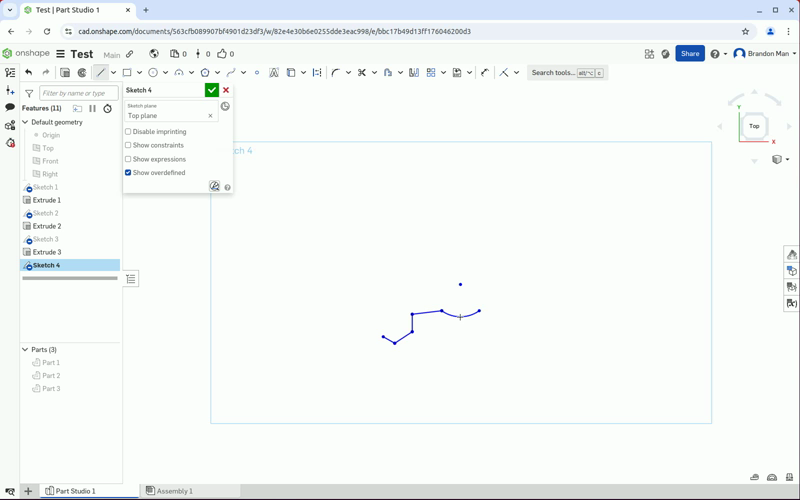
mouse_move(479, 310)
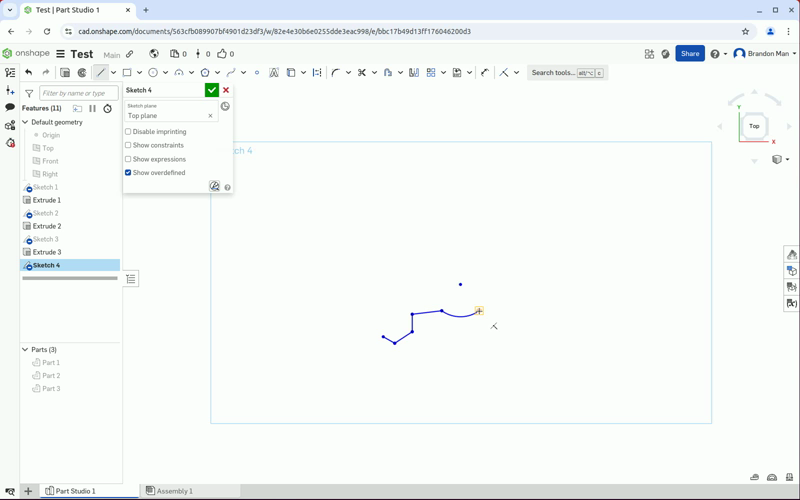
click(479, 310)
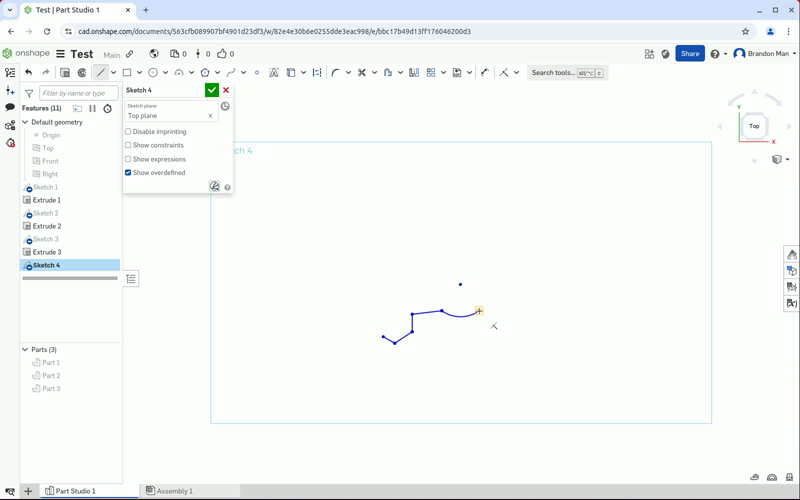
key_down(shift)
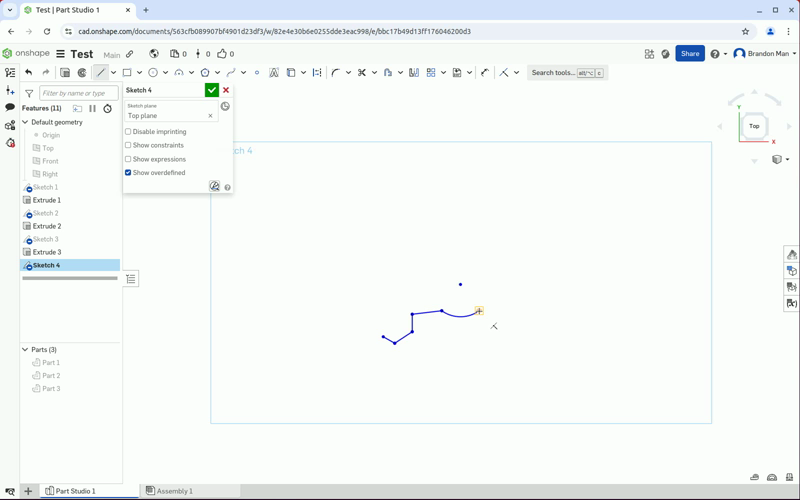
mouse_move(509, 310)
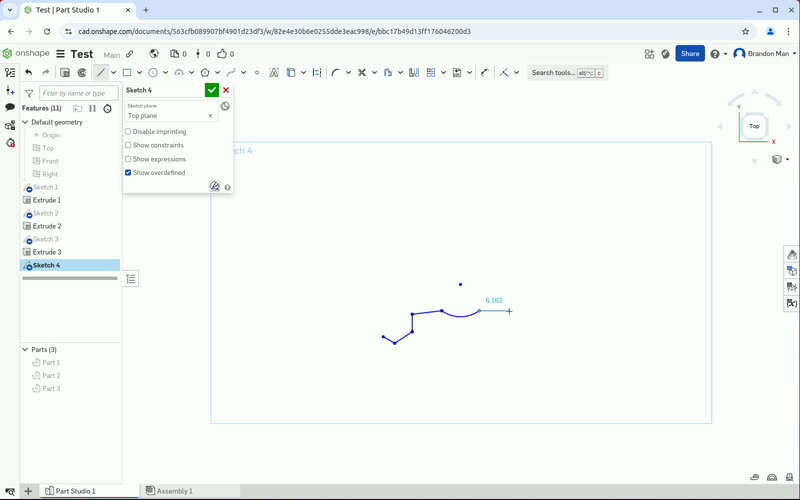
mouse_move(508, 314)
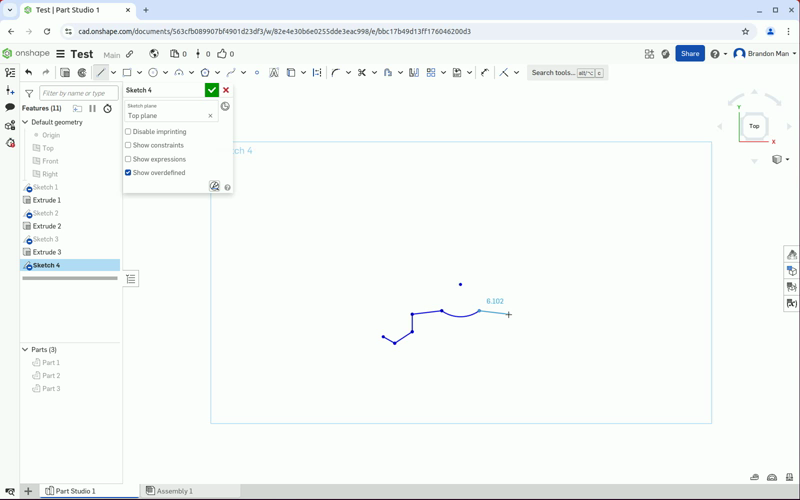
click(508, 314)
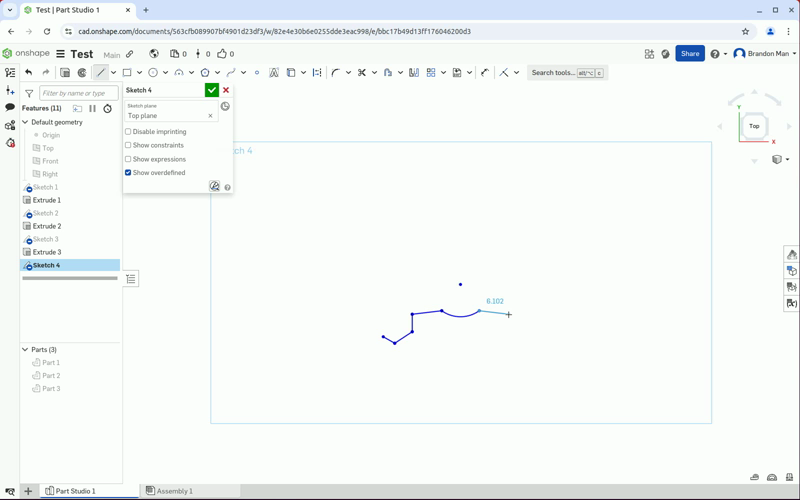
key_up(shift)
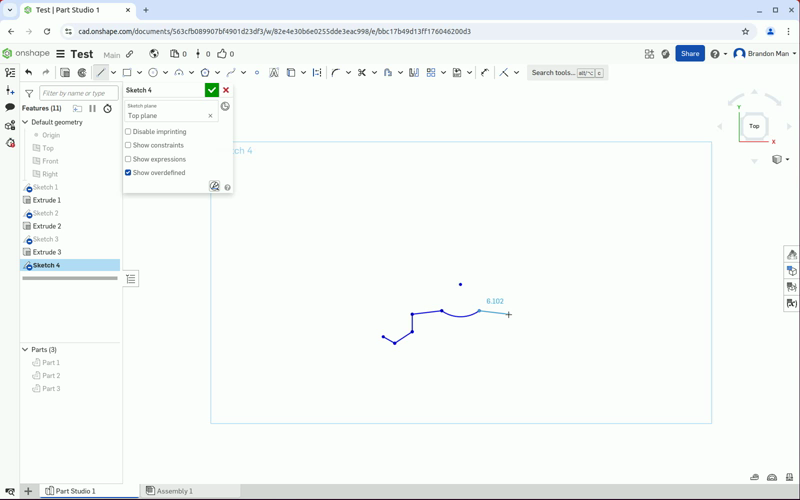
key_down(shift)
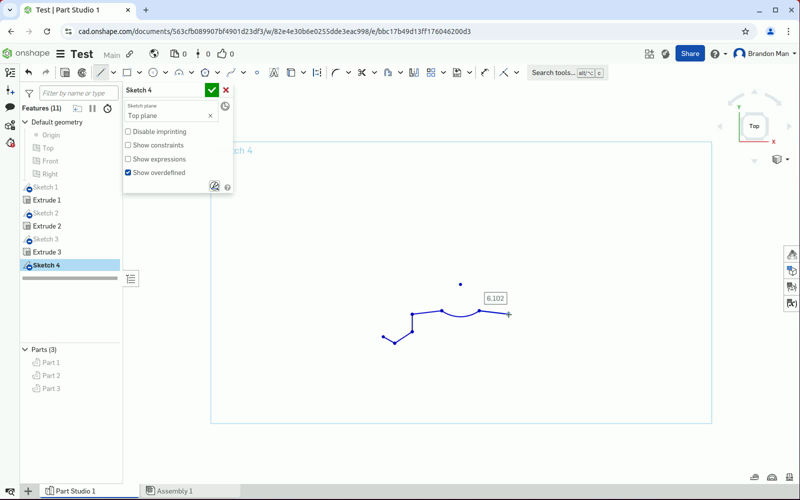
mouse_move(538, 314)
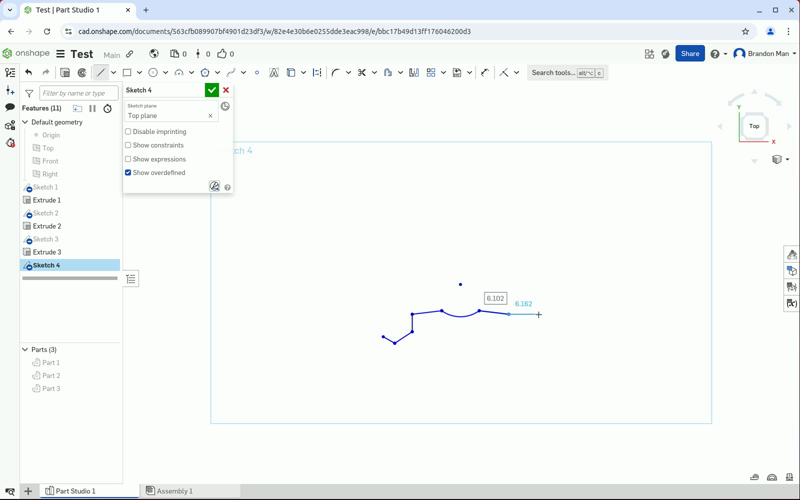
mouse_move(508, 331)
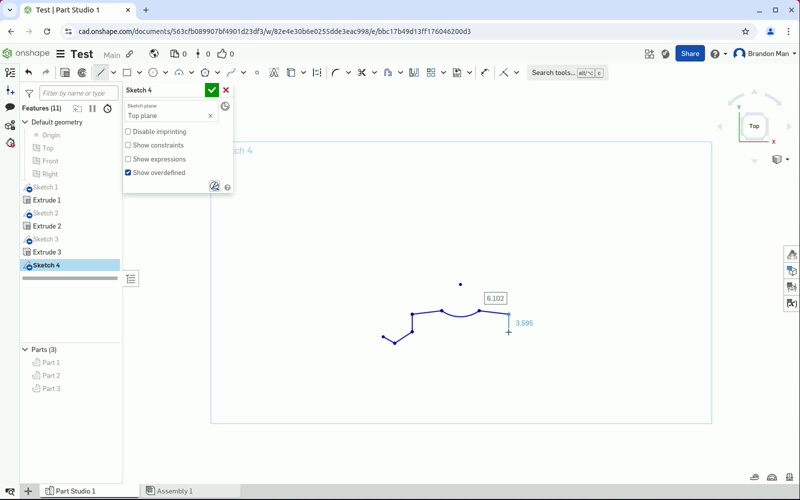
click(508, 331)
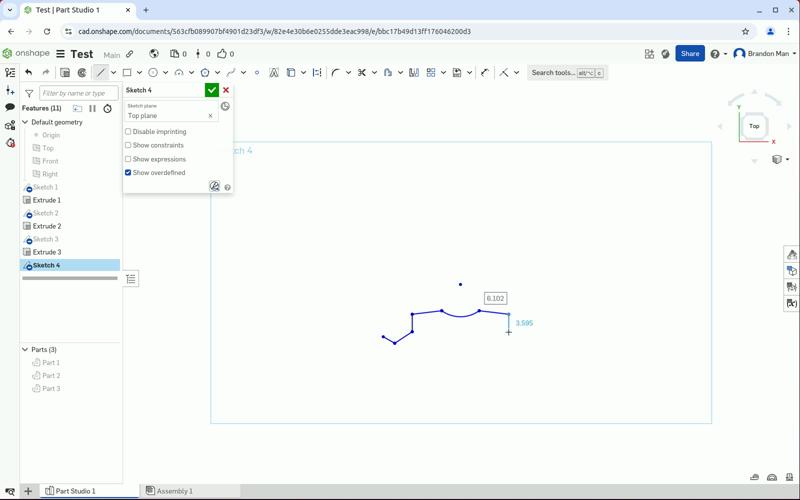
key_up(shift)
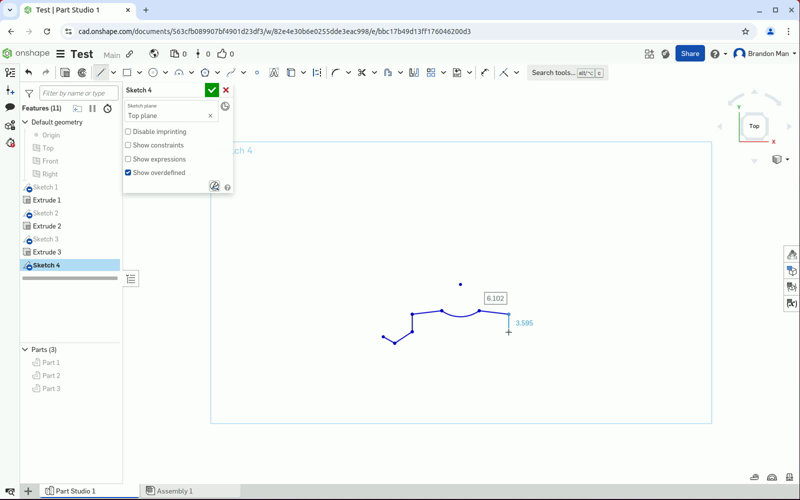
key_down(shift)
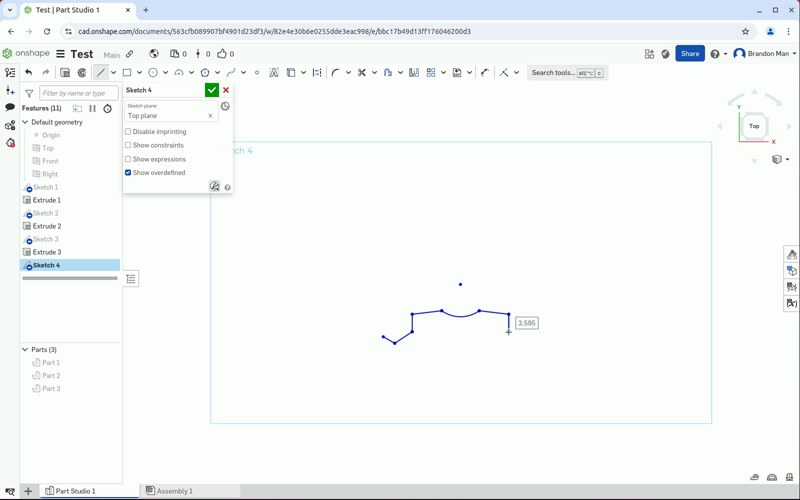
mouse_move(538, 331)
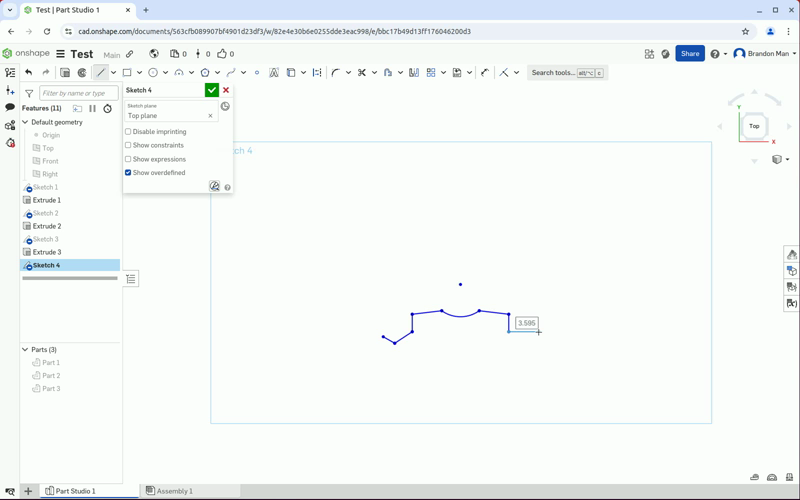
mouse_move(526, 343)
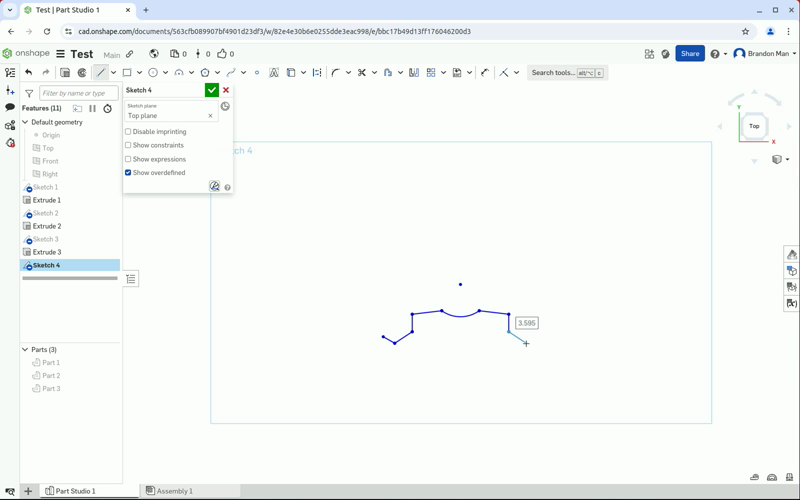
click(526, 343)
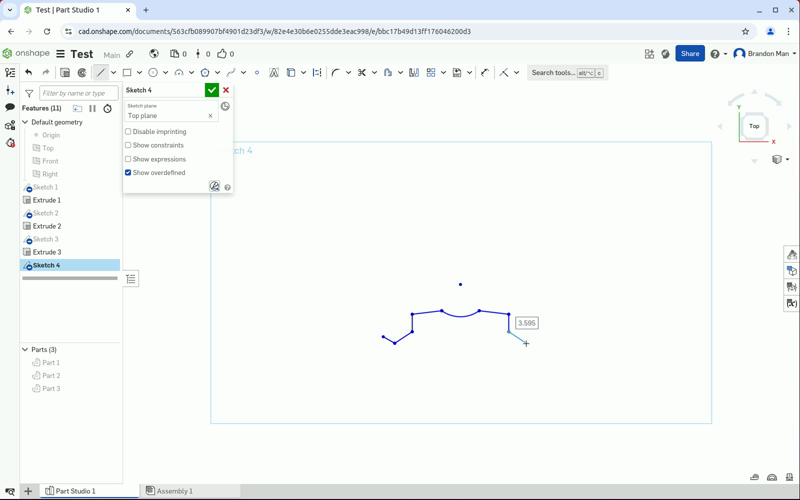
key_up(shift)
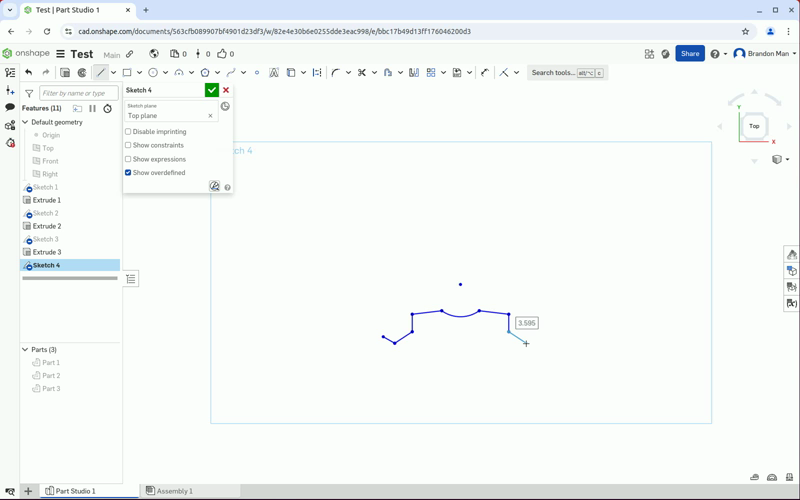
key_down(shift)
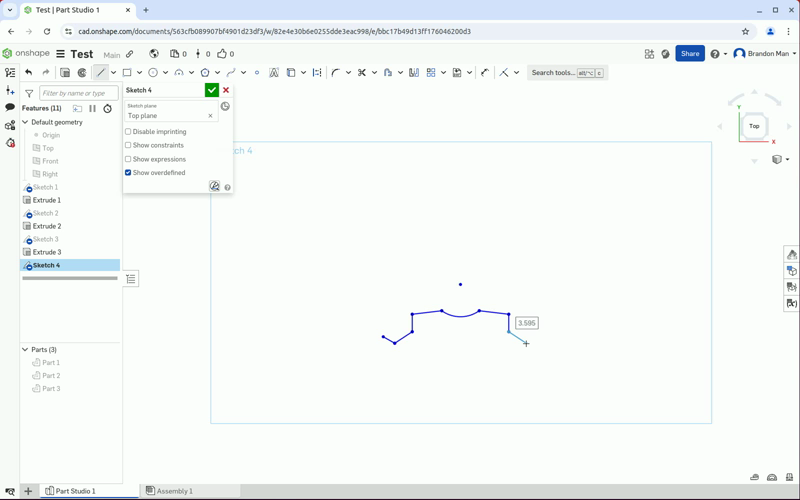
mouse_move(556, 343)
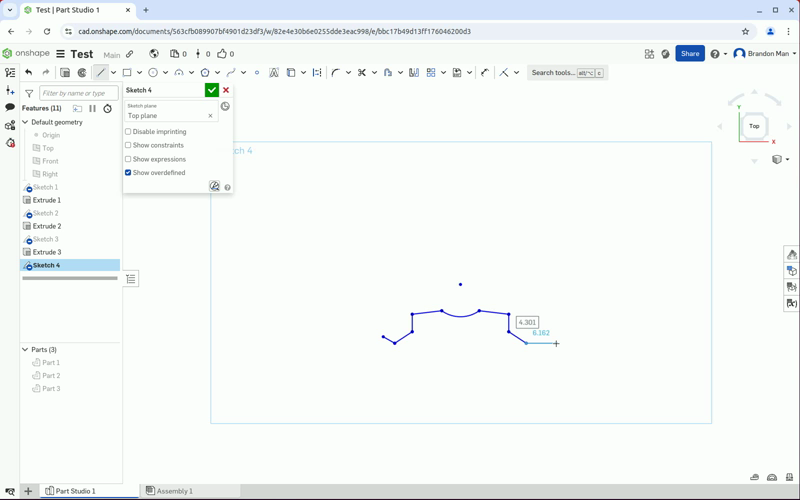
mouse_move(537, 336)
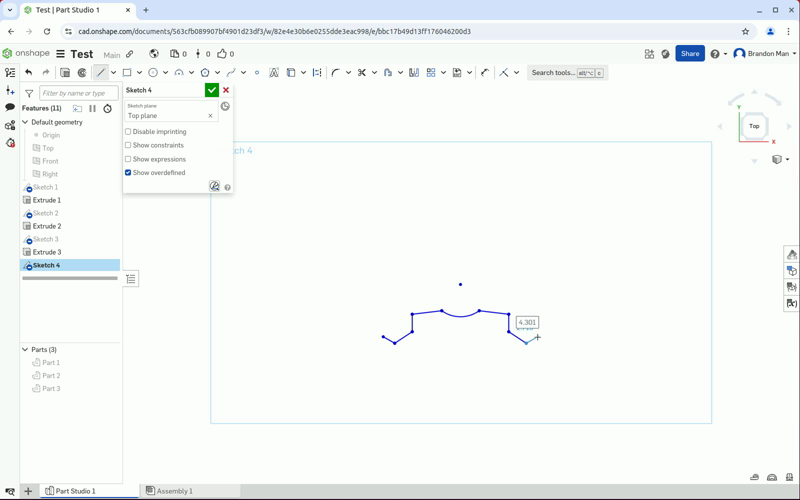
click(537, 336)
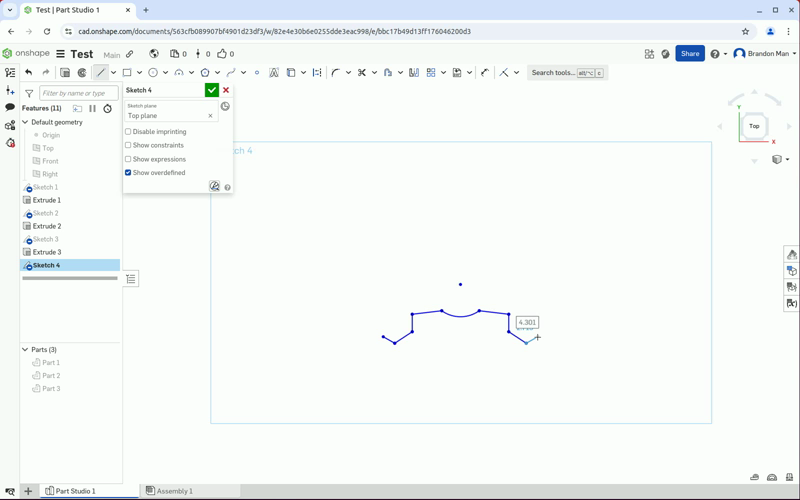
key_up(shift)
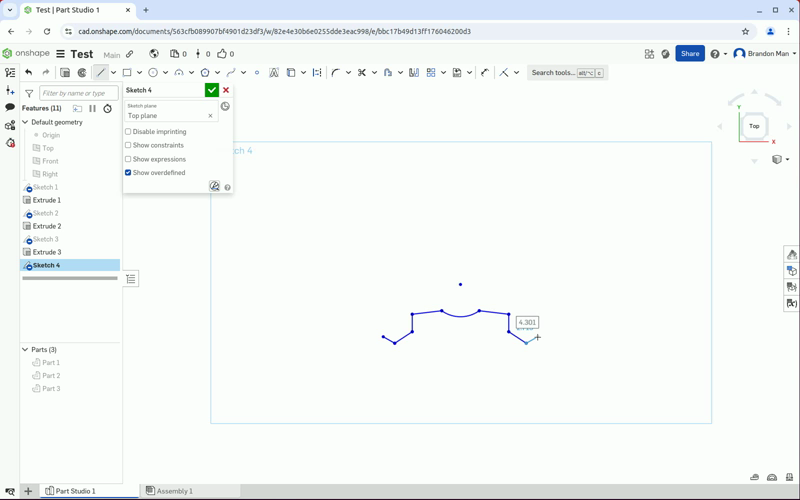
key(esc)
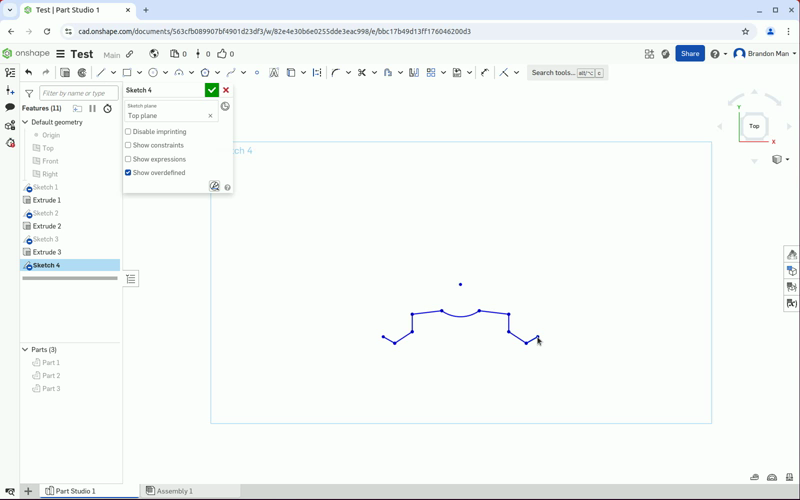
key(a)
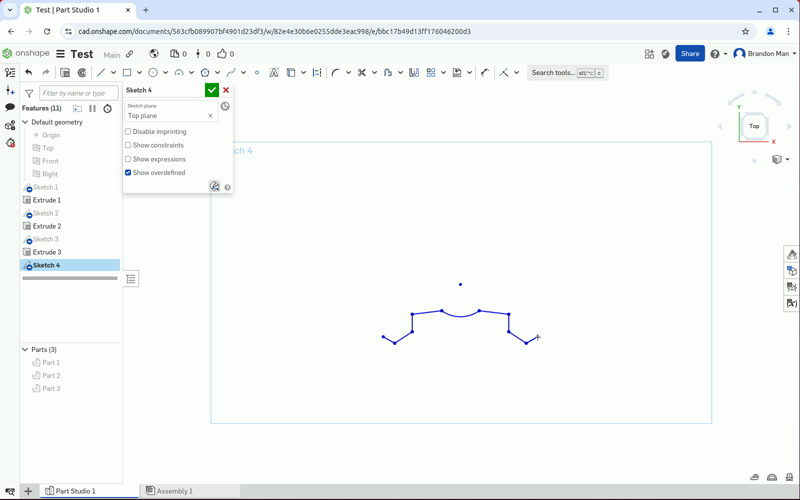
mouse_move(537, 336)
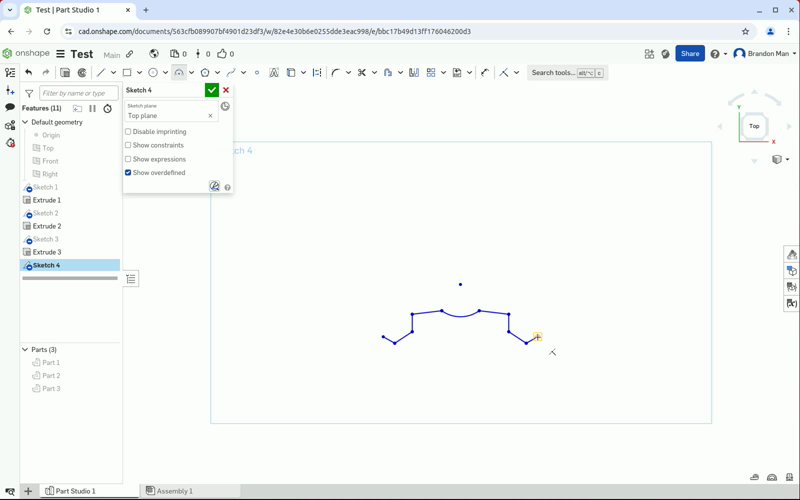
click(537, 336)
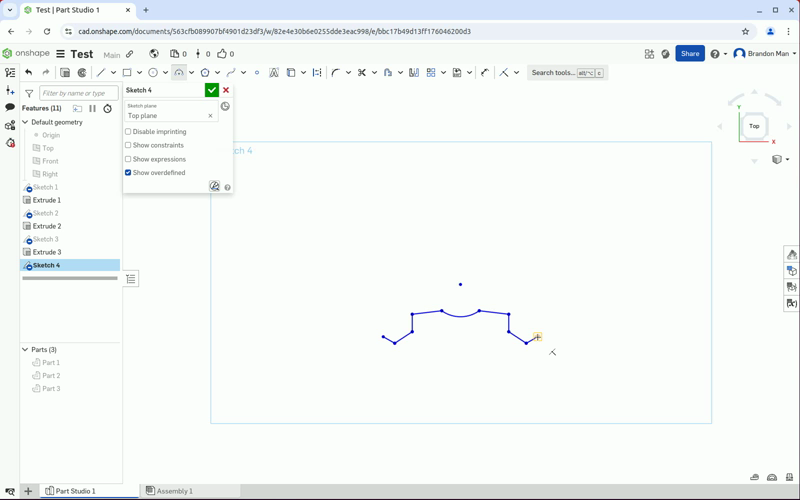
mouse_move(383, 336)
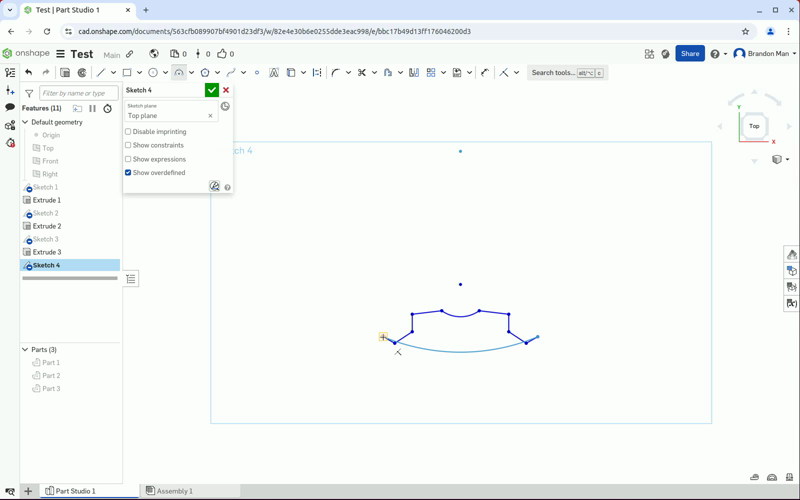
click(383, 336)
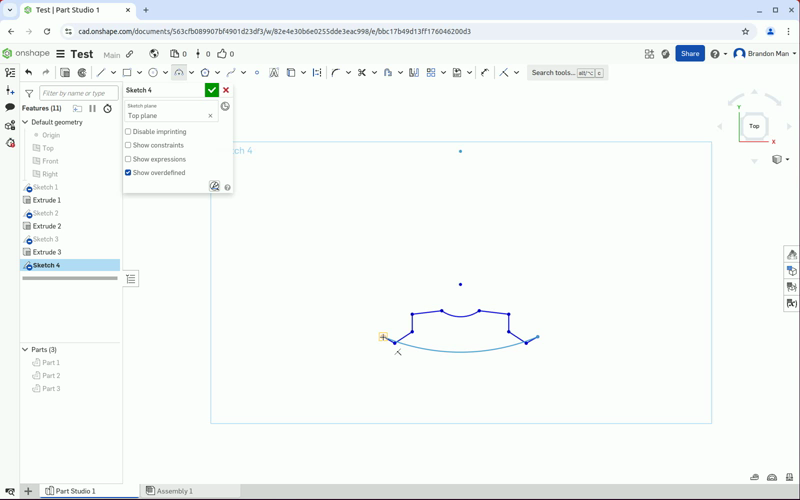
key_down(shift)
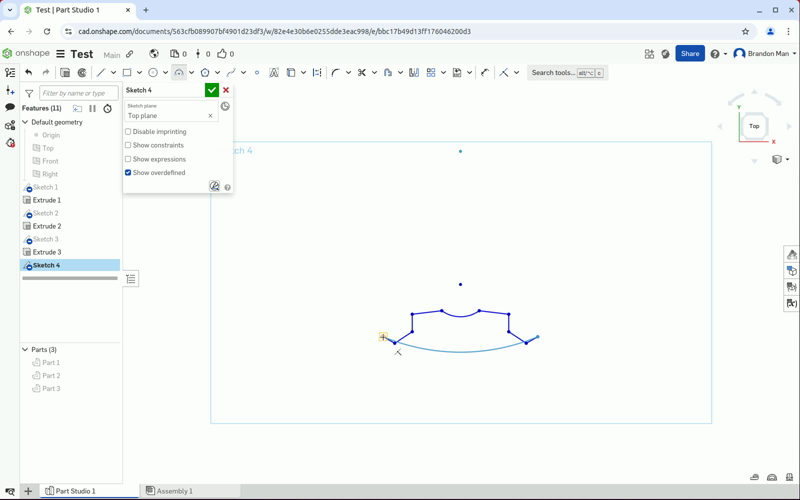
mouse_move(460, 376)
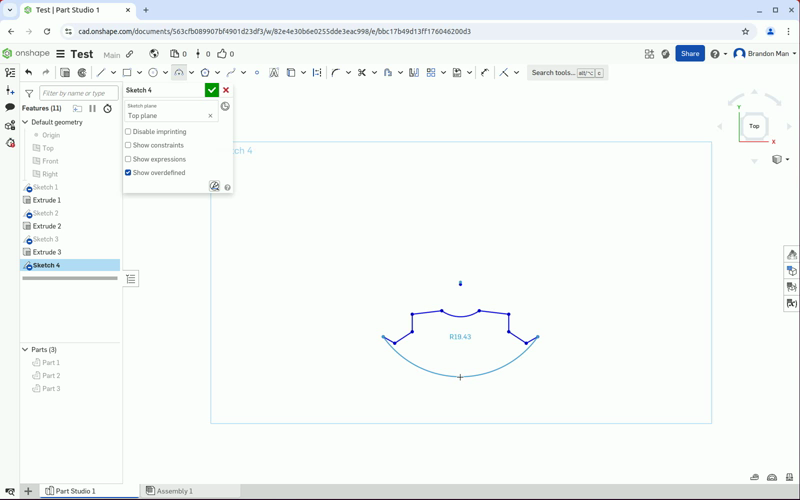
click(460, 376)
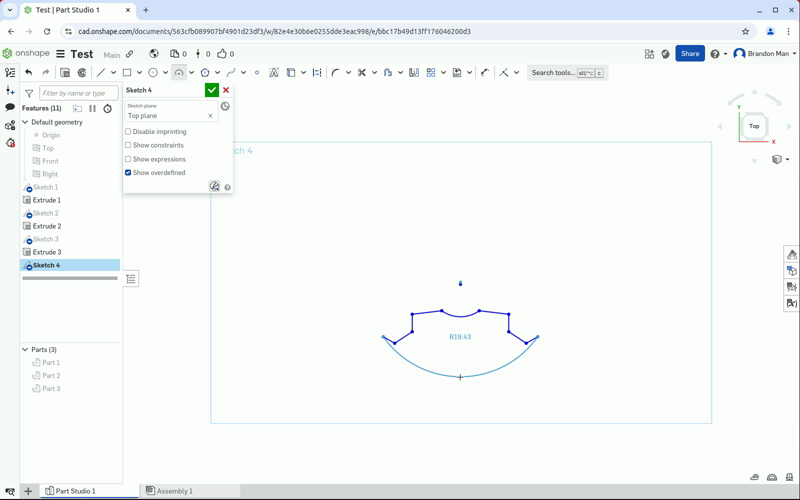
key_up(shift)
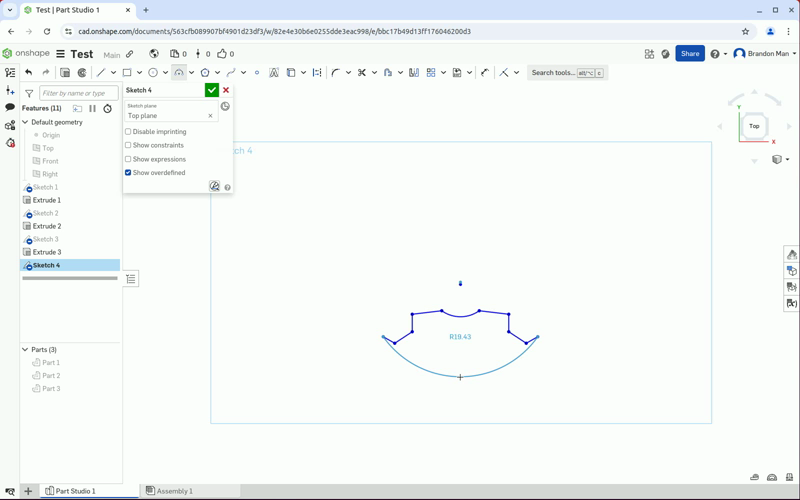
key(esc)
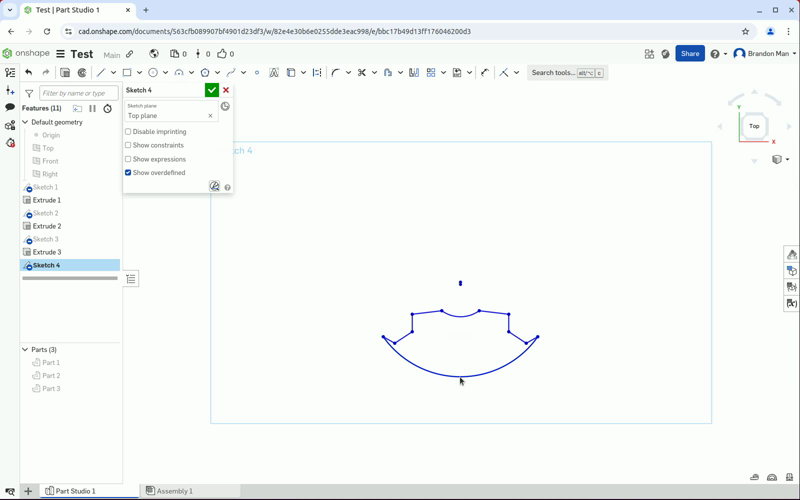
mouse_move(417, 329)
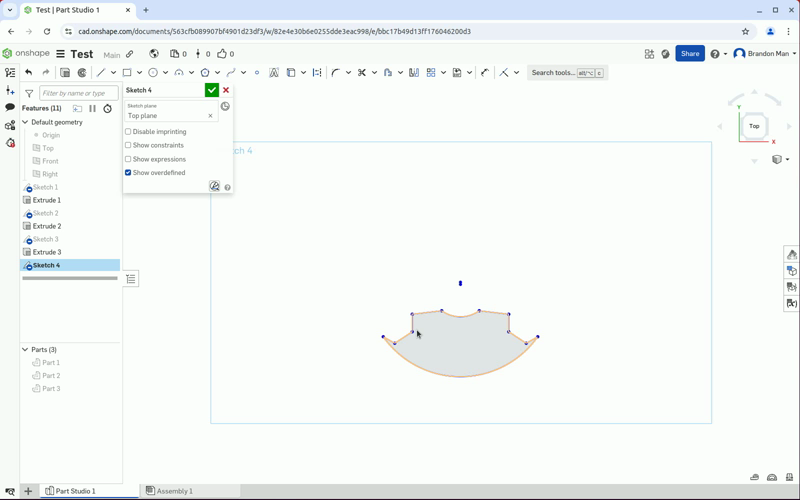
click(417, 329)
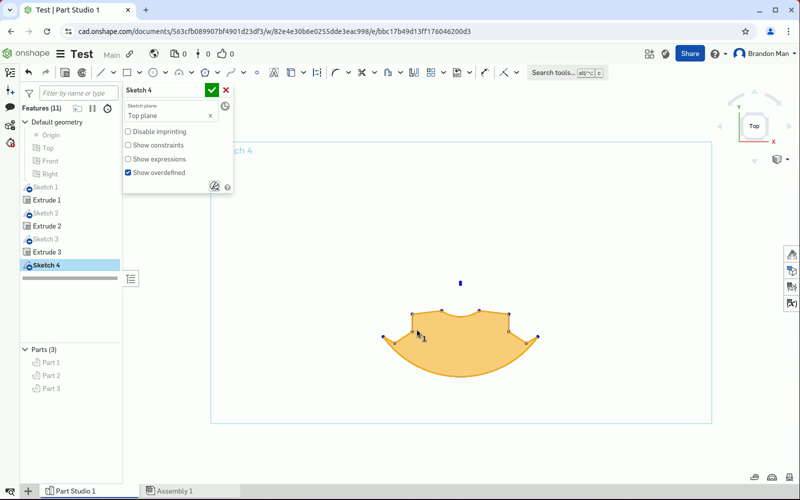
mouse_move(73, 352)
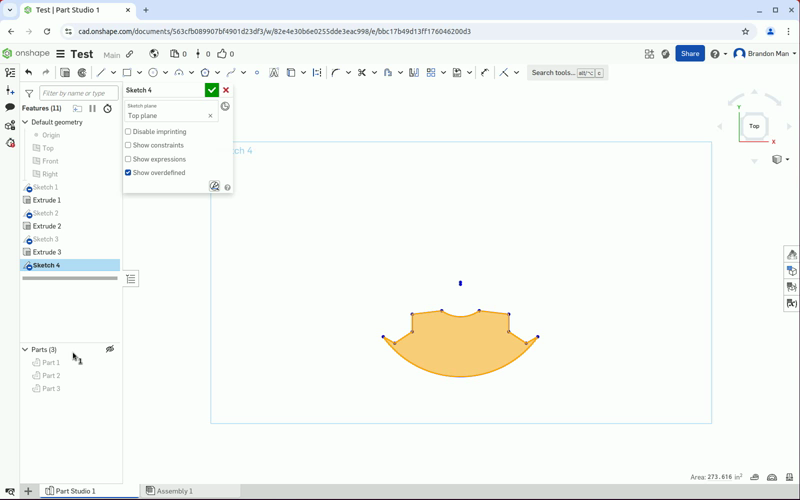
key(shift+y)
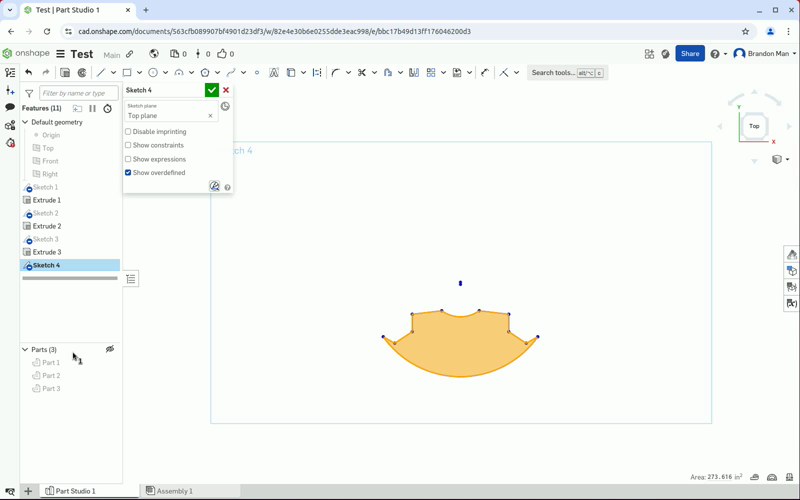
key(shift+e)
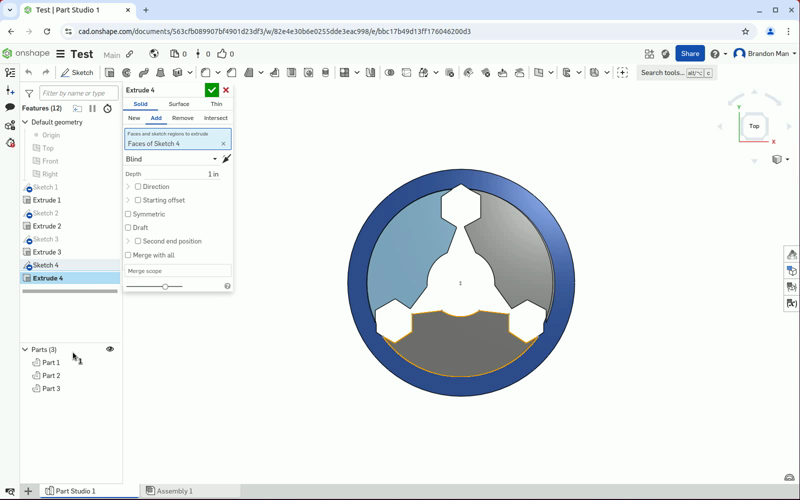
mouse_move(143, 106)
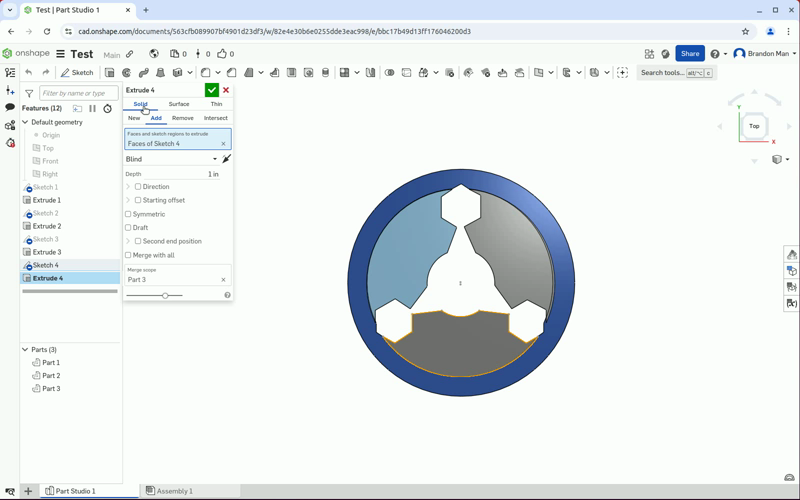
click(143, 106)
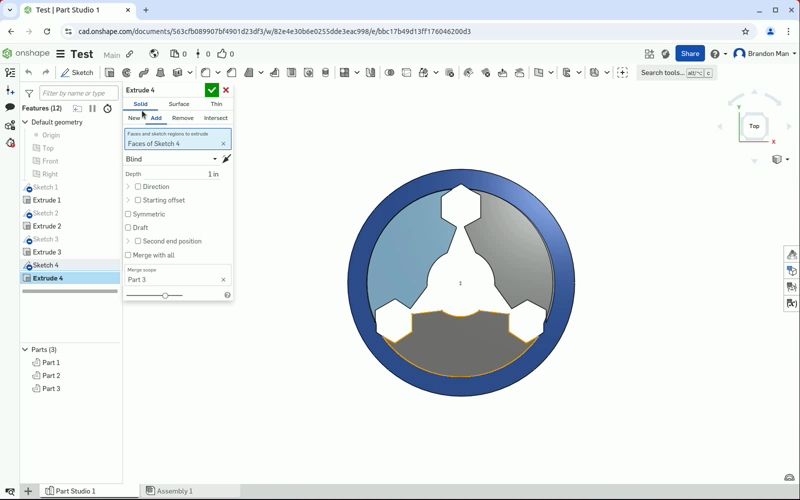
mouse_move(137, 120)
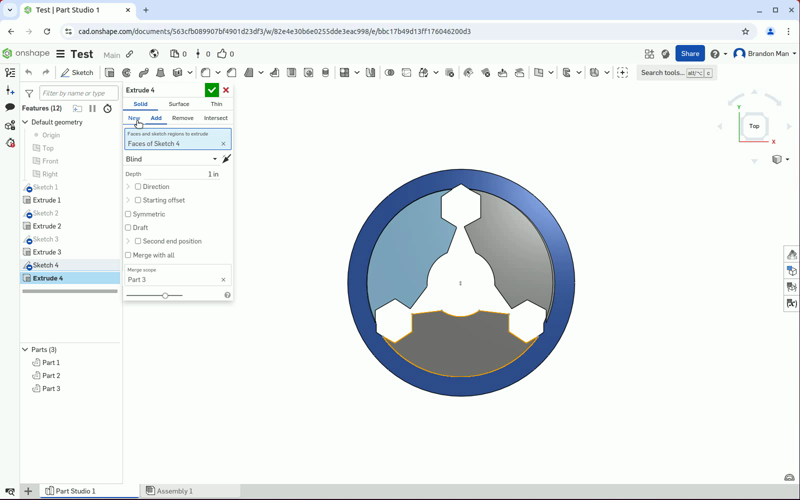
click(137, 120)
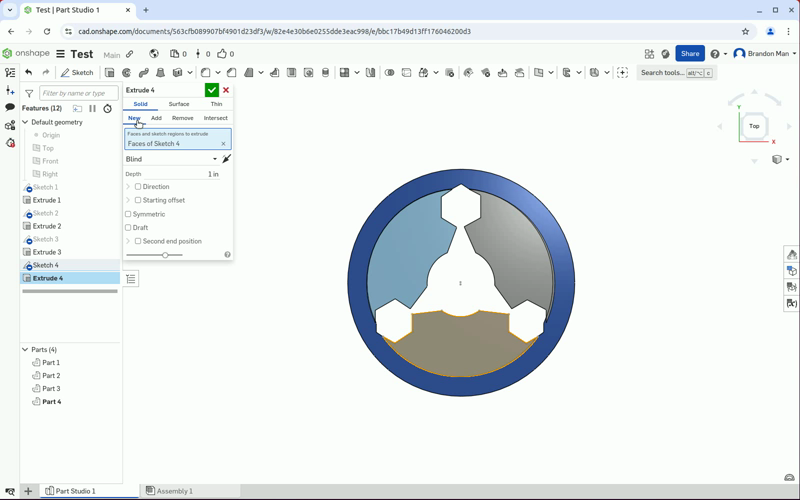
key(tab, 4)
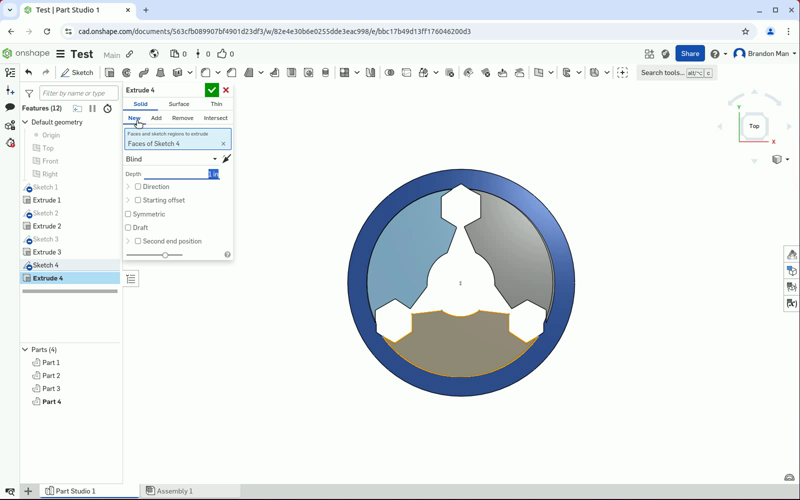
text(4.574)
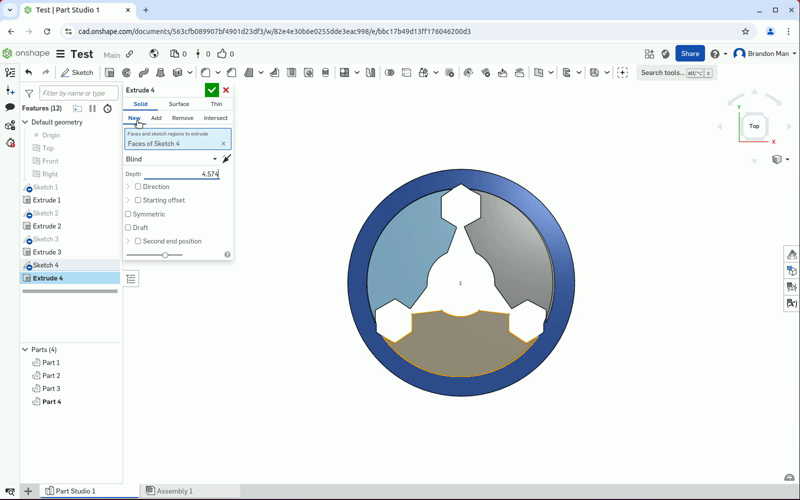
key(enter)
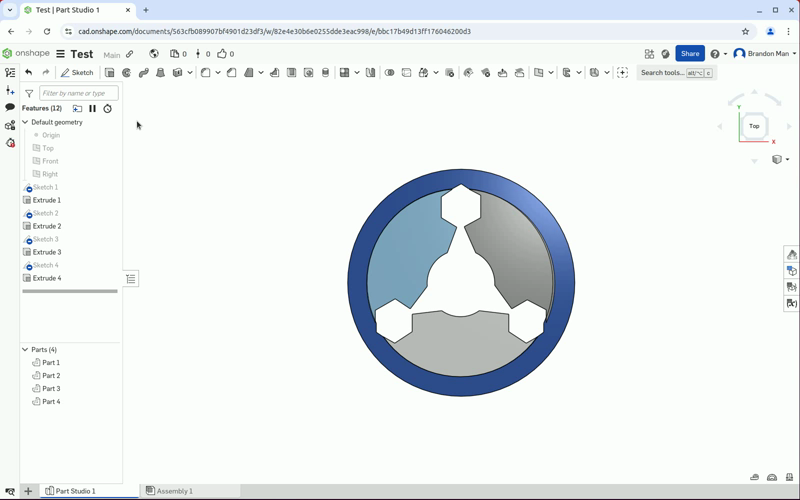
key(shift+h)
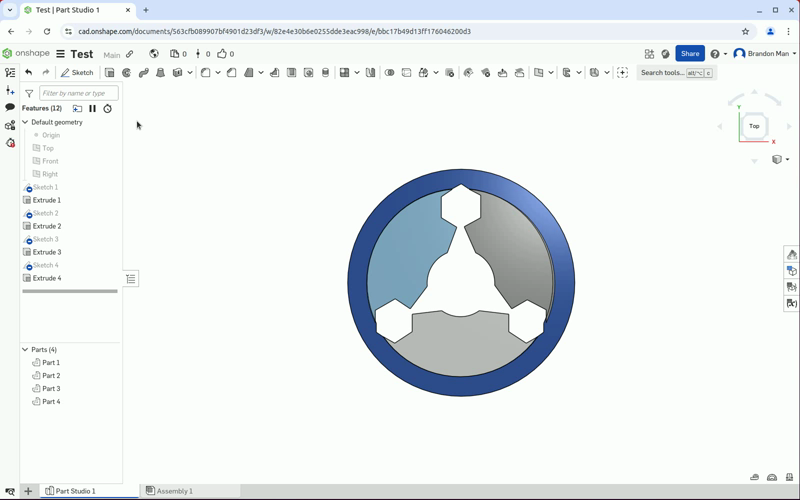
key(shift+h)
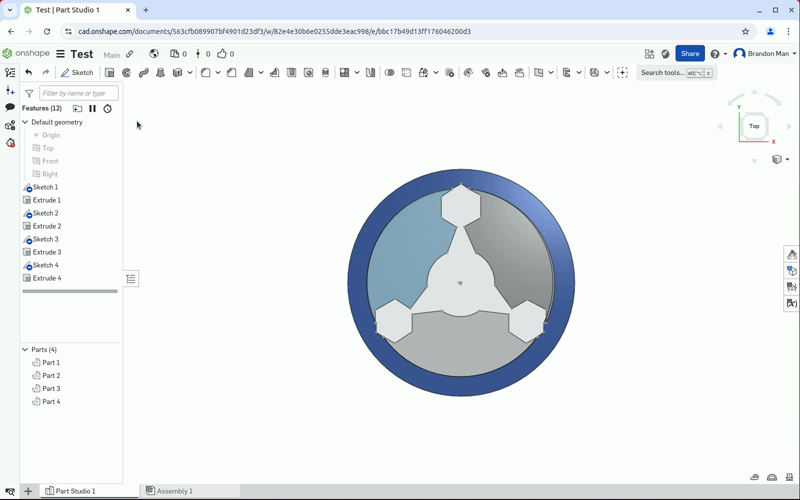
key(shift+7)
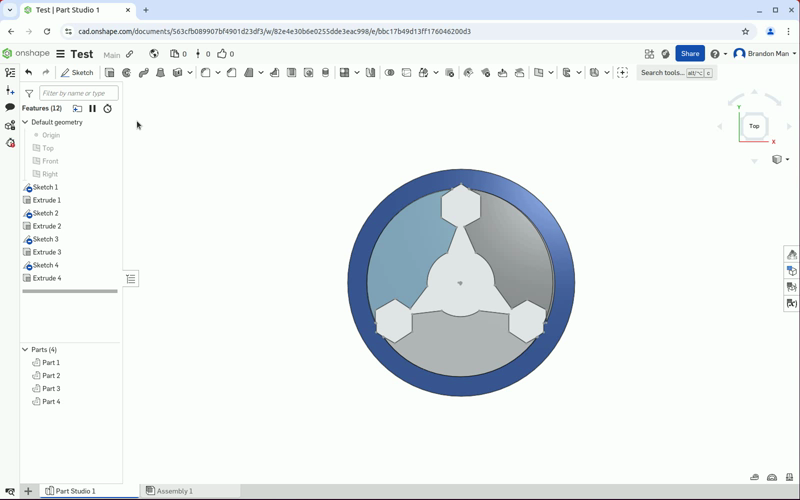
key(up, 3)
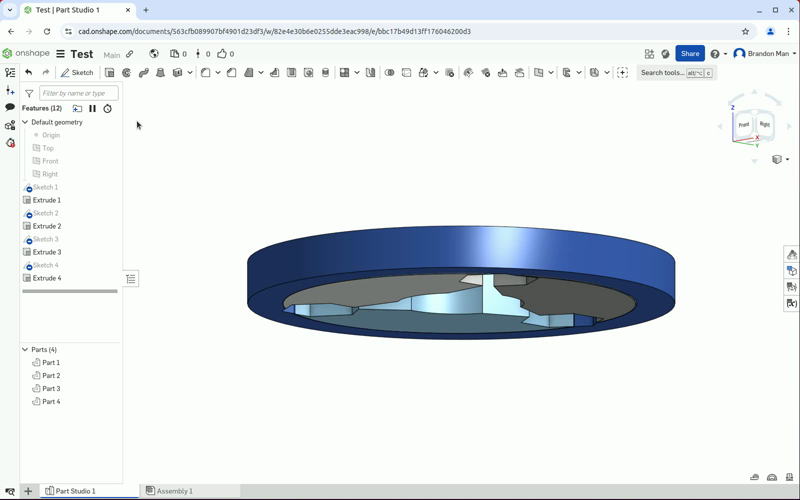
key(left, 3)
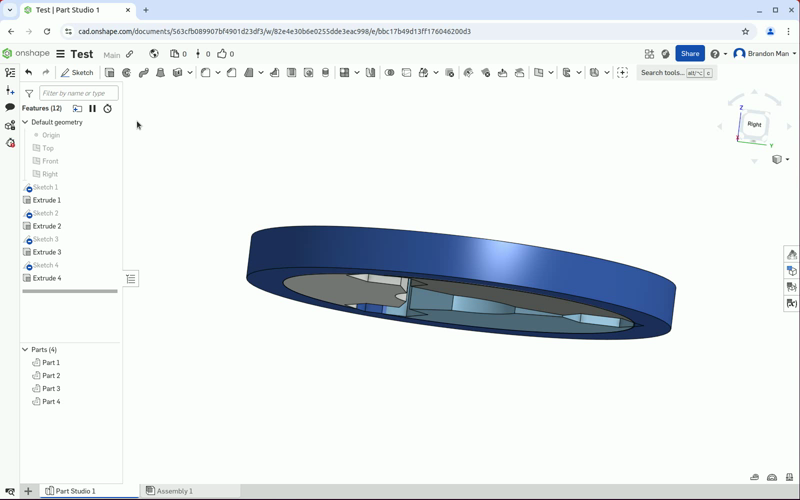
key(right, 3)
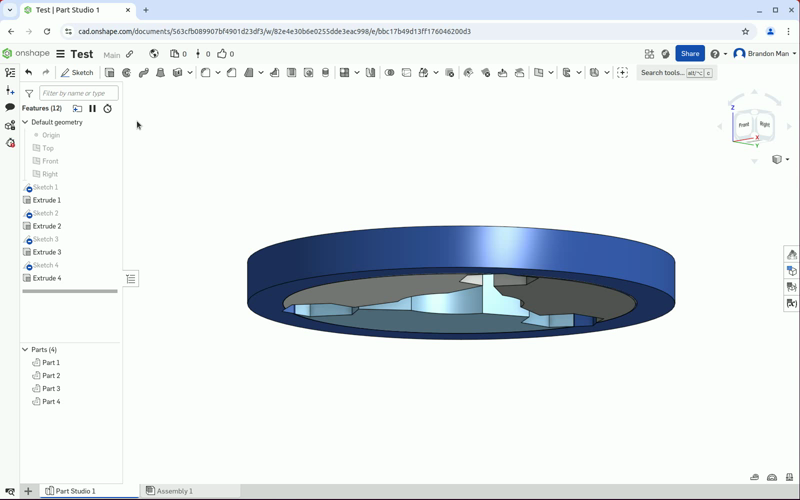
key(down, 3)
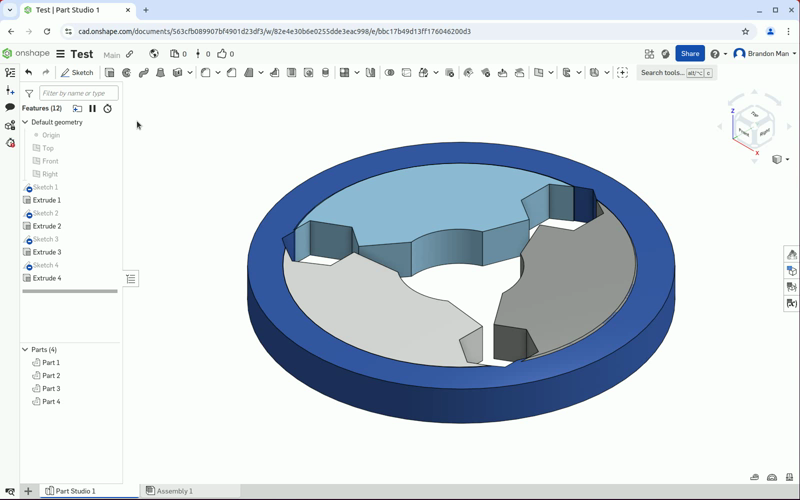
mouse_move(73, 189)
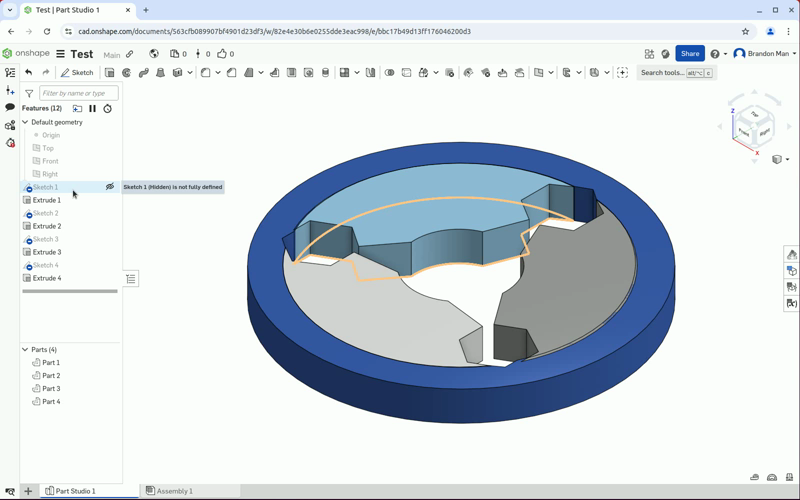
click(73, 189)